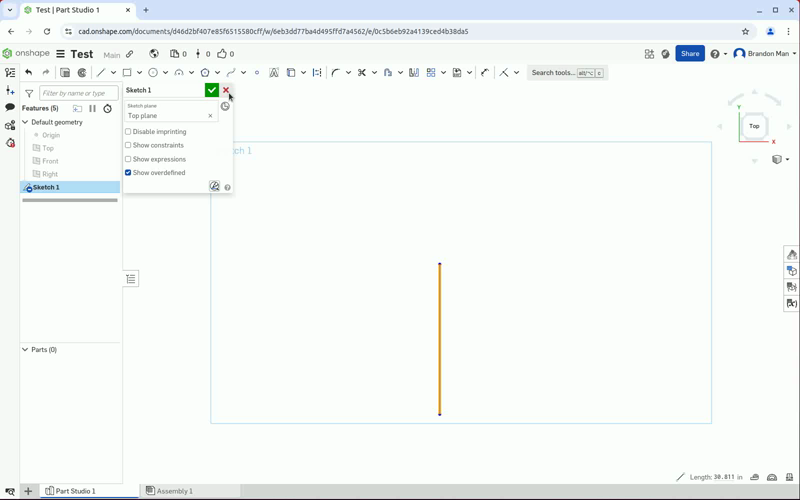
key(shift+h)
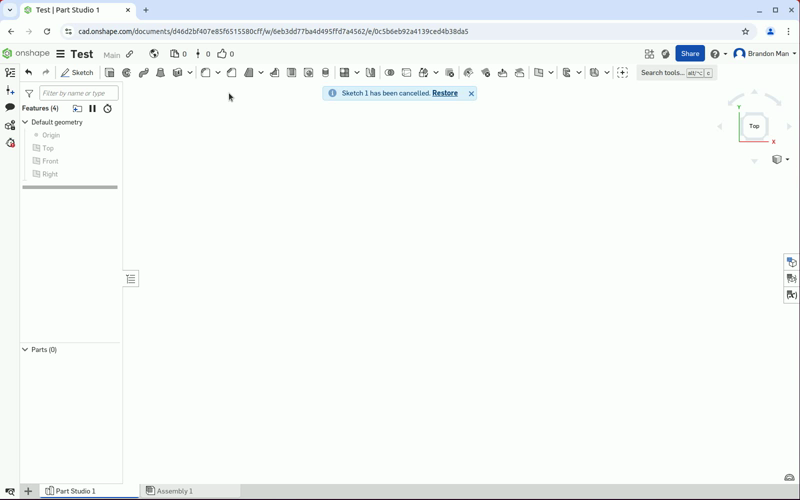
mouse_move(73, 352)
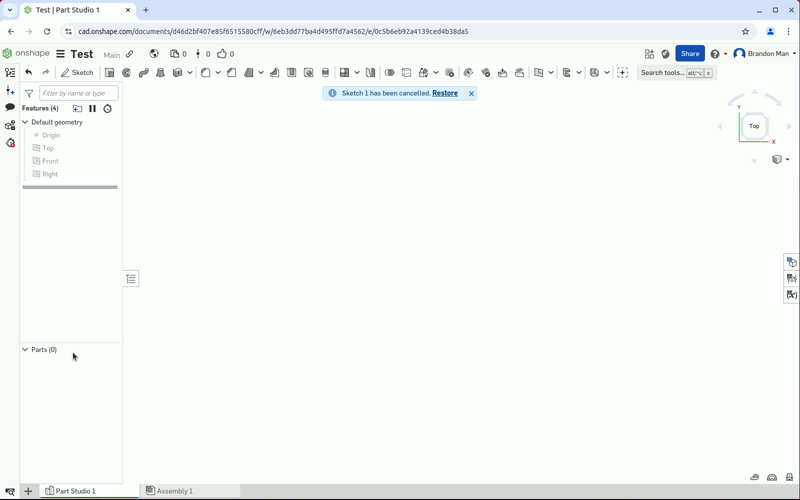
key(y)
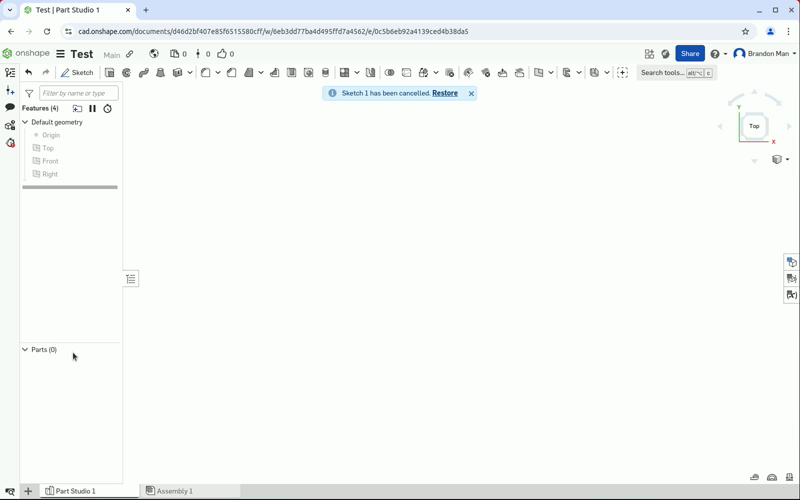
key(shift+p)
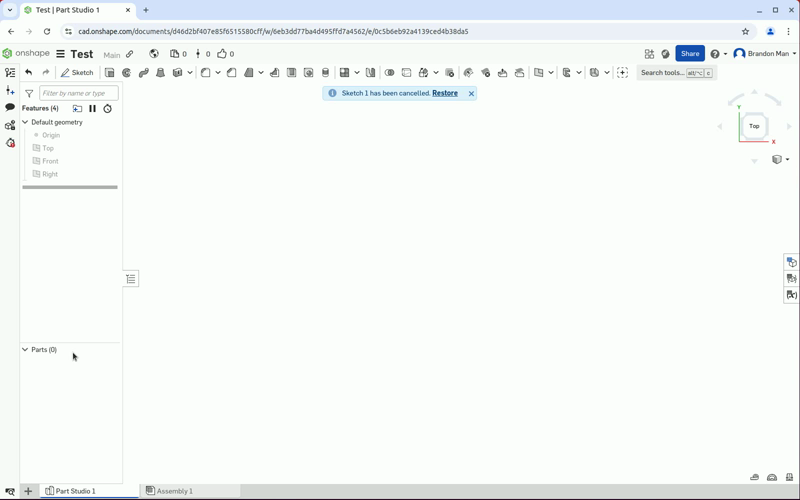
key(space)
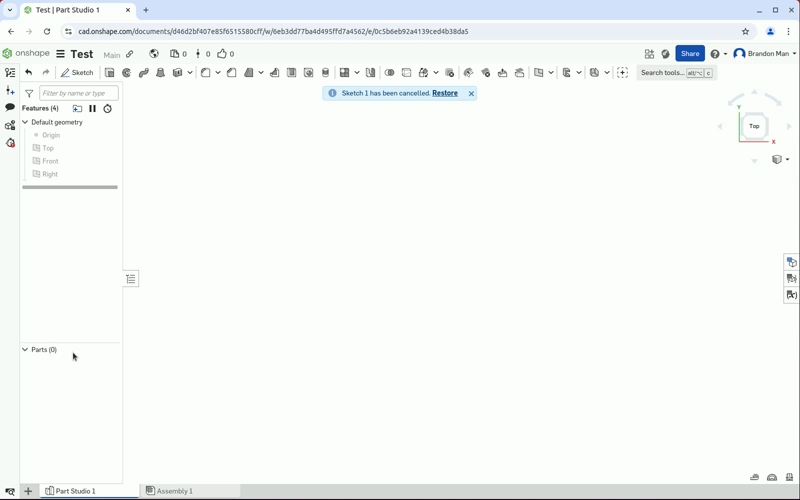
key_down(shift)
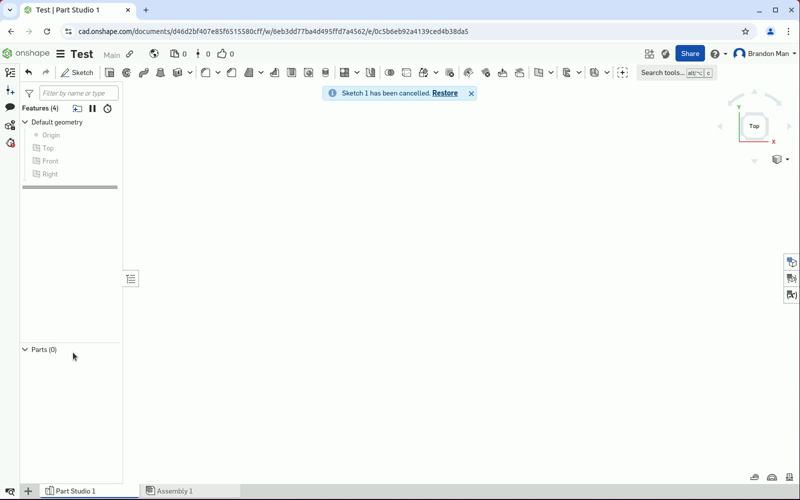
key(up)
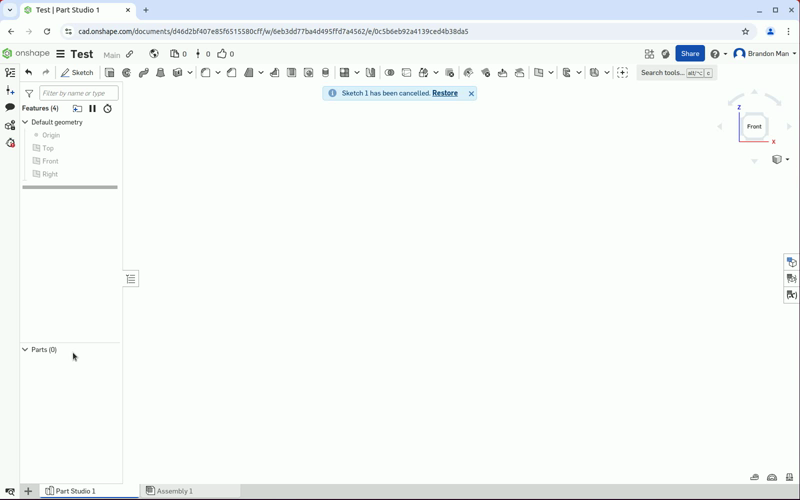
key_up(shift)
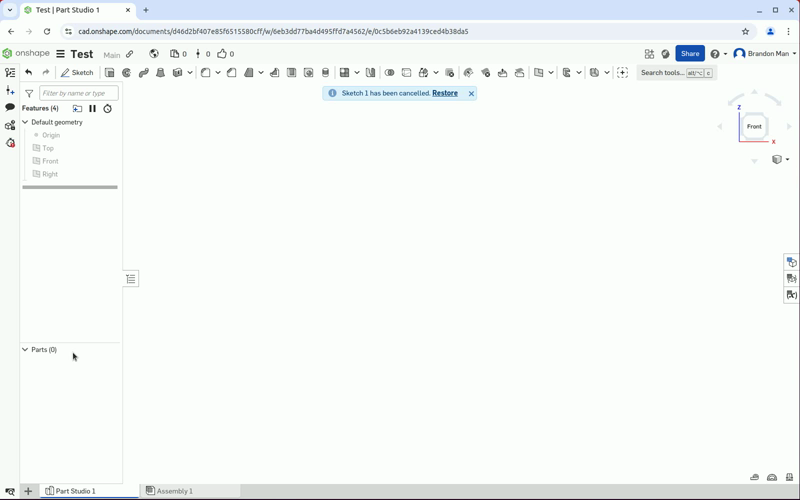
mouse_move(73, 352)
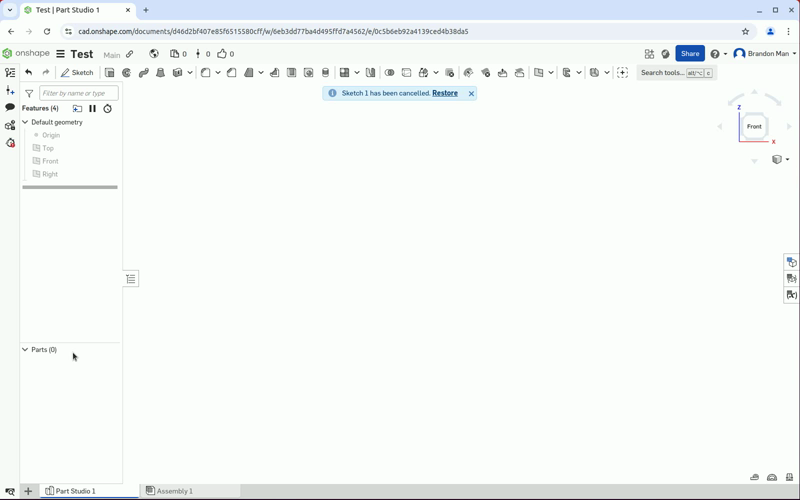
key(shift+y)
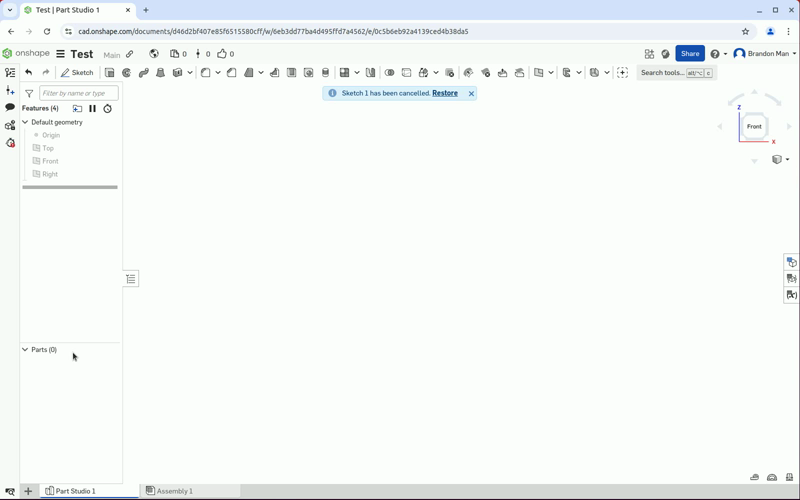
key(shift+s)
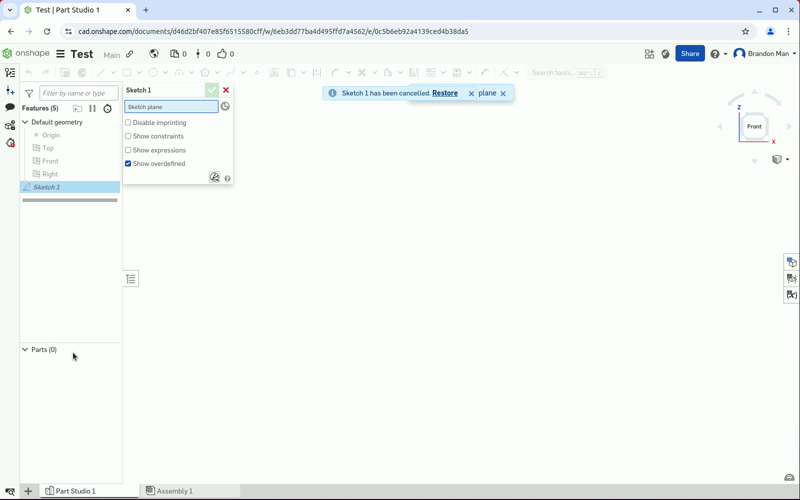
mouse_move(73, 163)
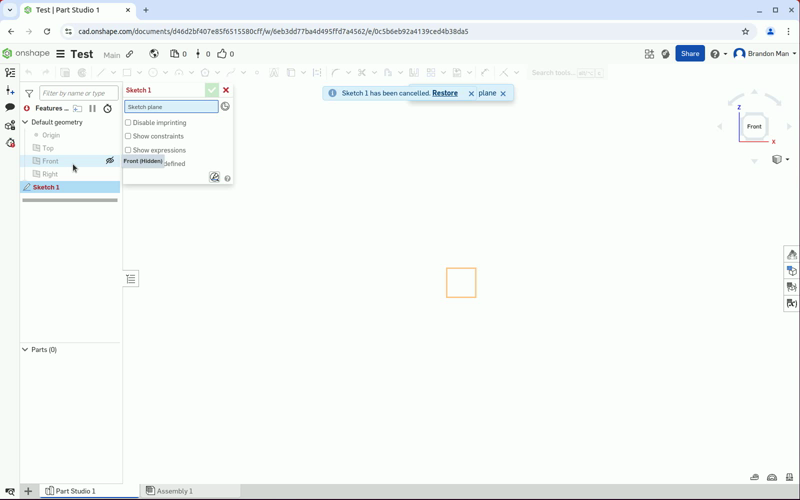
click(73, 163)
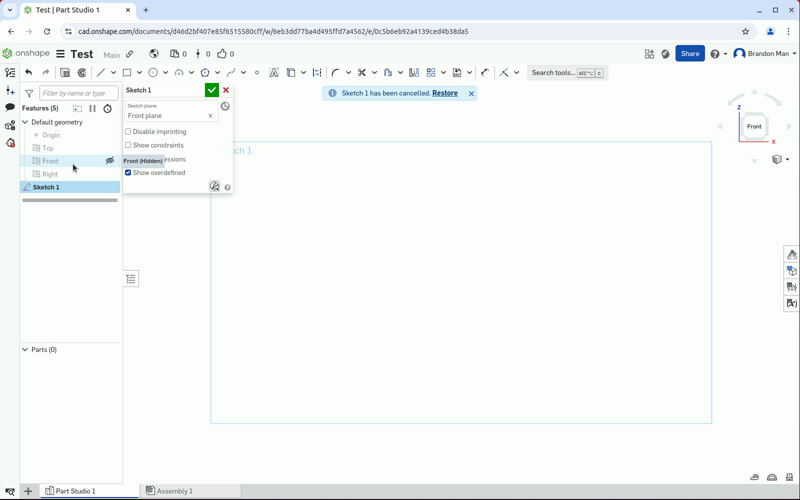
mouse_move(73, 352)
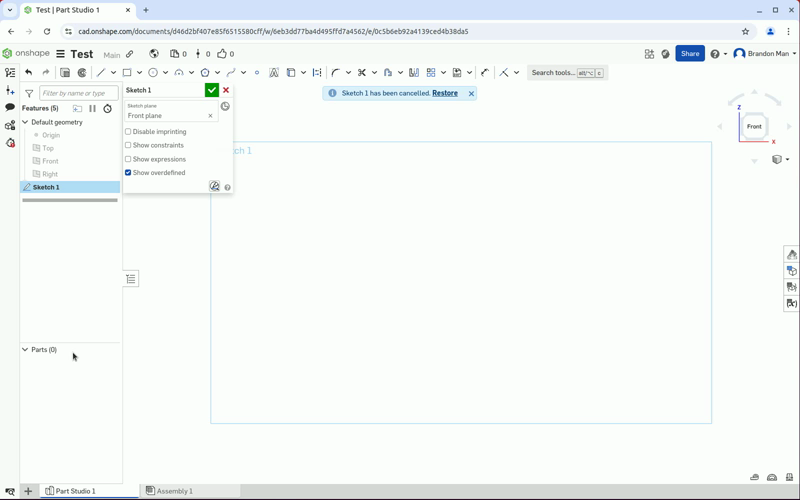
key(y)
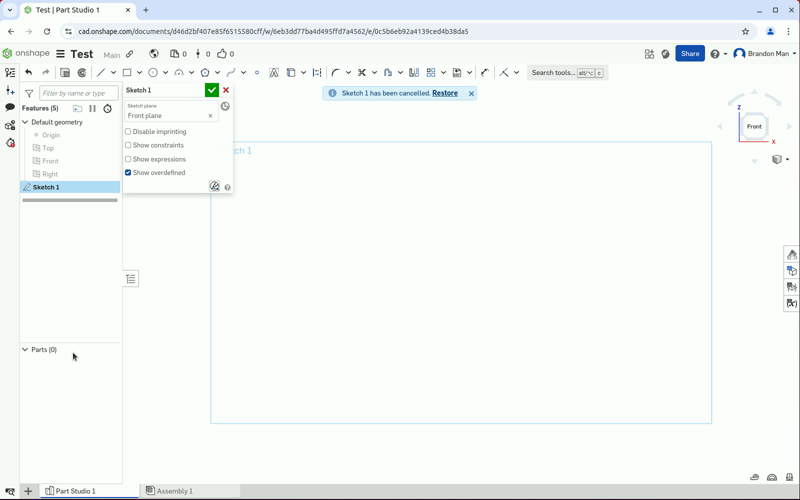
key(c)
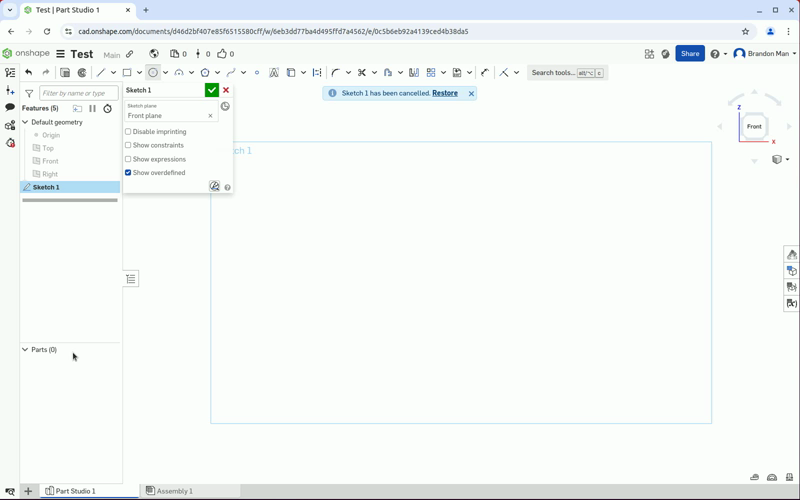
key_down(shift)
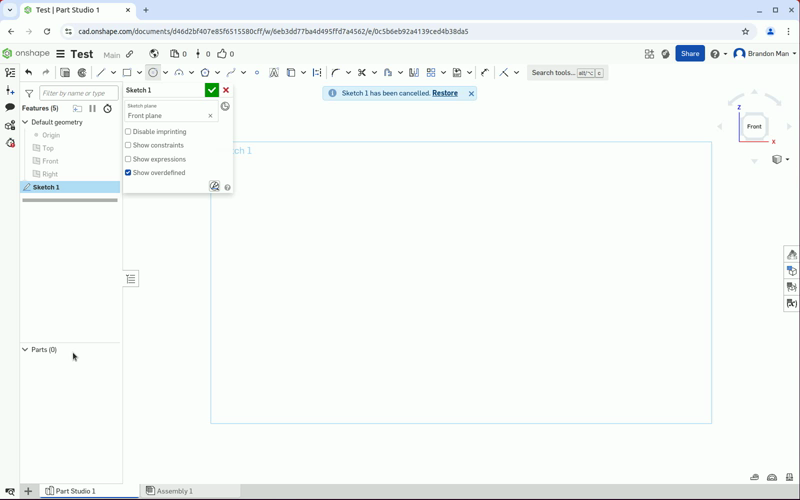
mouse_move(460, 282)
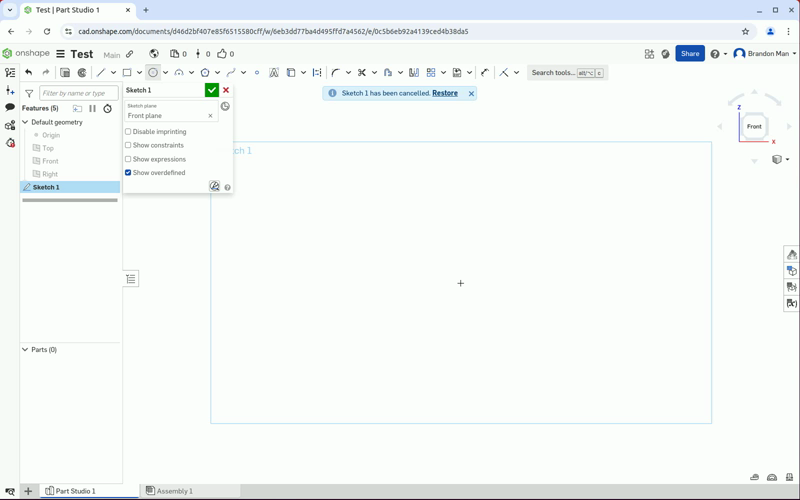
click(460, 282)
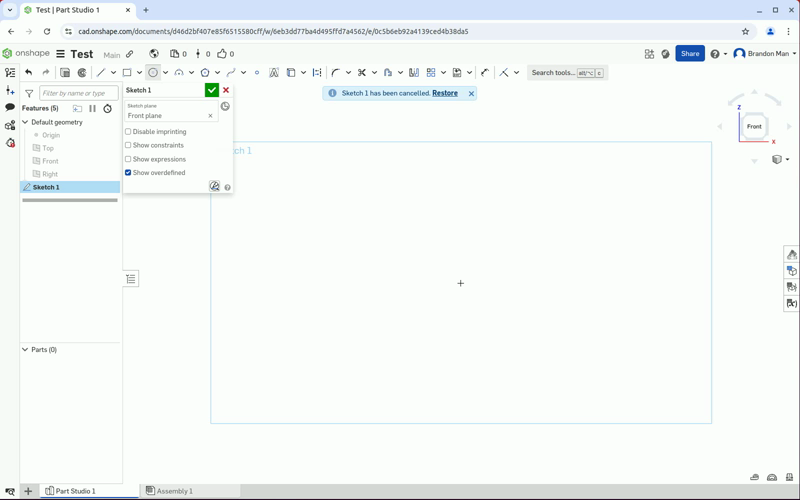
key_up(shift)
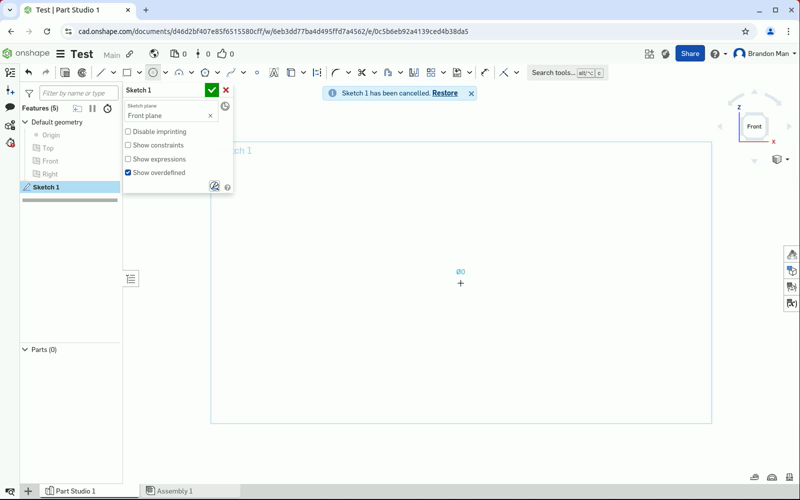
mouse_move(474, 282)
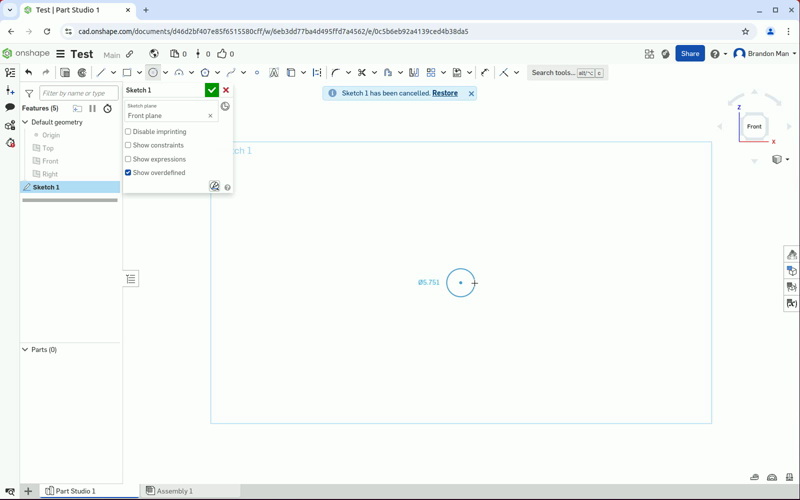
click(474, 282)
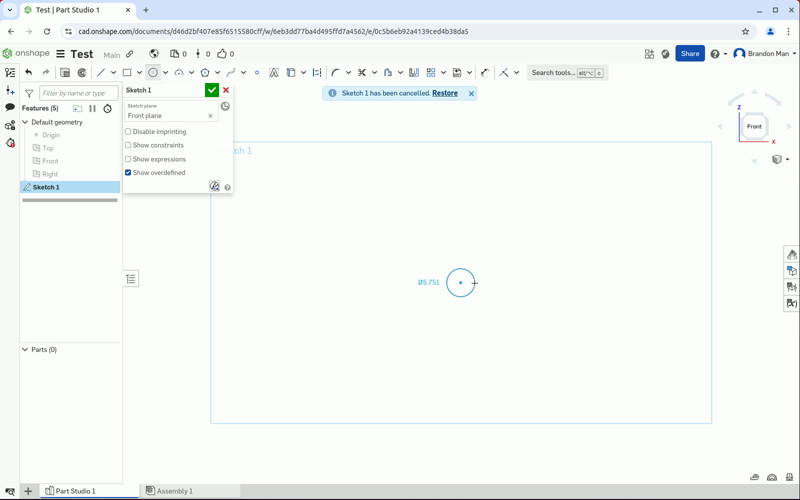
key(esc)
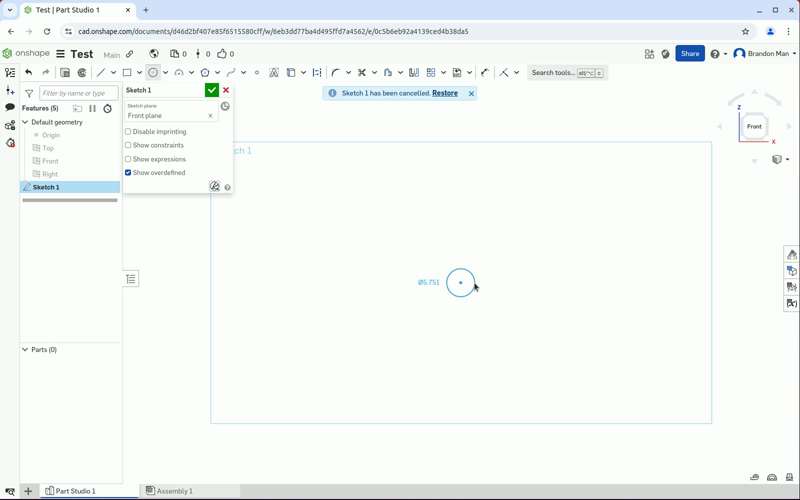
mouse_move(455, 288)
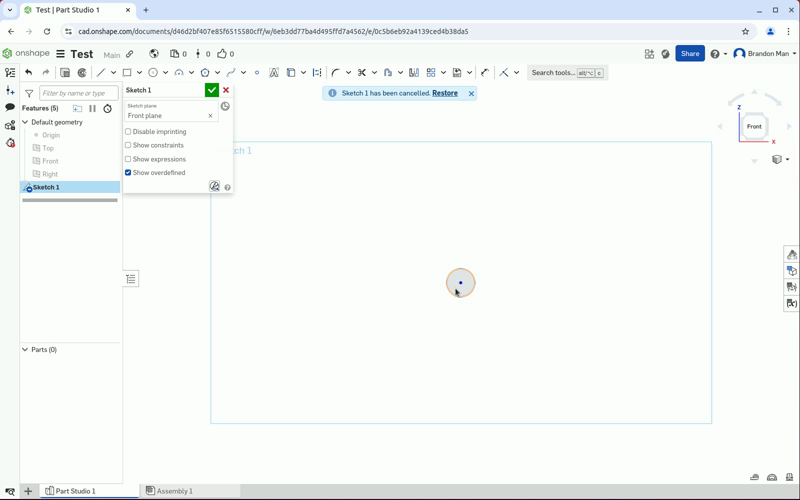
scroll(6)
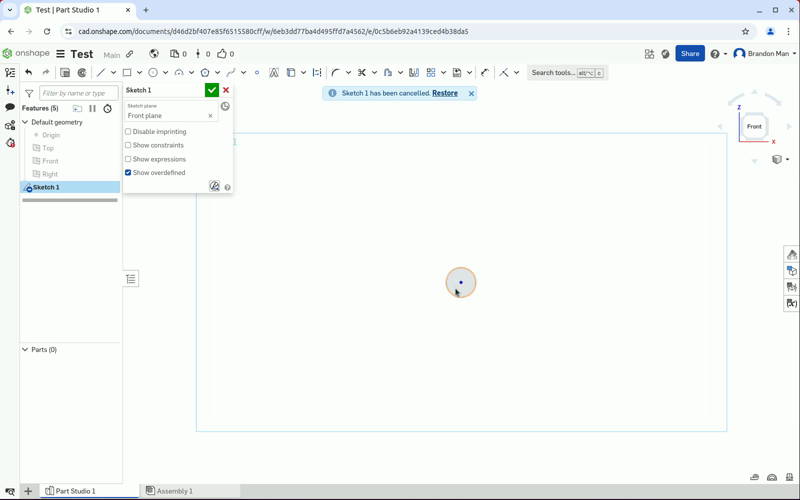
scroll(6)
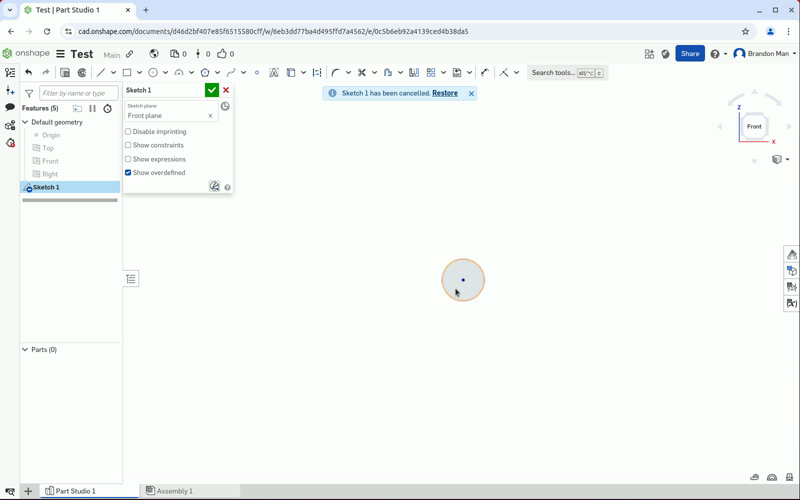
scroll(6)
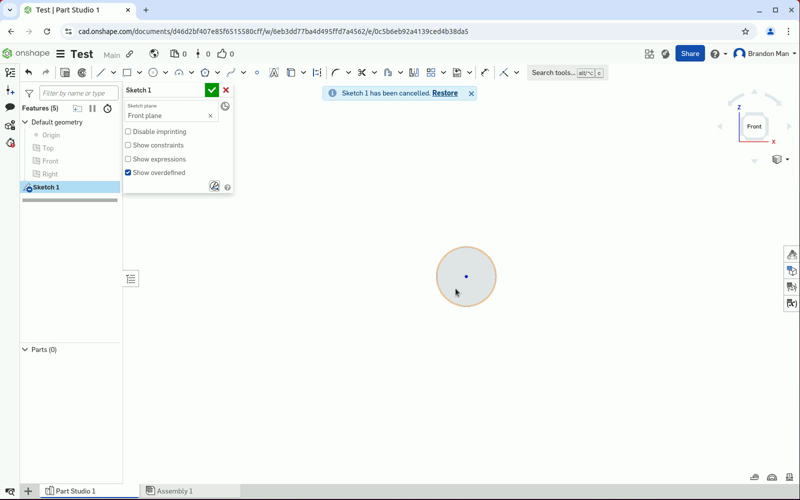
scroll(6)
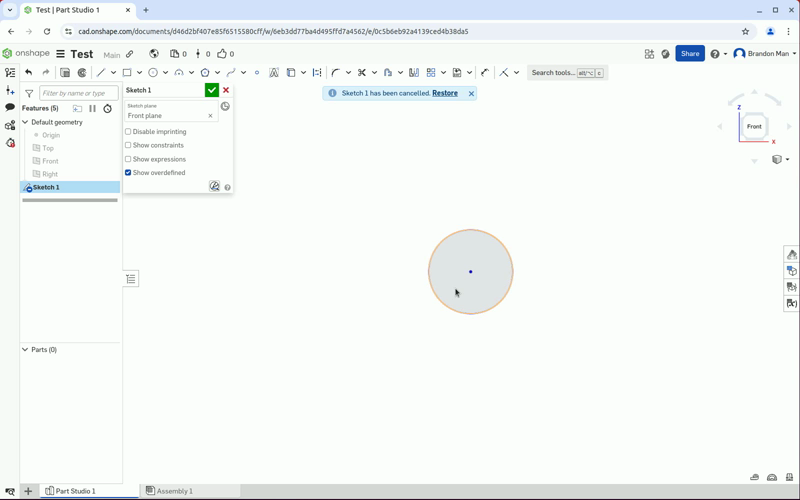
scroll(6)
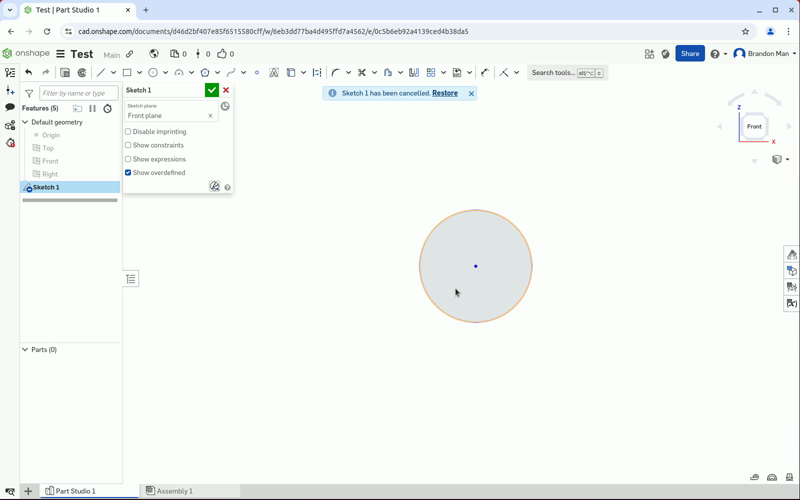
scroll(6)
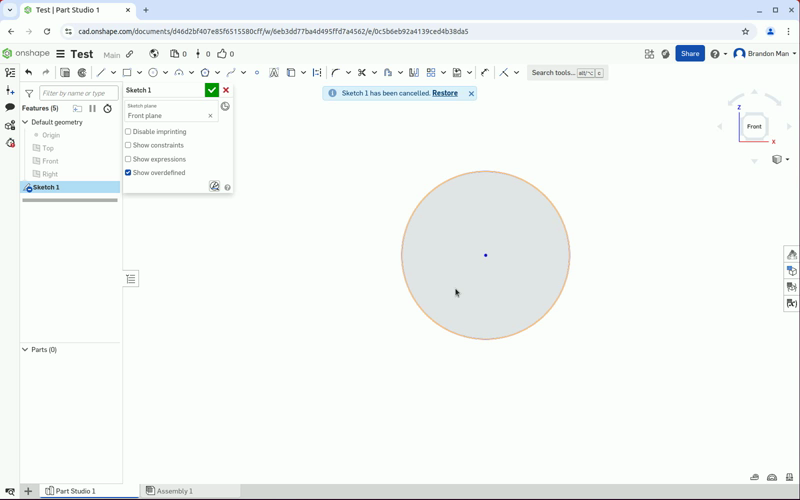
scroll(6)
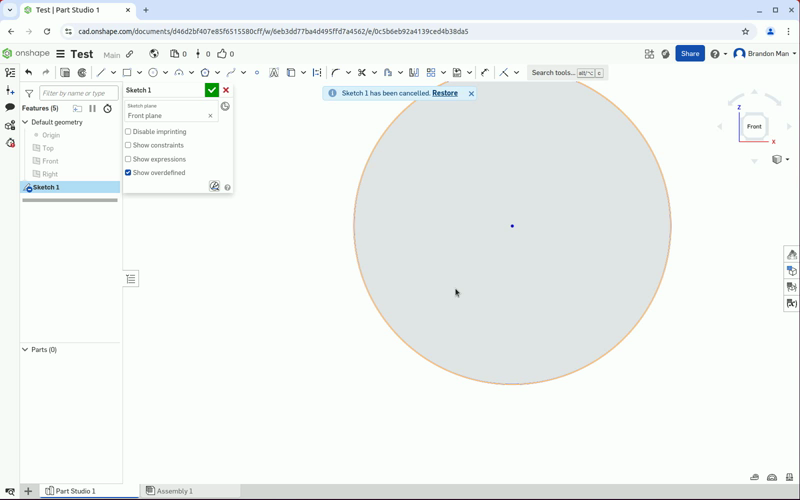
click(455, 288)
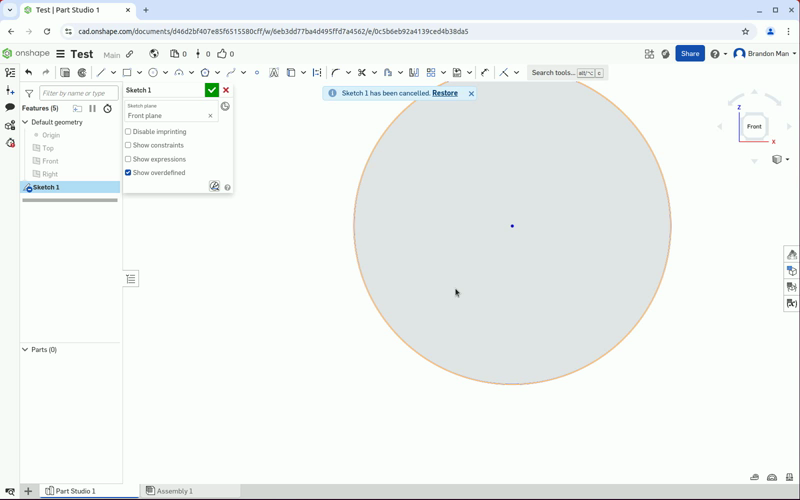
scroll(-6)
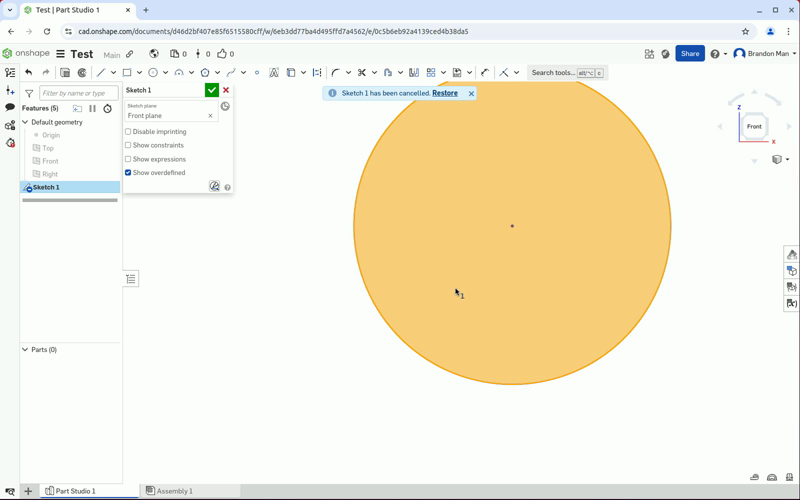
scroll(-6)
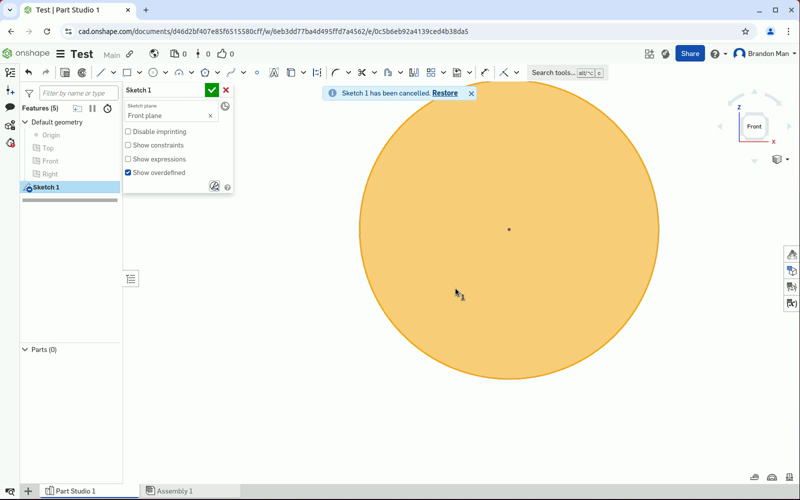
scroll(-6)
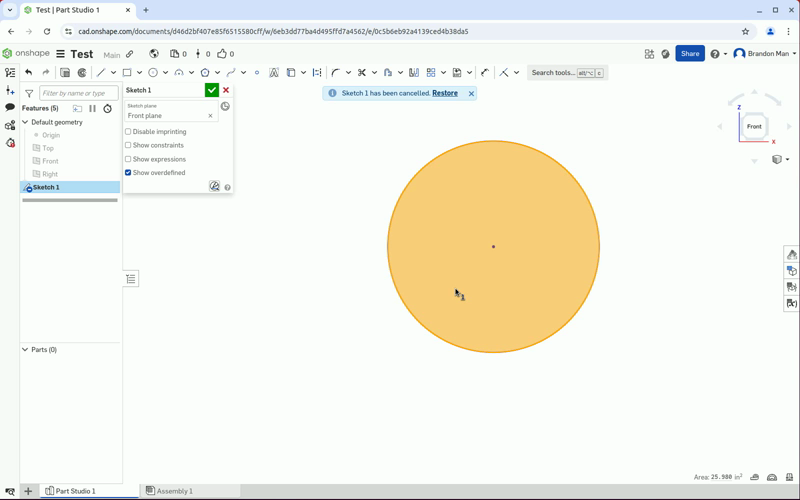
scroll(-6)
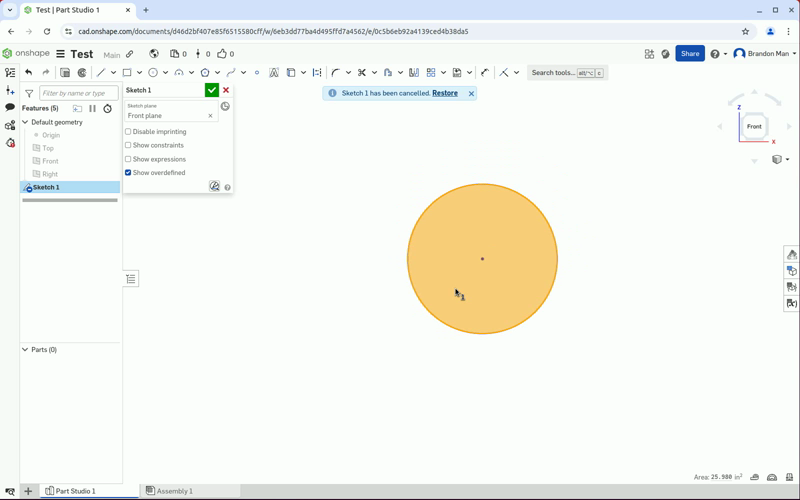
scroll(-6)
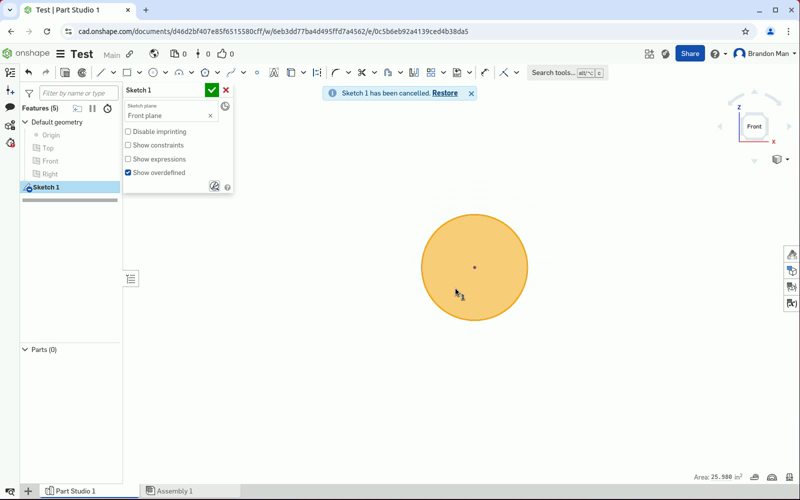
scroll(-6)
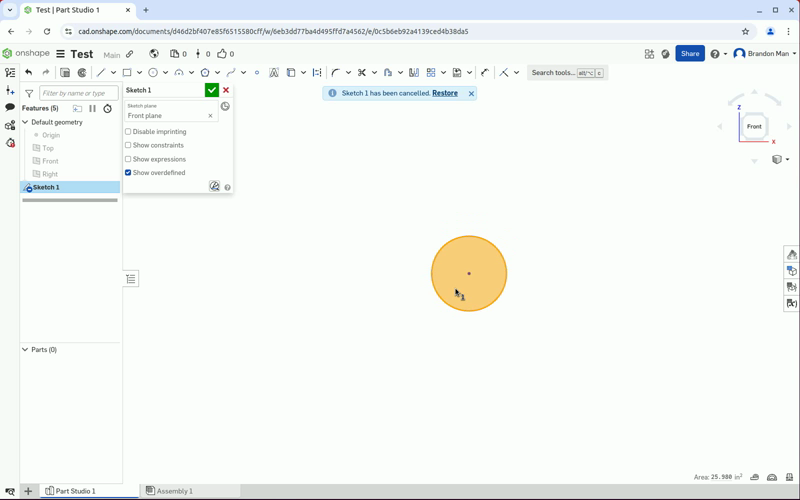
scroll(-6)
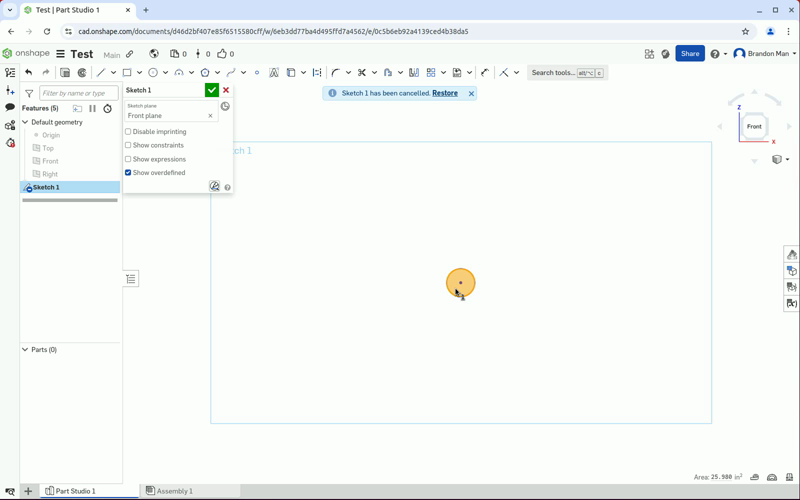
mouse_move(73, 352)
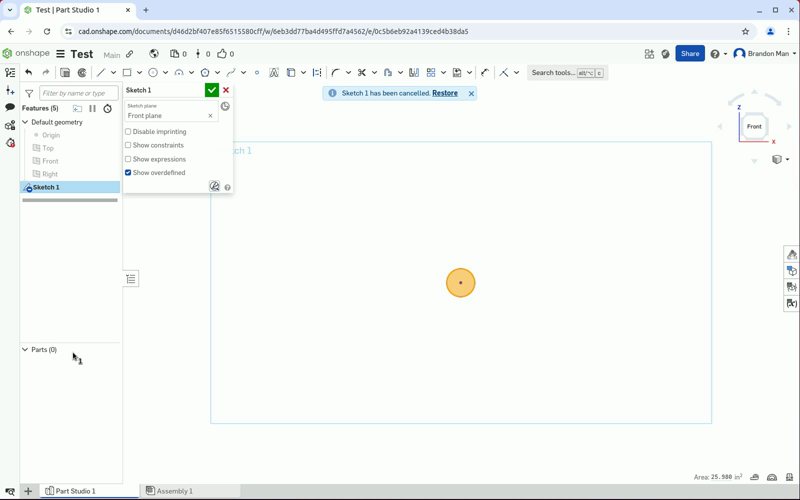
key(shift+y)
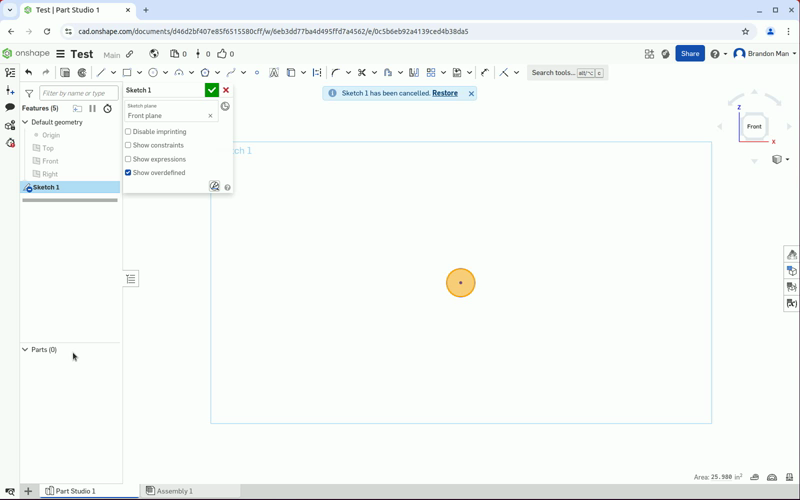
key(shift+e)
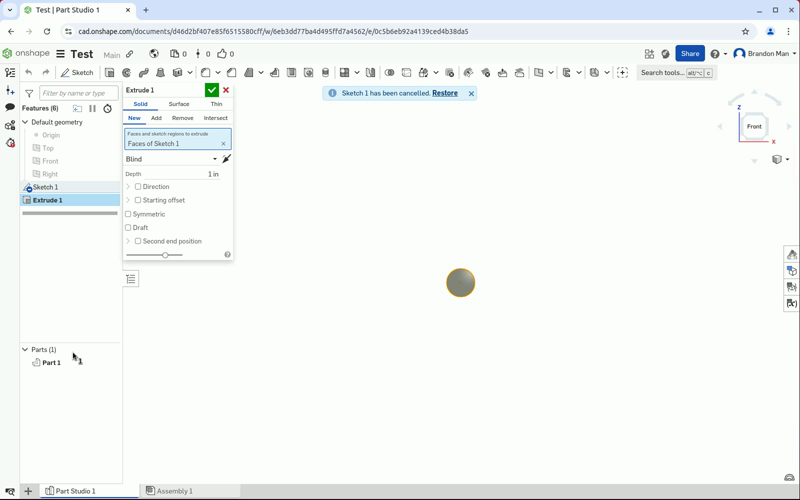
mouse_move(143, 106)
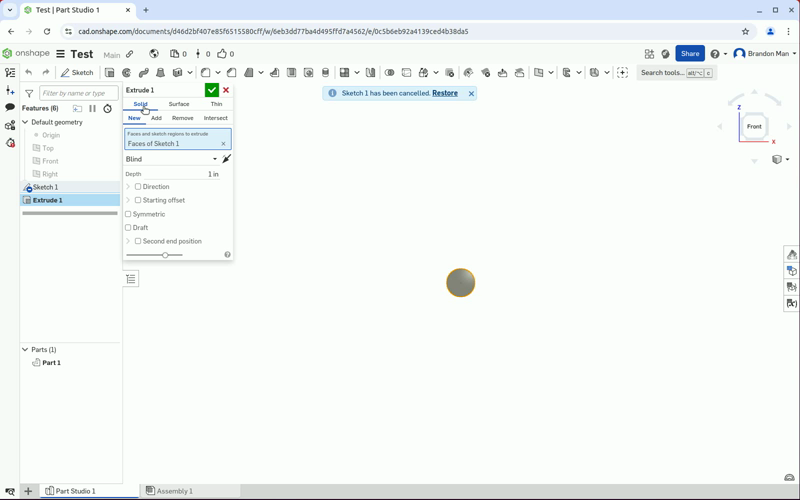
click(143, 106)
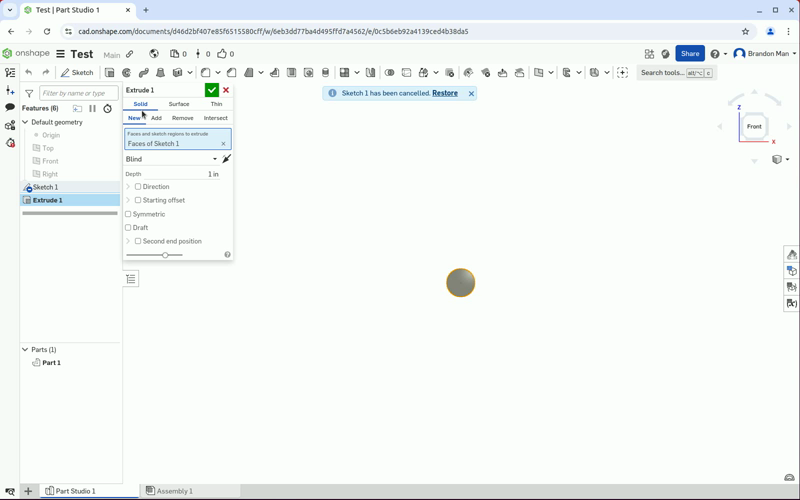
mouse_move(137, 120)
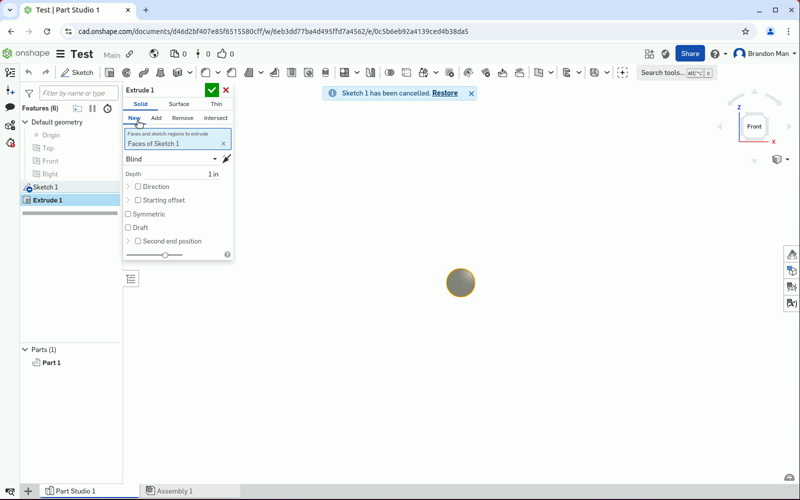
click(137, 120)
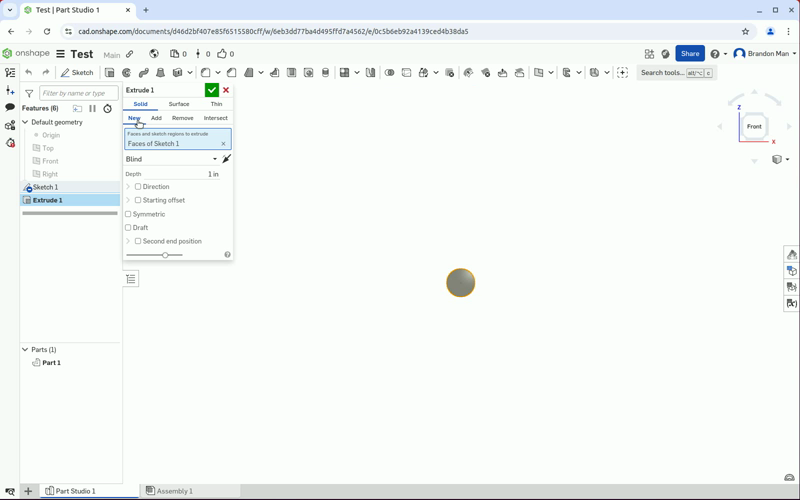
key(tab, 4)
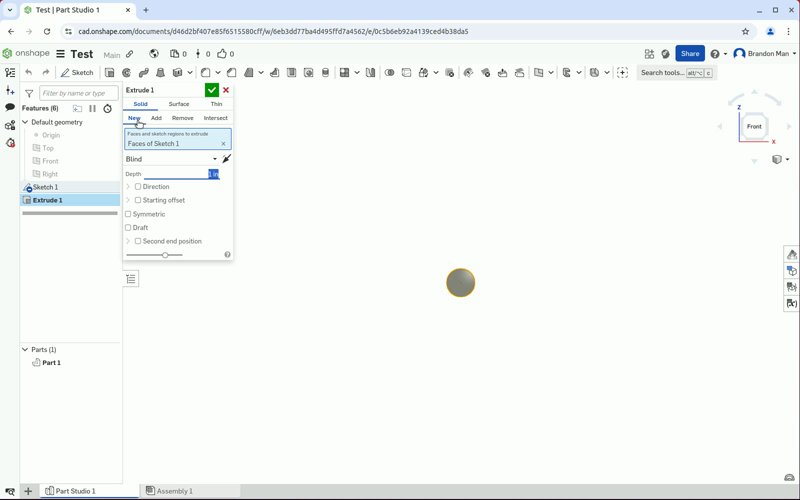
text(22.627)
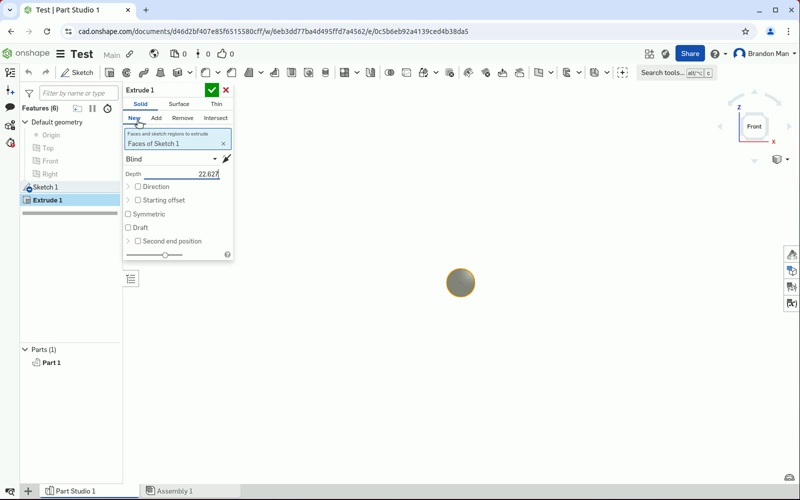
key(enter)
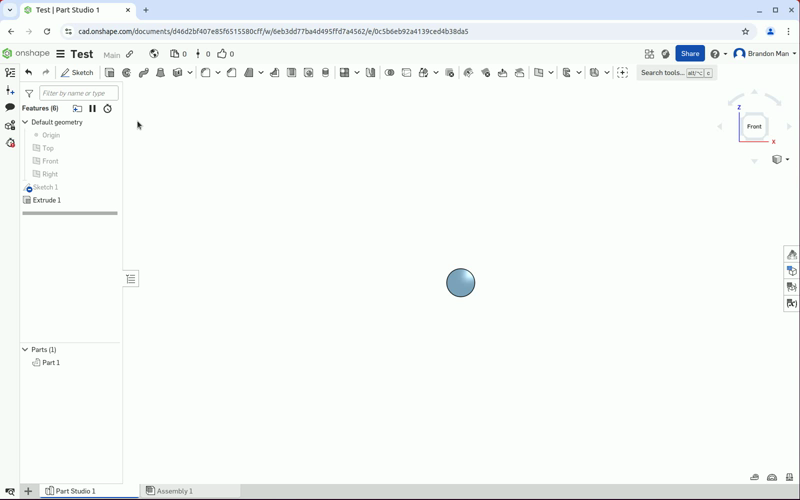
key(shift+h)
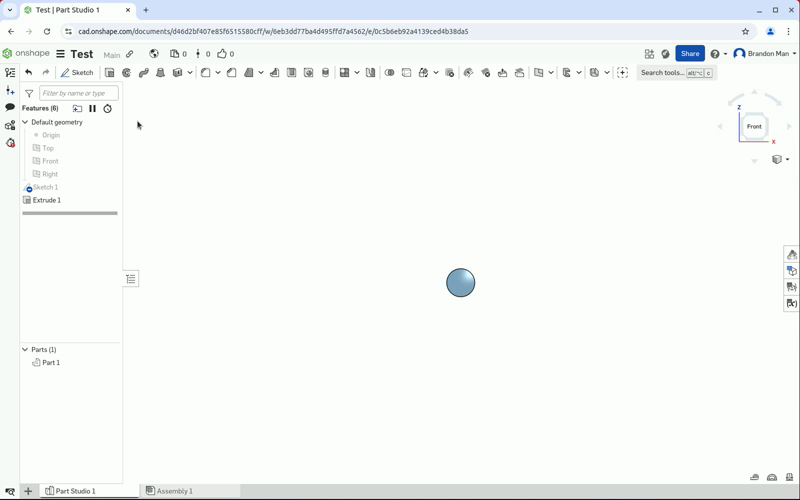
key(shift+h)
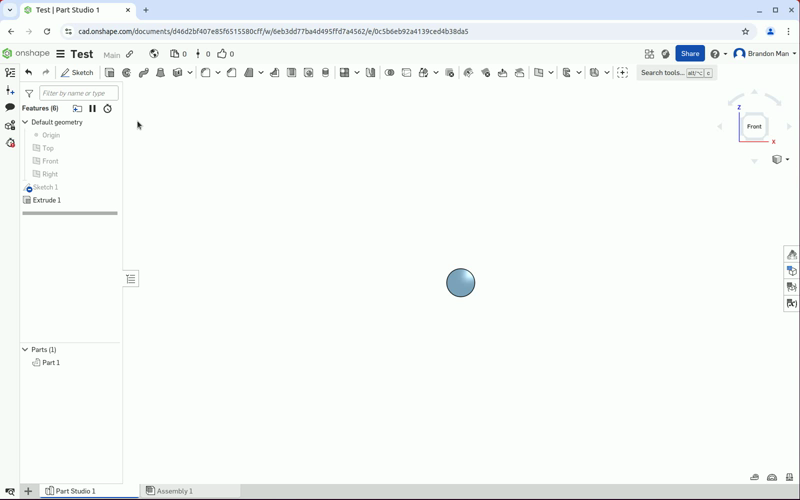
mouse_move(73, 189)
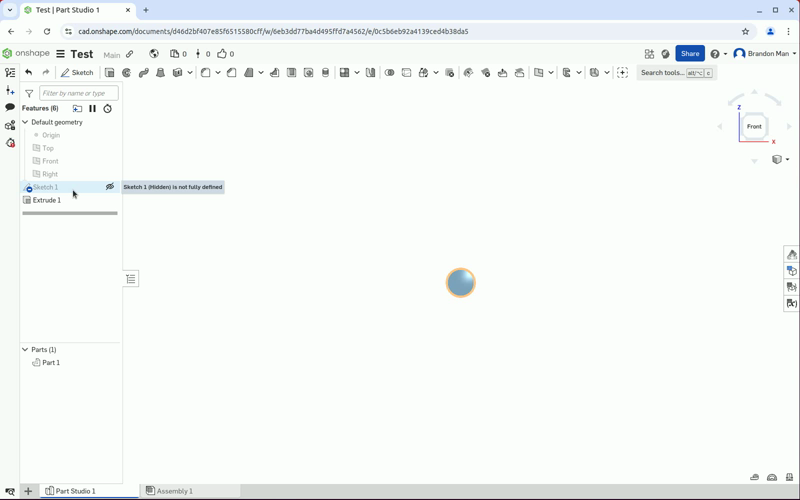
click(73, 189)
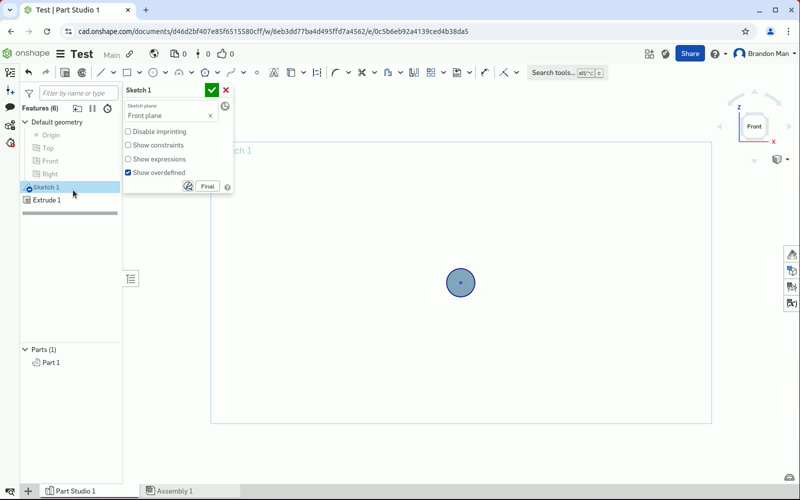
mouse_move(229, 92)
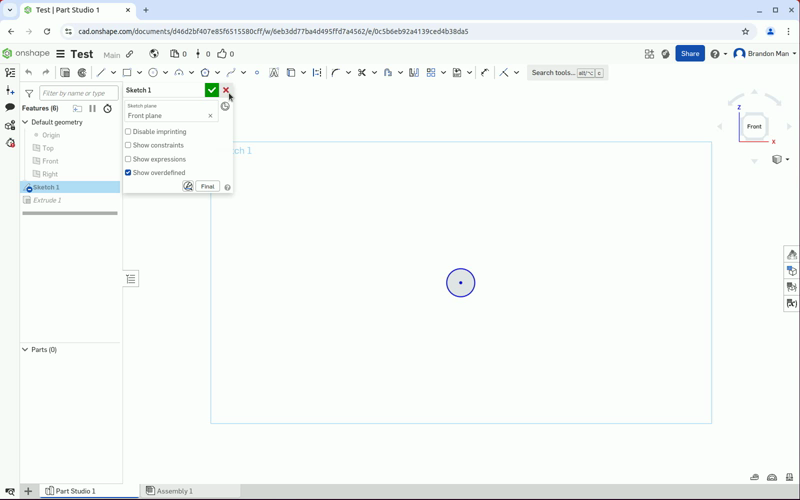
click(229, 92)
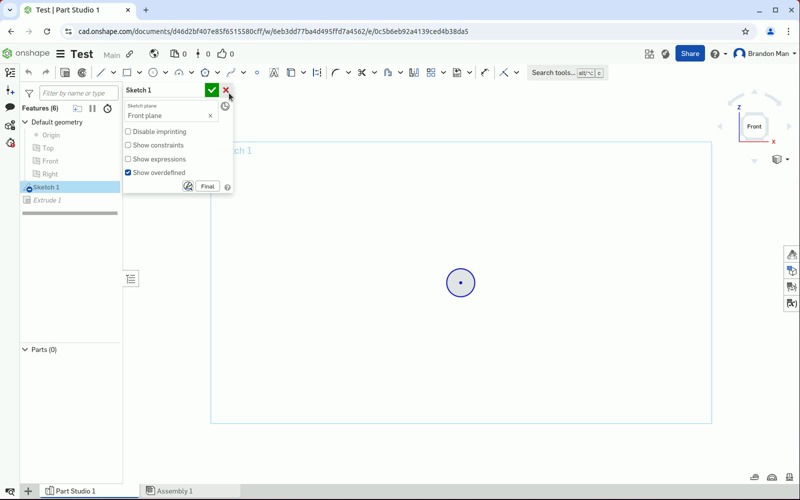
key(shift+s)
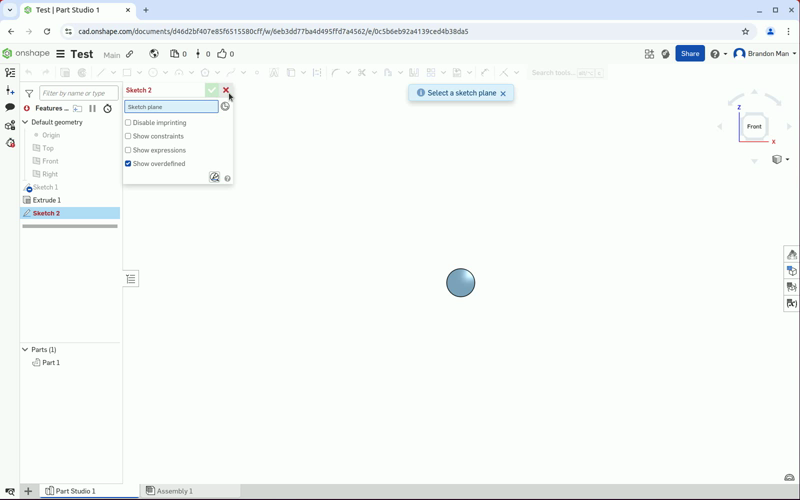
mouse_move(73, 163)
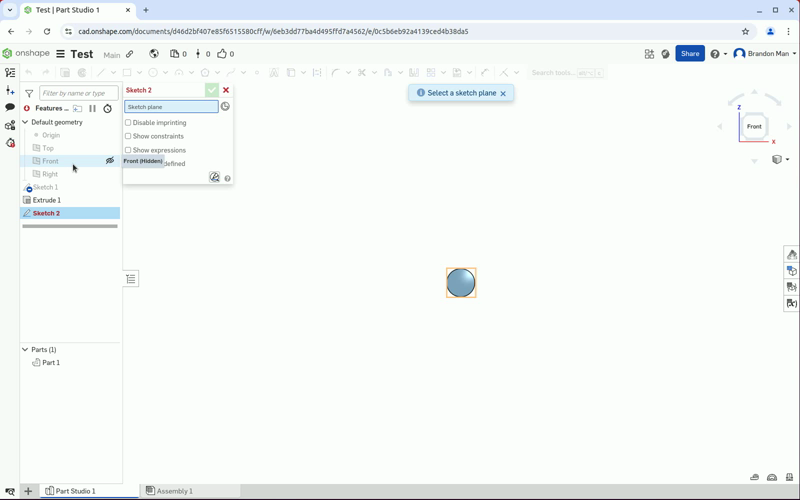
click(73, 163)
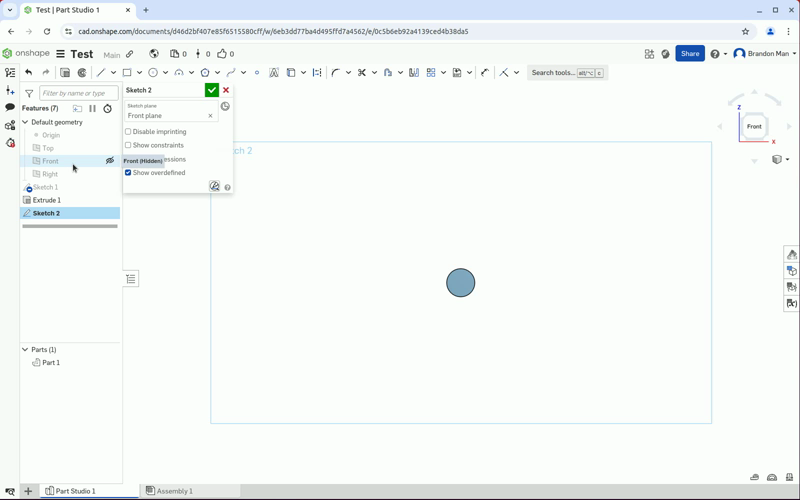
mouse_move(73, 352)
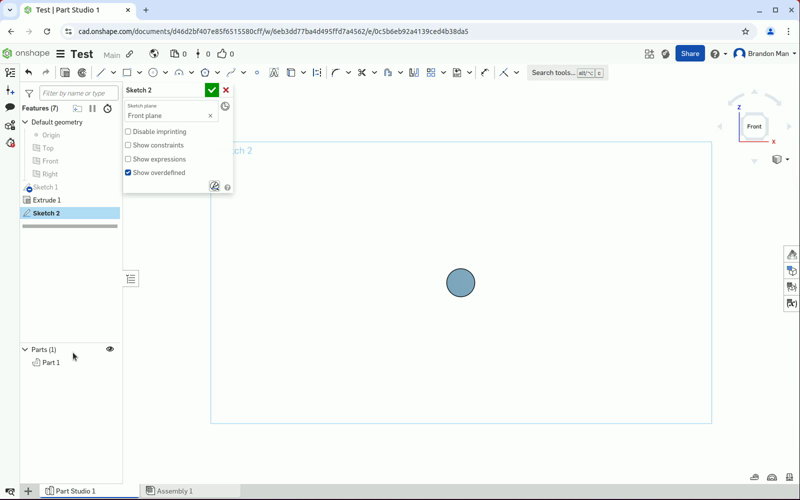
key(y)
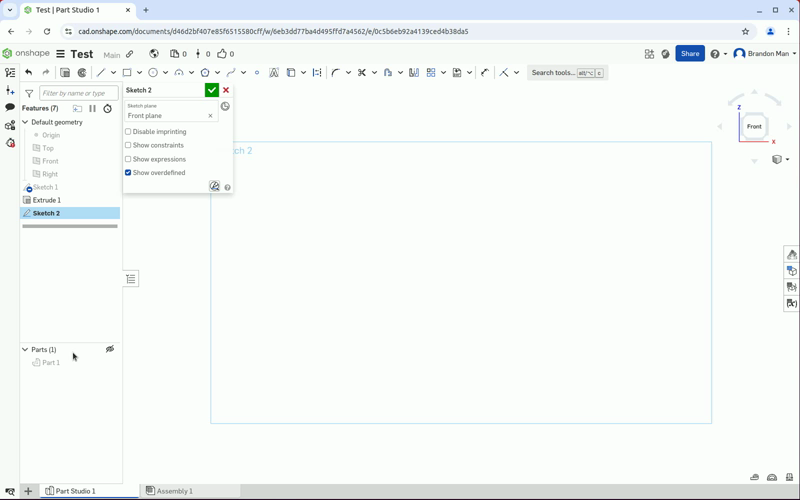
key(l)
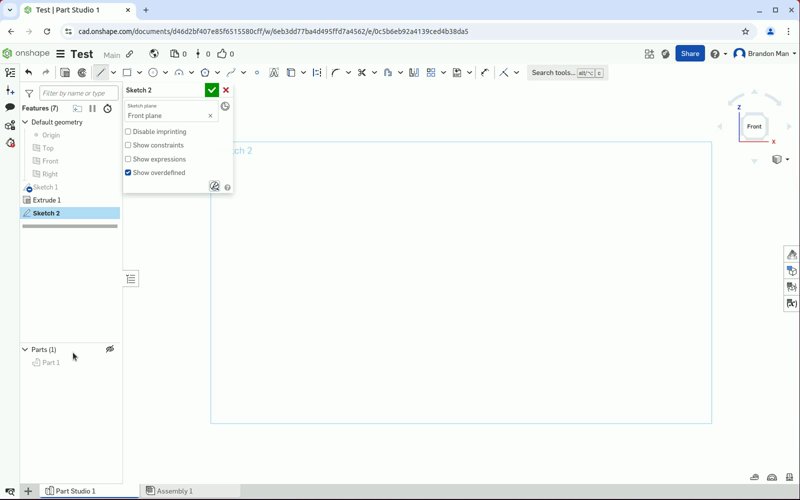
key_down(shift)
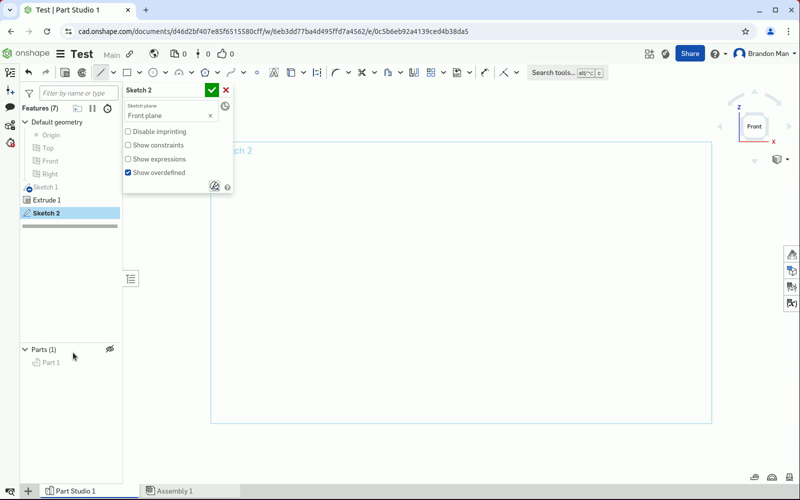
mouse_move(423, 336)
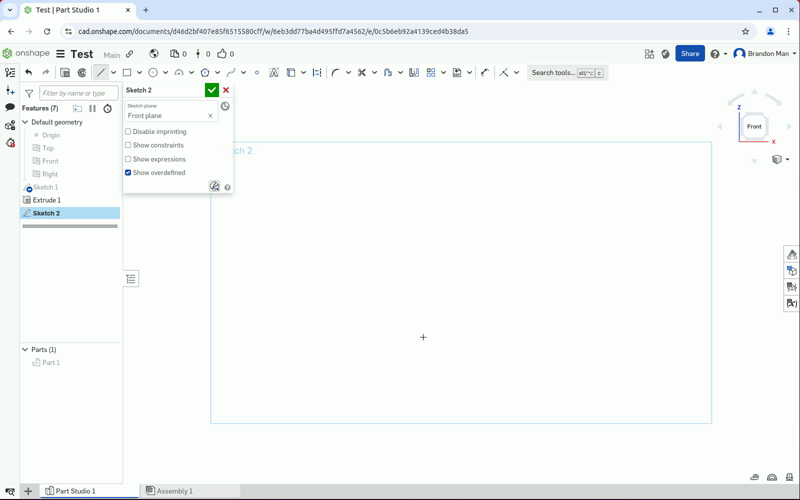
click(423, 336)
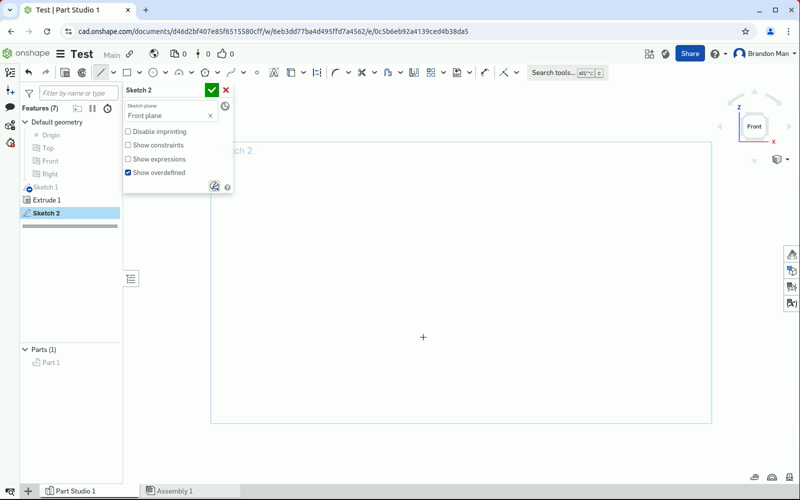
key_up(shift)
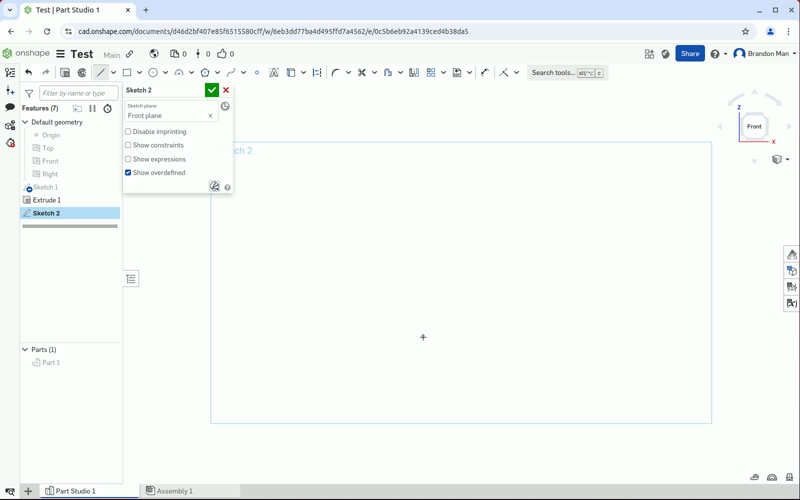
key_down(shift)
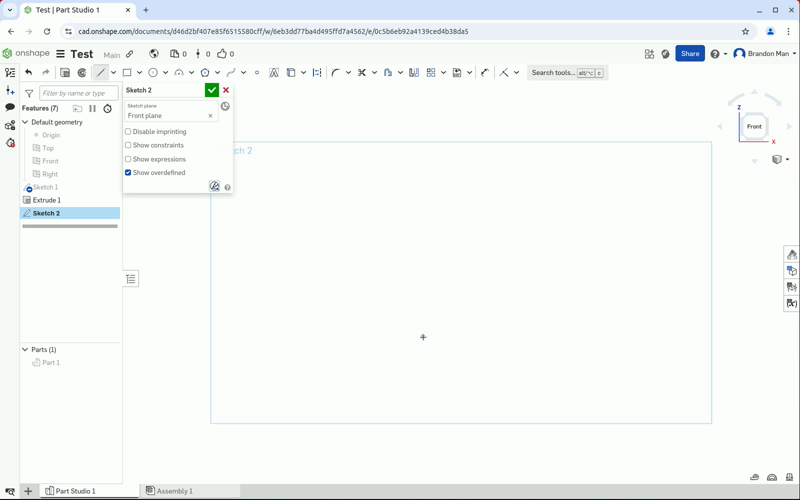
mouse_move(492, 336)
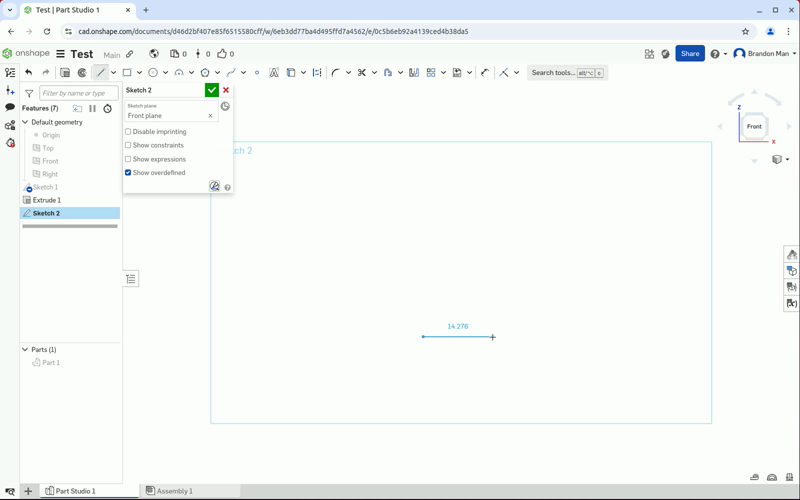
click(492, 336)
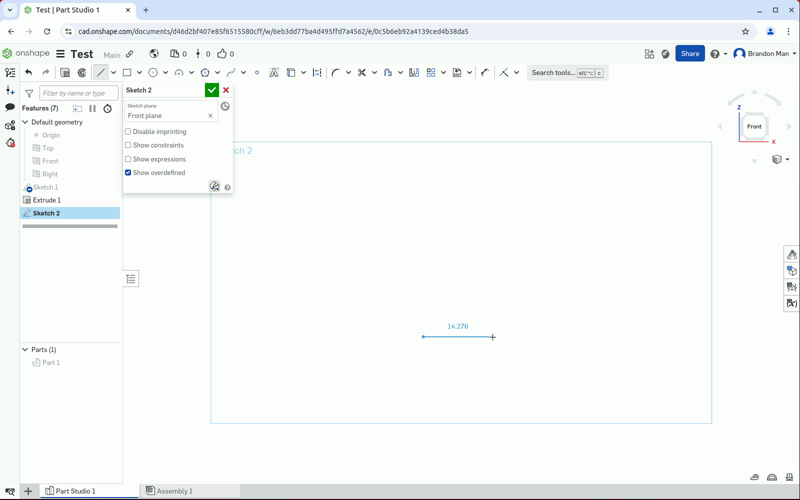
key_up(shift)
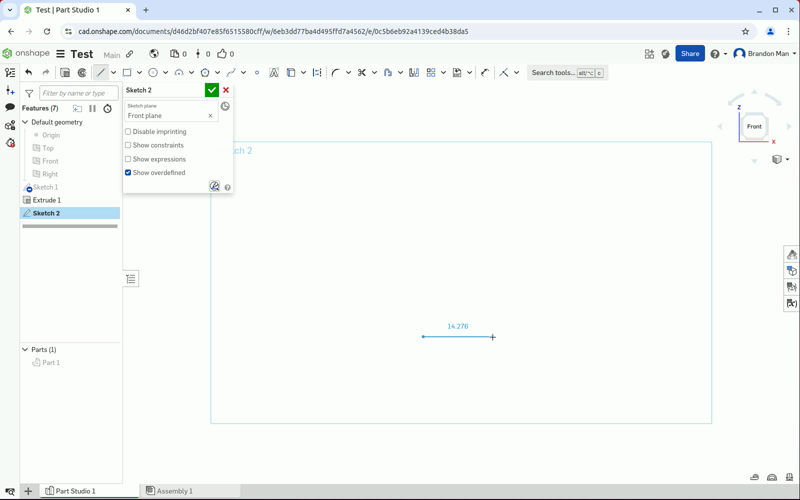
key_down(shift)
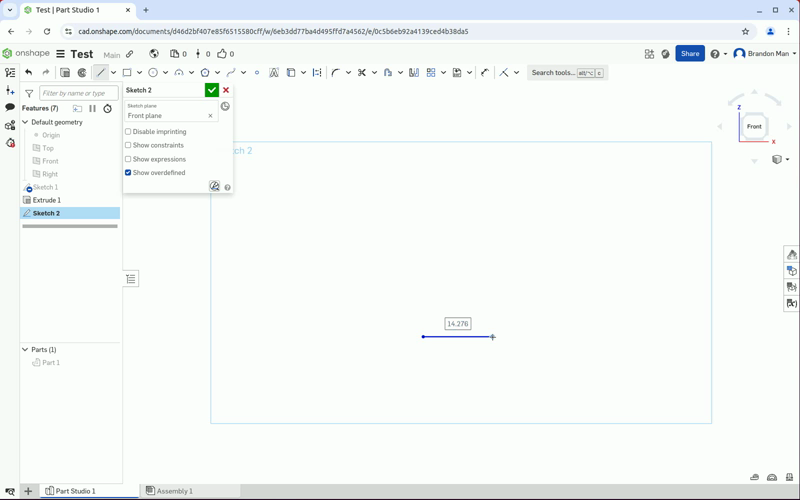
mouse_move(522, 336)
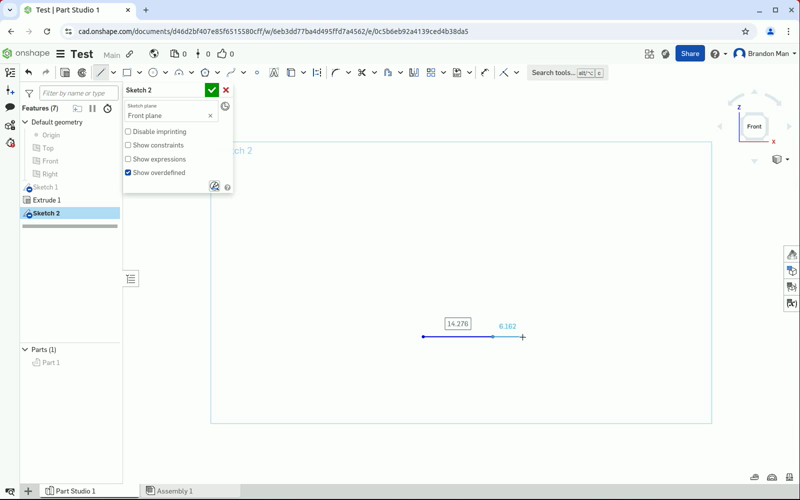
mouse_move(492, 322)
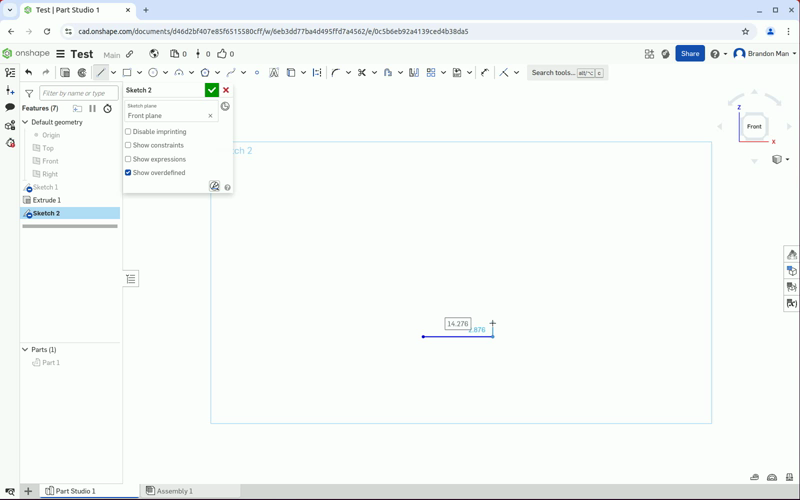
click(492, 322)
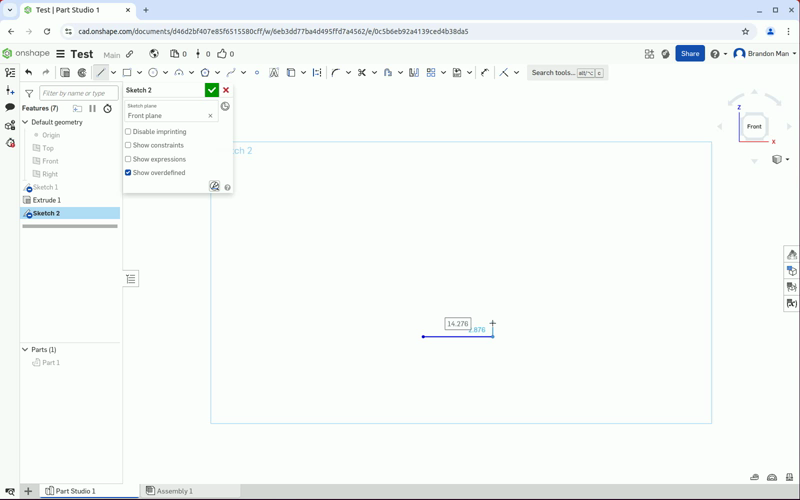
key_up(shift)
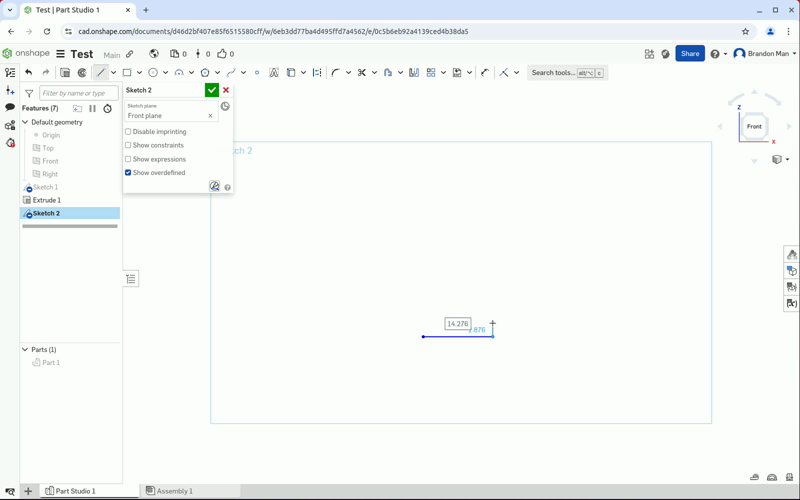
key_down(shift)
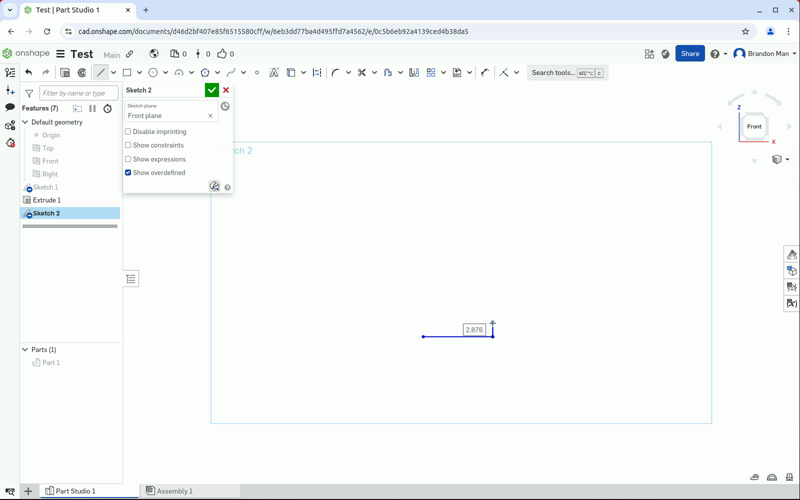
mouse_move(423, 322)
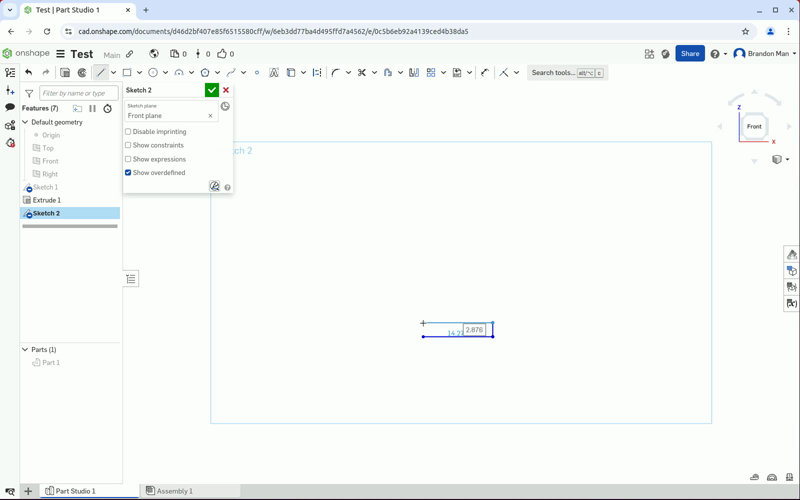
click(423, 322)
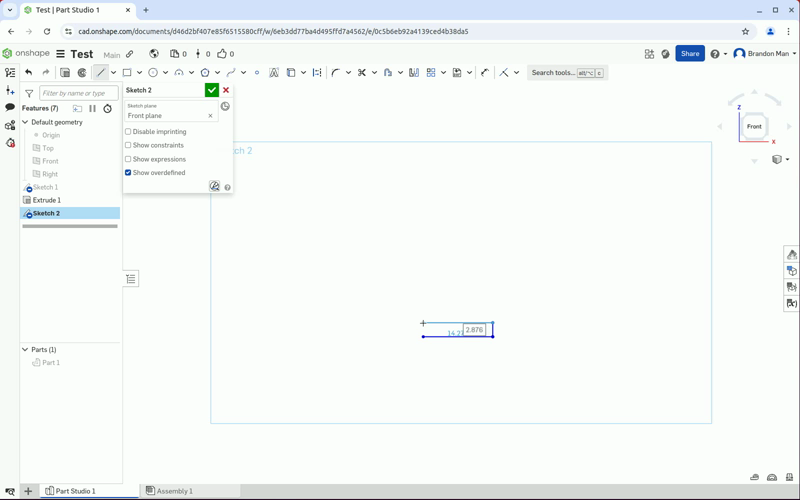
key_up(shift)
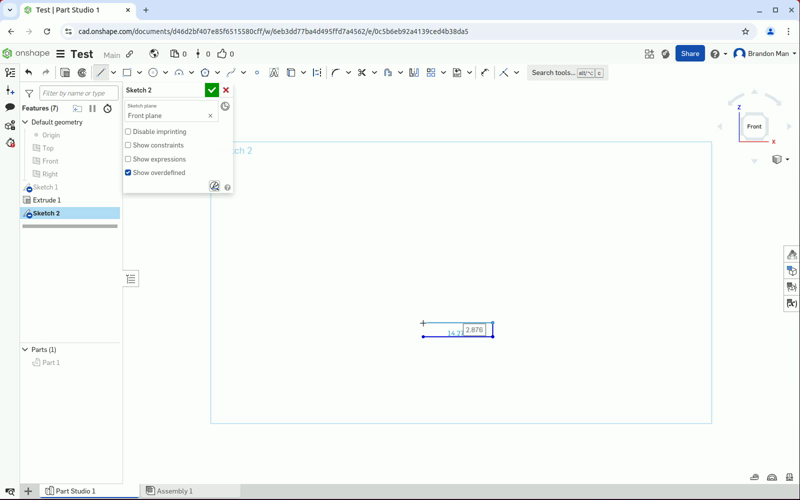
mouse_move(453, 322)
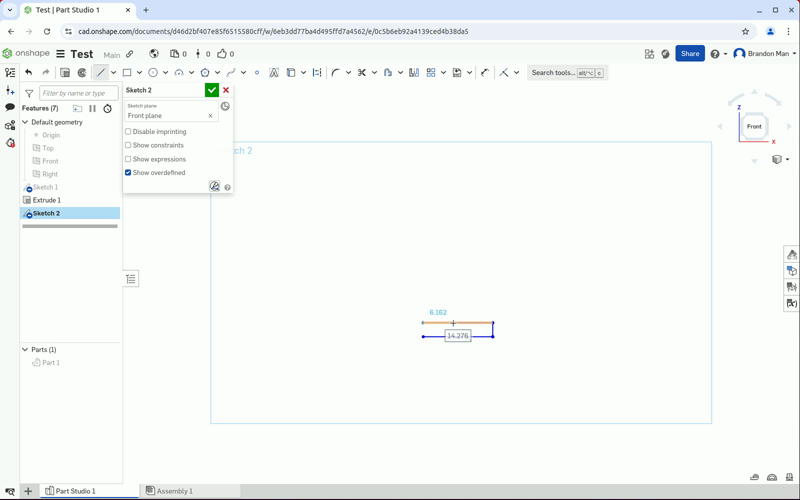
key_down(shift)
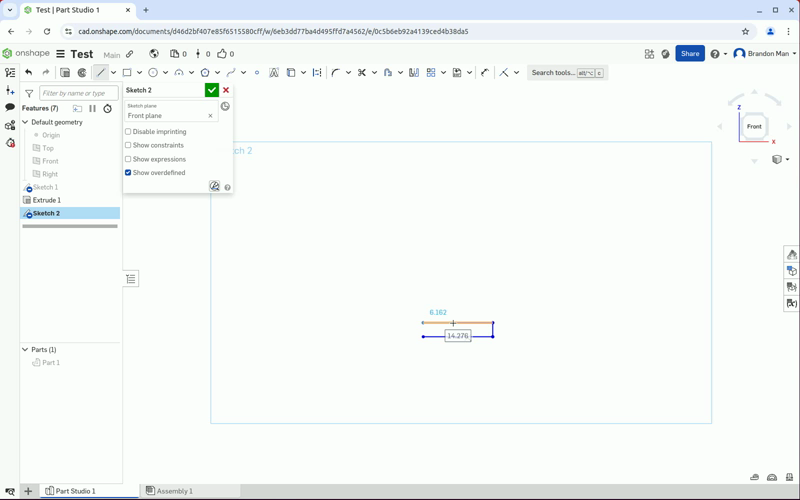
mouse_move(423, 336)
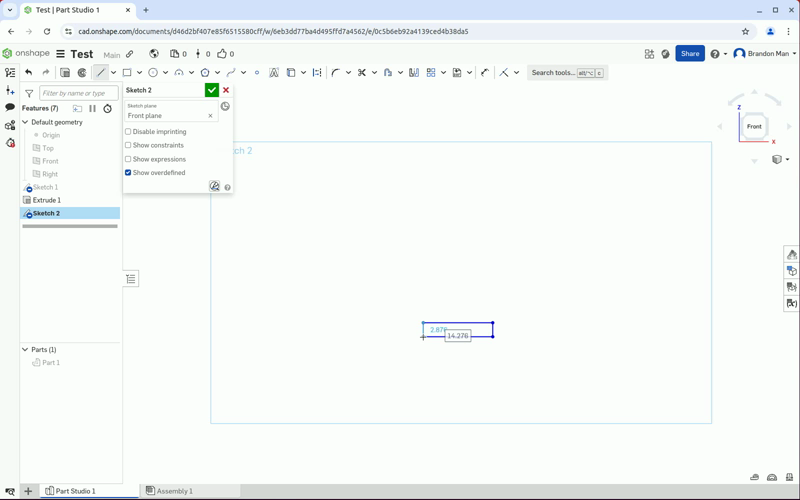
key_up(shift)
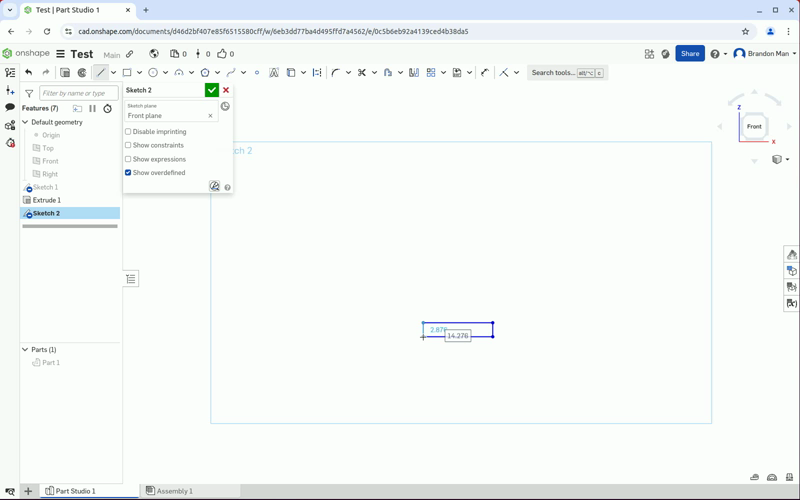
click(423, 336)
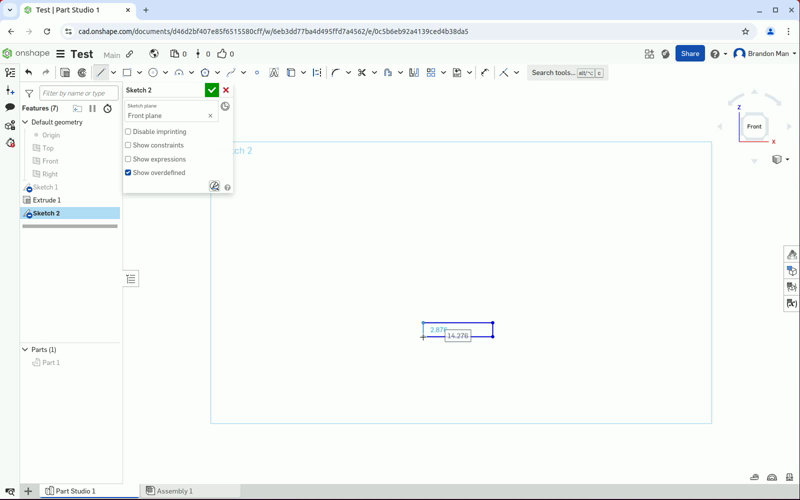
key(esc)
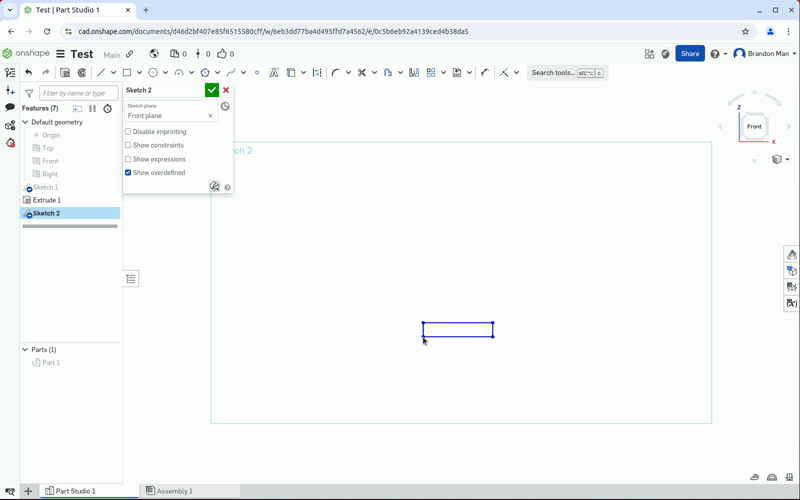
mouse_move(461, 325)
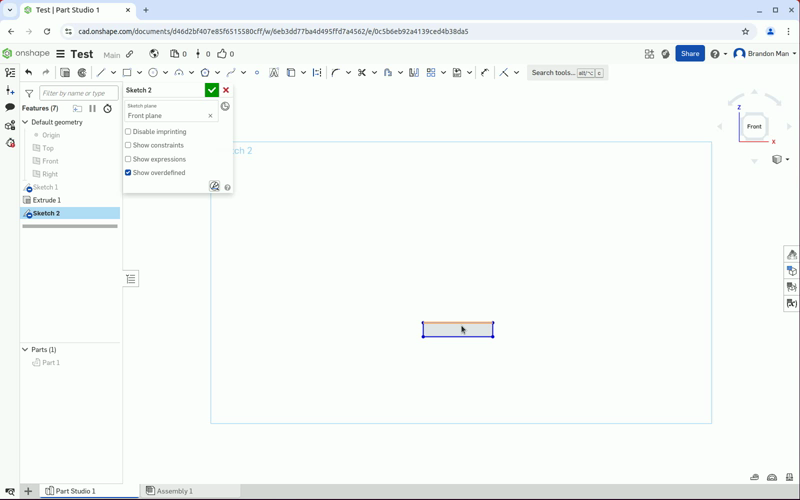
scroll(6)
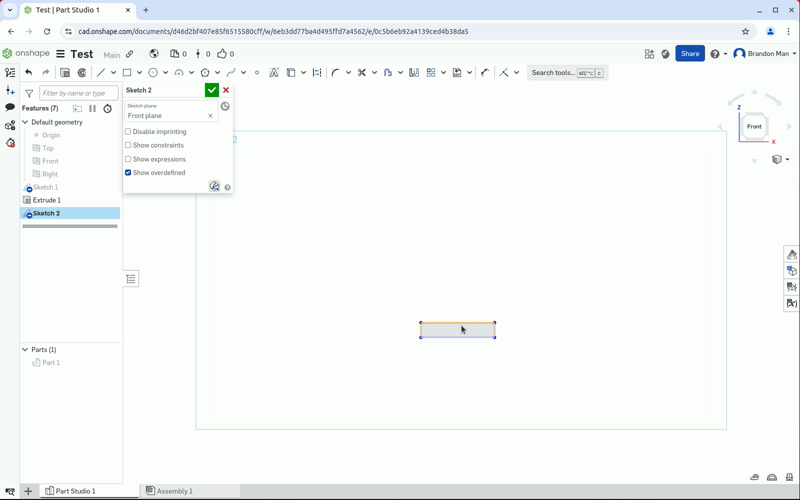
scroll(6)
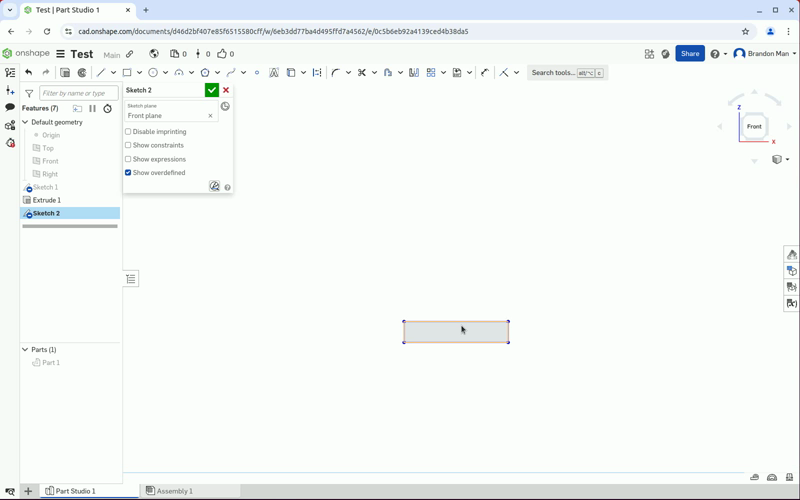
scroll(6)
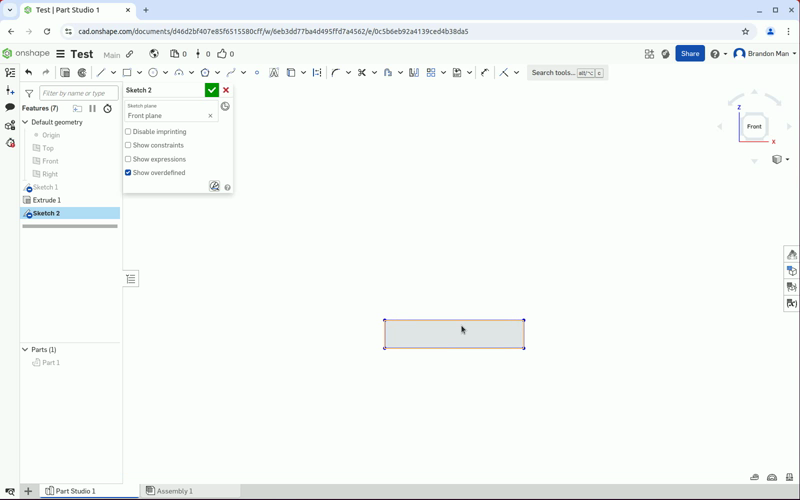
scroll(6)
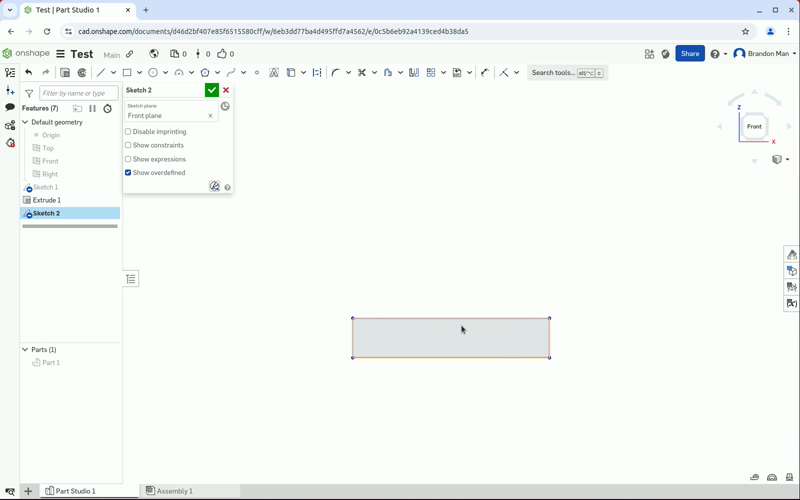
scroll(6)
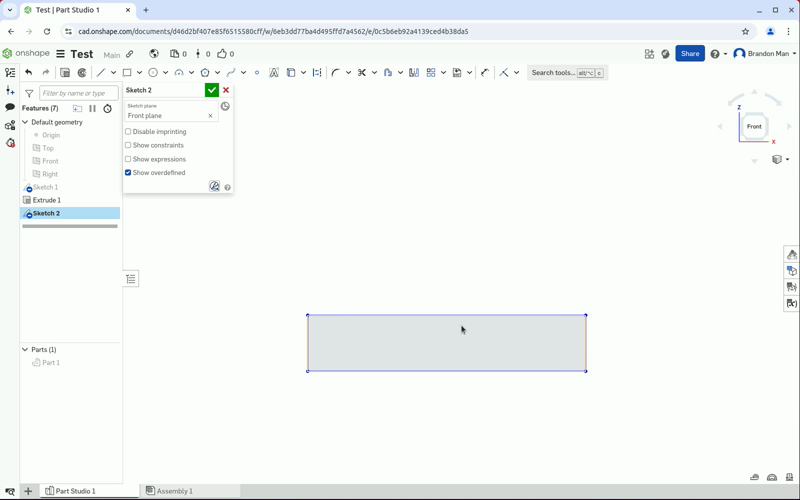
scroll(6)
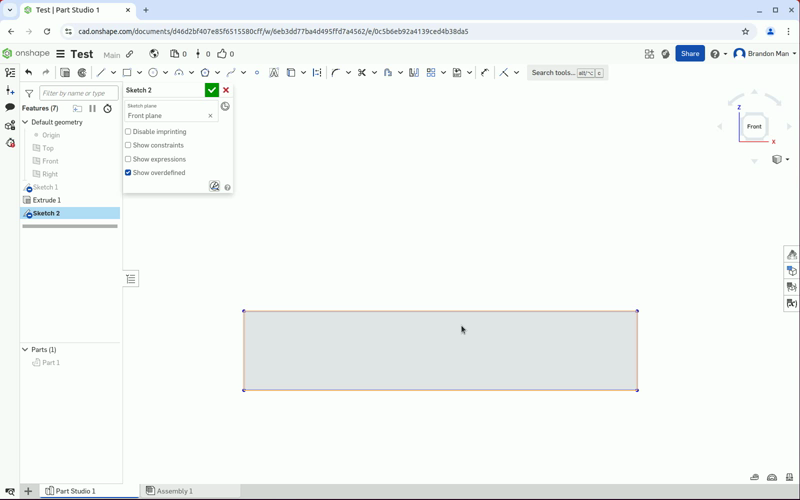
scroll(6)
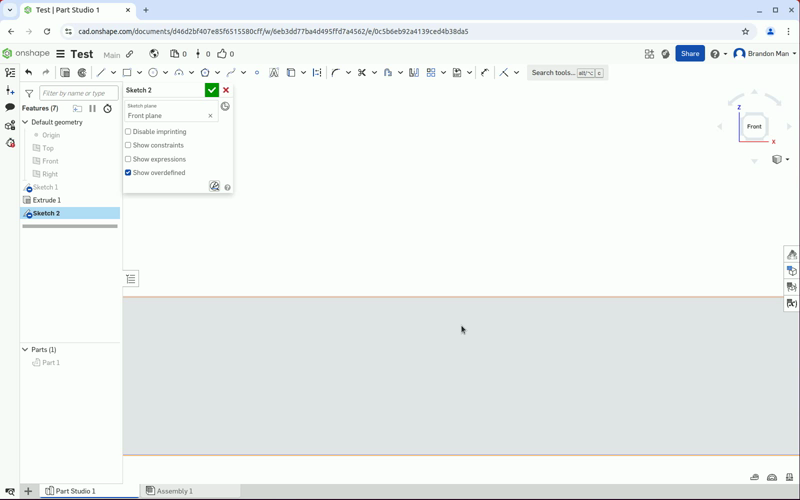
click(461, 325)
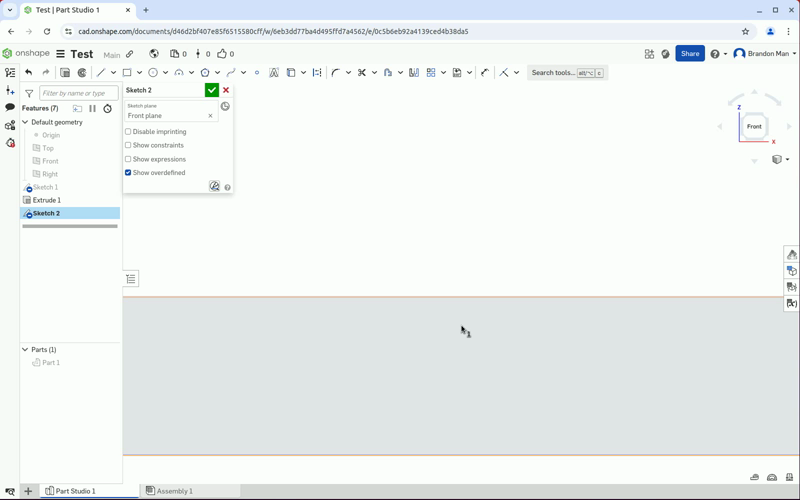
scroll(-6)
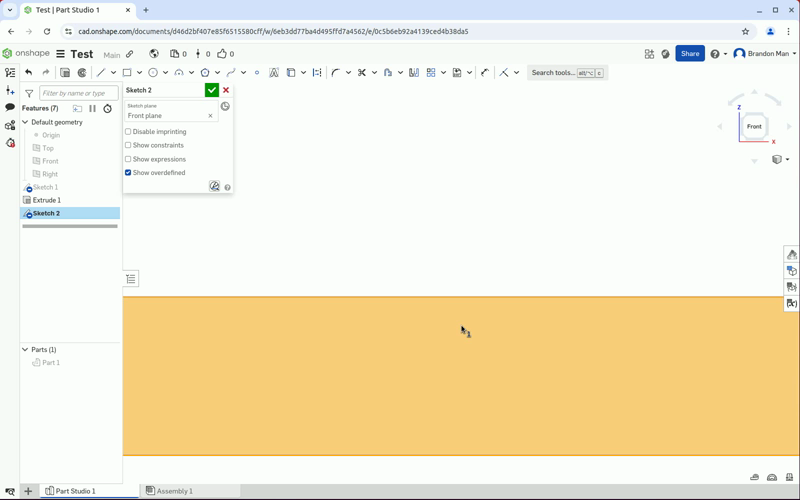
scroll(-6)
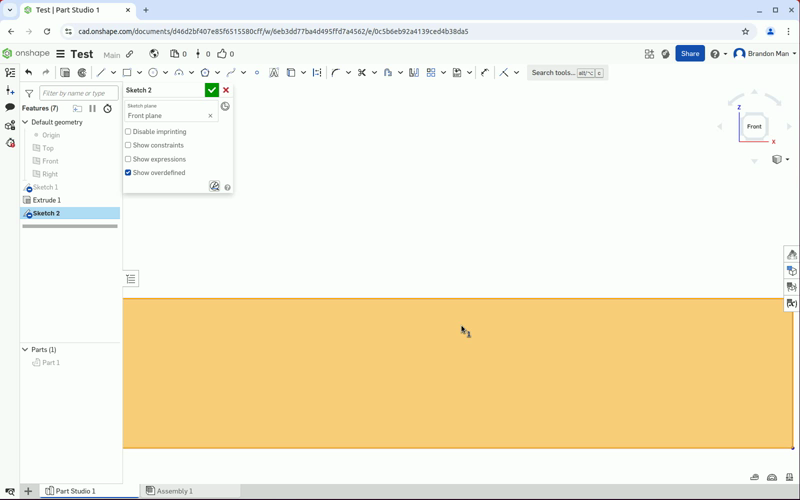
scroll(-6)
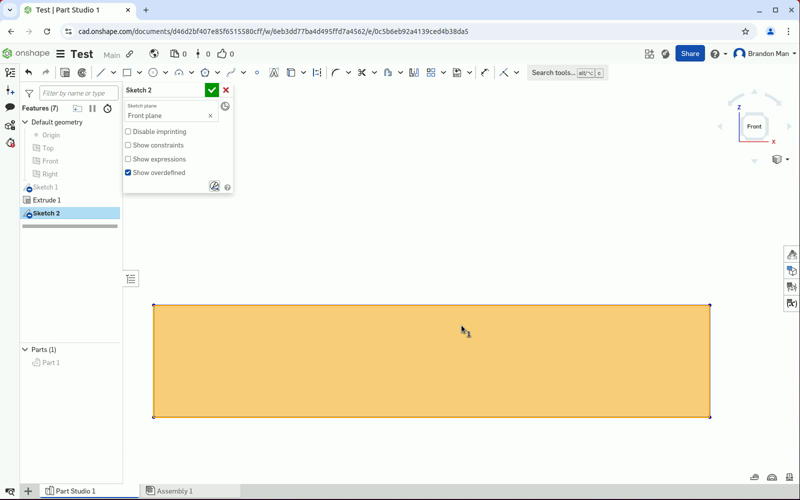
scroll(-6)
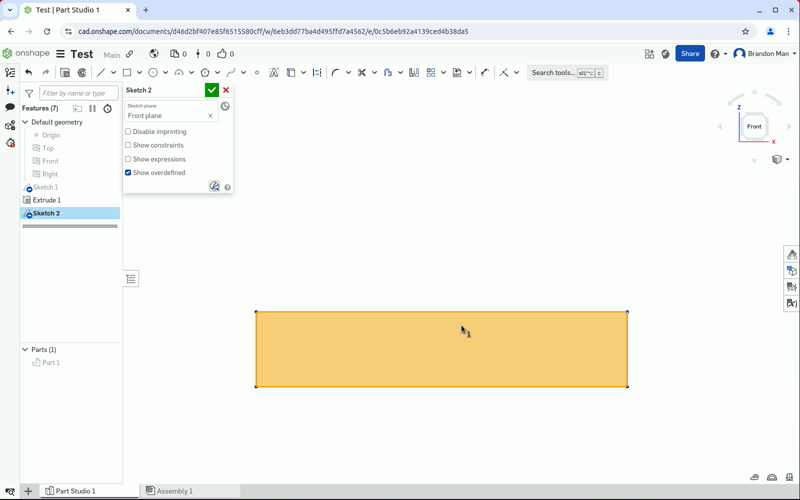
scroll(-6)
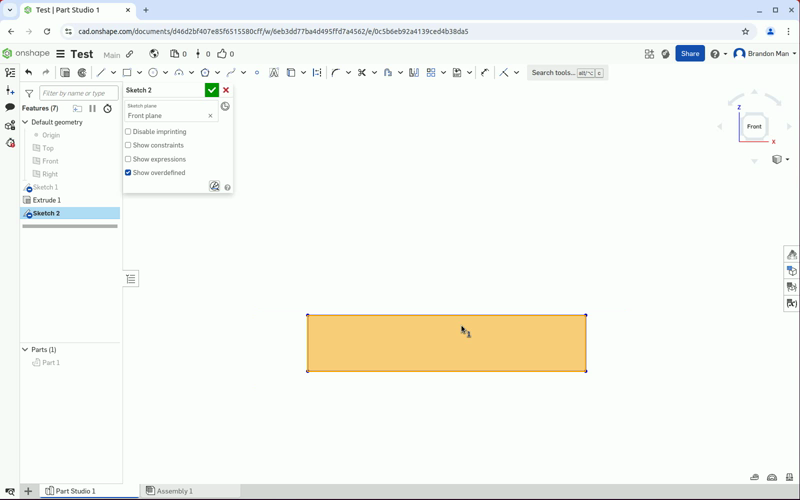
scroll(-6)
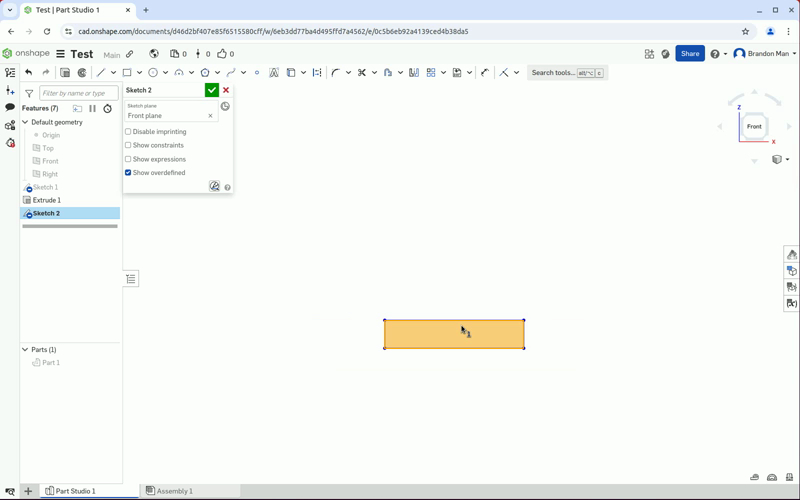
scroll(-6)
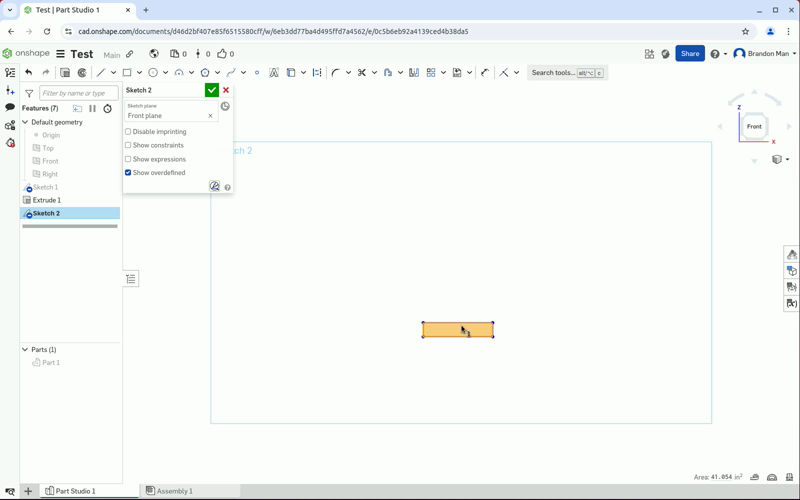
mouse_move(73, 352)
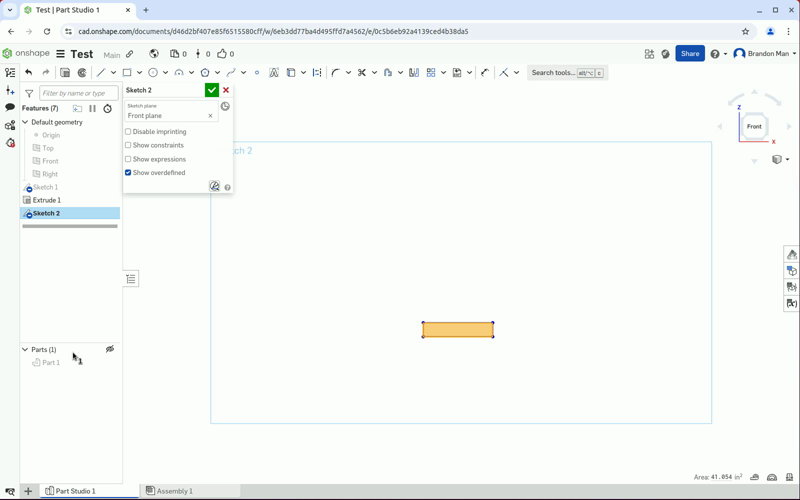
key(shift+y)
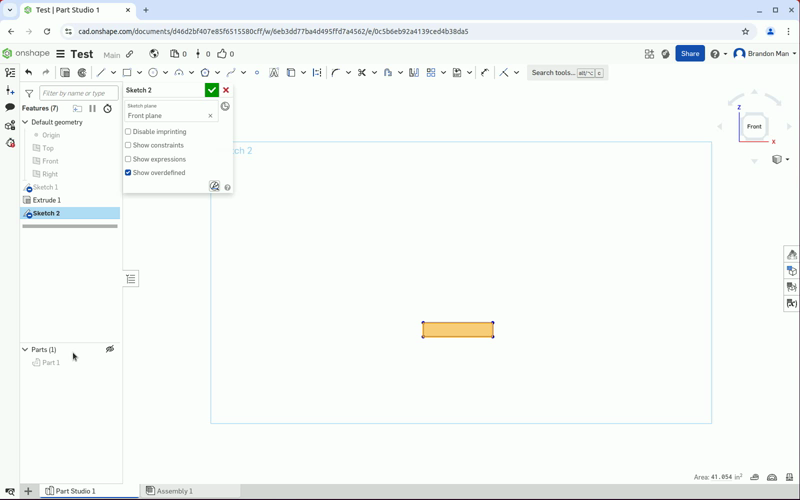
key(shift+e)
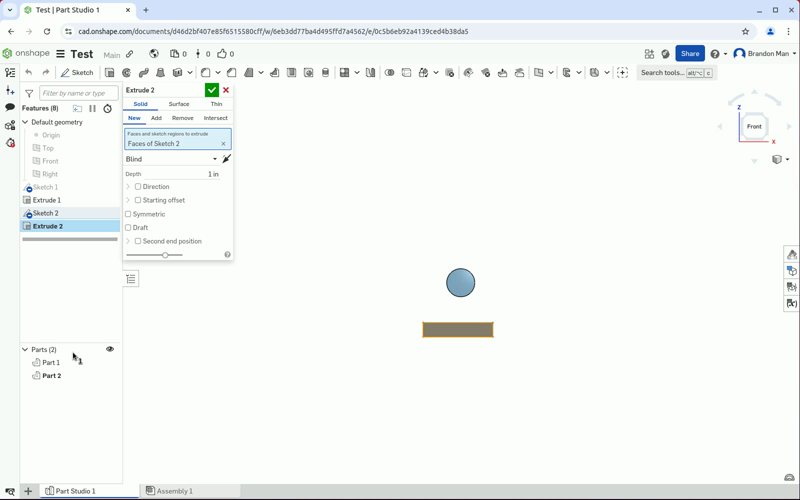
mouse_move(143, 106)
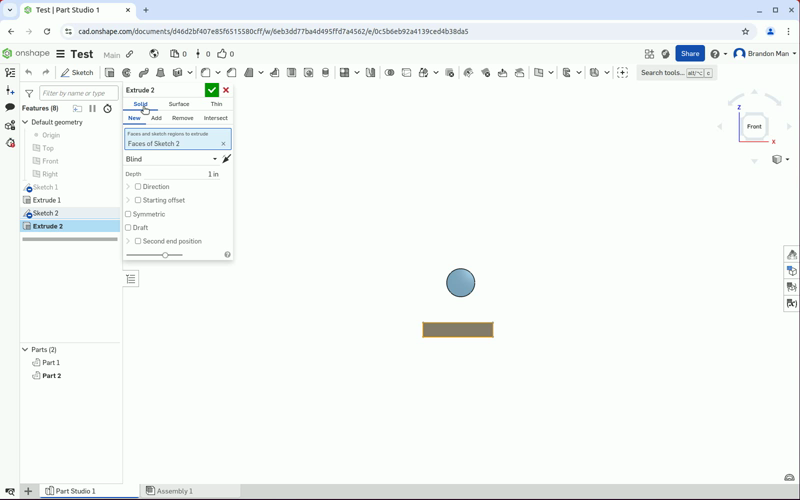
click(143, 106)
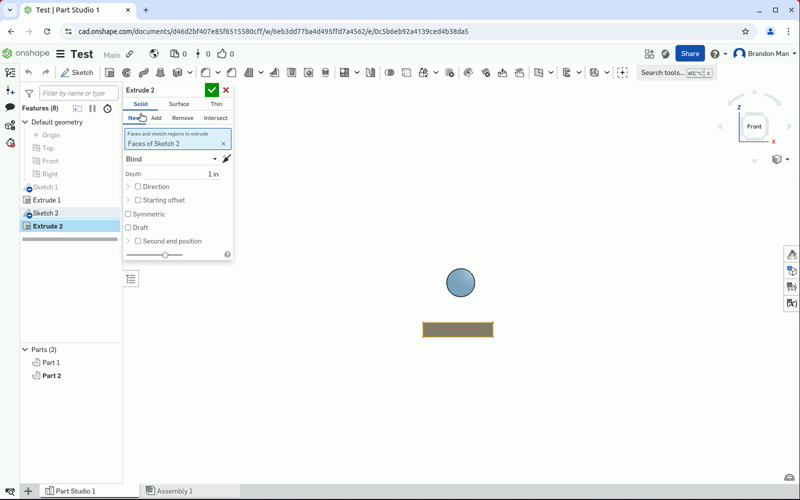
mouse_move(137, 120)
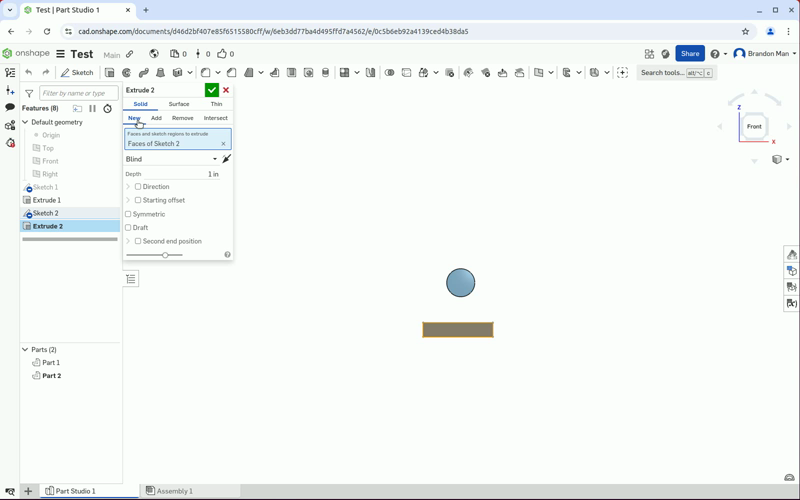
click(137, 120)
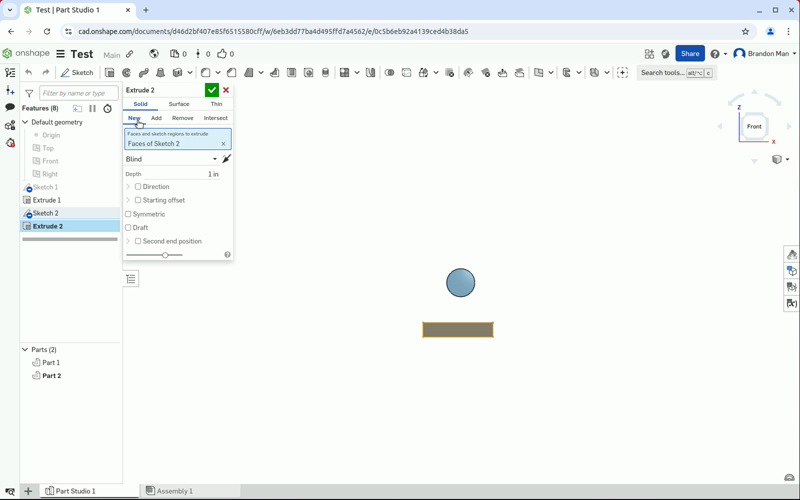
key(tab, 4)
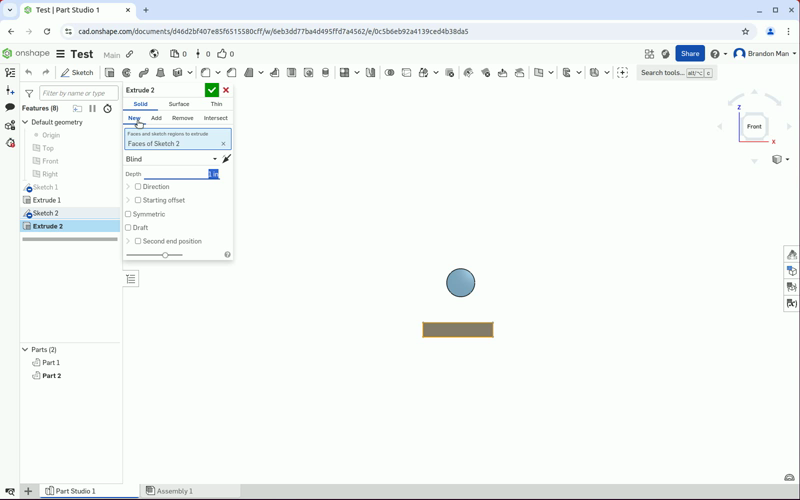
text(2.889)
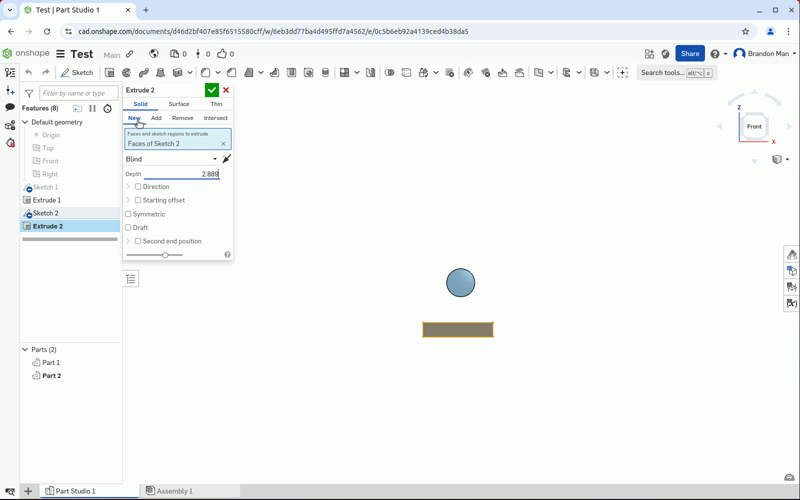
key(enter)
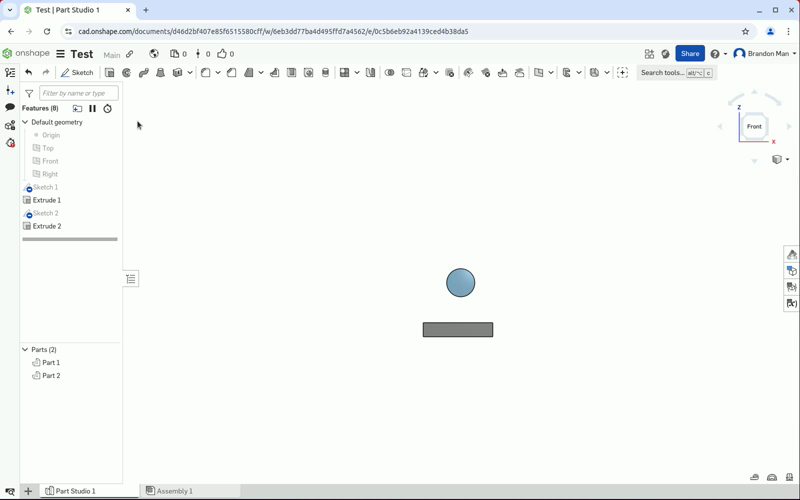
key(shift+h)
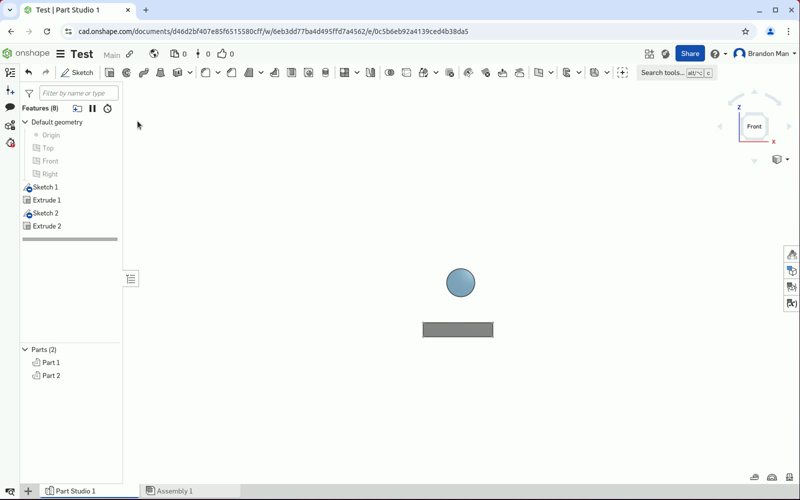
key(shift+h)
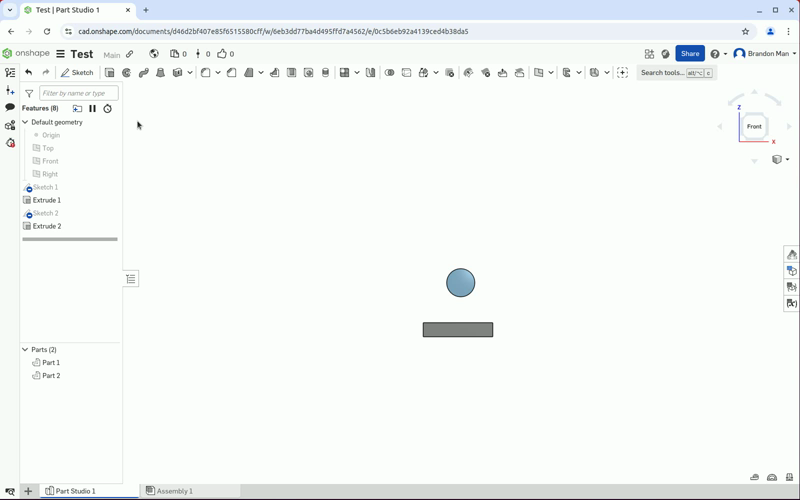
mouse_move(73, 189)
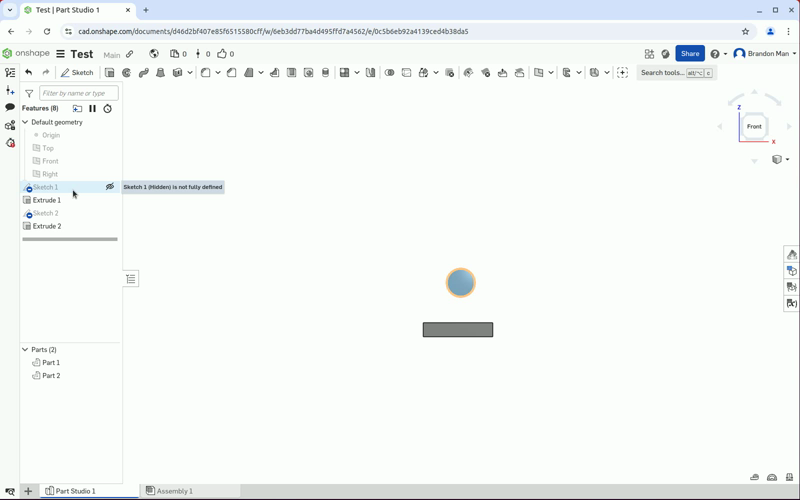
click(73, 189)
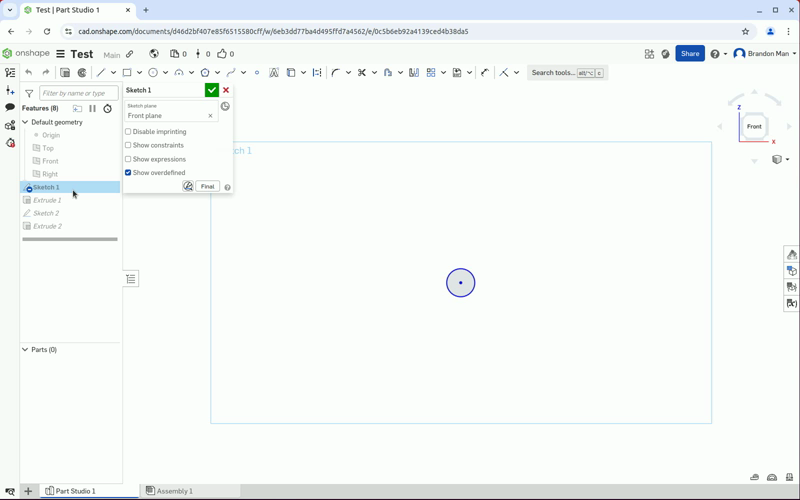
mouse_move(229, 92)
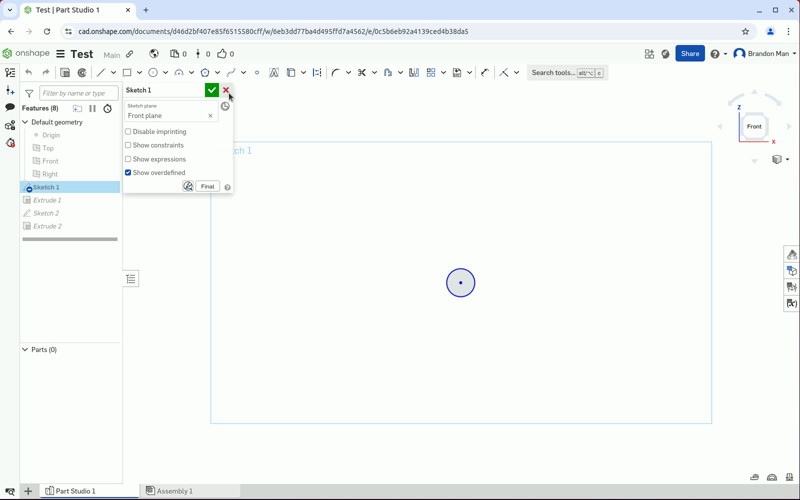
click(229, 92)
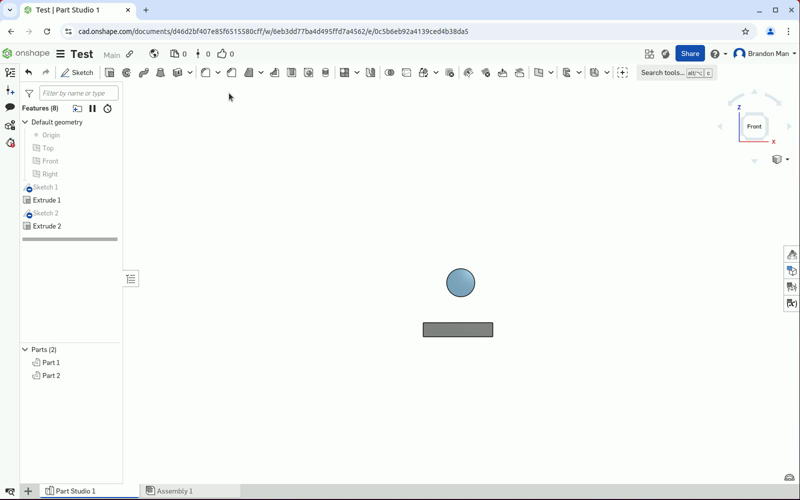
mouse_move(541, 75)
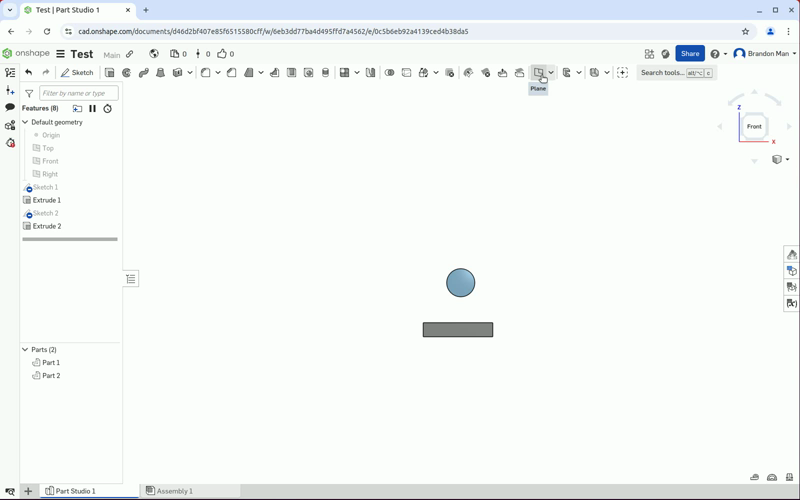
click(541, 75)
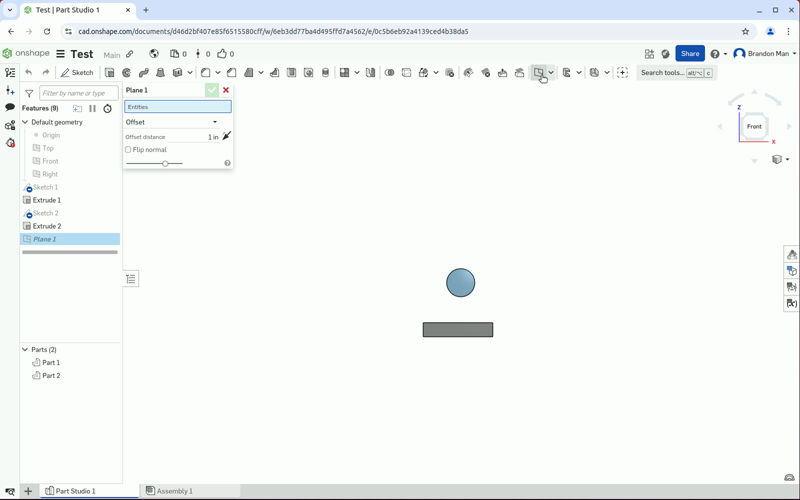
mouse_move(73, 163)
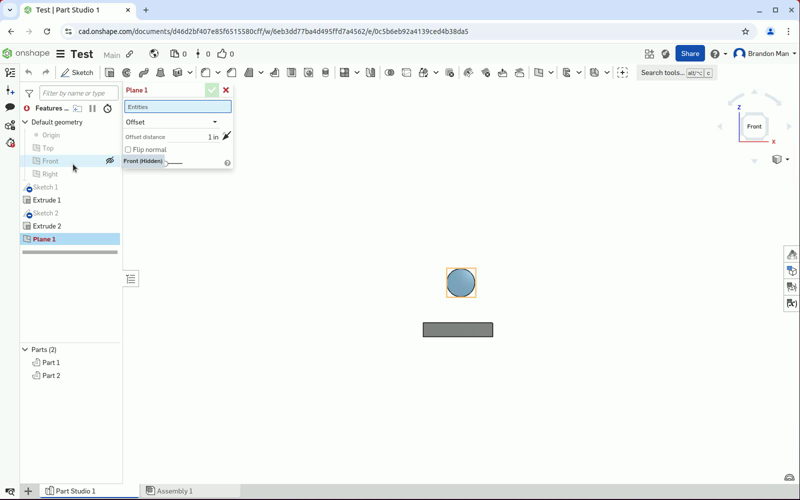
click(73, 163)
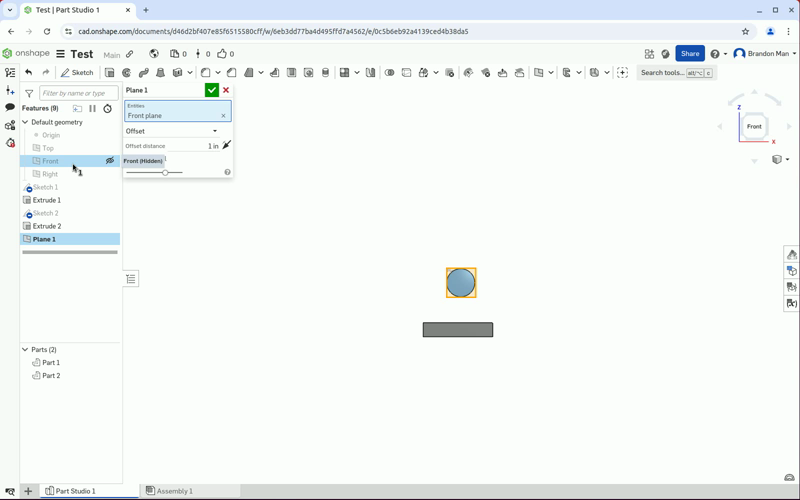
key(tab, 2)
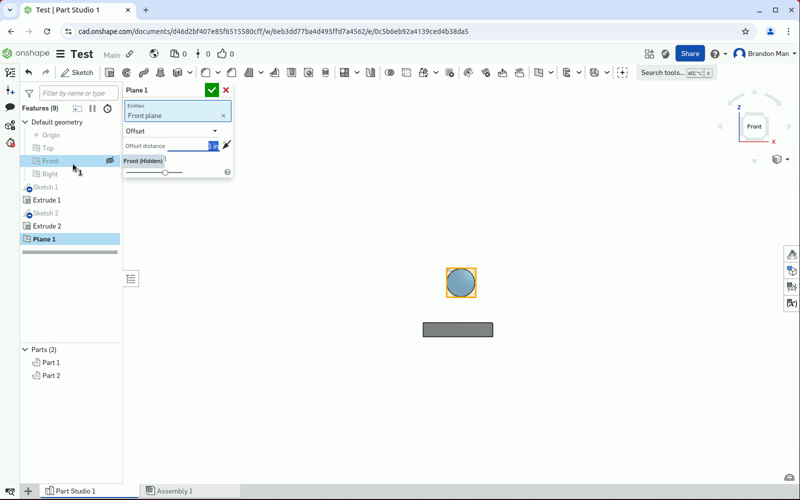
text(22.615)
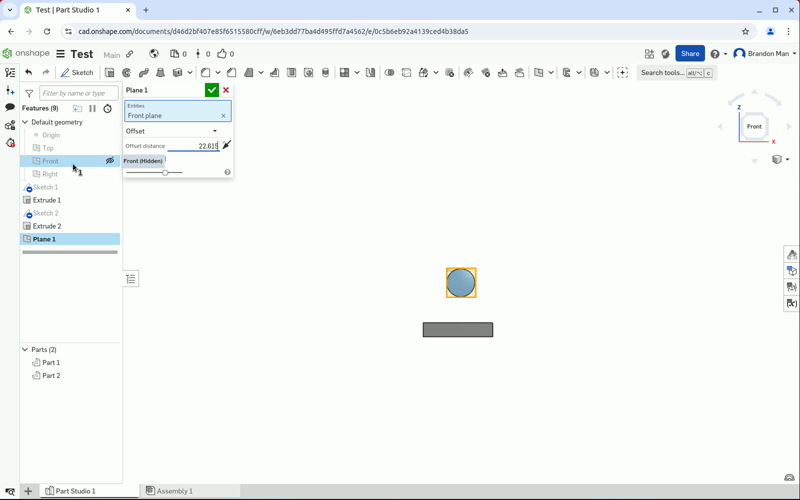
key(enter, 2)
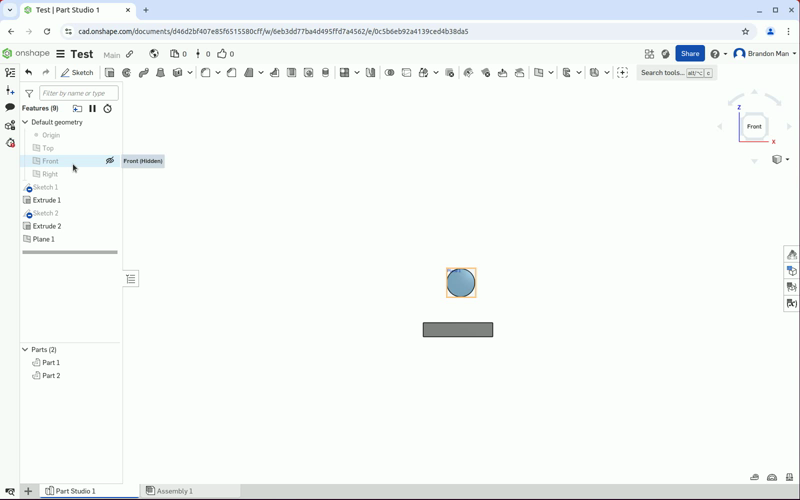
key(shift+s)
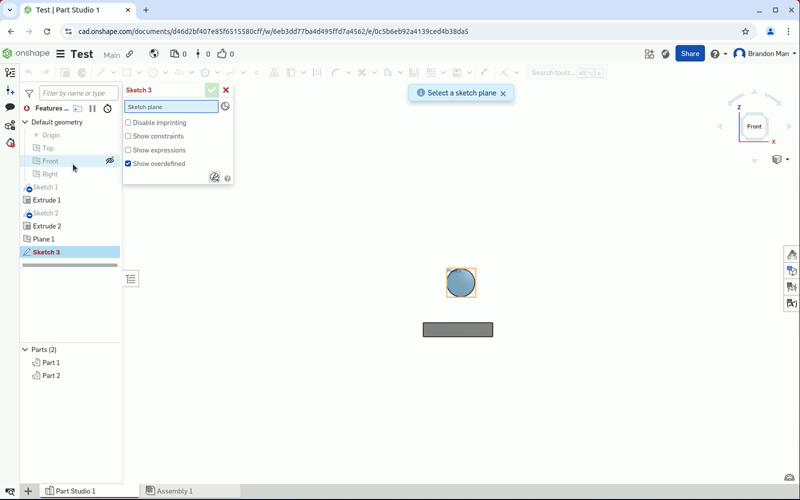
mouse_move(73, 241)
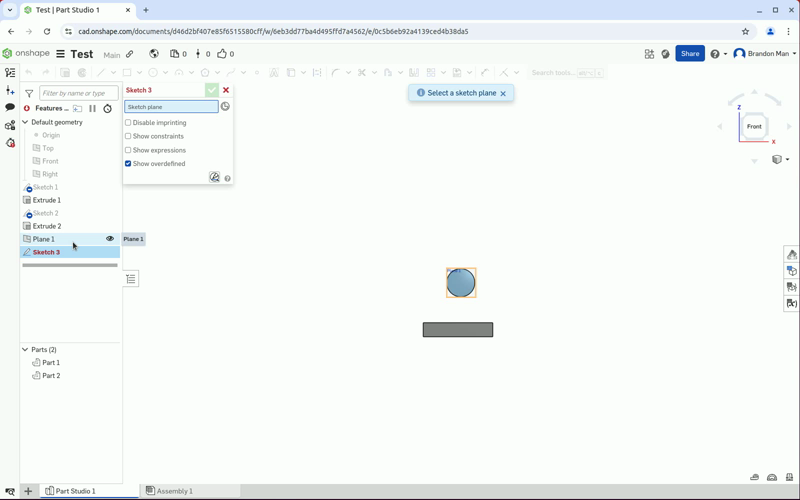
click(73, 241)
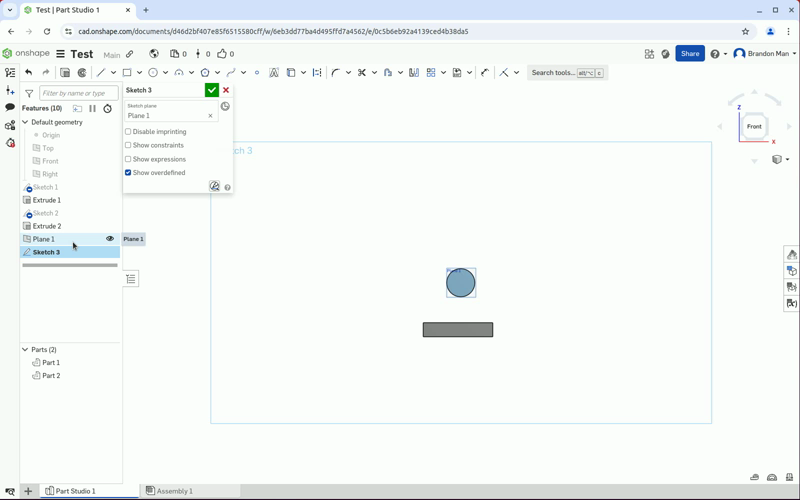
mouse_move(73, 352)
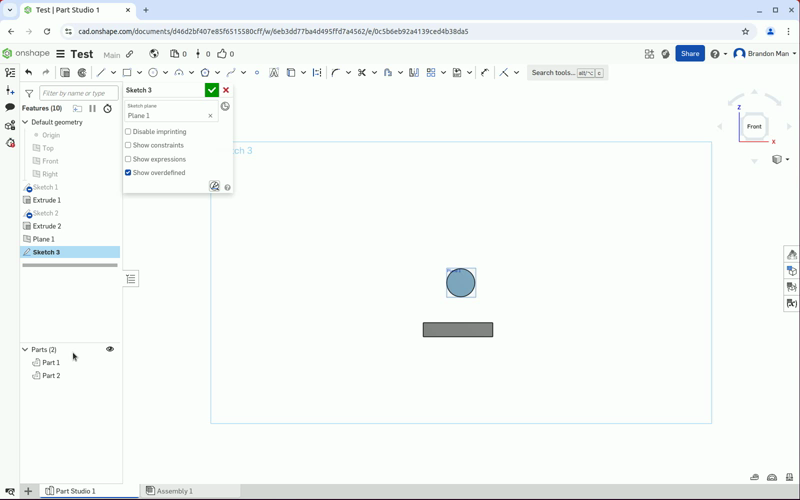
key(y)
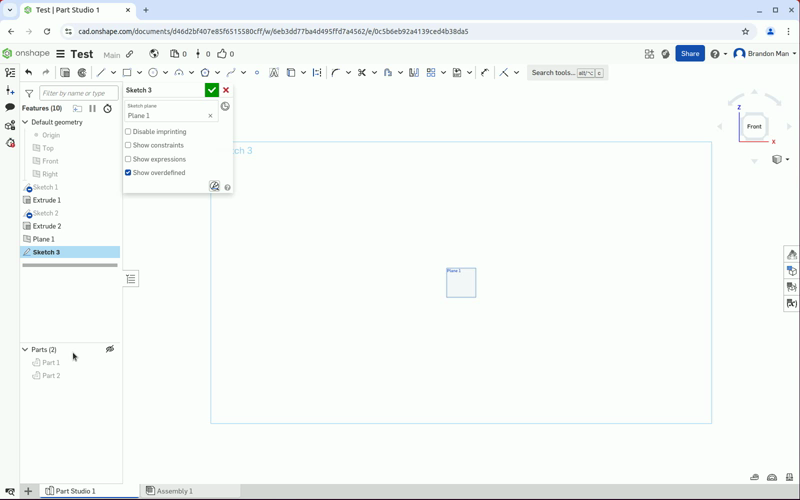
key(a)
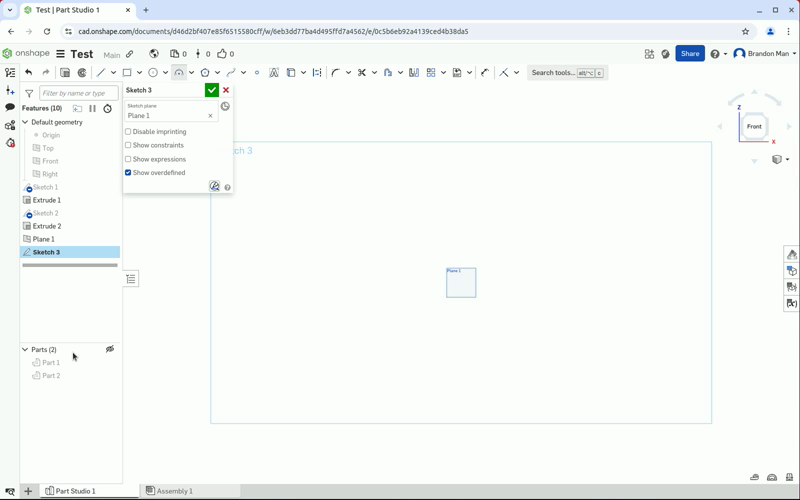
key_down(shift)
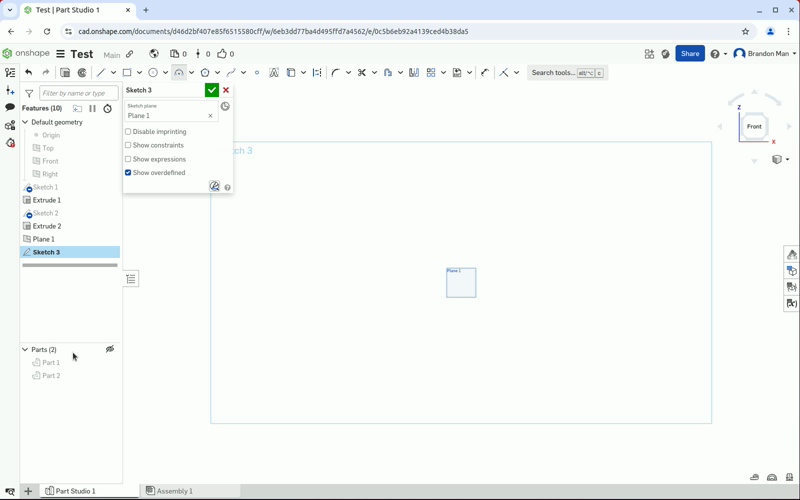
mouse_move(473, 276)
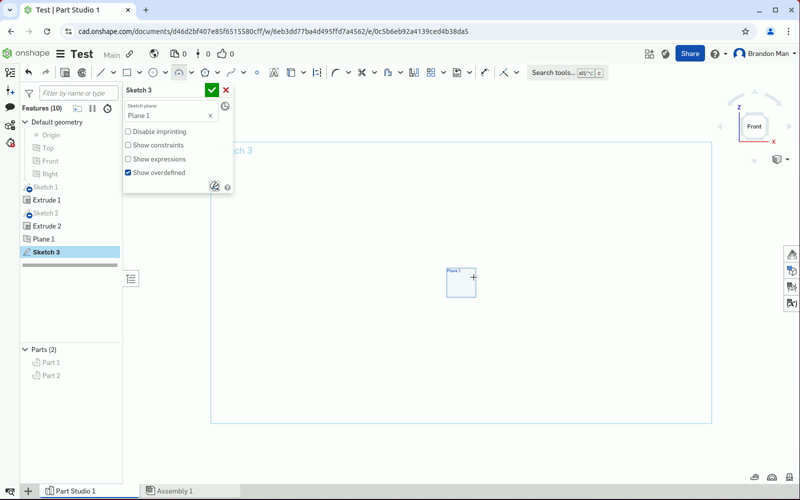
click(473, 276)
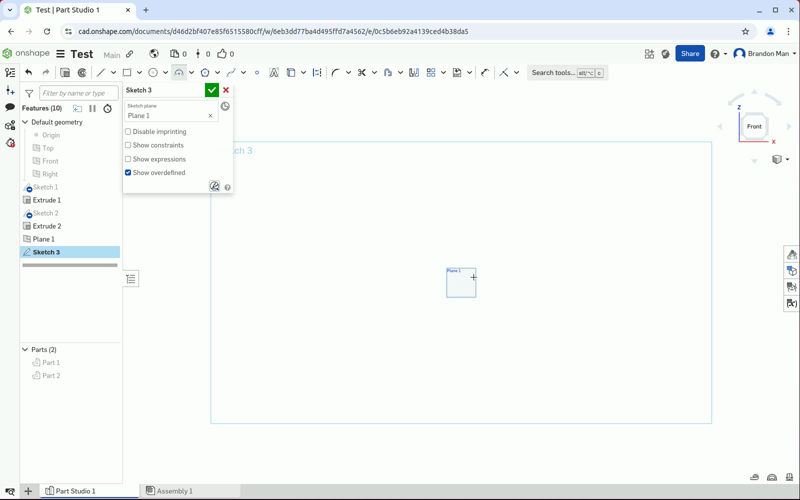
key_up(shift)
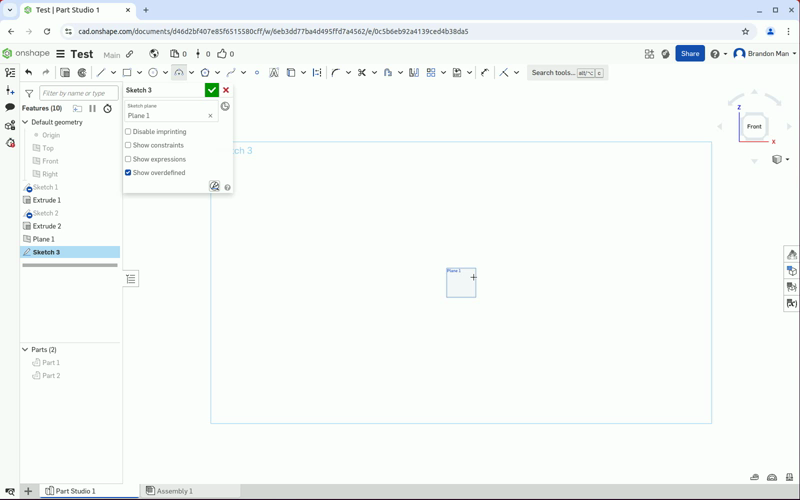
key_down(shift)
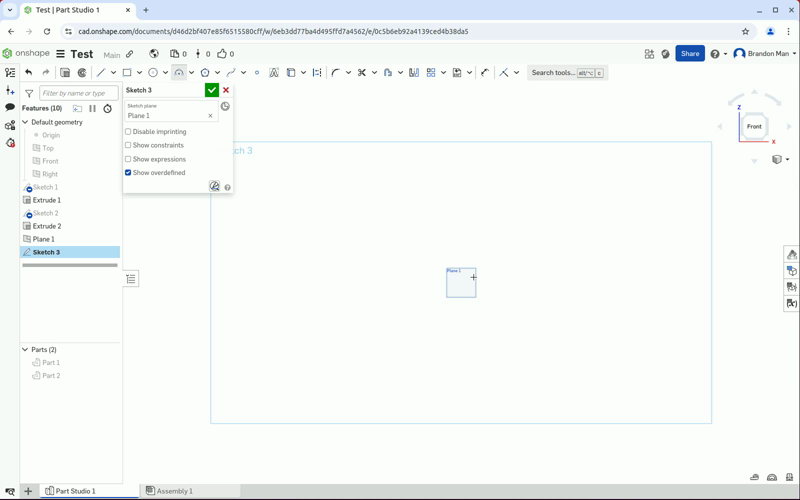
mouse_move(474, 282)
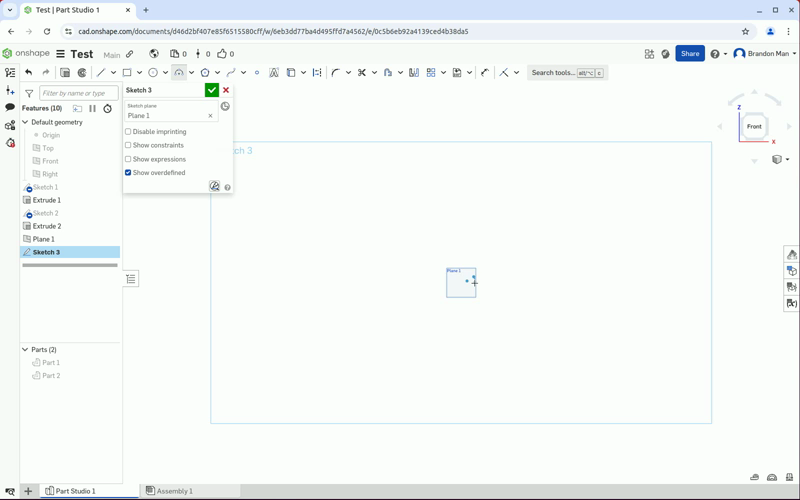
scroll(6)
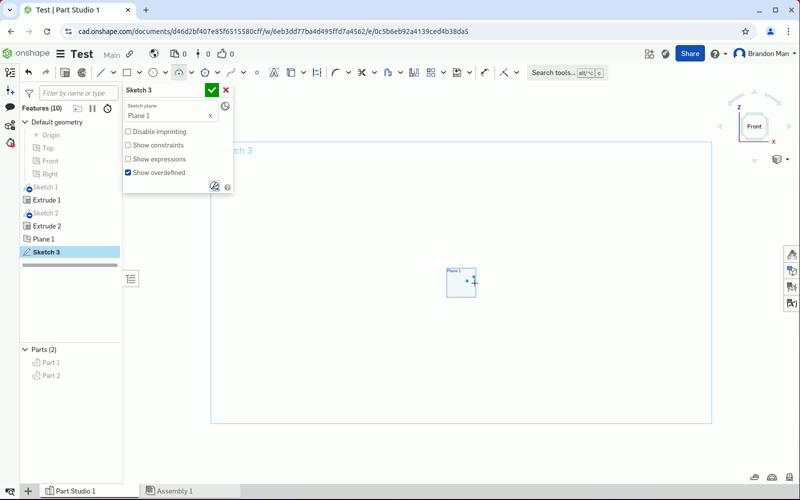
scroll(6)
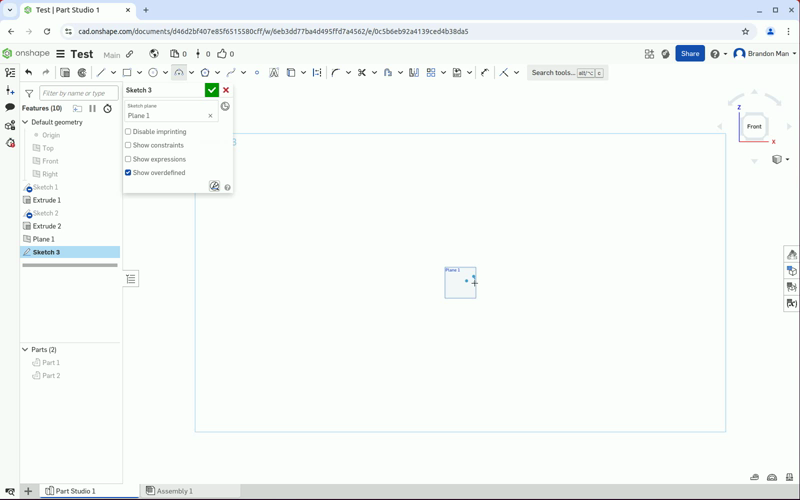
scroll(6)
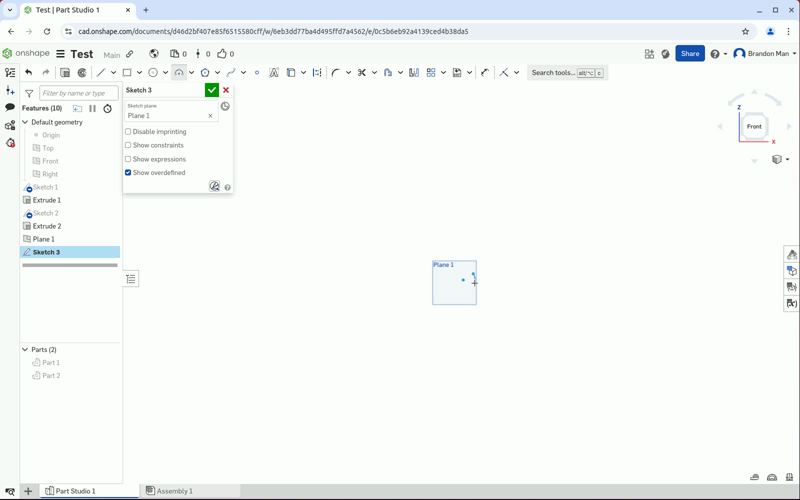
scroll(6)
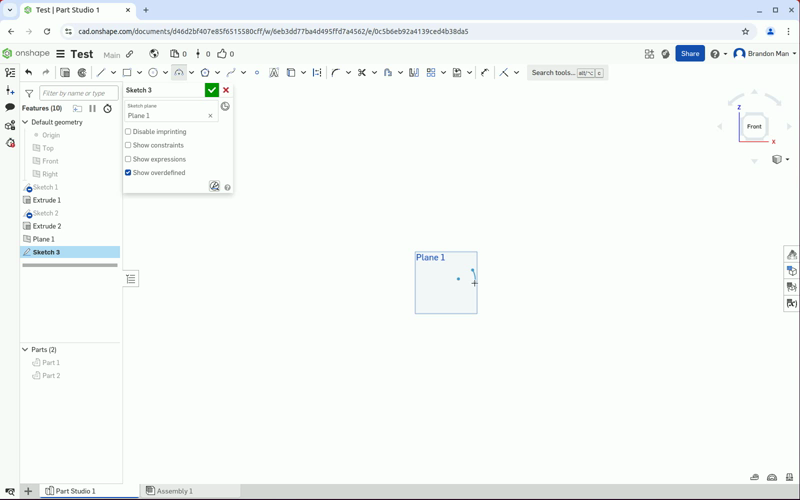
scroll(6)
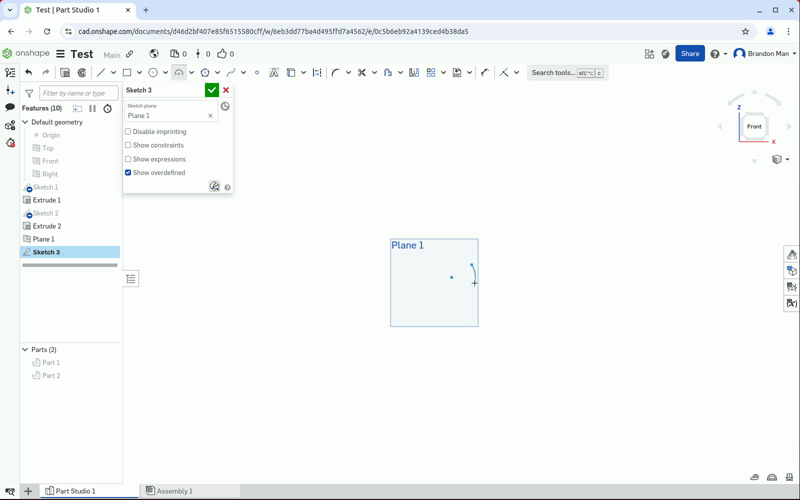
scroll(6)
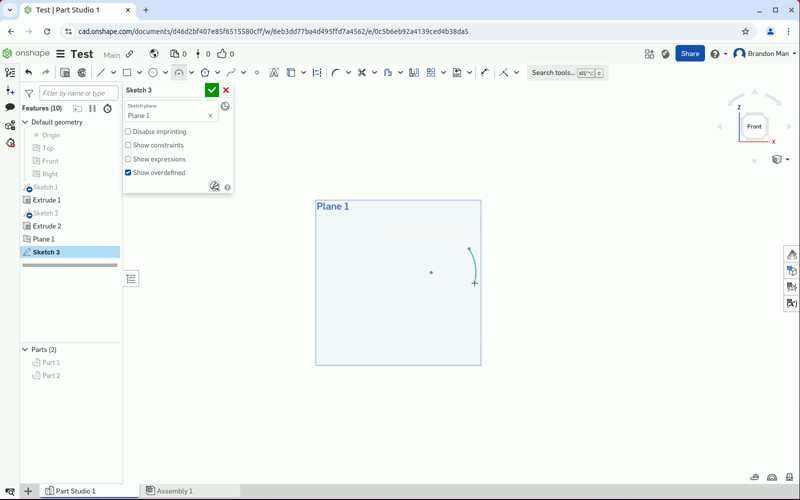
scroll(6)
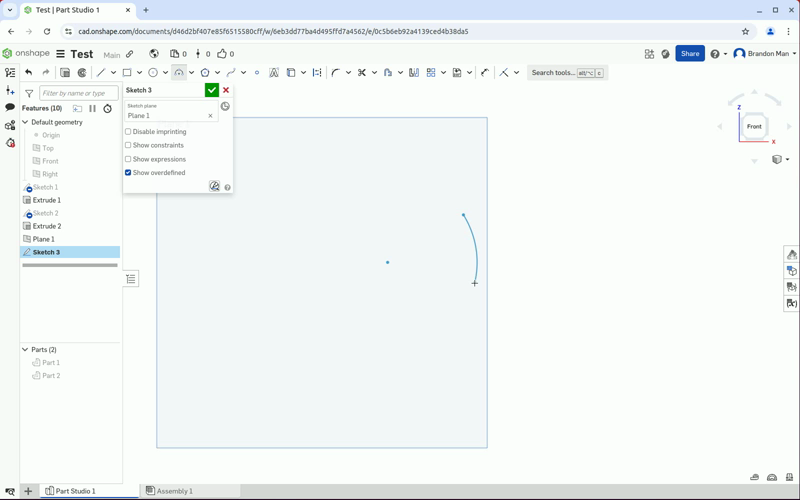
click(474, 282)
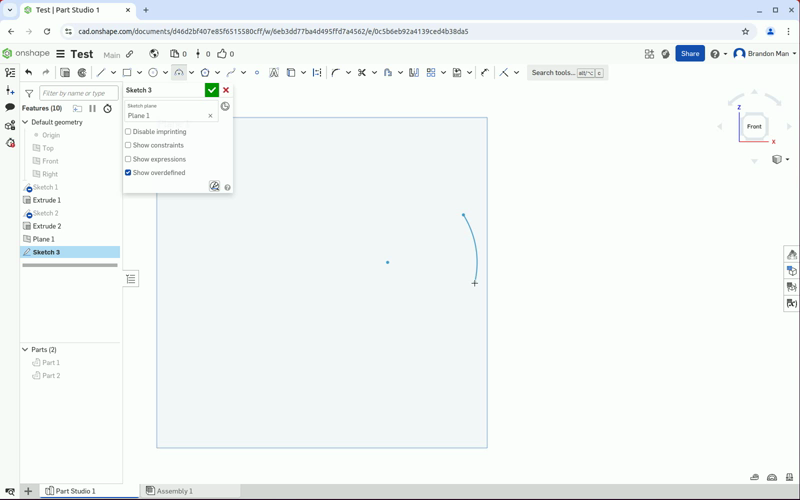
scroll(-6)
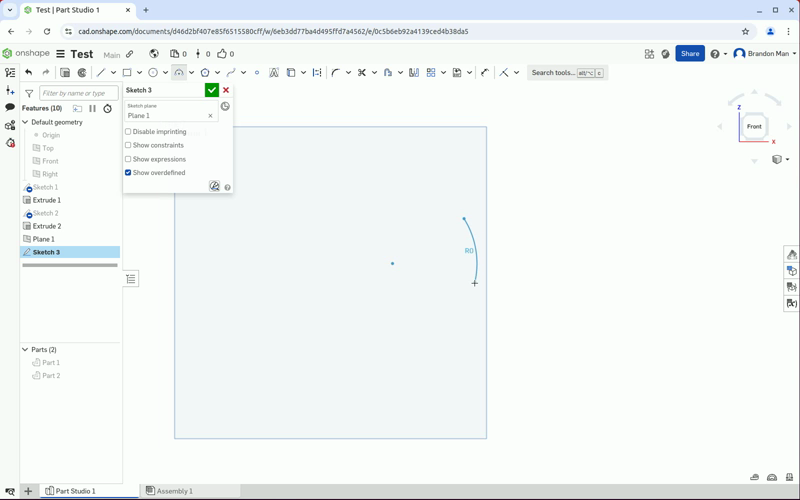
scroll(-6)
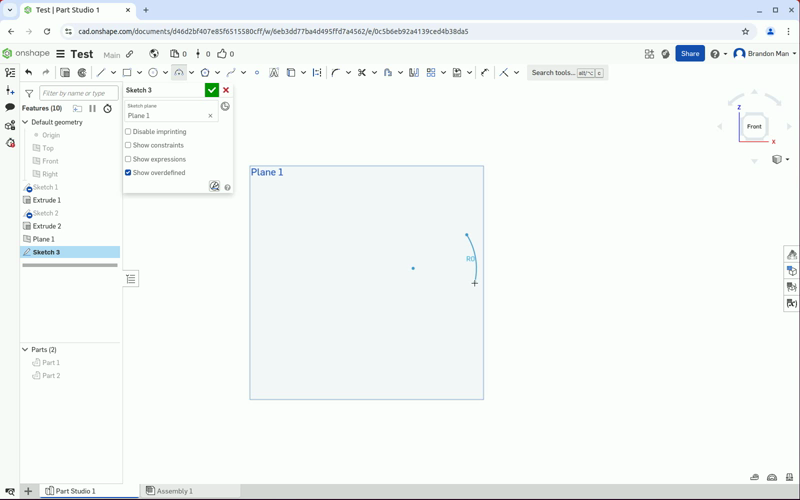
scroll(-6)
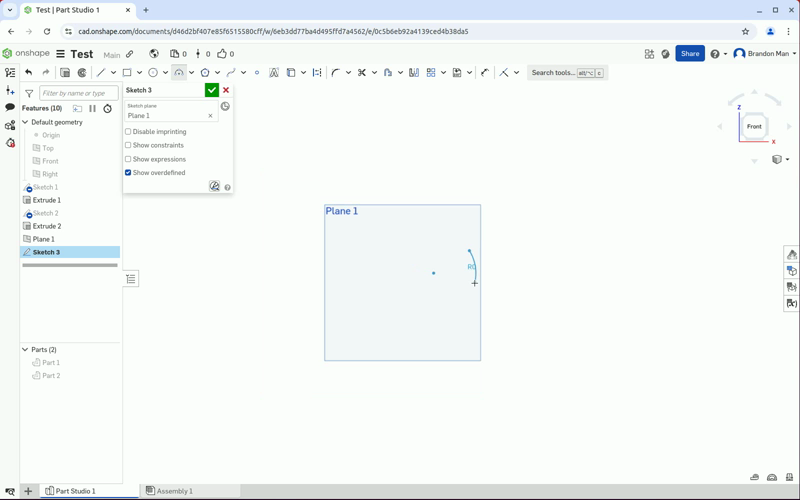
scroll(-6)
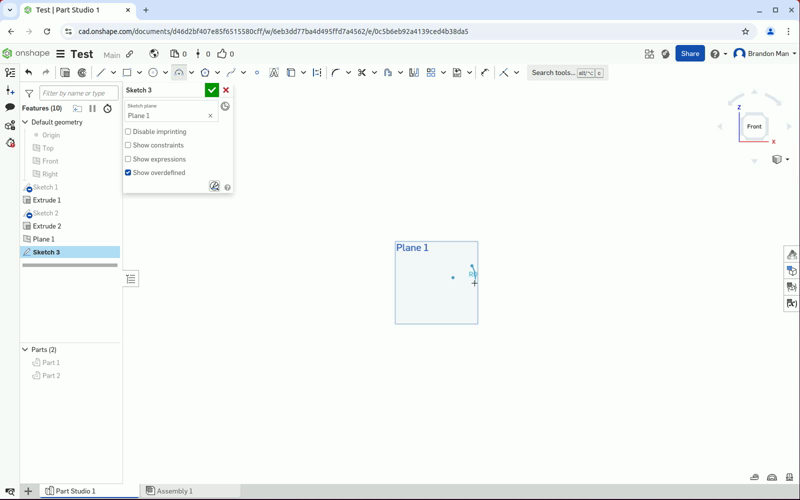
scroll(-6)
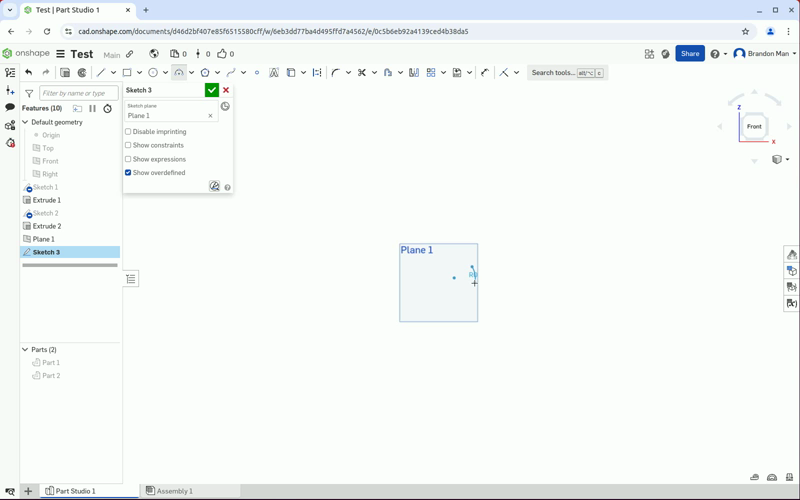
scroll(-6)
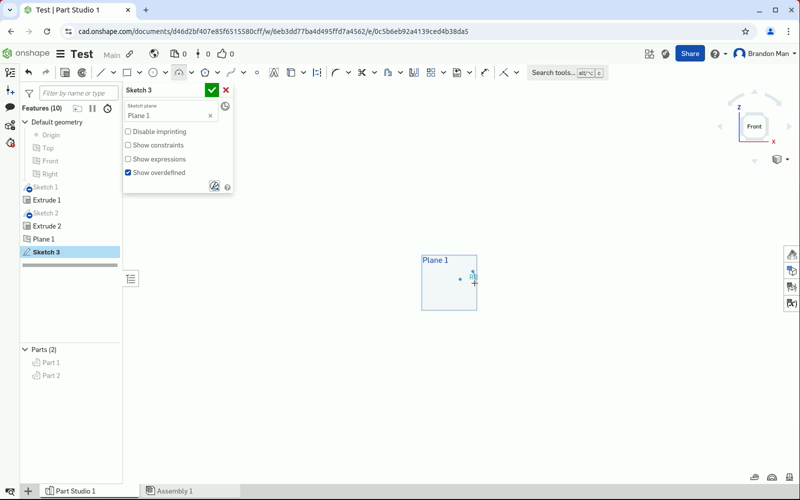
scroll(-6)
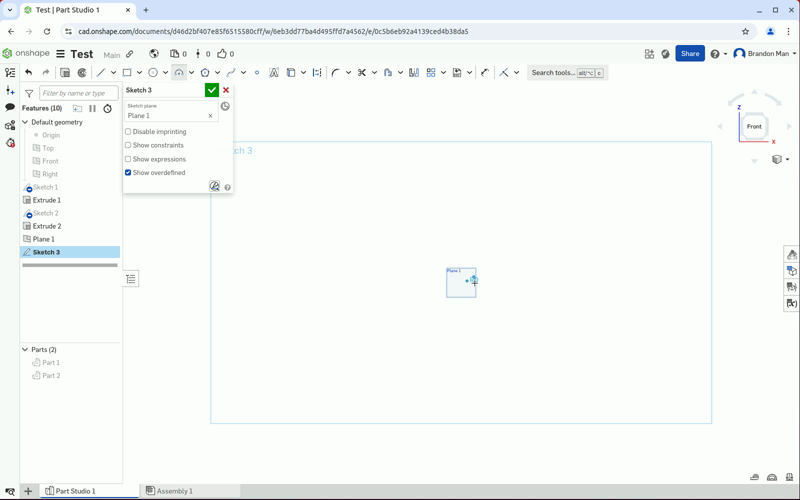
mouse_move(475, 279)
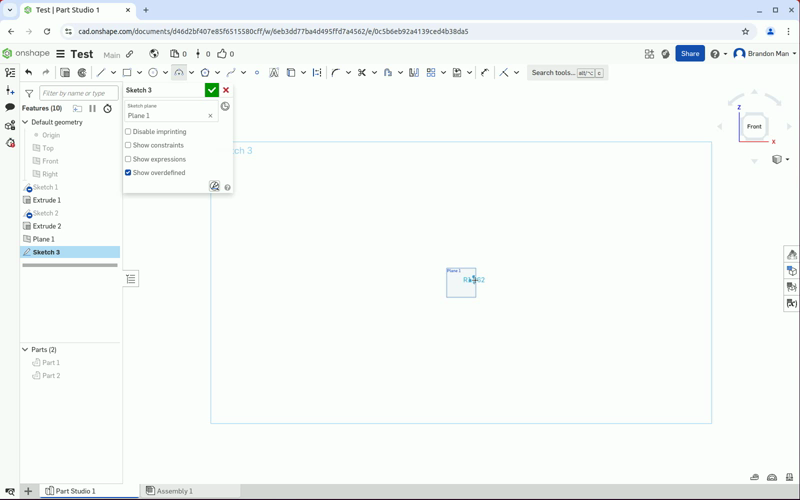
scroll(6)
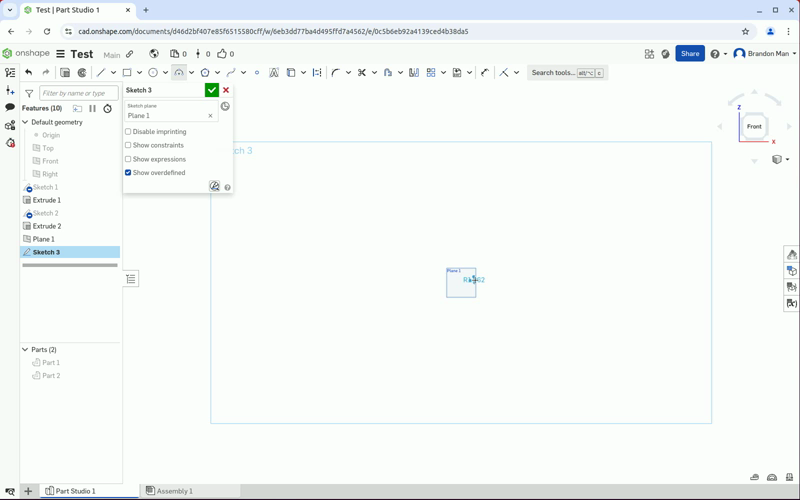
scroll(6)
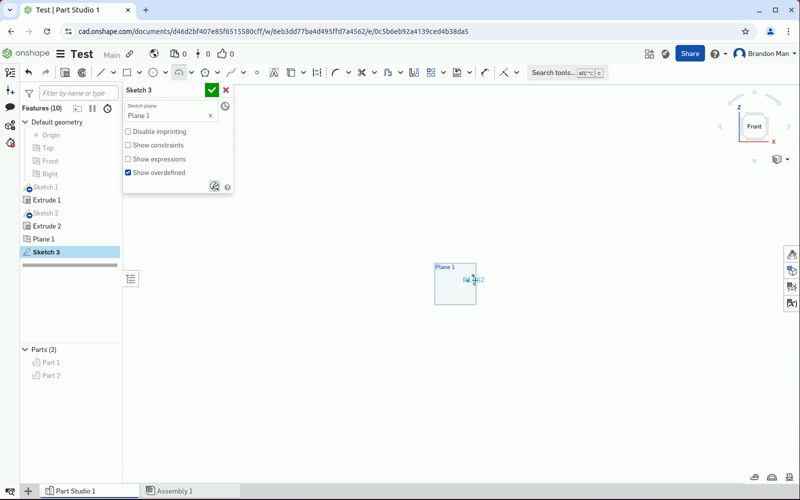
scroll(6)
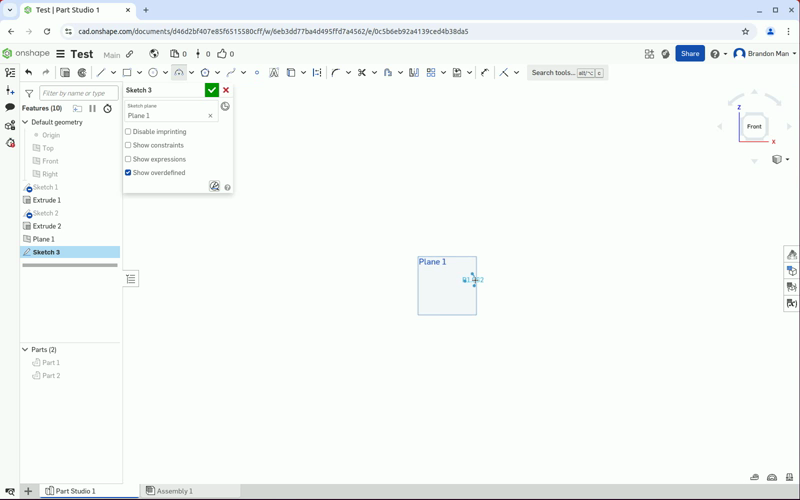
scroll(6)
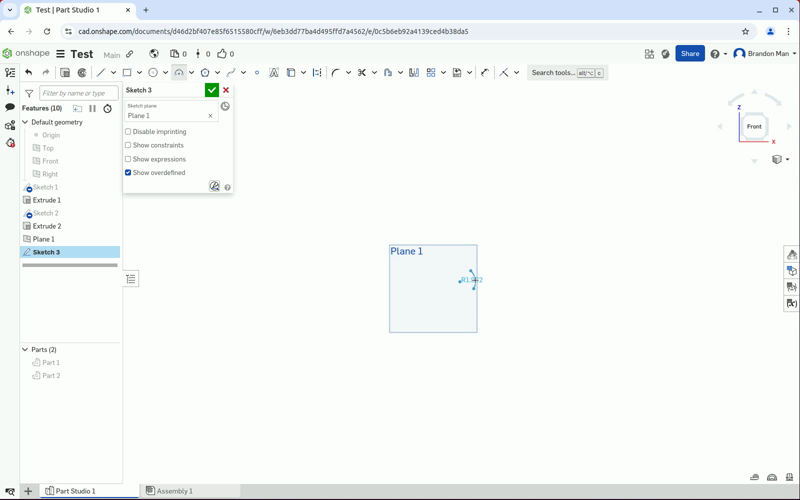
scroll(6)
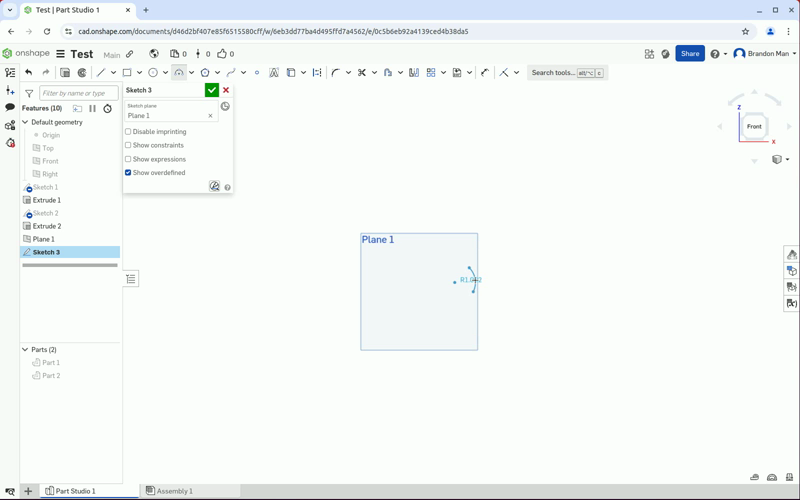
scroll(6)
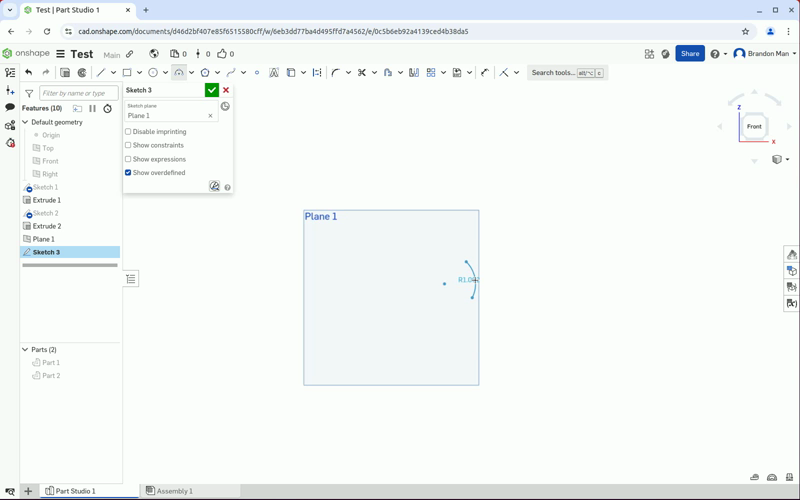
scroll(6)
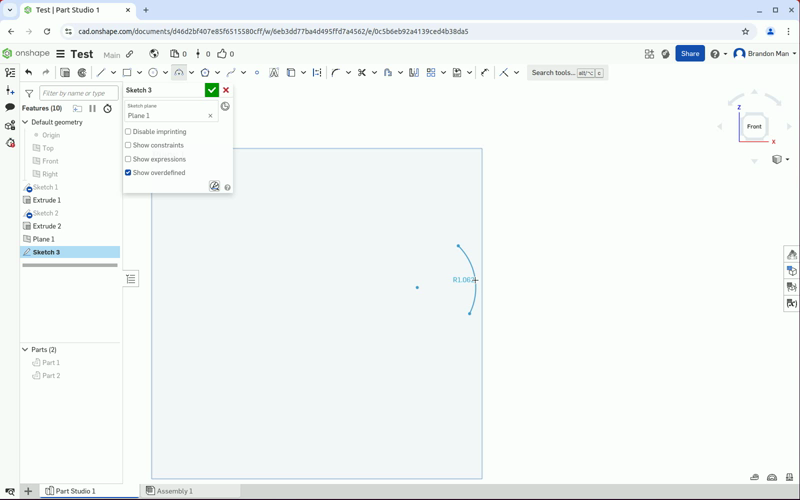
click(475, 279)
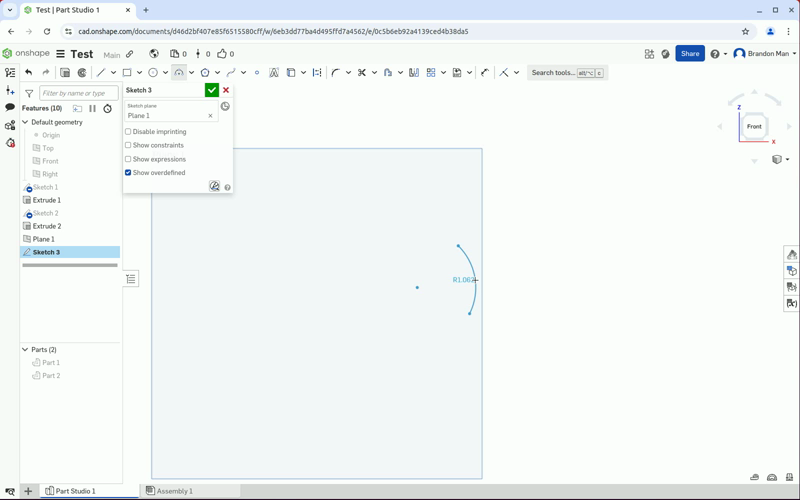
scroll(-6)
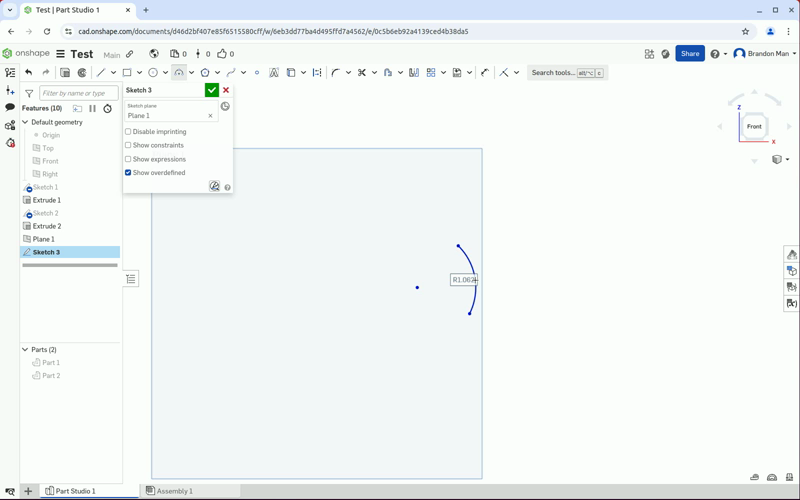
scroll(-6)
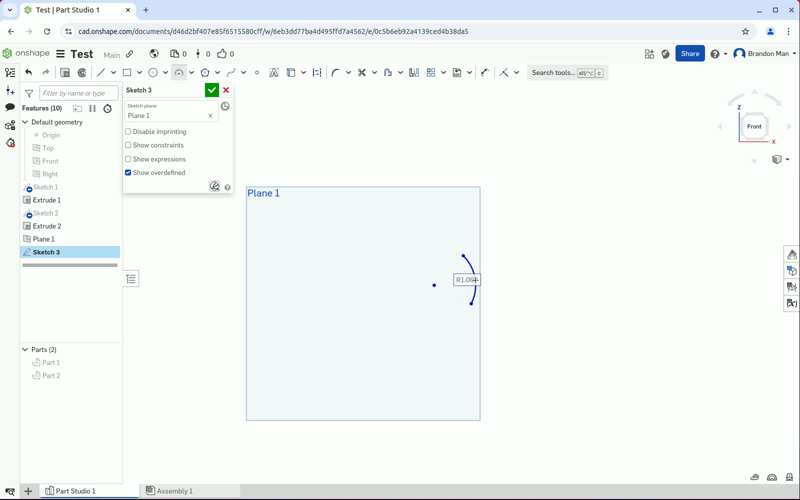
scroll(-6)
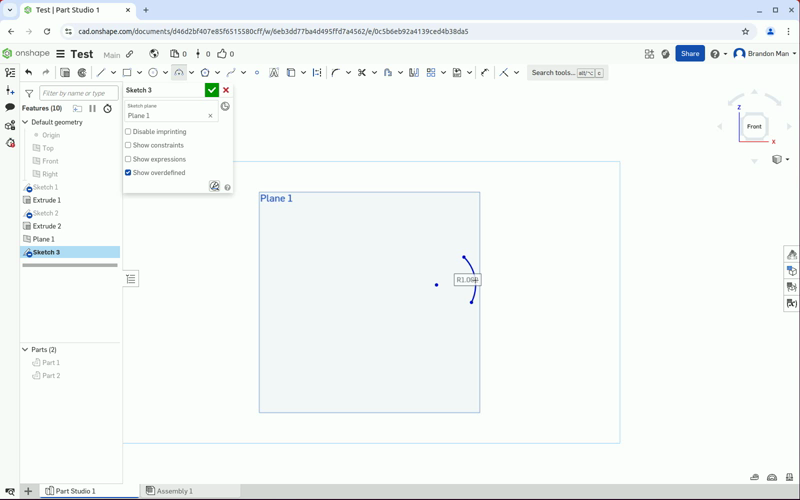
scroll(-6)
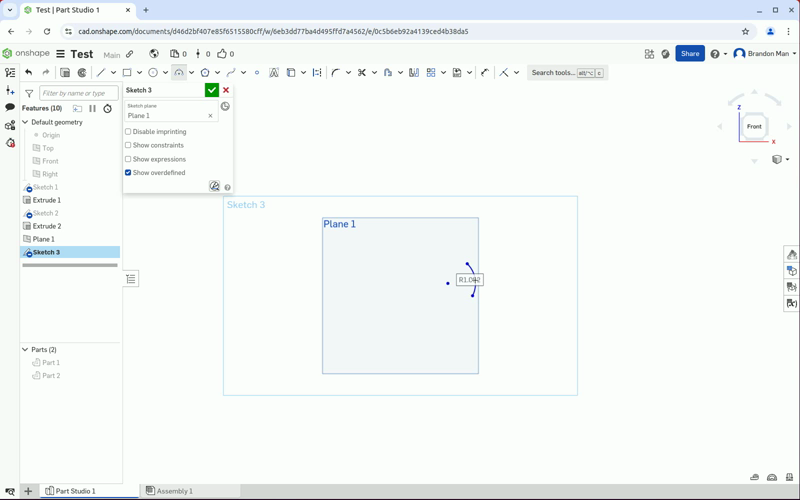
scroll(-6)
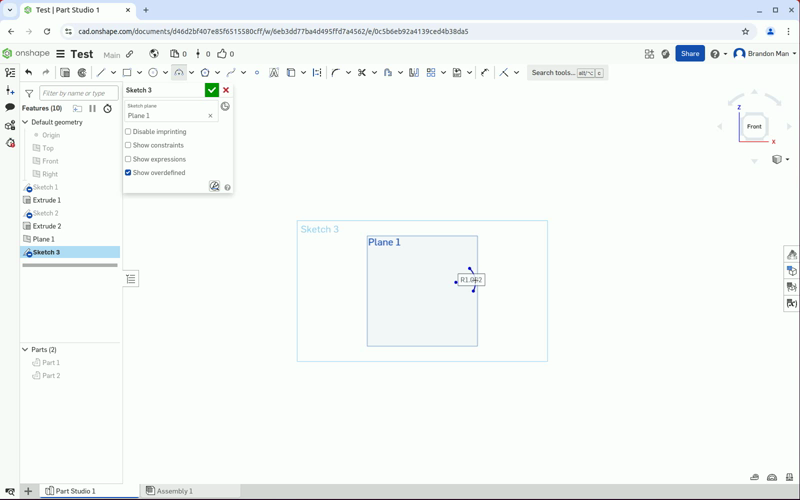
scroll(-6)
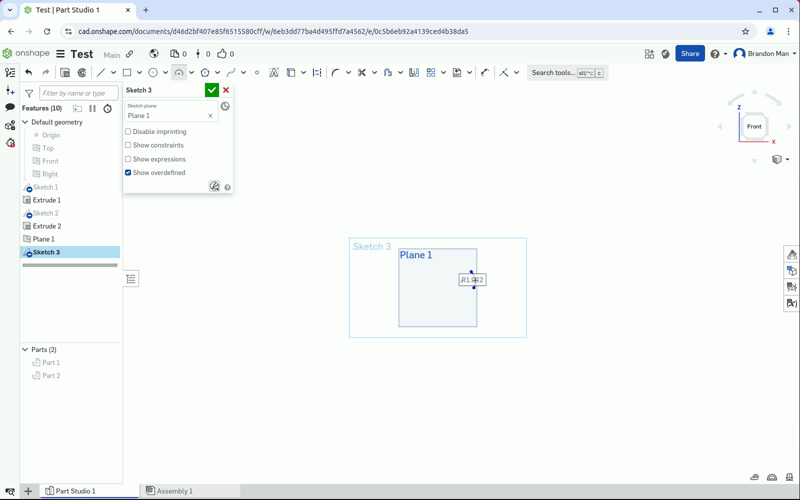
scroll(-6)
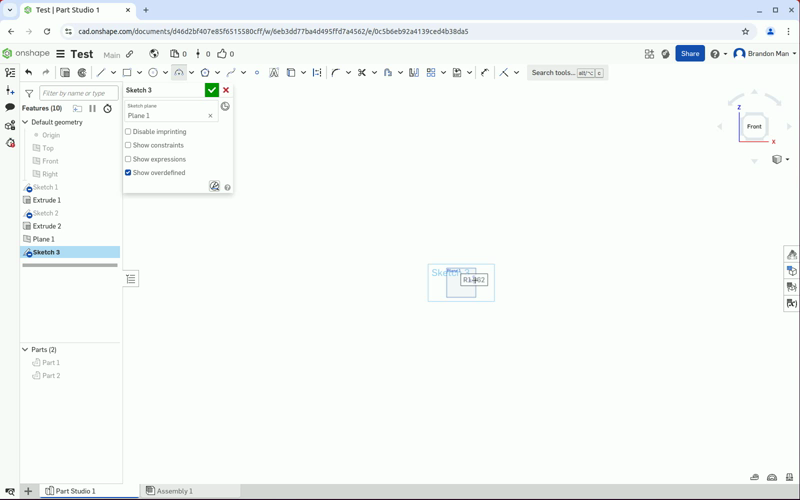
key_up(shift)
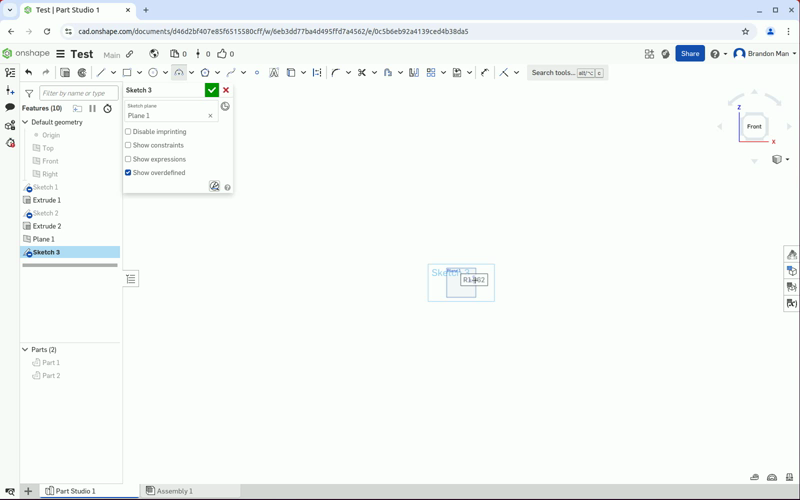
key(esc)
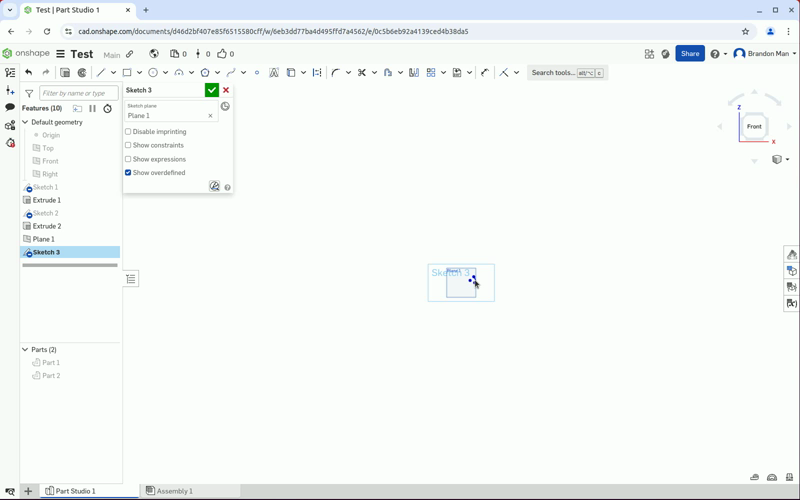
key(l)
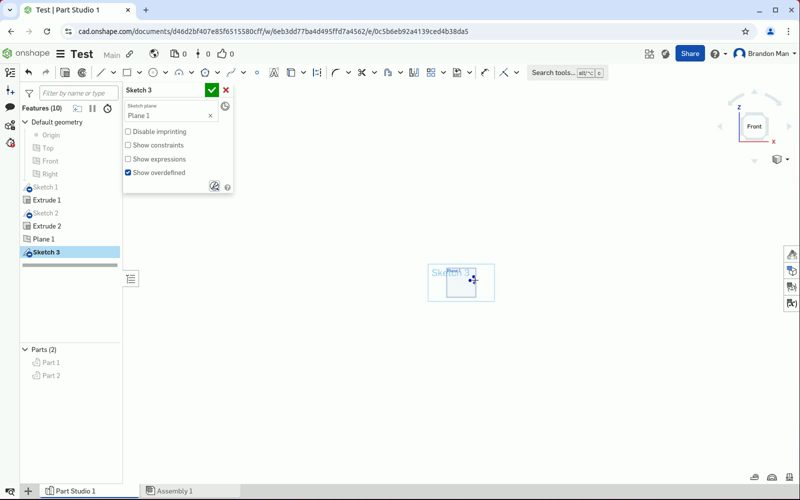
mouse_move(474, 282)
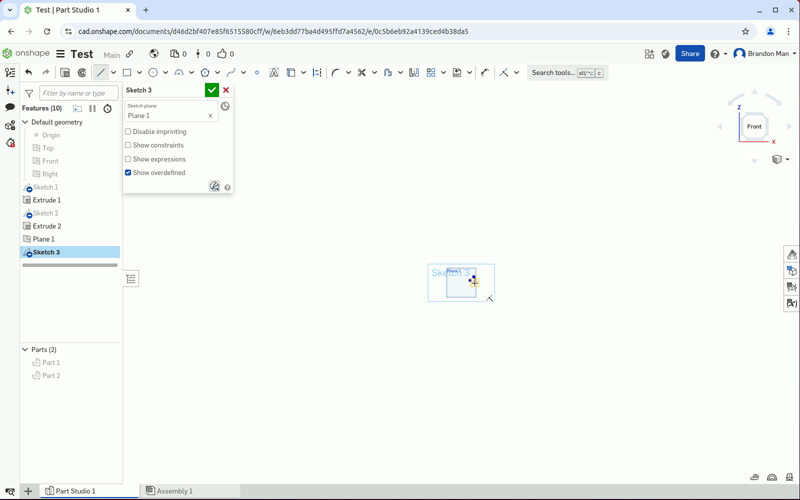
scroll(6)
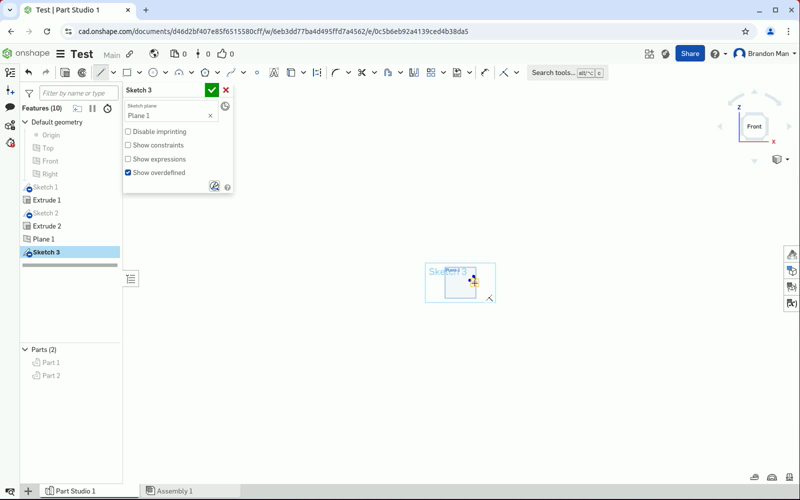
scroll(6)
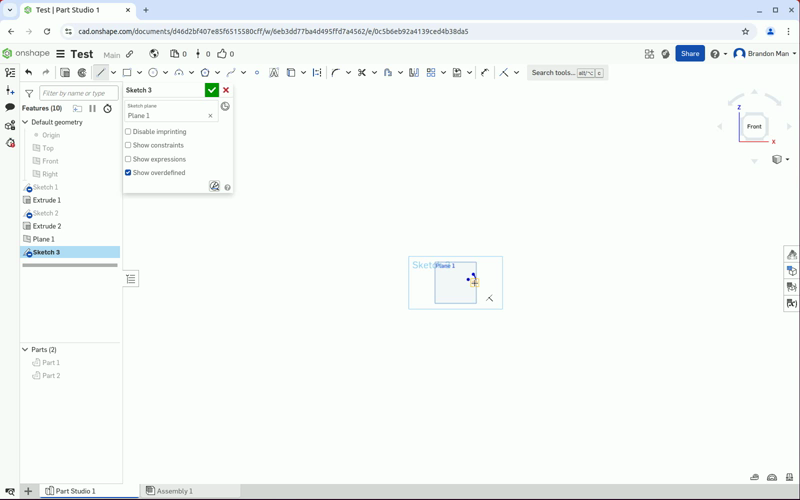
scroll(6)
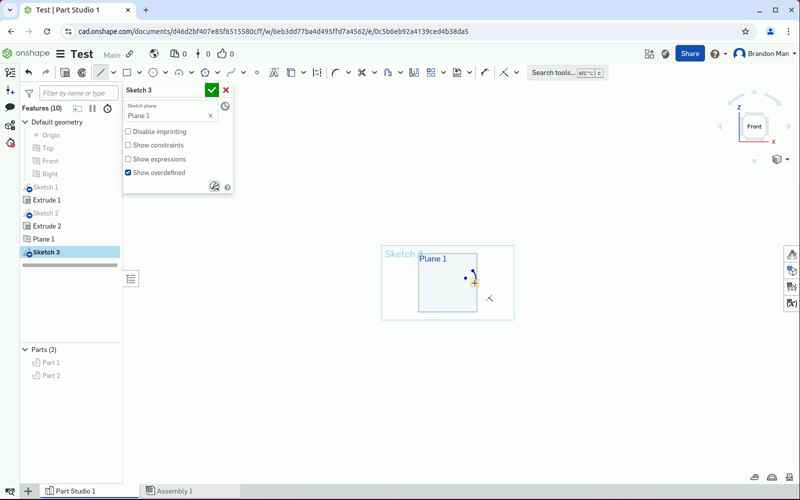
scroll(6)
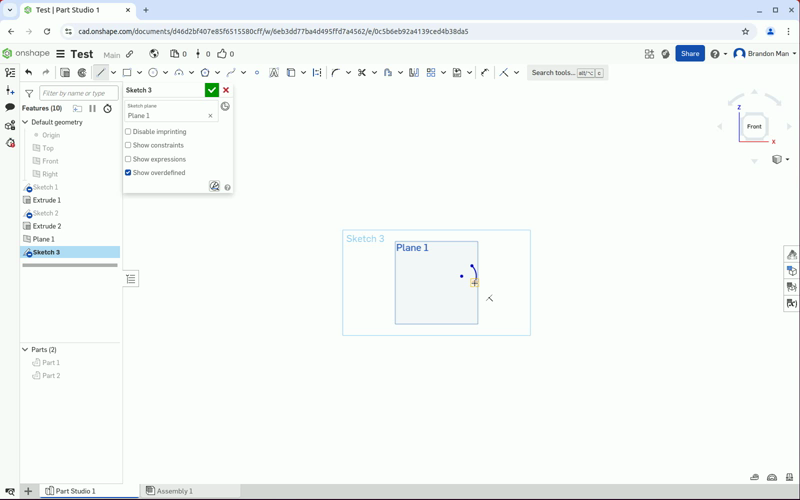
scroll(6)
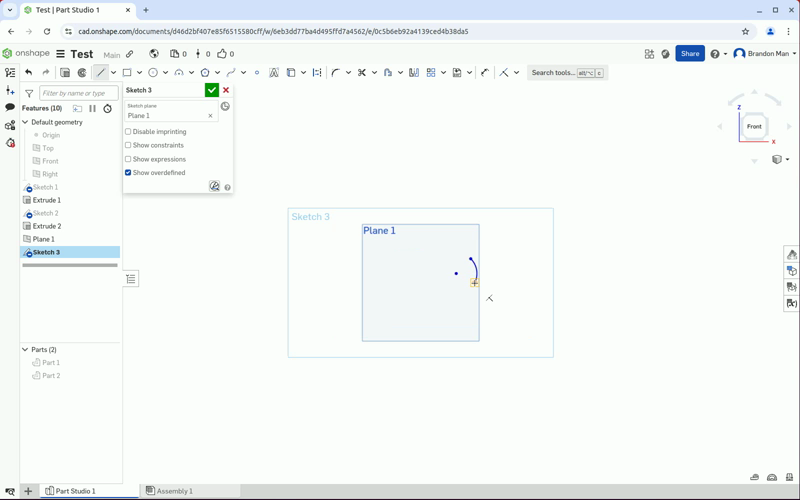
scroll(6)
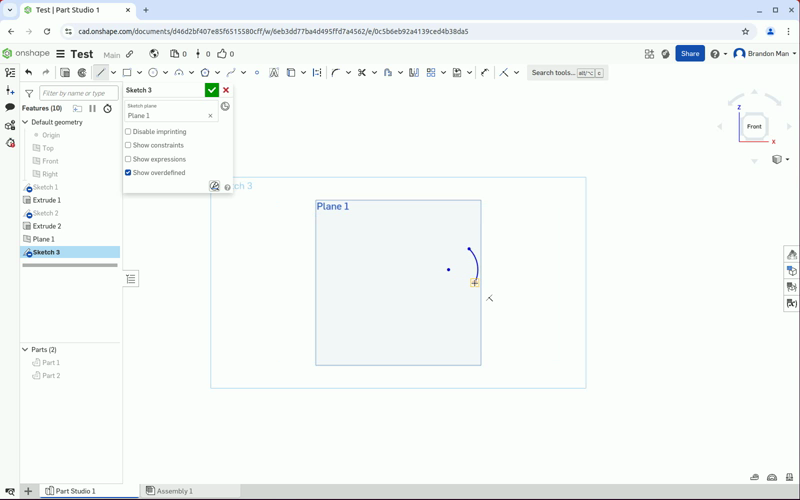
scroll(6)
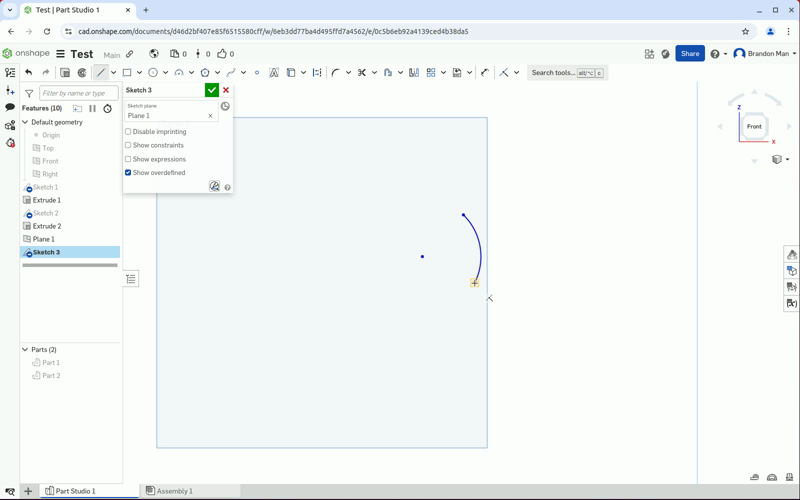
click(474, 282)
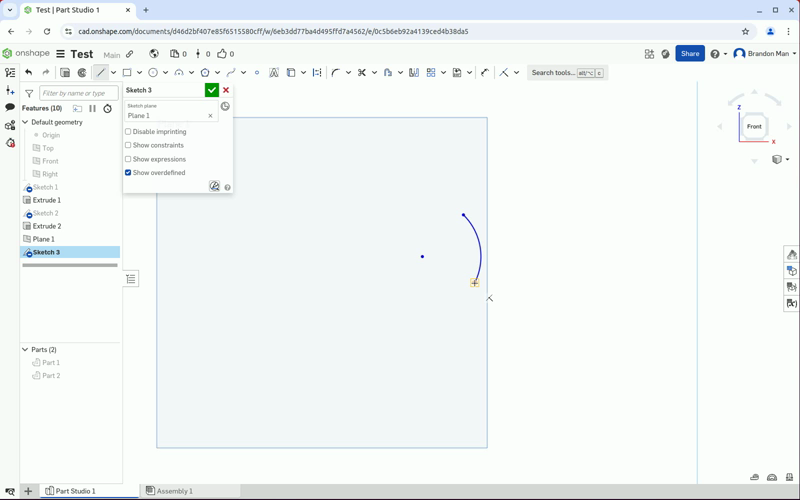
scroll(-6)
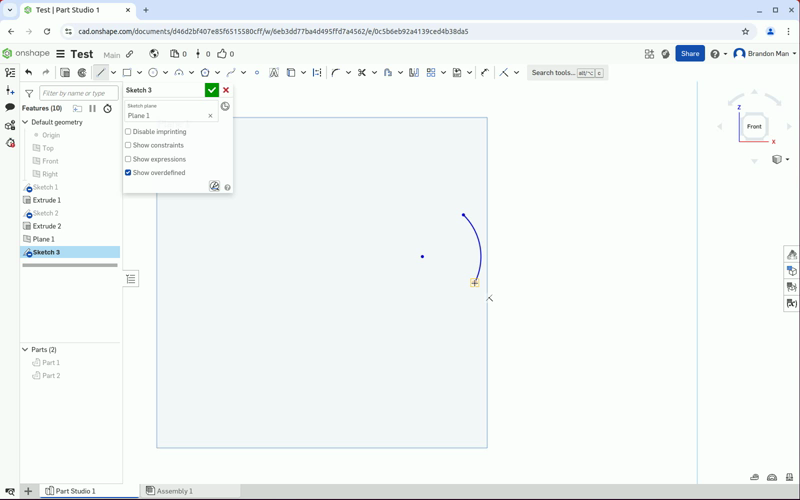
scroll(-6)
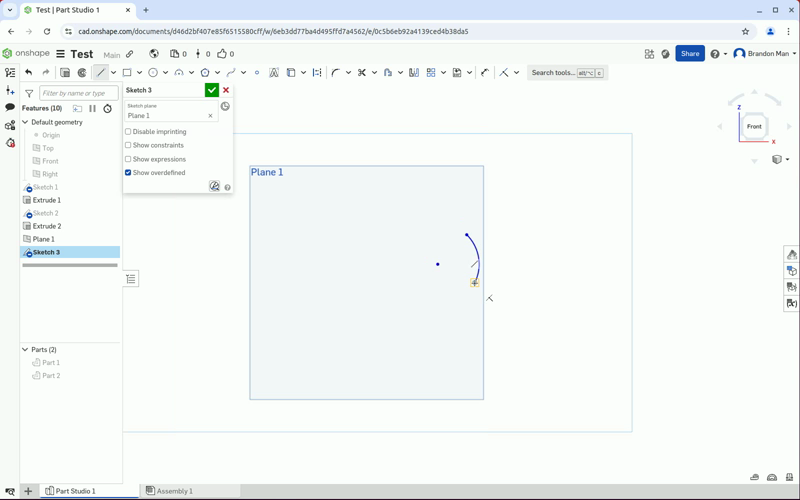
scroll(-6)
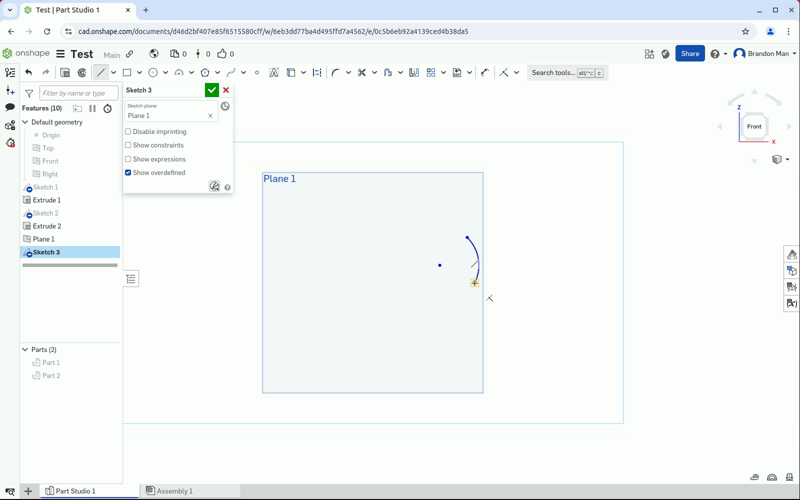
scroll(-6)
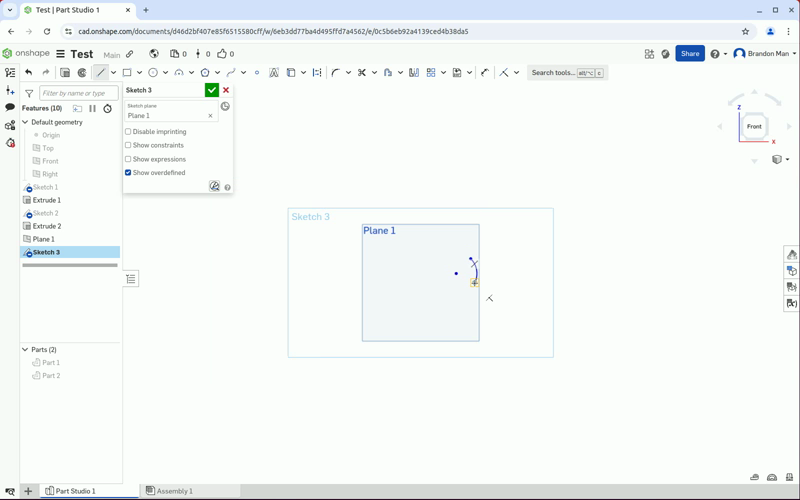
scroll(-6)
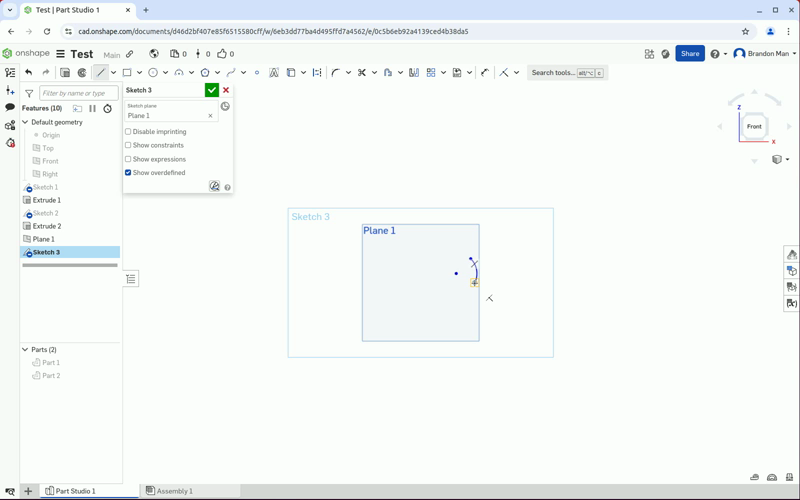
scroll(-6)
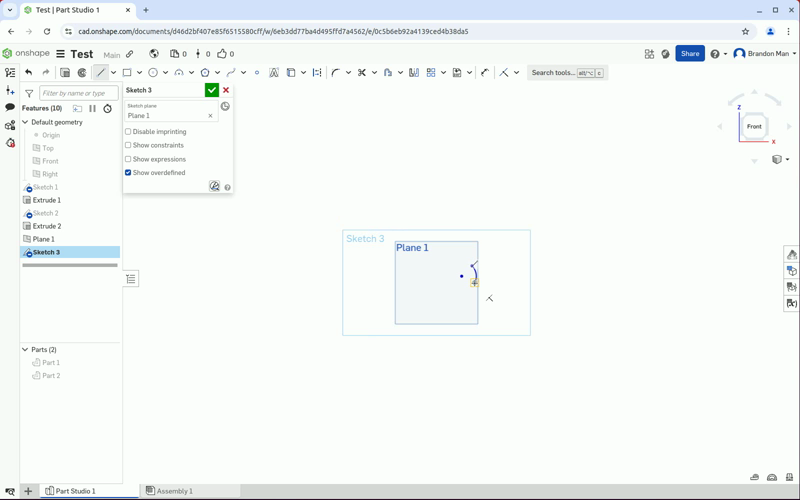
scroll(-6)
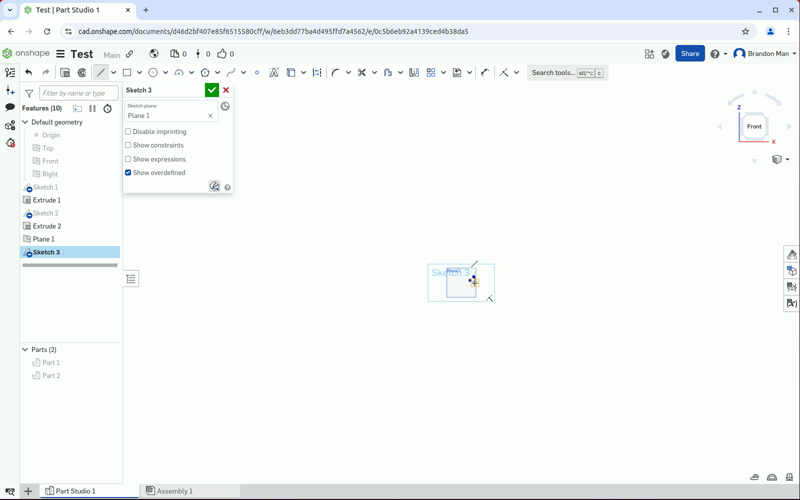
key_down(shift)
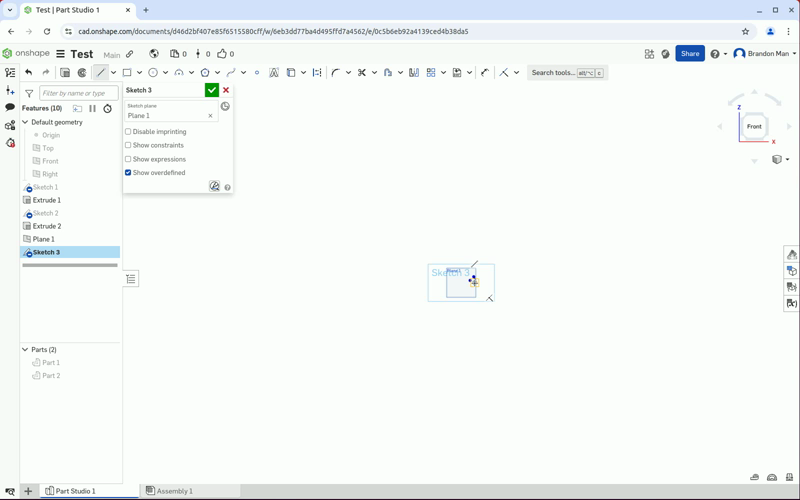
mouse_move(504, 282)
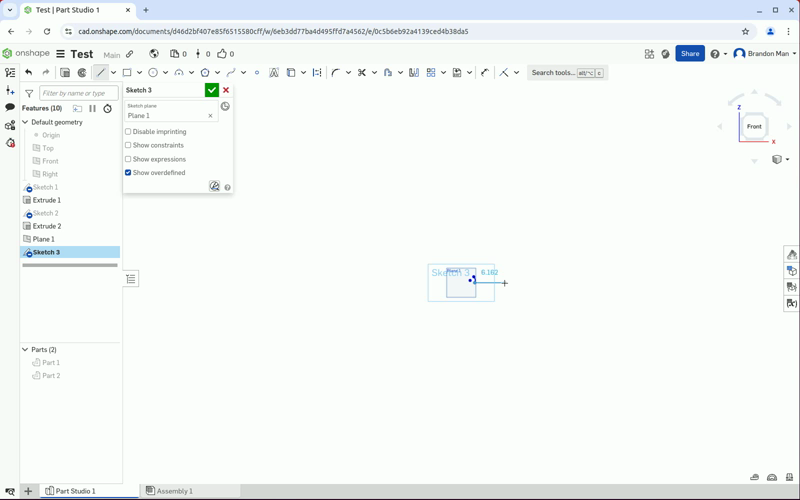
mouse_move(489, 282)
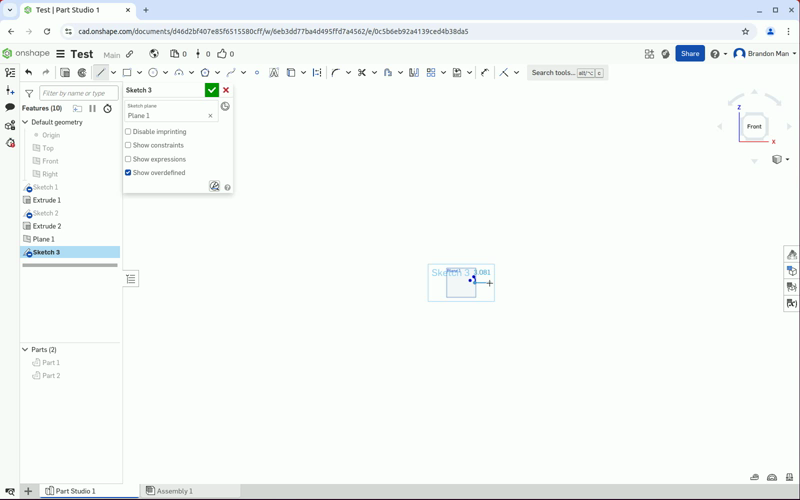
click(489, 282)
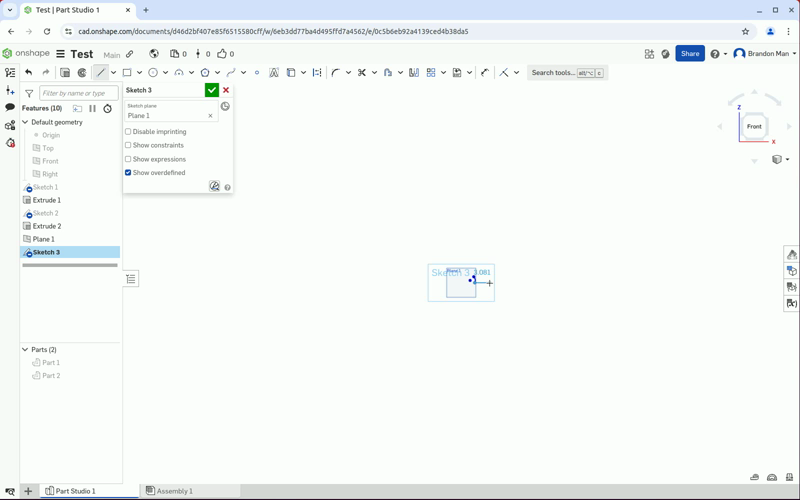
key_up(shift)
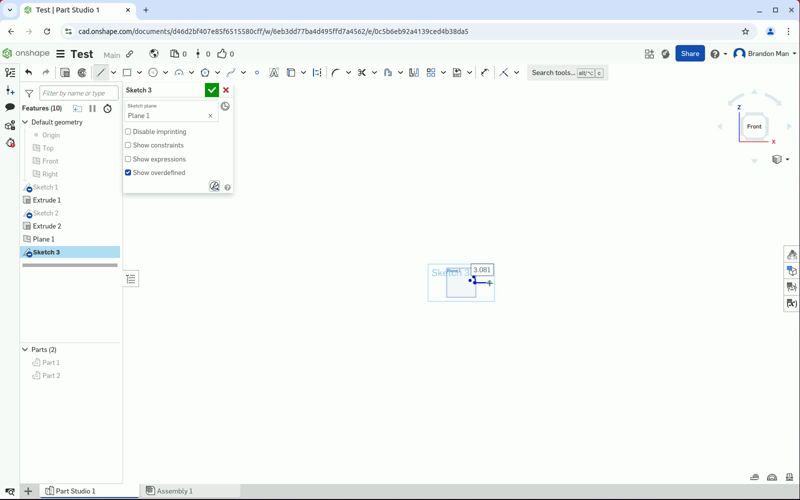
key_down(shift)
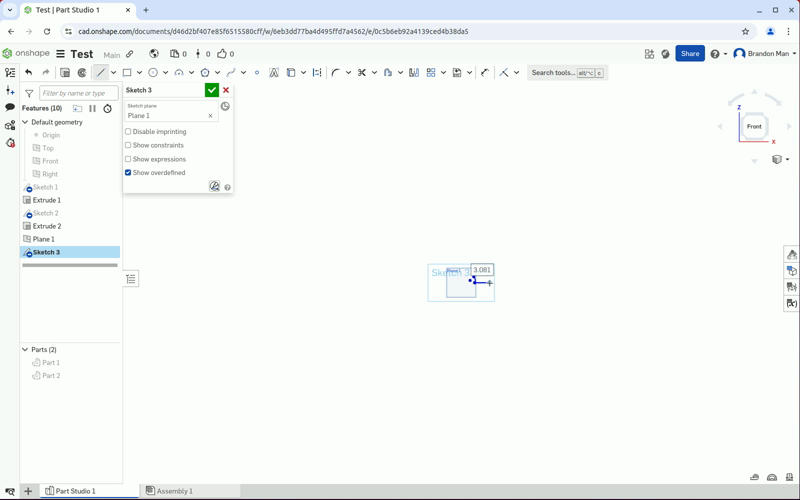
mouse_move(519, 282)
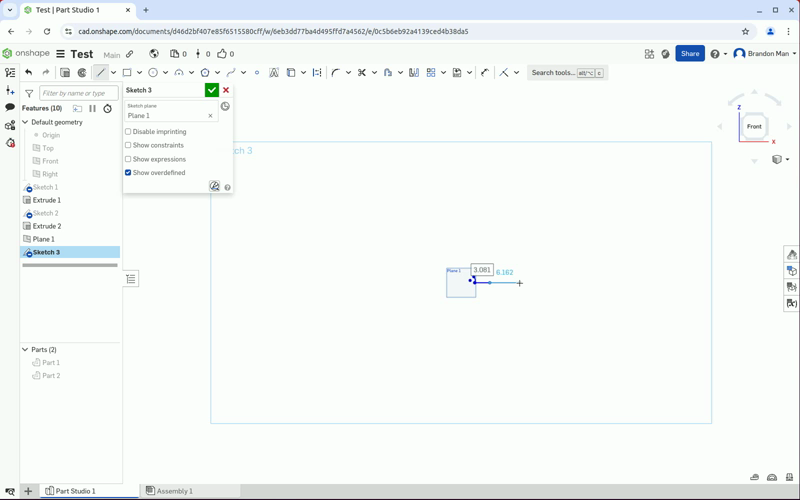
mouse_move(489, 276)
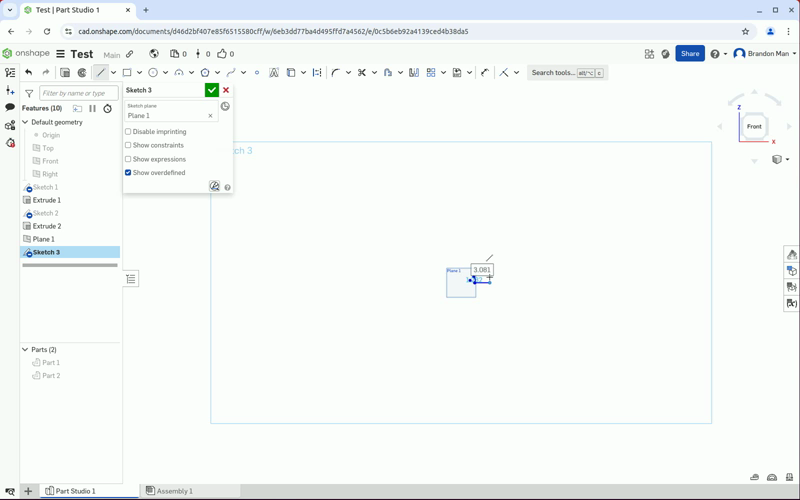
scroll(6)
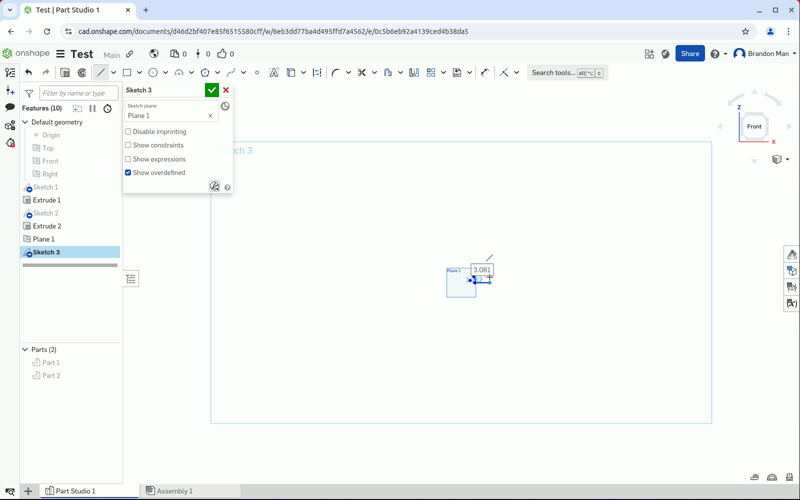
scroll(6)
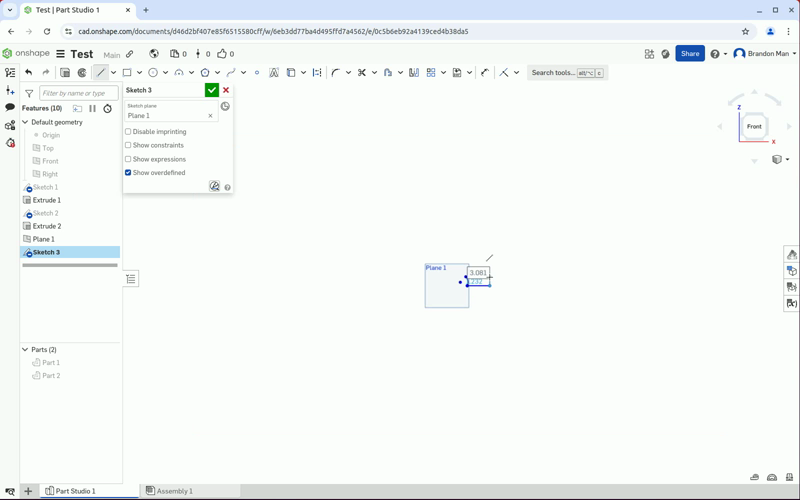
scroll(6)
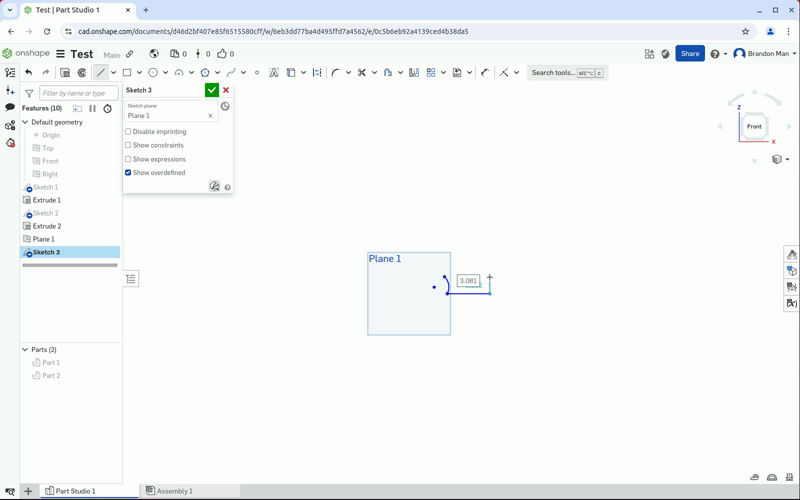
scroll(6)
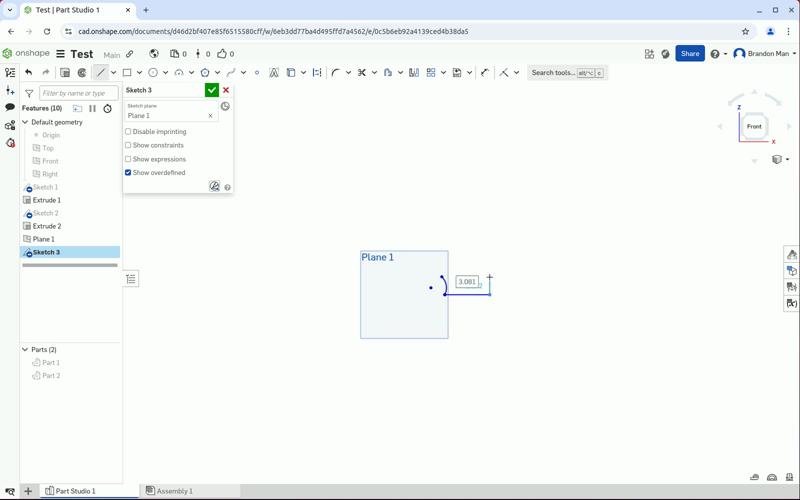
scroll(6)
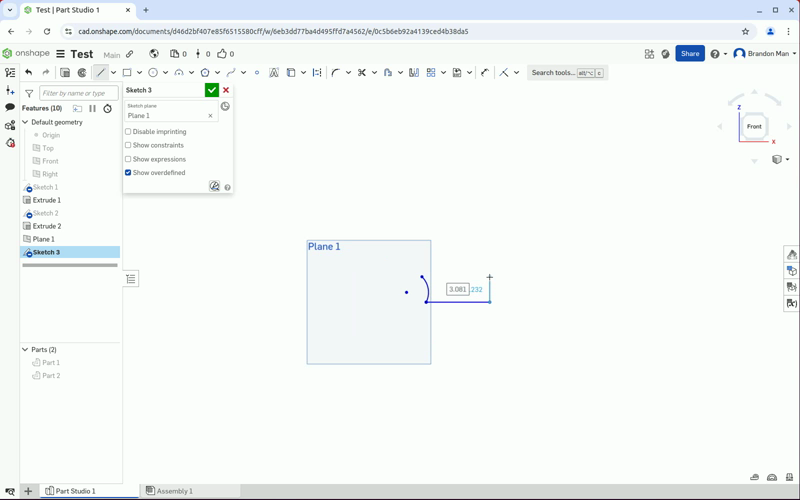
scroll(6)
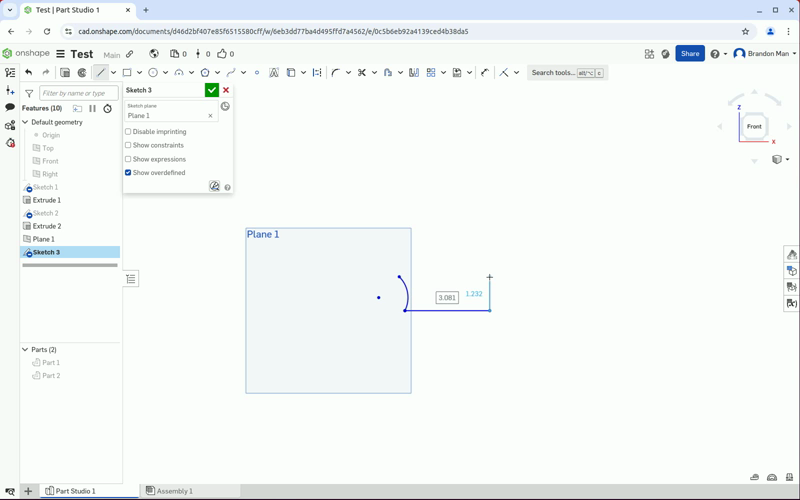
scroll(6)
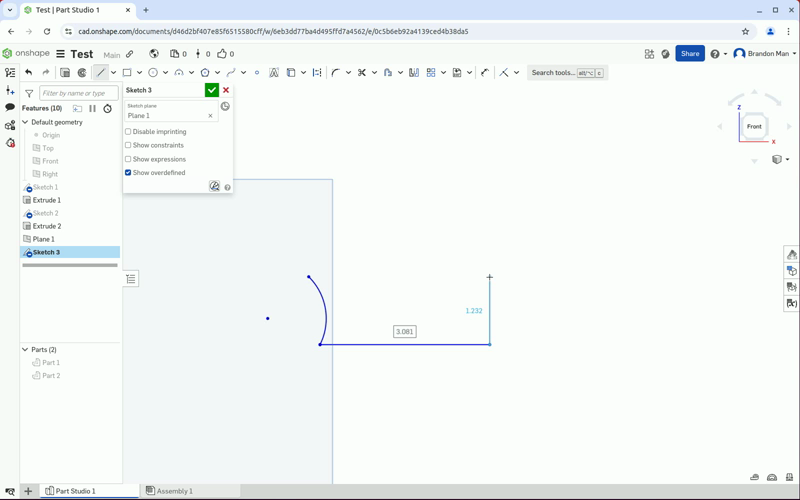
click(489, 276)
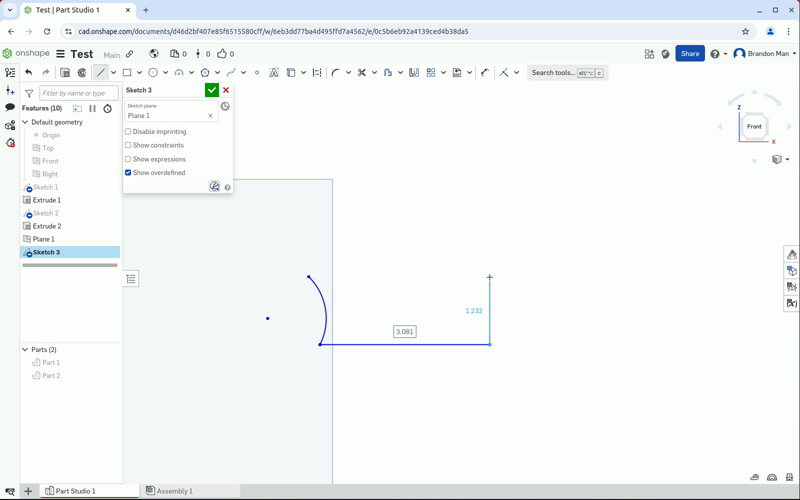
scroll(-6)
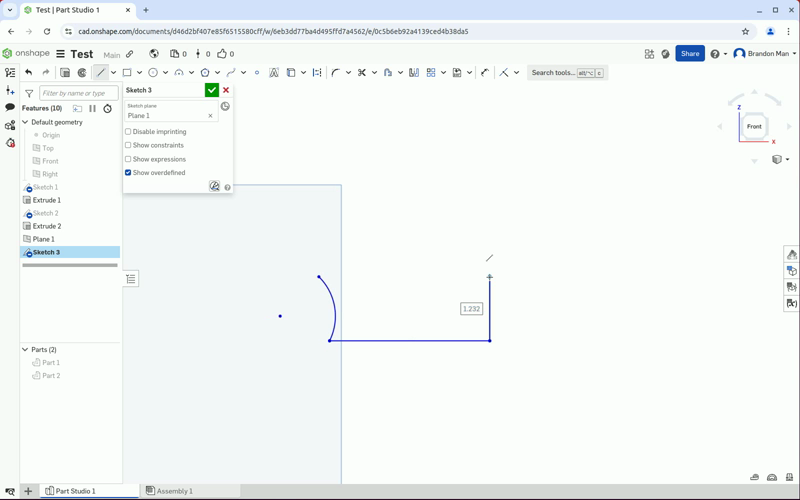
scroll(-6)
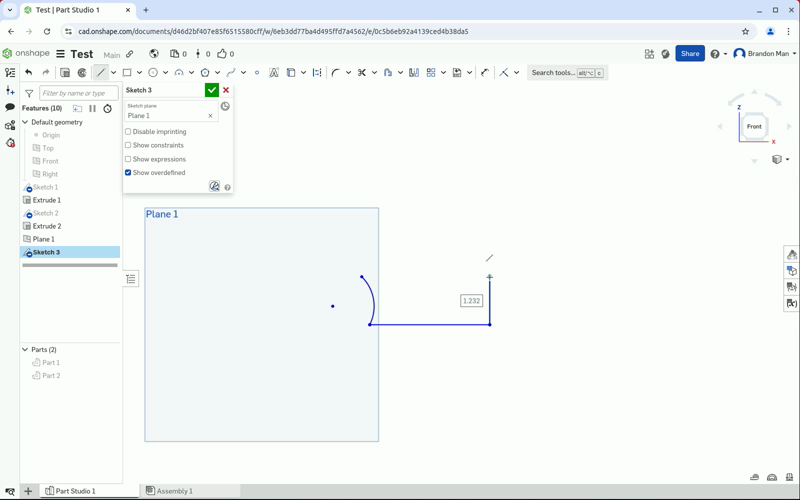
scroll(-6)
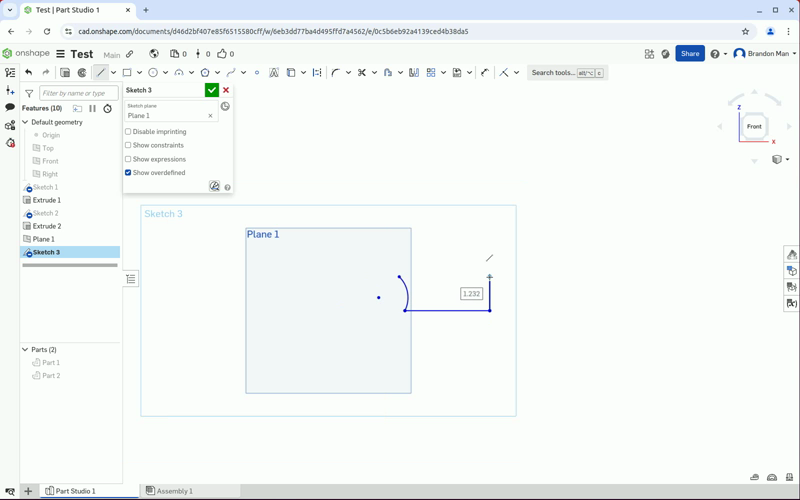
scroll(-6)
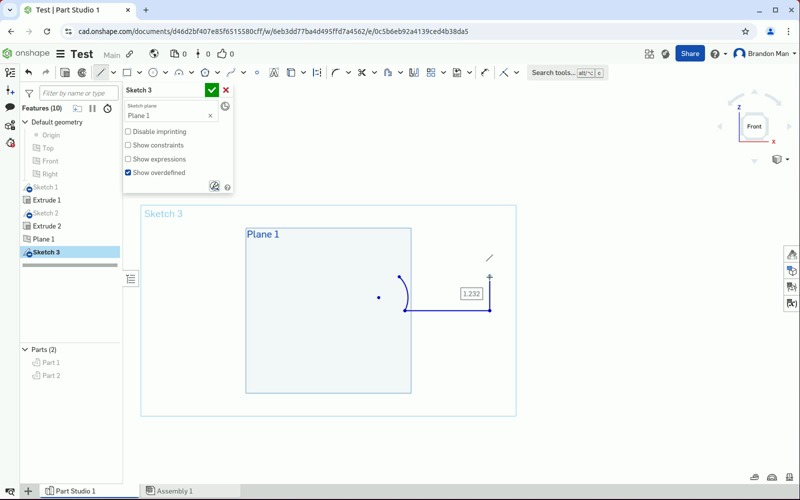
scroll(-6)
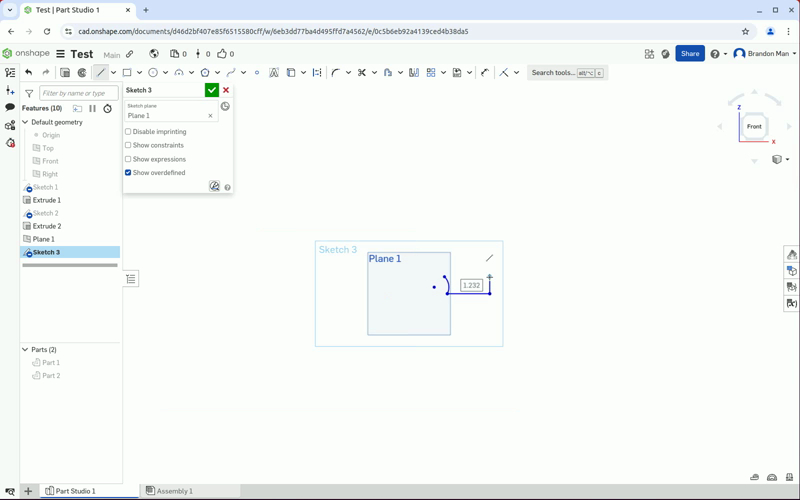
scroll(-6)
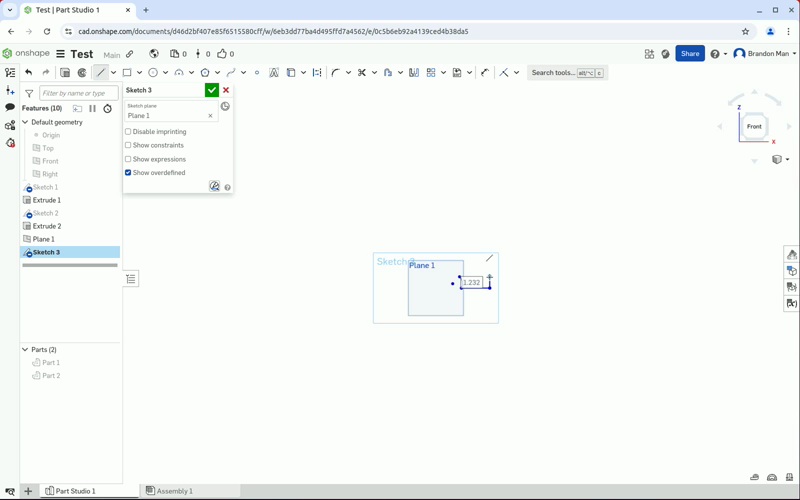
scroll(-6)
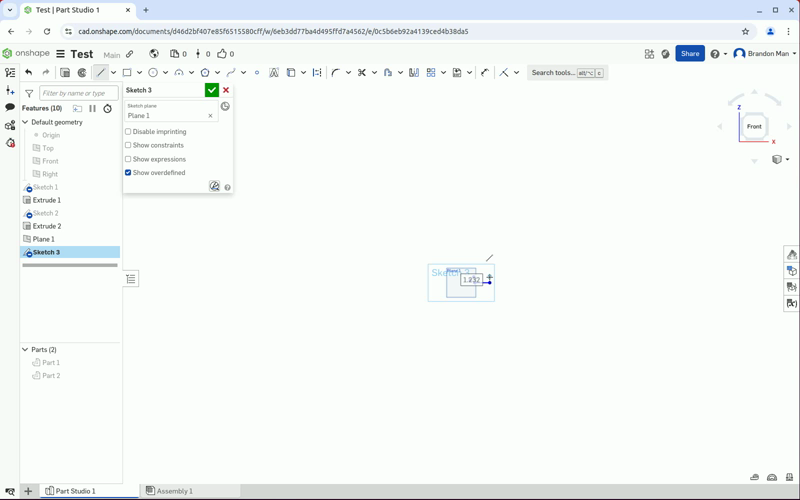
key_up(shift)
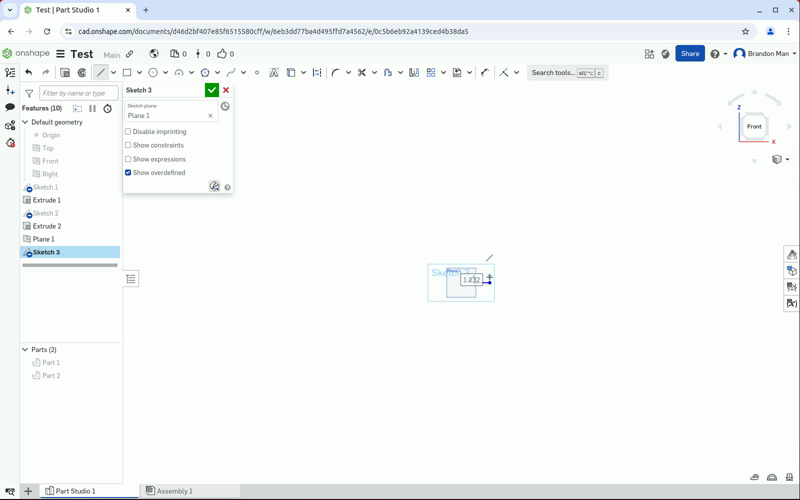
mouse_move(519, 276)
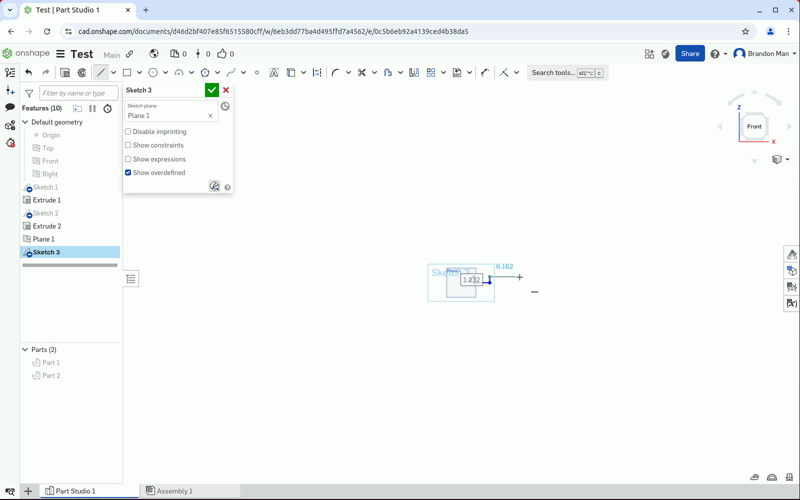
key_down(shift)
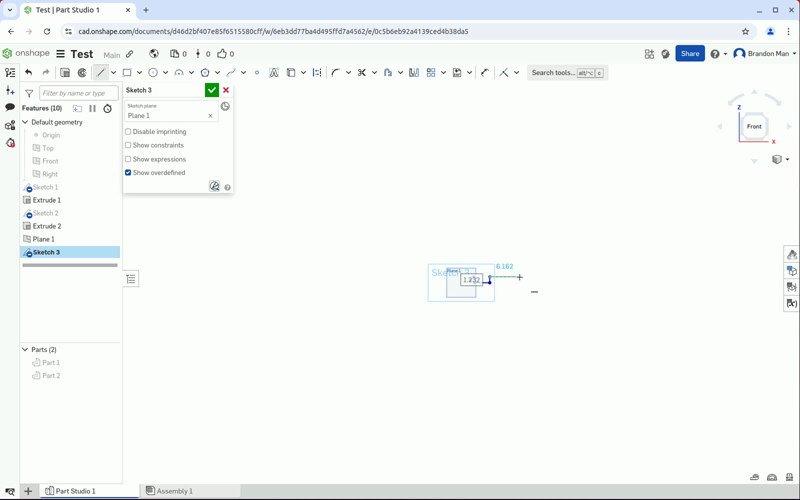
mouse_move(473, 276)
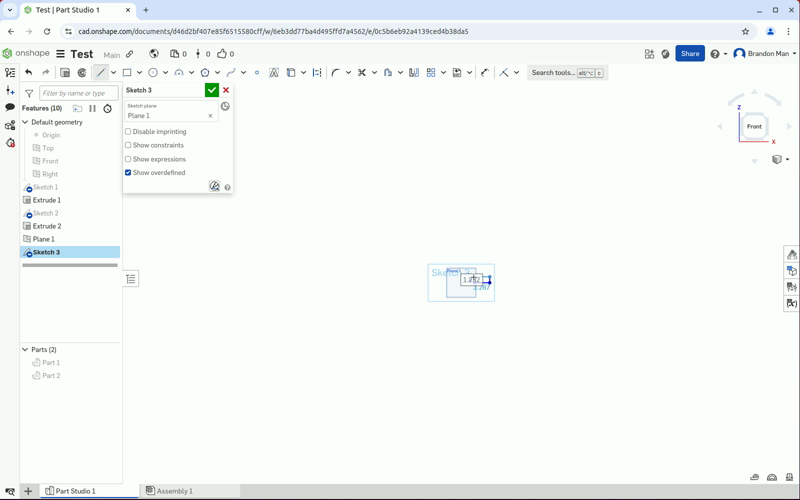
scroll(6)
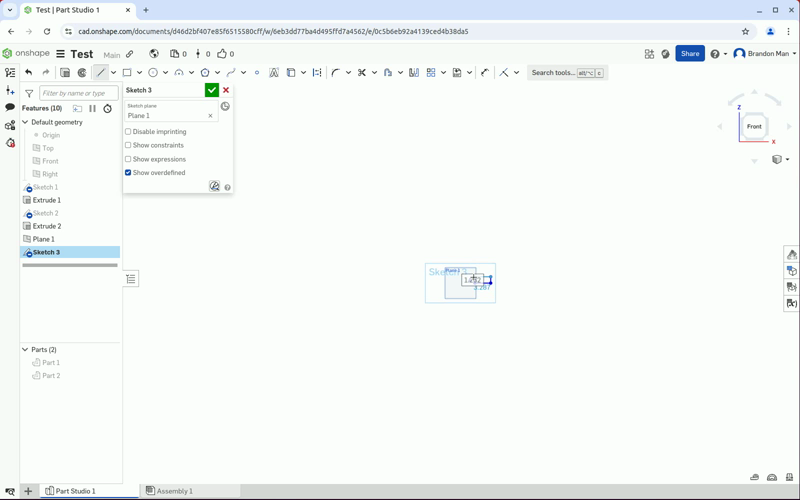
scroll(6)
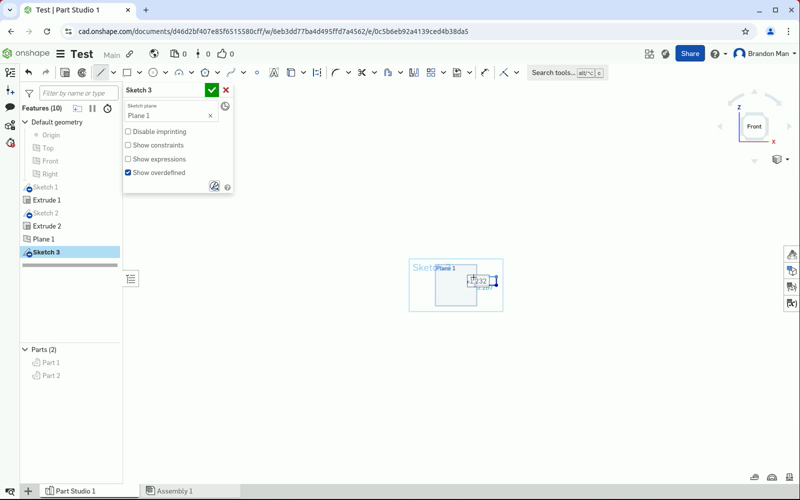
scroll(6)
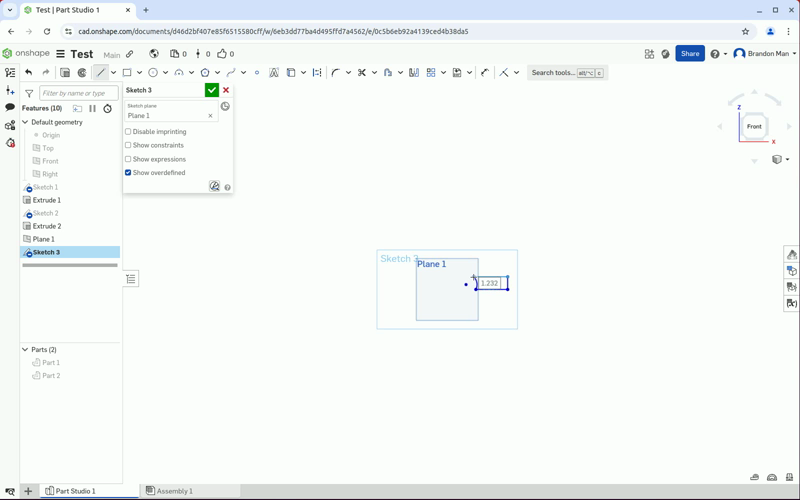
scroll(6)
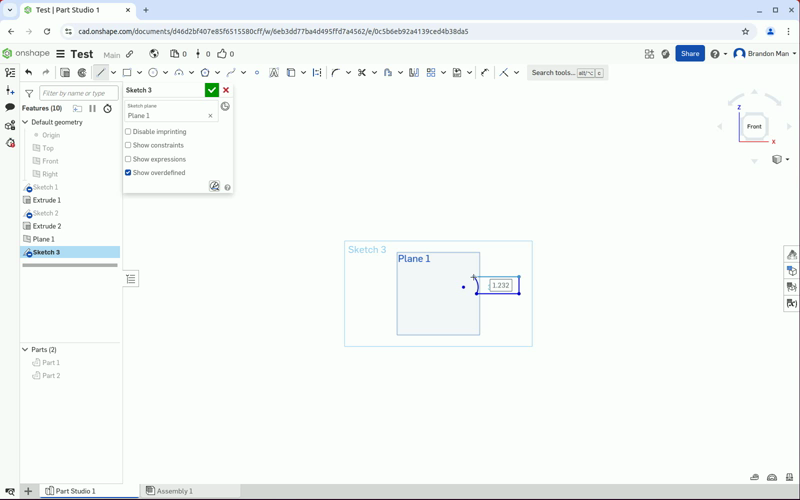
scroll(6)
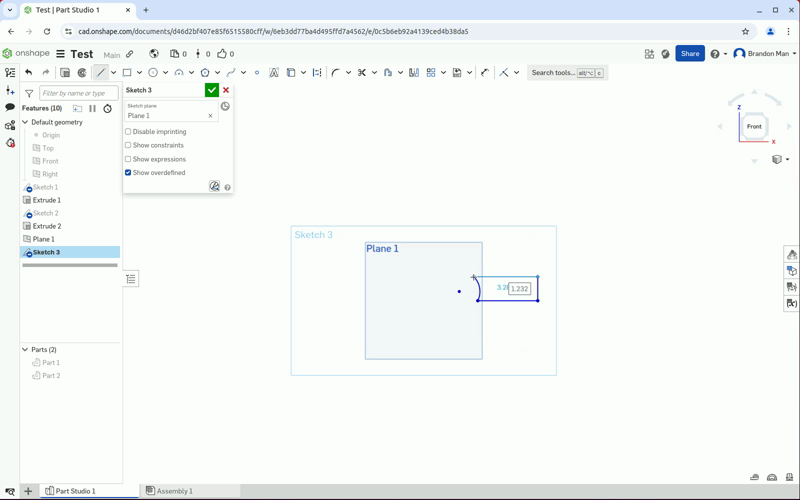
scroll(6)
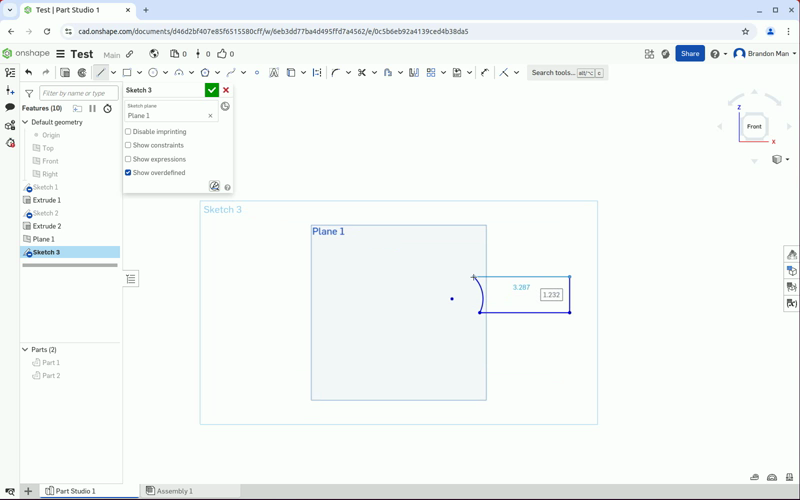
scroll(6)
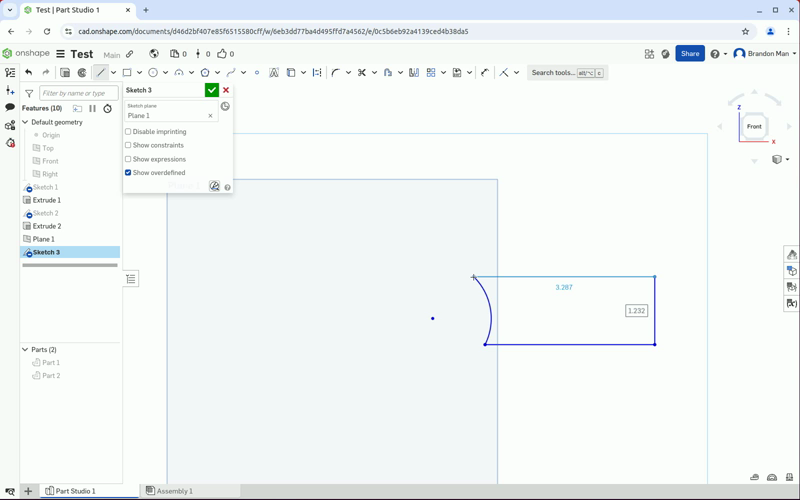
key_up(shift)
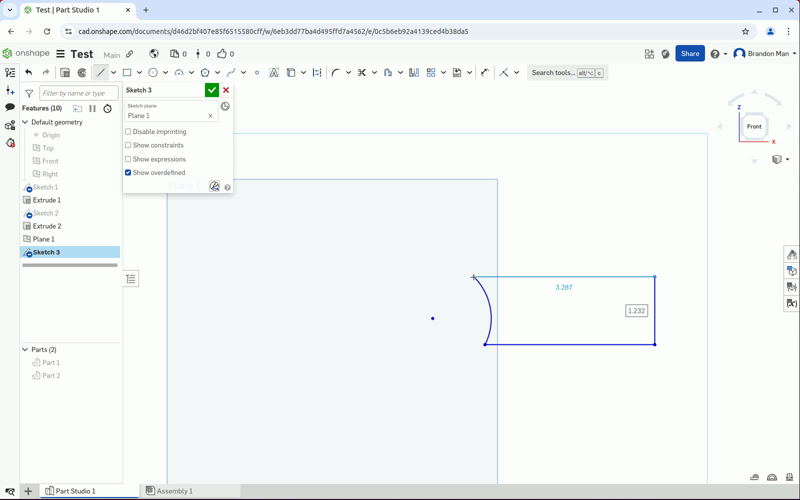
click(473, 276)
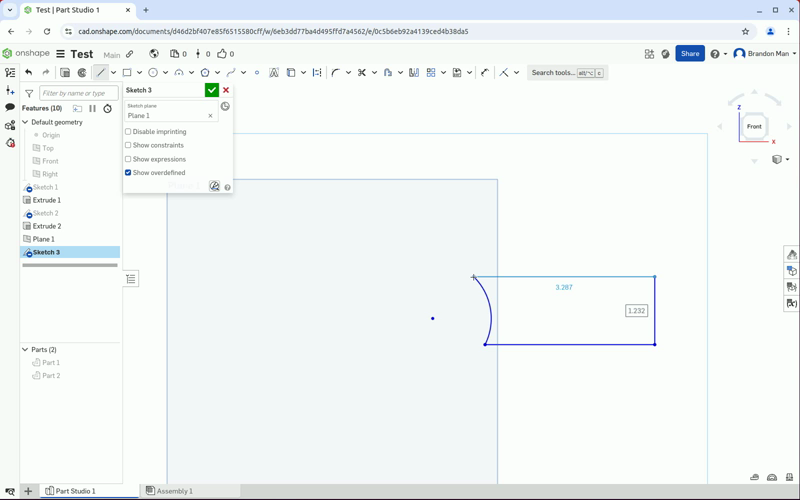
scroll(-6)
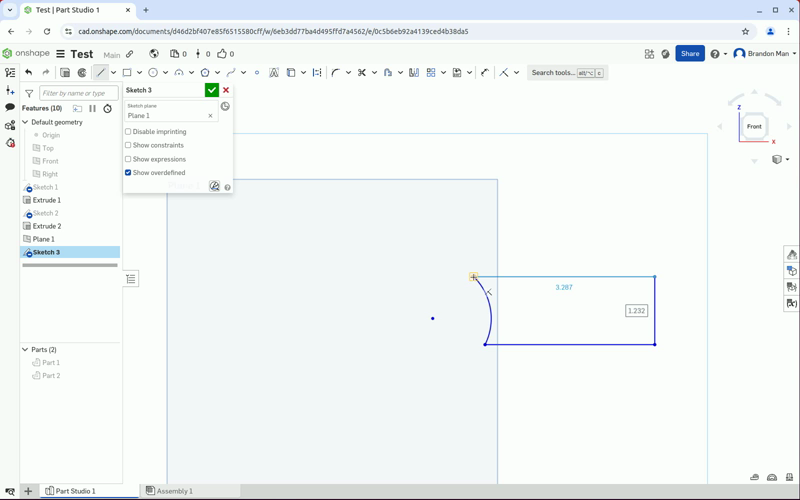
scroll(-6)
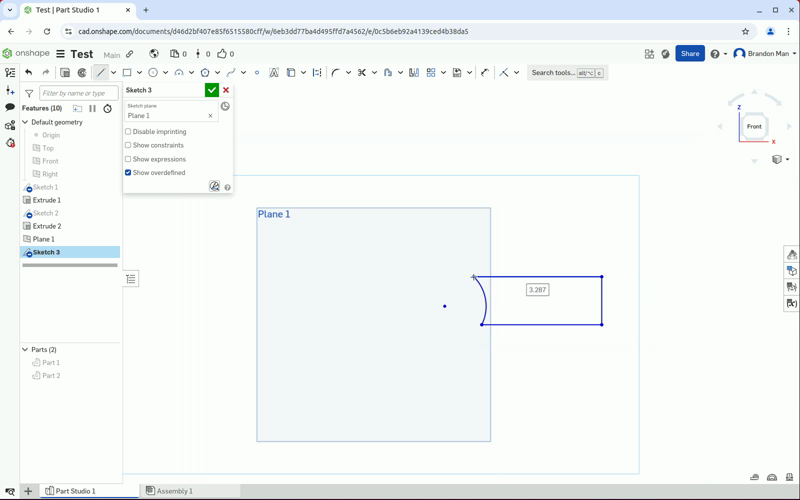
scroll(-6)
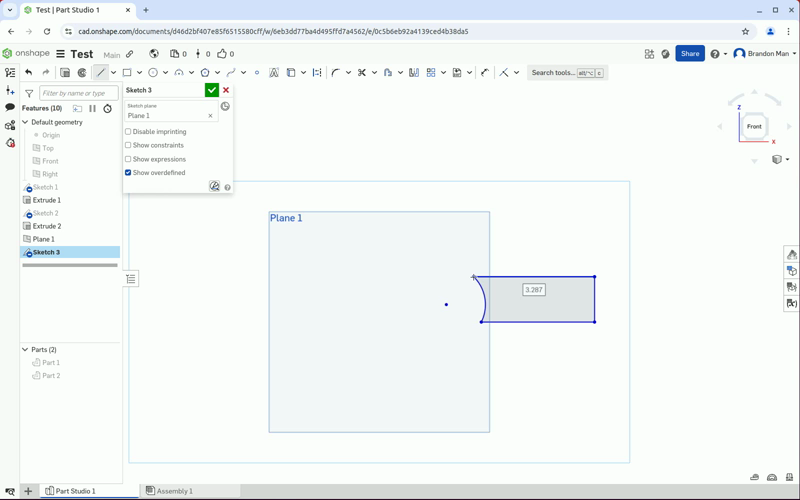
scroll(-6)
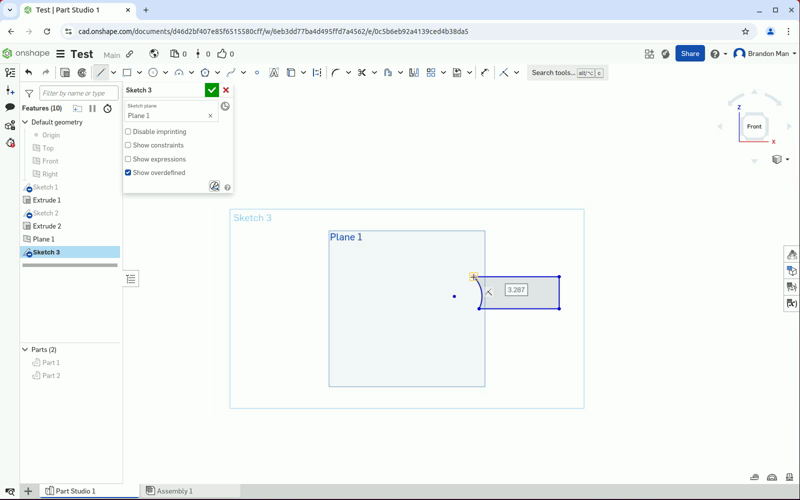
scroll(-6)
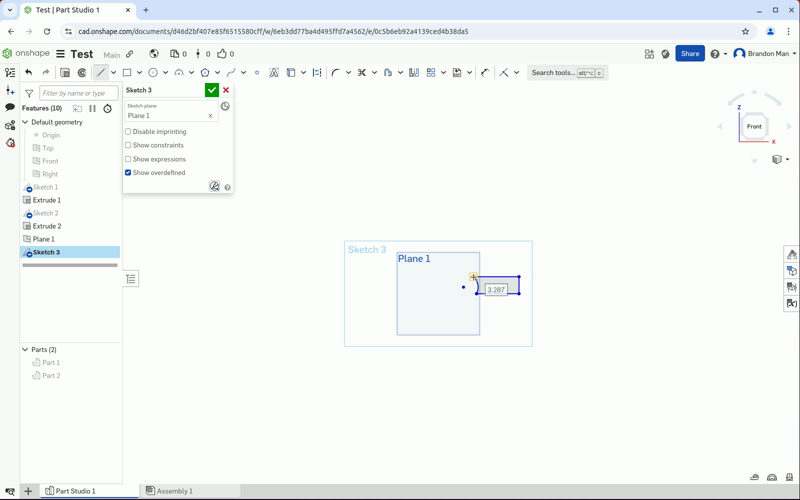
scroll(-6)
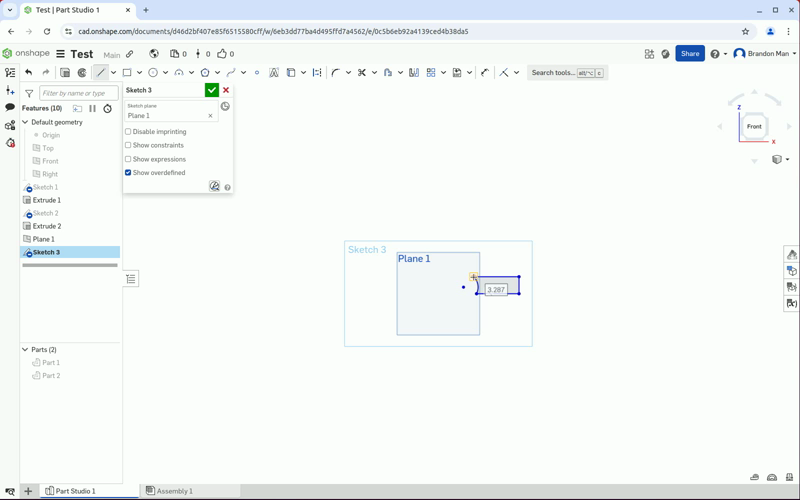
scroll(-6)
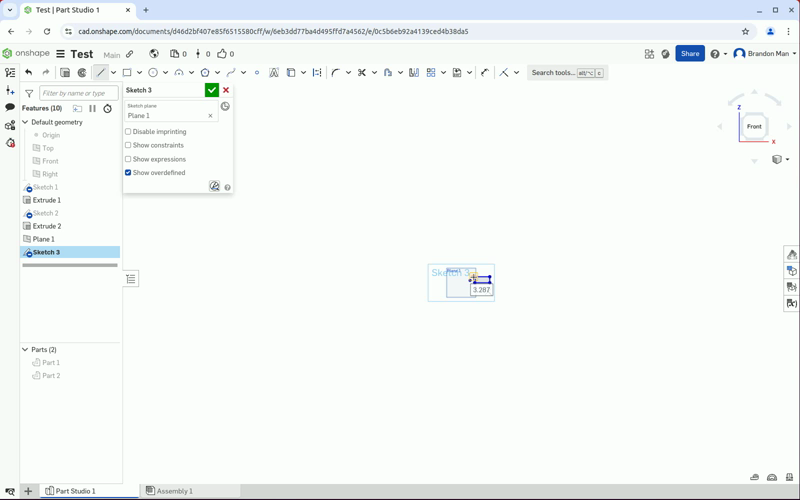
key(esc)
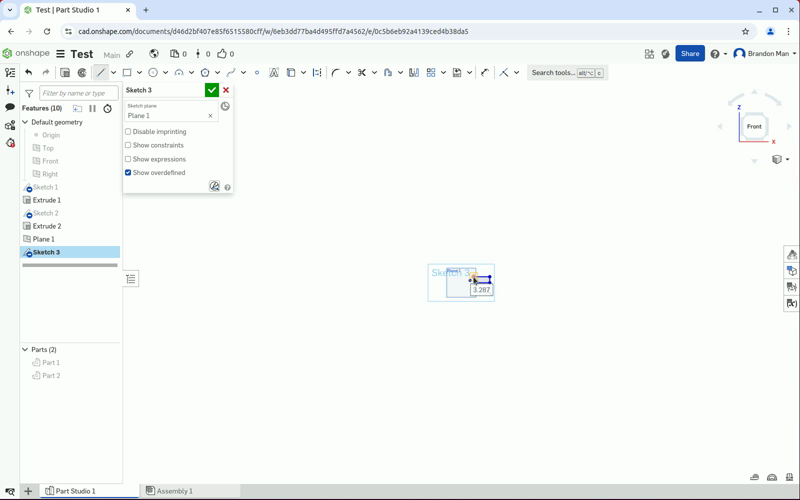
mouse_move(479, 279)
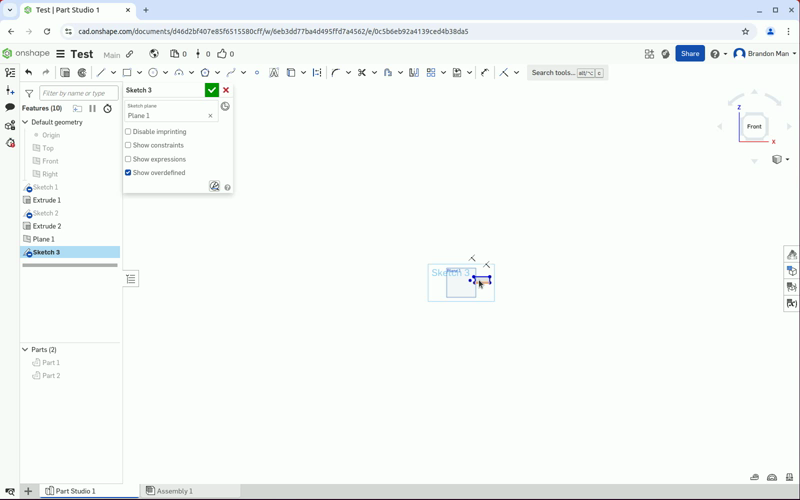
scroll(6)
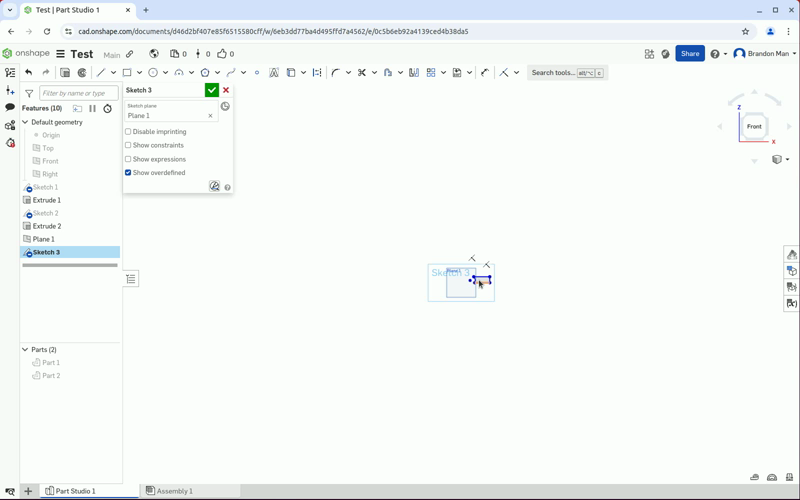
scroll(6)
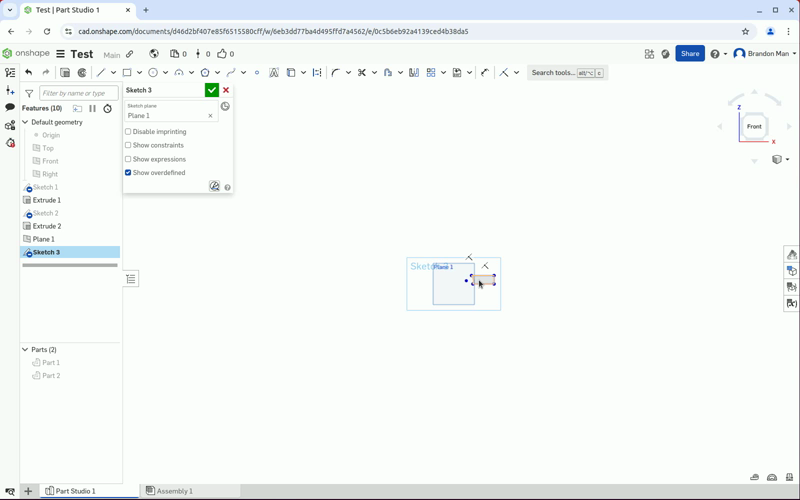
scroll(6)
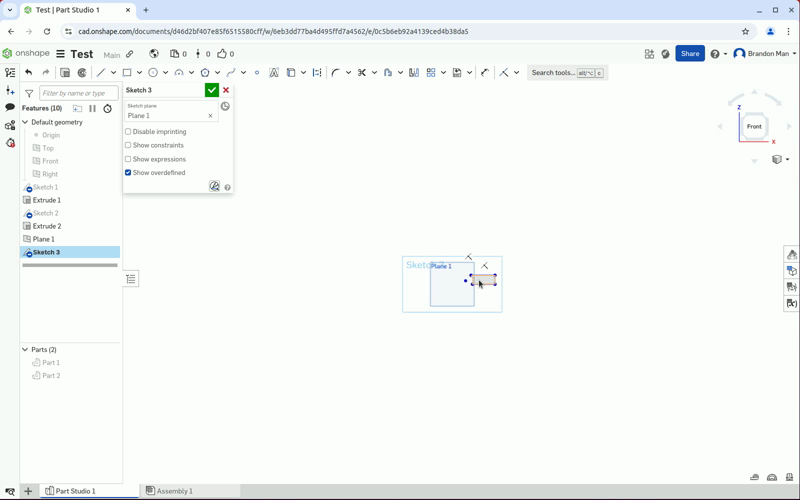
scroll(6)
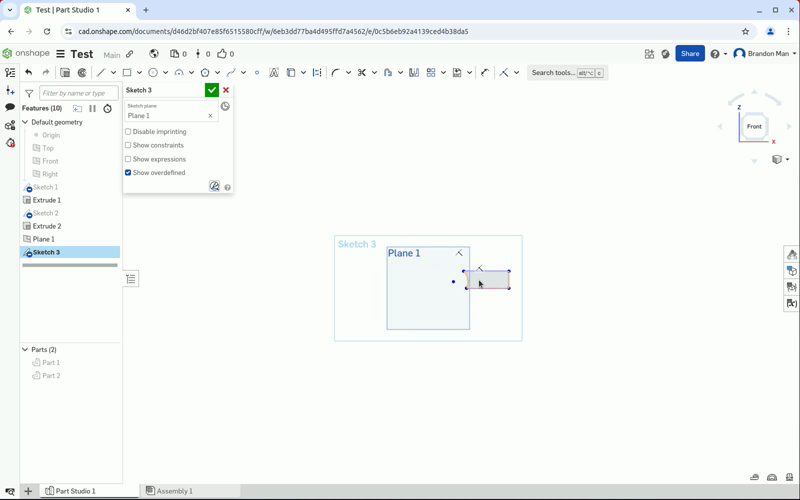
scroll(6)
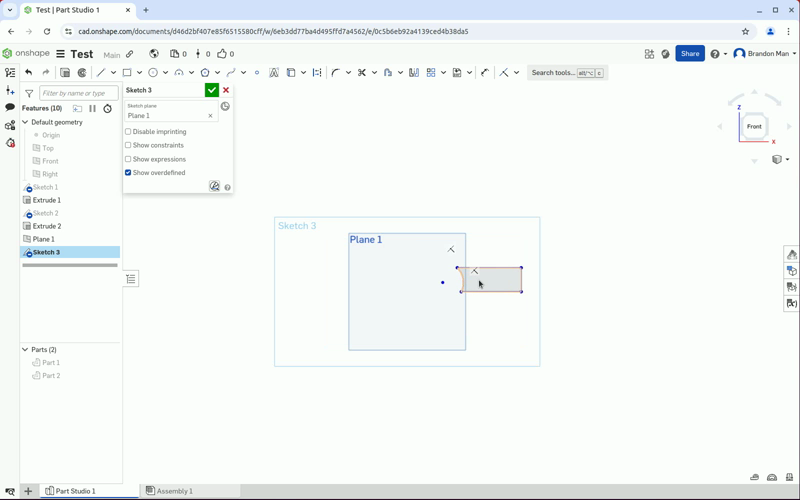
scroll(6)
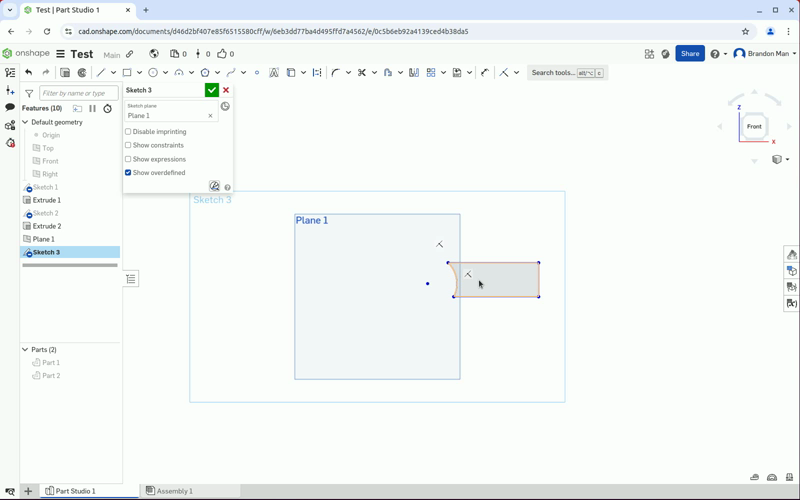
scroll(6)
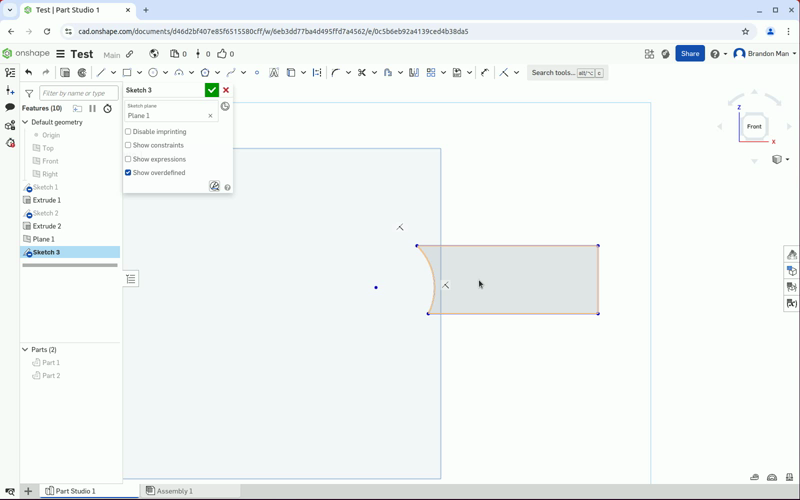
click(479, 279)
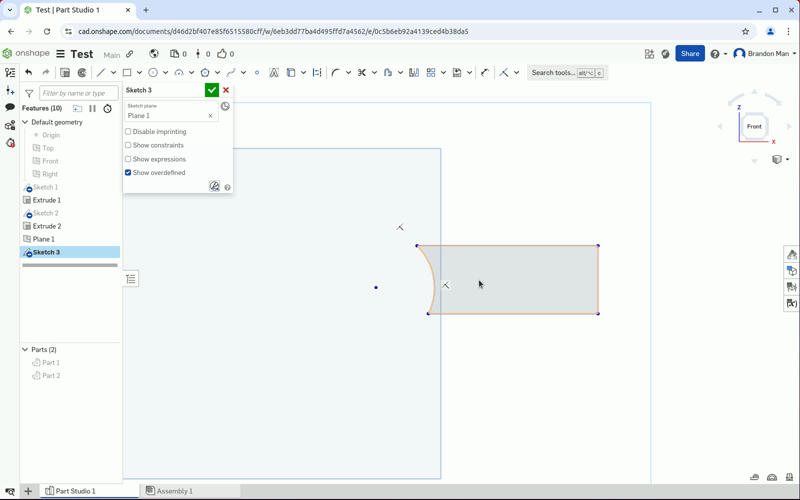
scroll(-6)
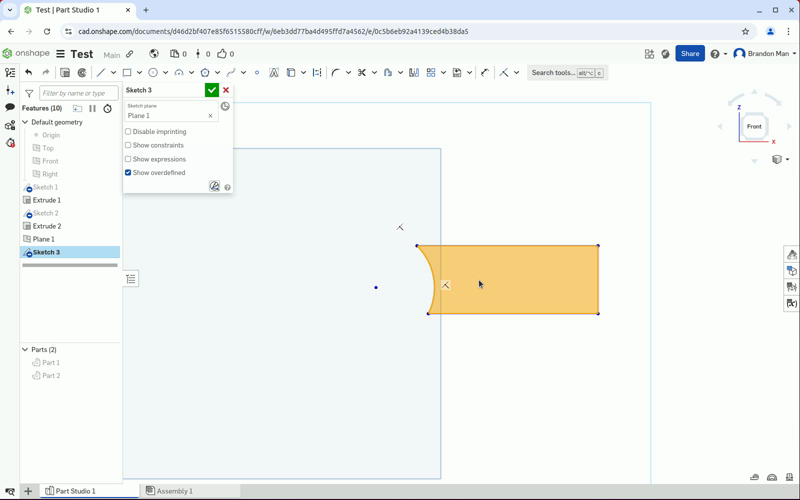
scroll(-6)
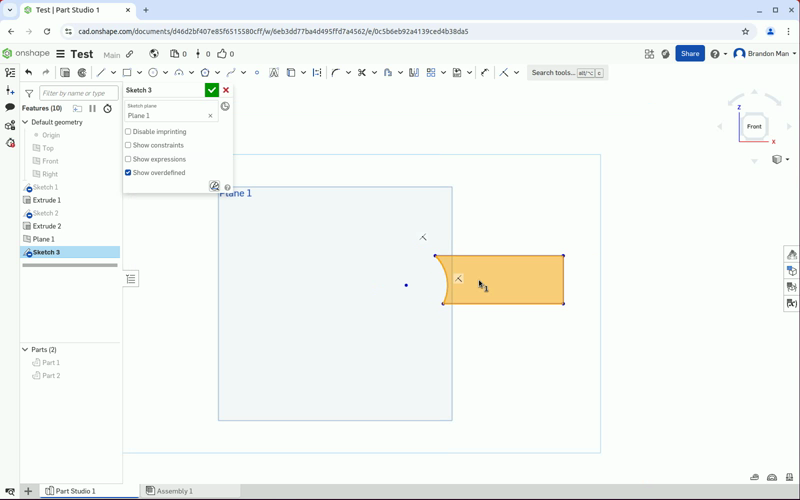
scroll(-6)
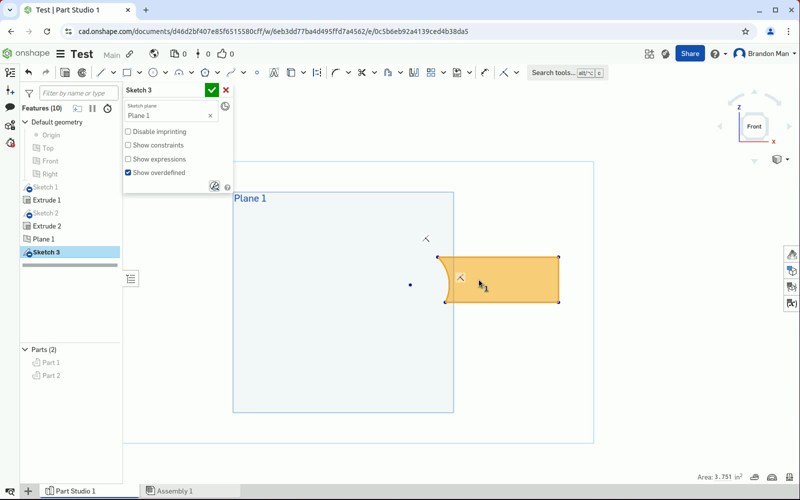
scroll(-6)
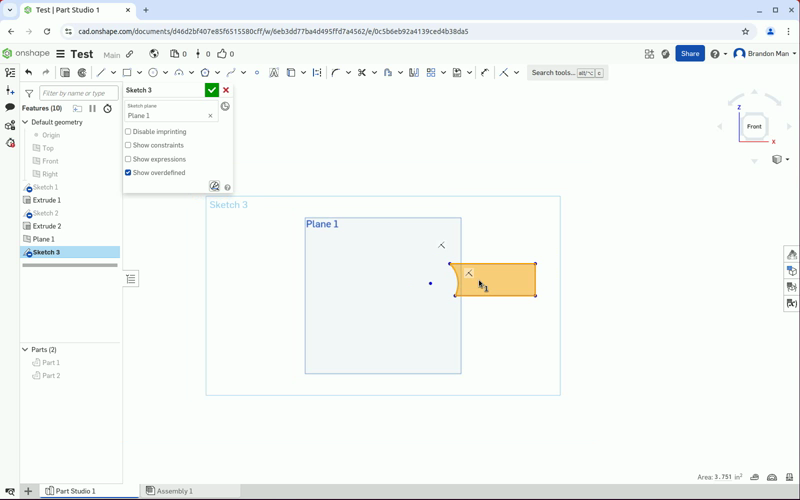
scroll(-6)
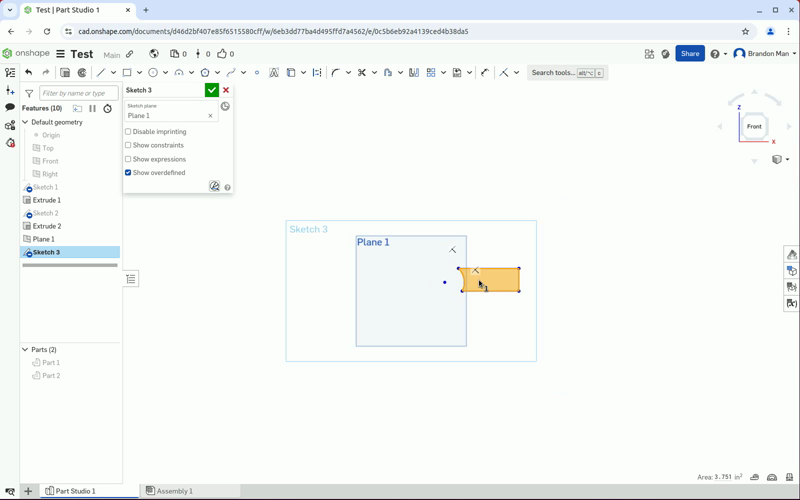
scroll(-6)
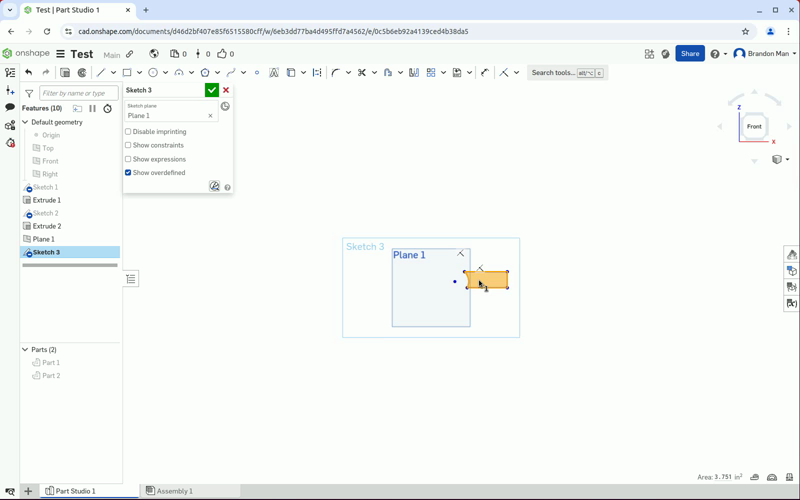
scroll(-6)
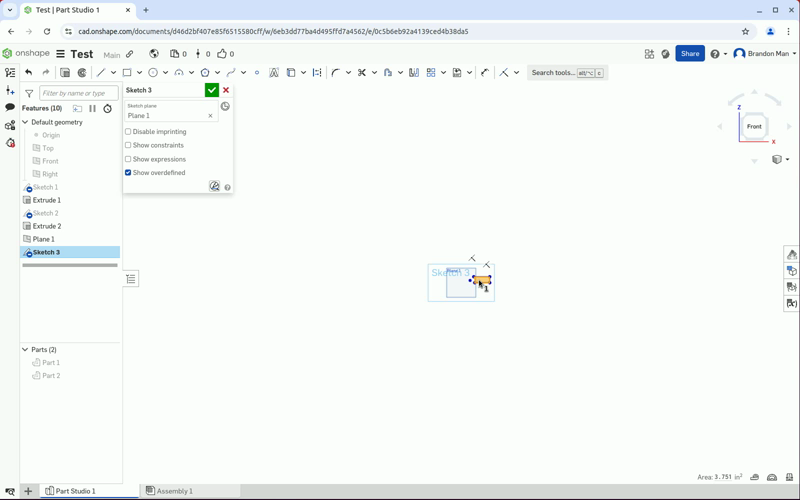
mouse_move(73, 352)
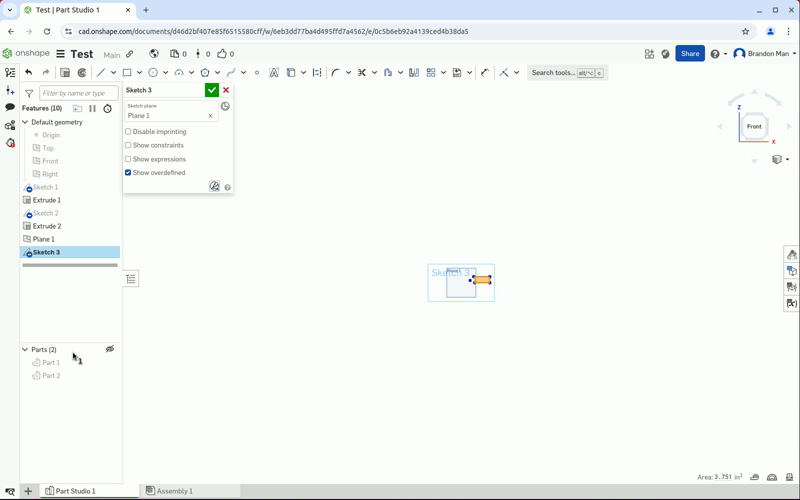
key(shift+y)
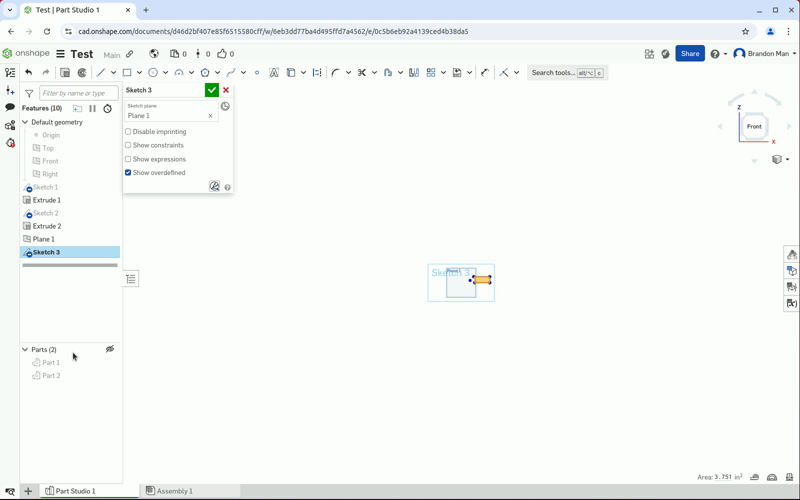
key(shift+e)
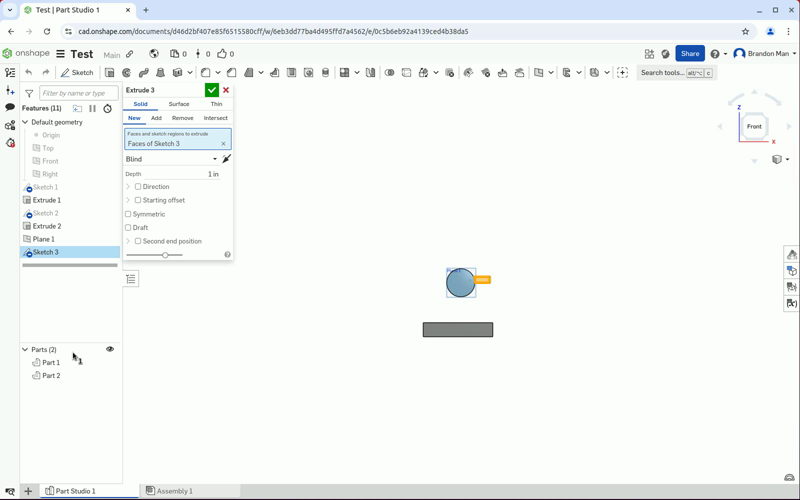
mouse_move(143, 106)
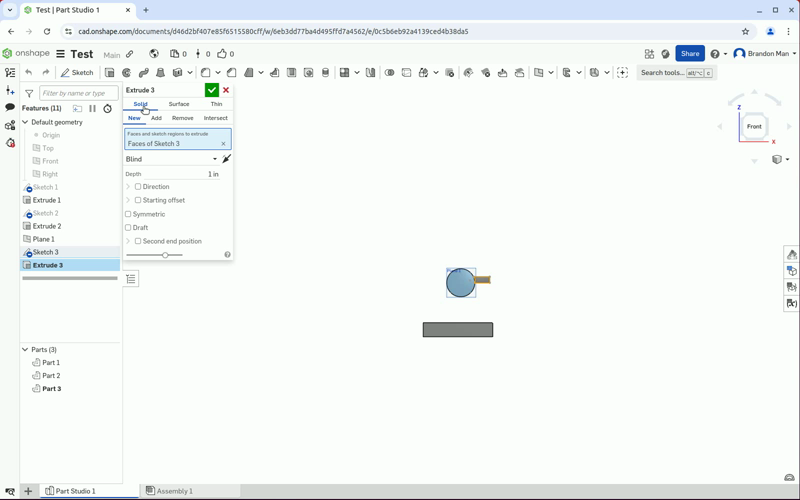
click(143, 106)
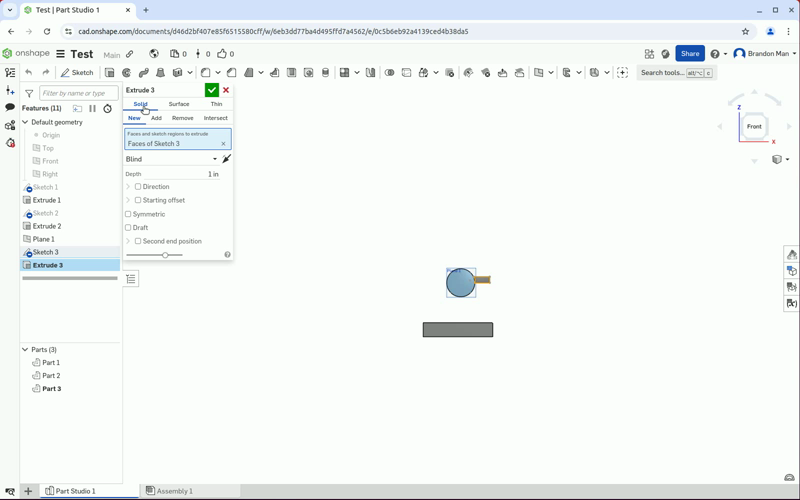
mouse_move(137, 120)
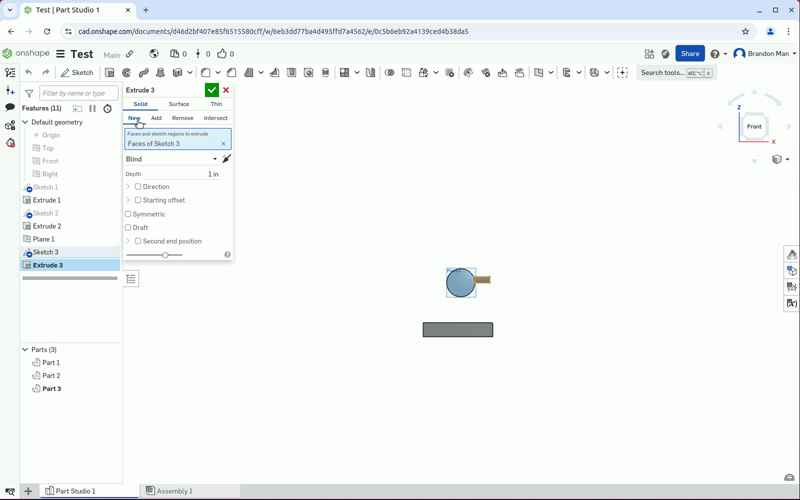
click(137, 120)
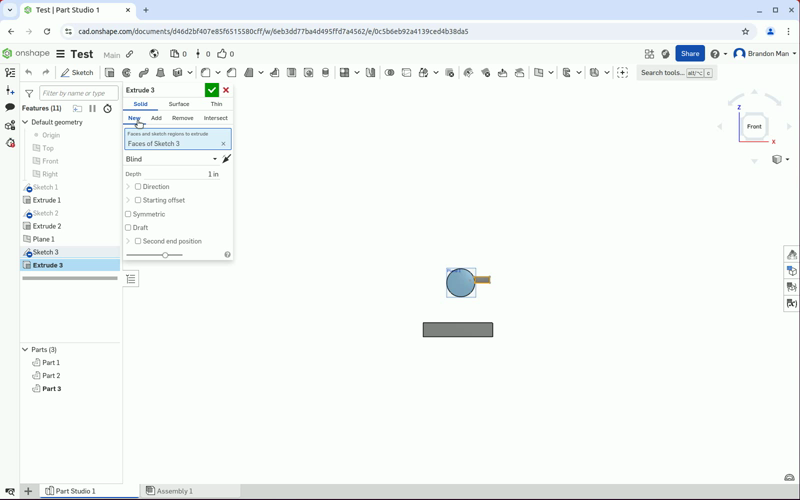
key(tab, 4)
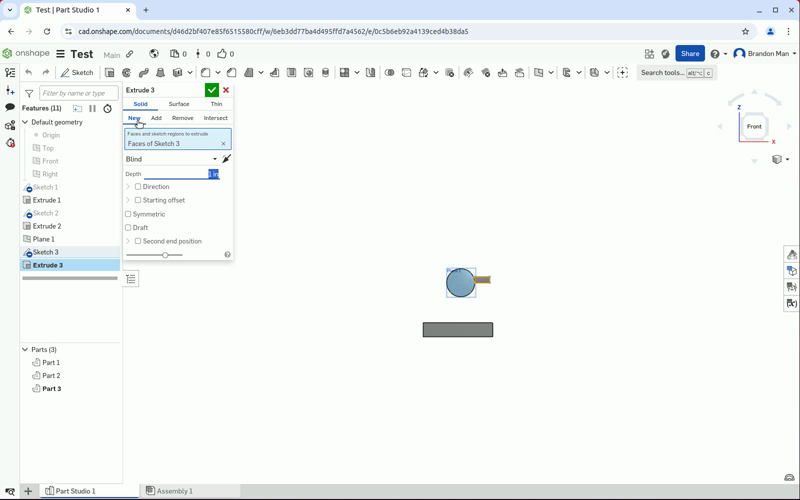
text(0.481)
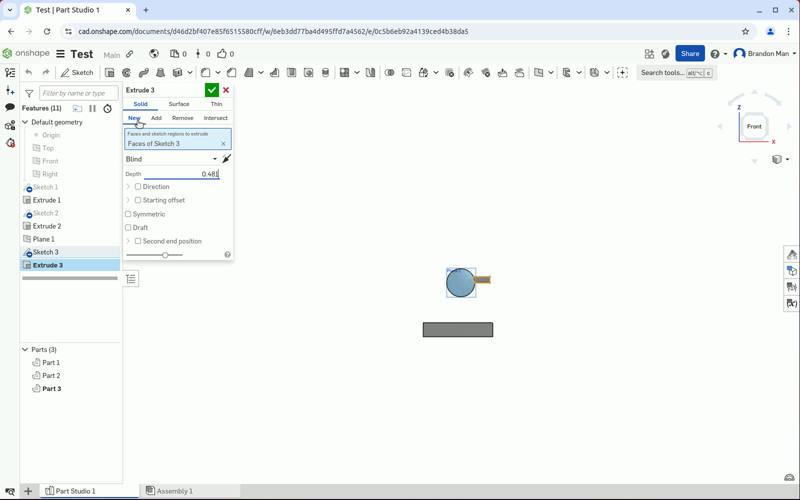
key(enter)
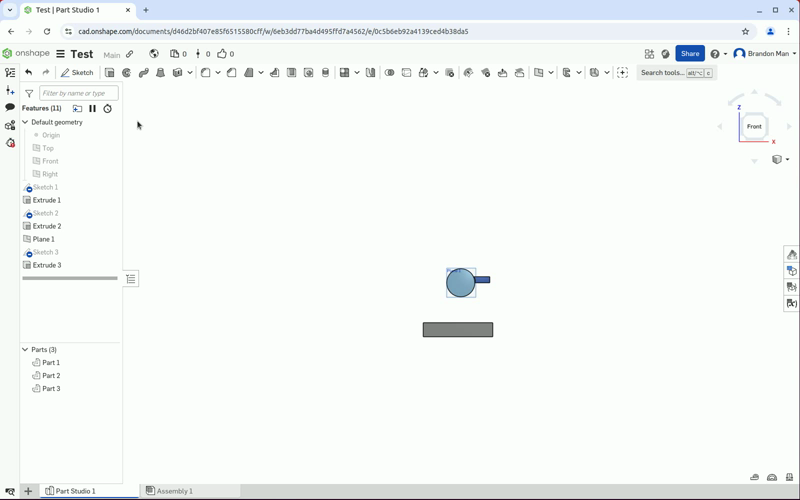
key(shift+h)
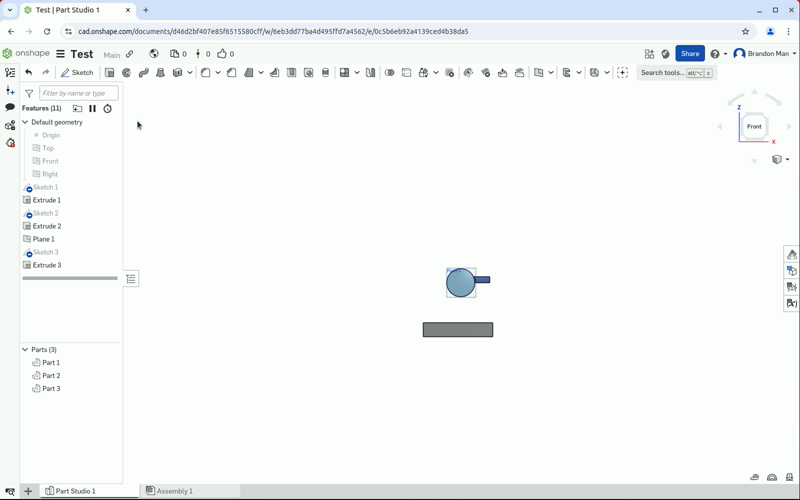
key(shift+h)
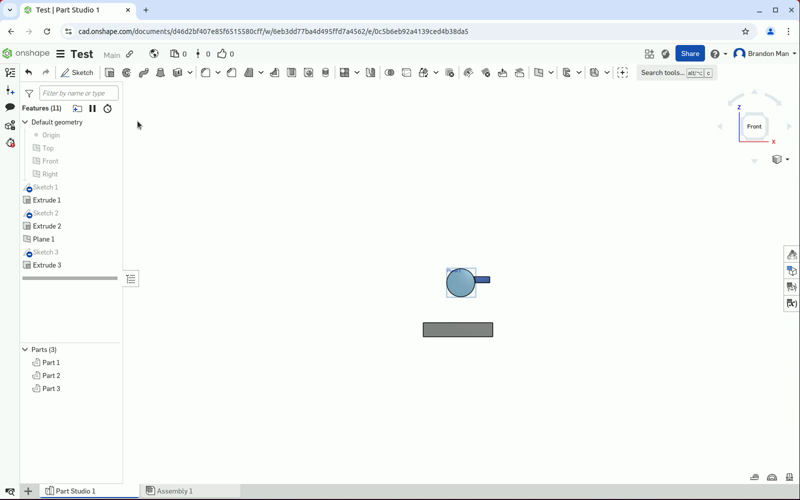
mouse_move(73, 189)
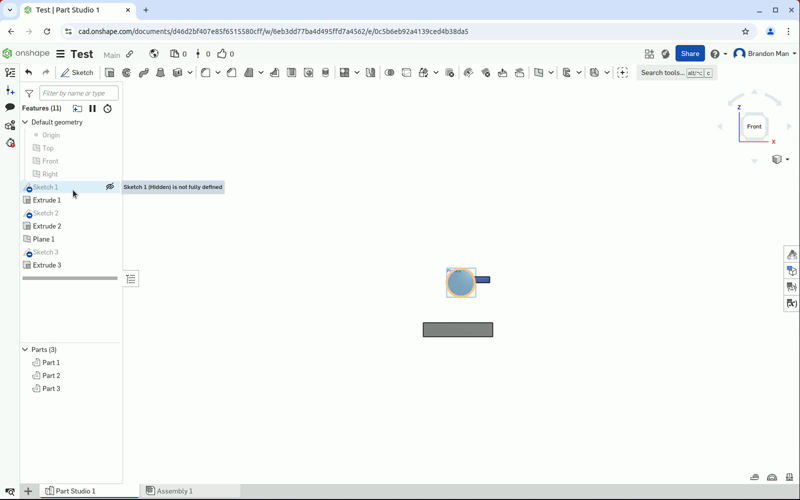
click(73, 189)
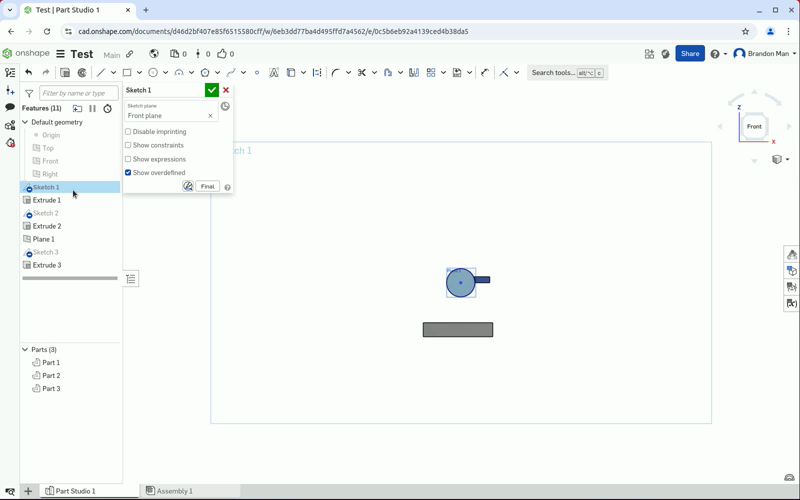
mouse_move(229, 92)
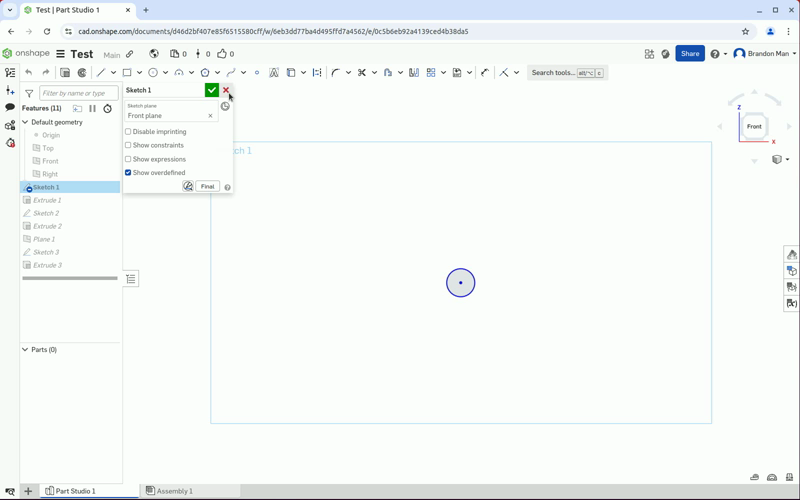
click(229, 92)
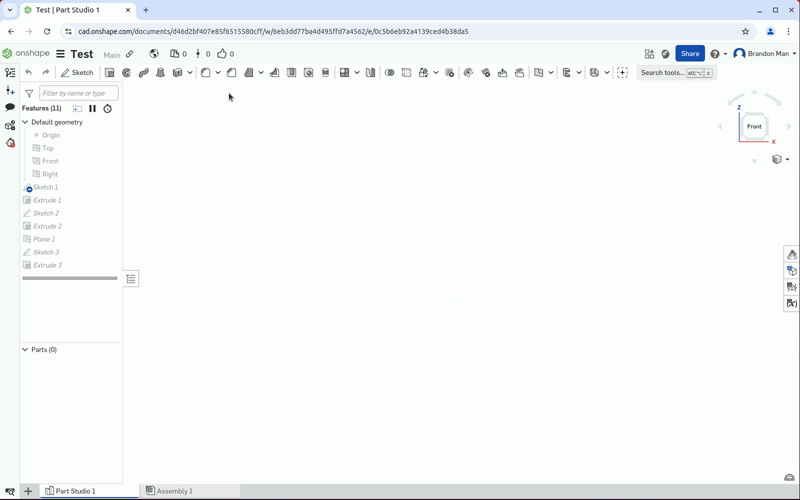
key(shift+s)
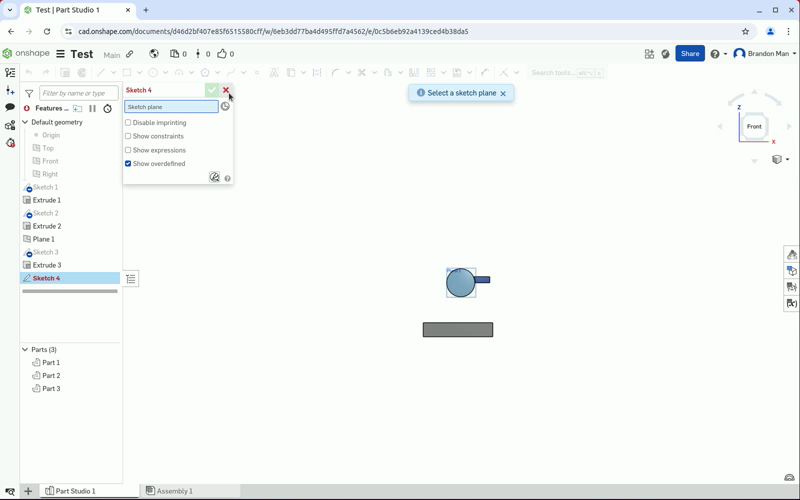
mouse_move(73, 241)
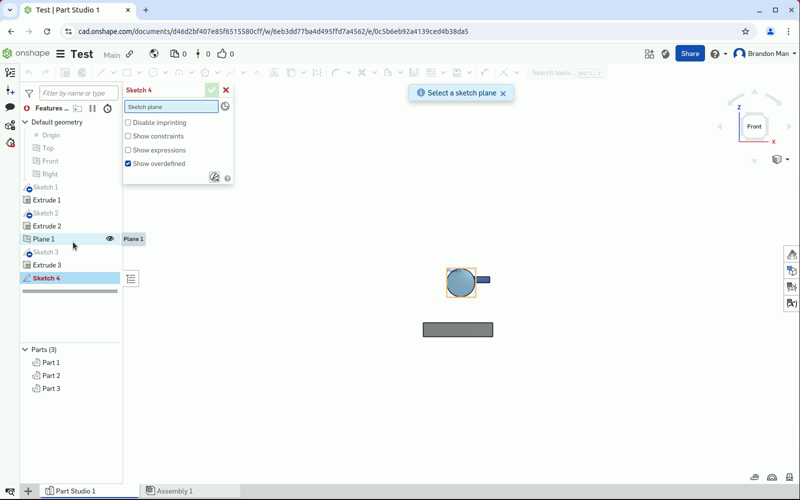
click(73, 241)
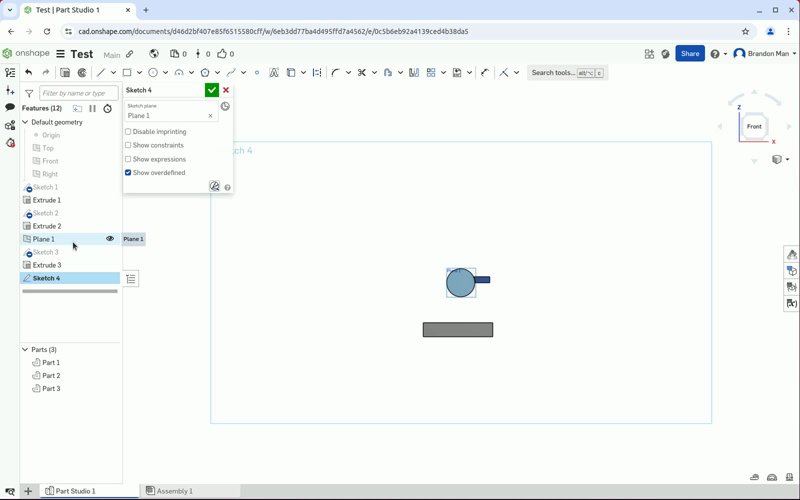
mouse_move(73, 352)
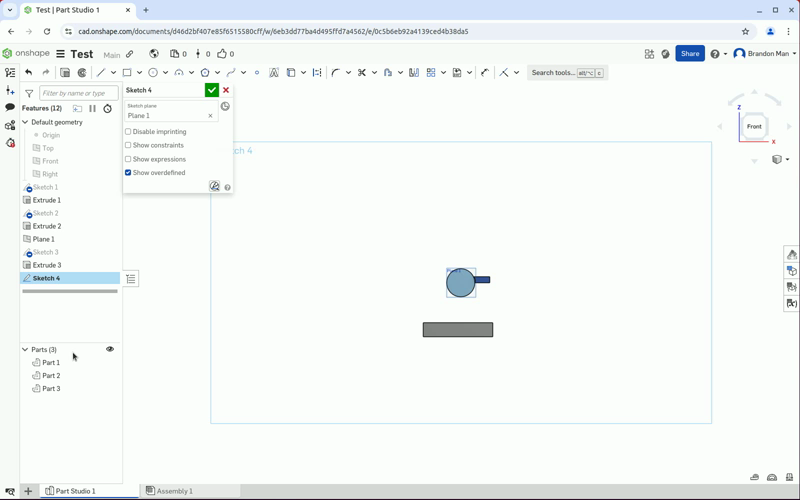
key(y)
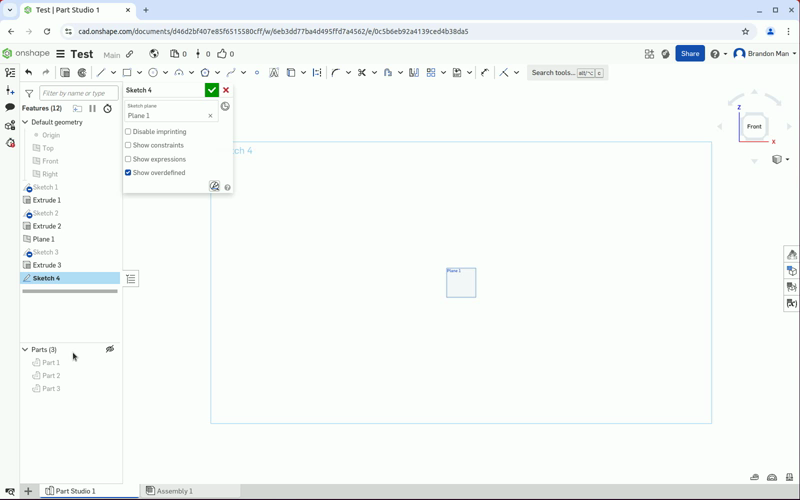
key(l)
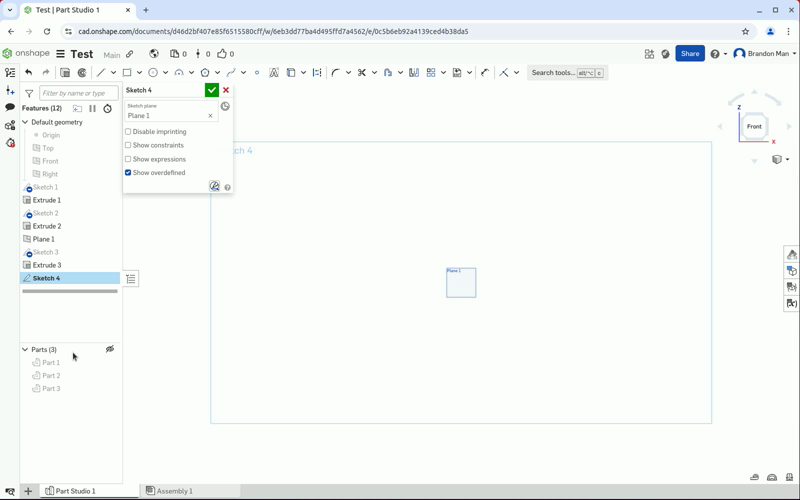
key_down(shift)
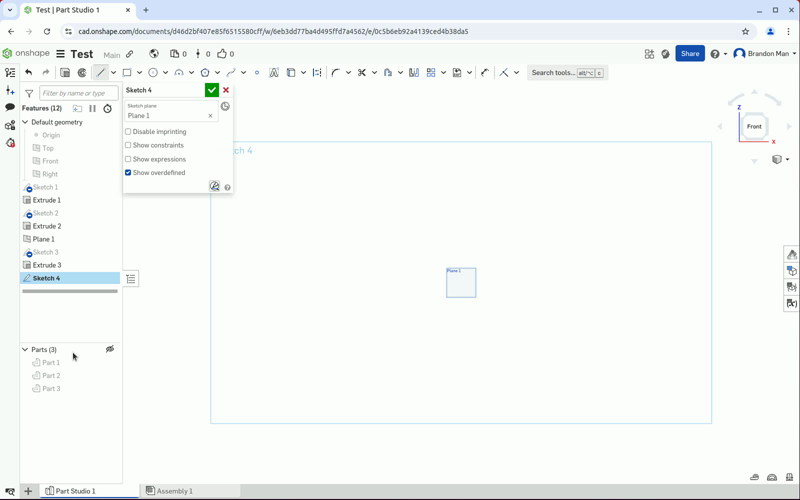
mouse_move(460, 282)
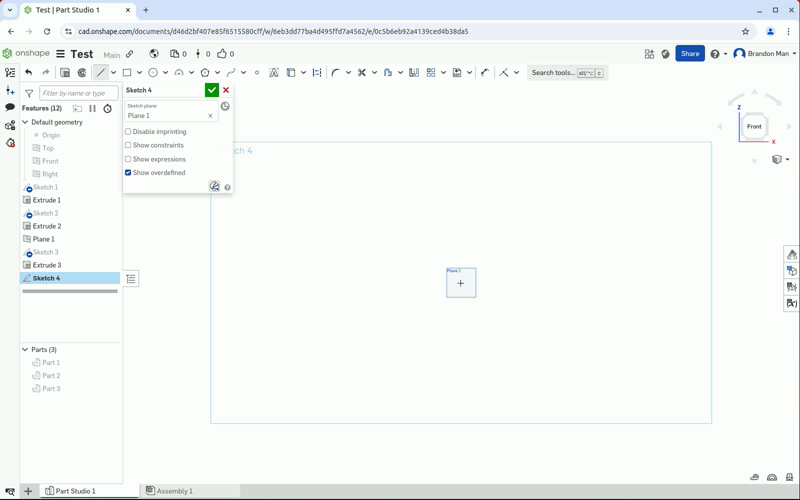
click(460, 282)
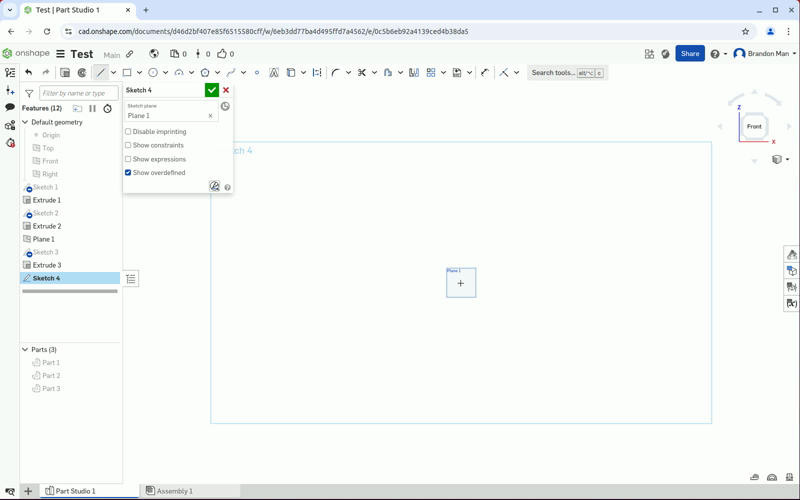
key_up(shift)
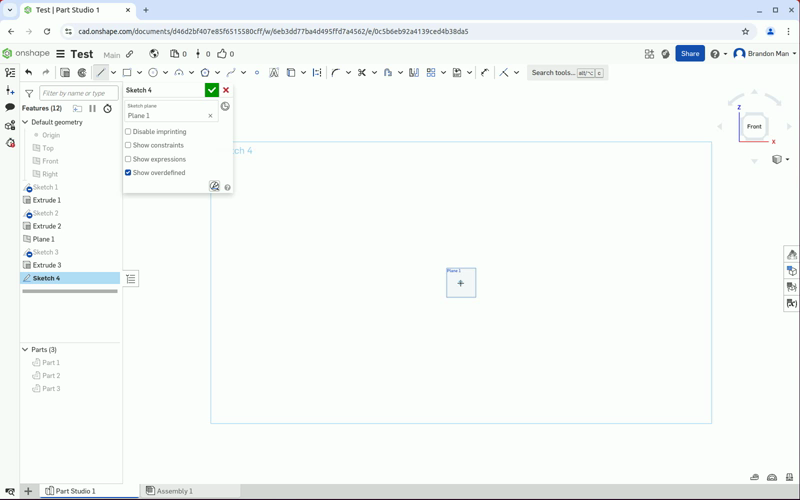
key_down(shift)
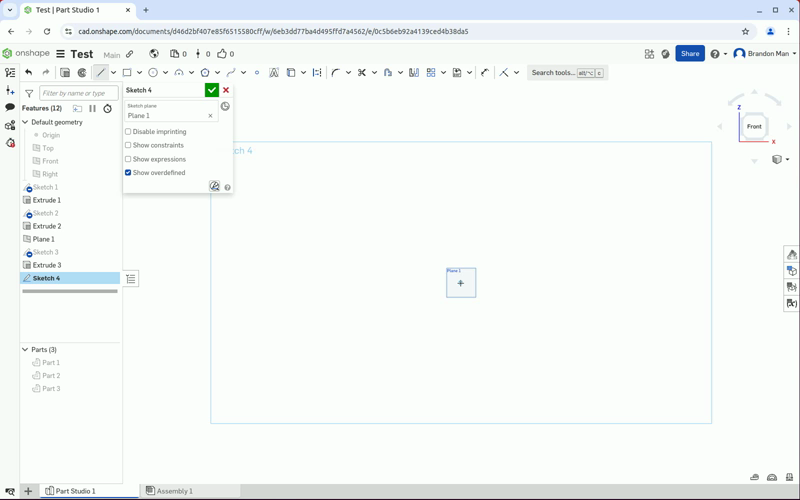
mouse_move(490, 282)
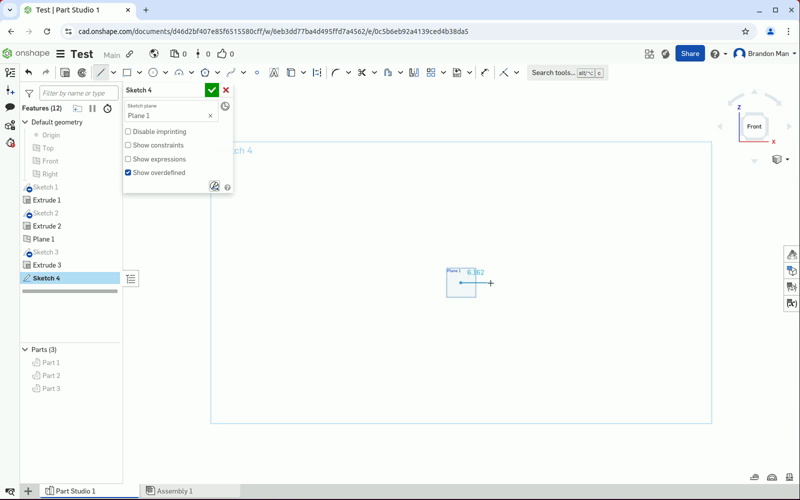
mouse_move(475, 282)
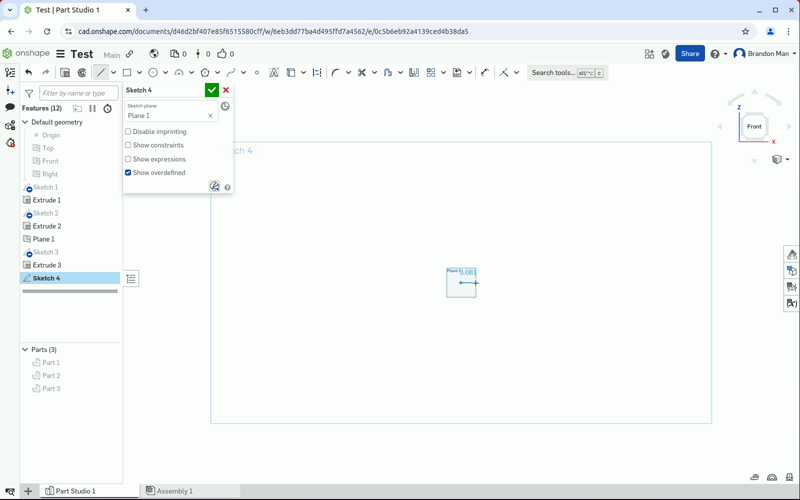
click(475, 282)
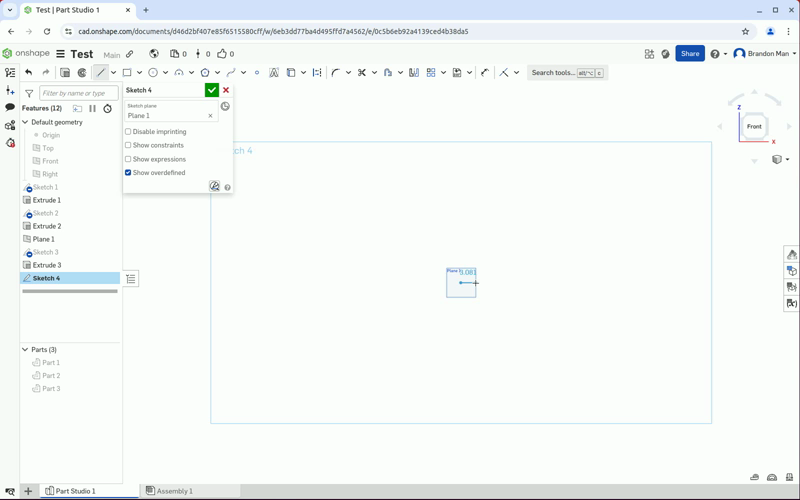
key_up(shift)
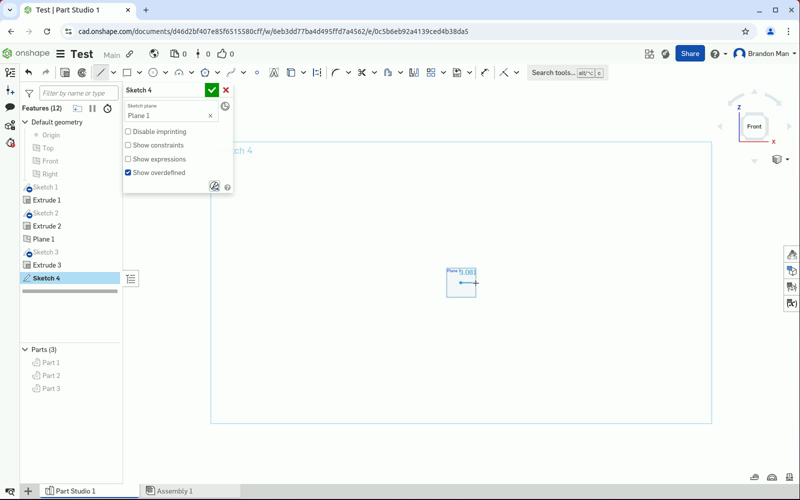
key(esc)
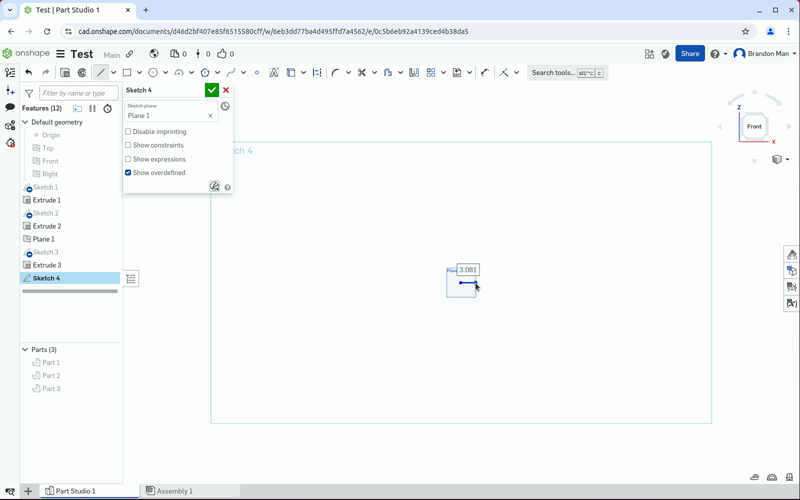
key(a)
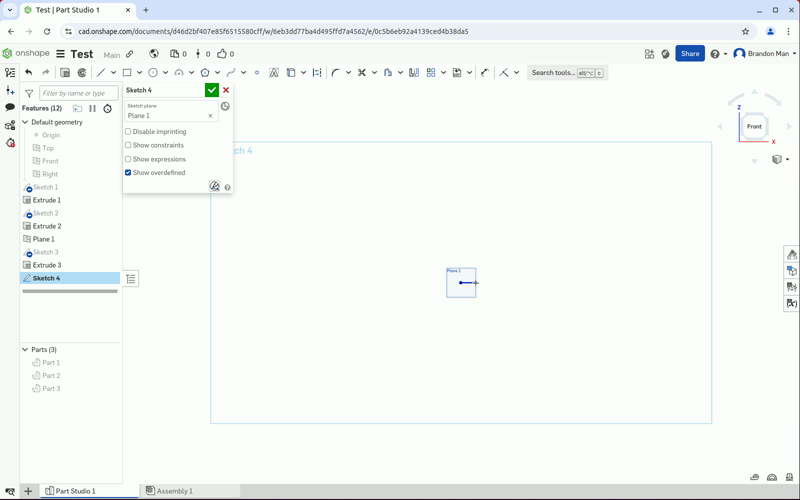
mouse_move(475, 282)
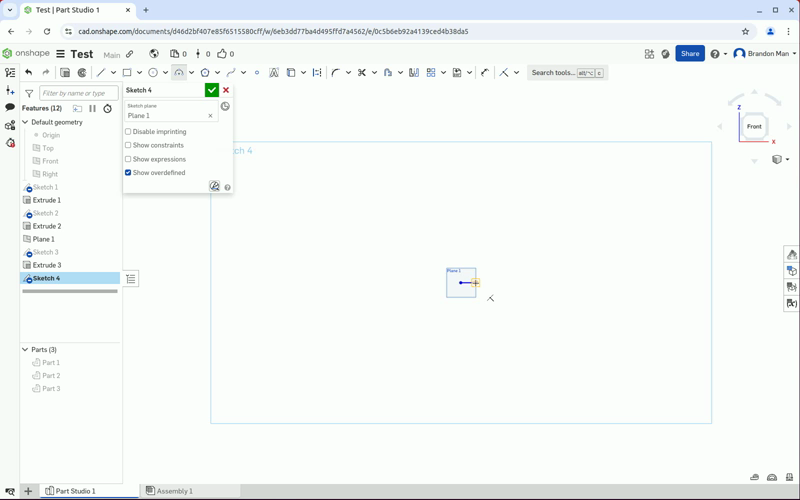
click(475, 282)
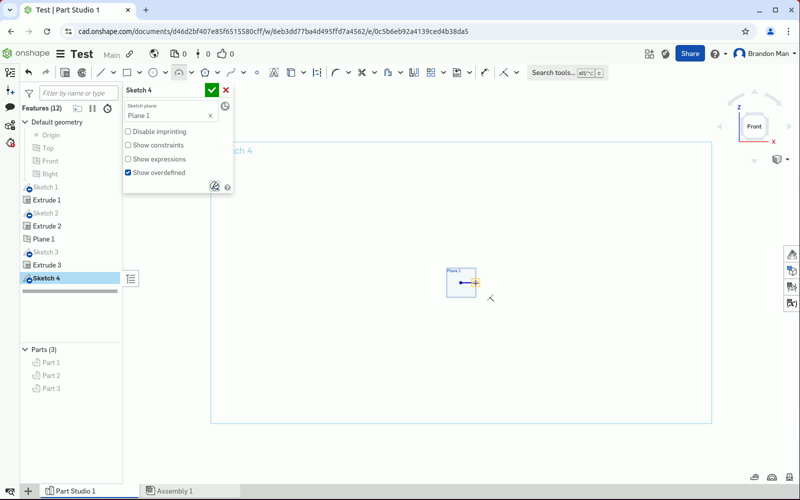
key_down(shift)
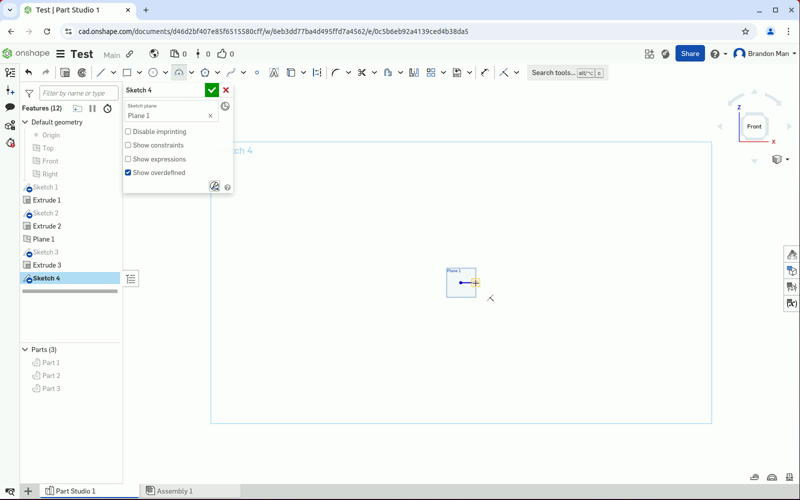
mouse_move(474, 276)
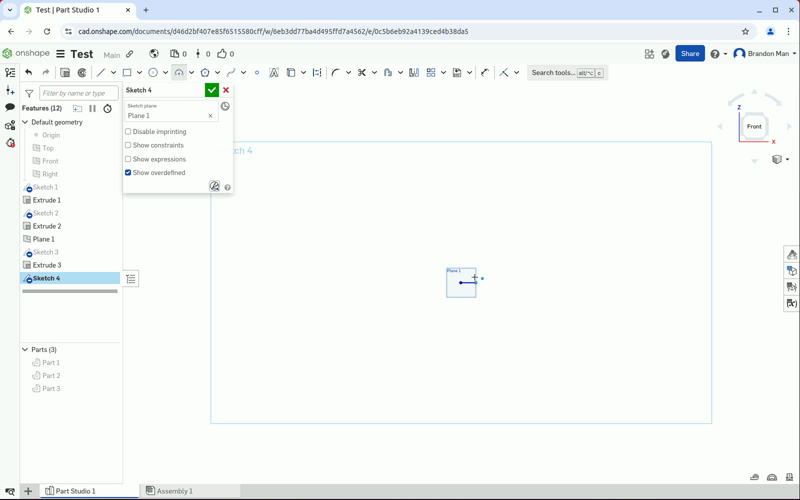
scroll(6)
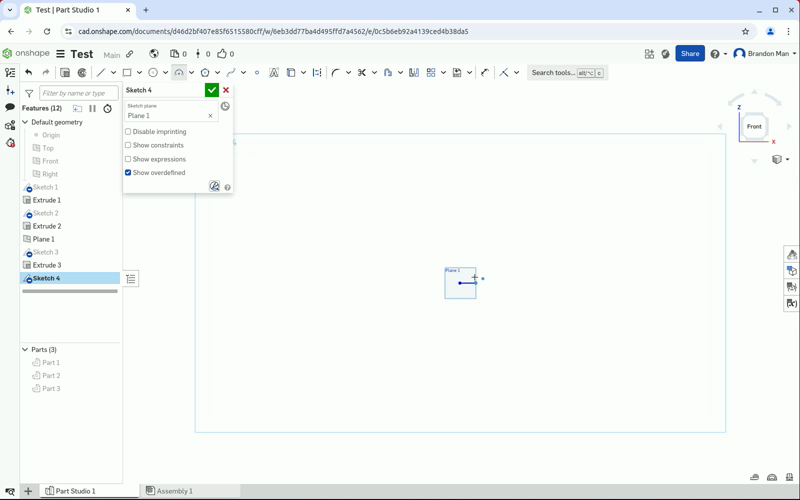
scroll(6)
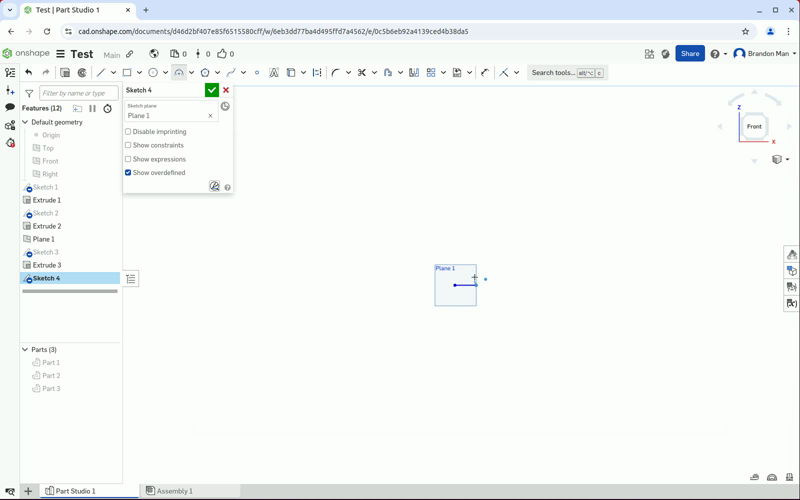
scroll(6)
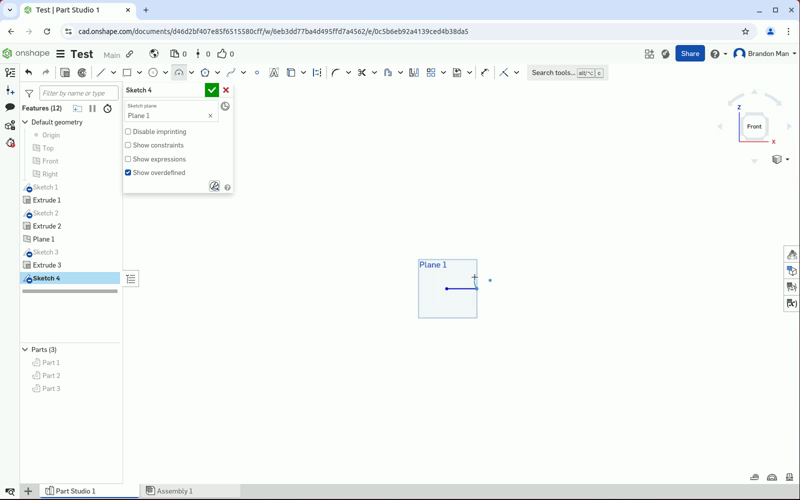
scroll(6)
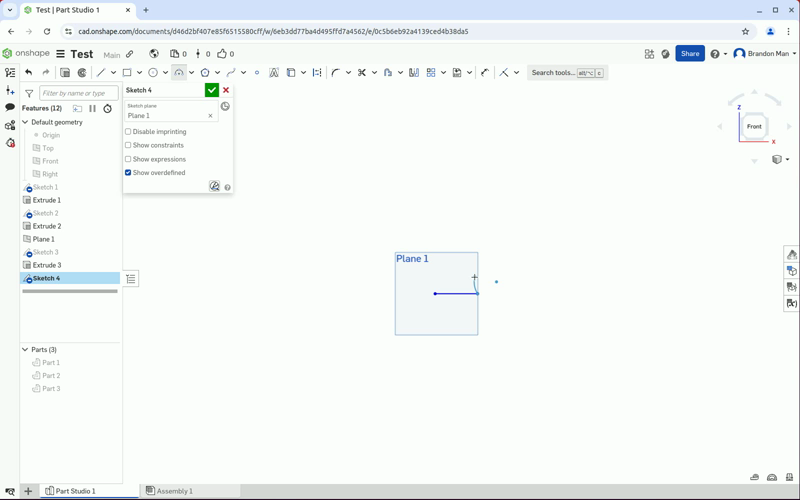
scroll(6)
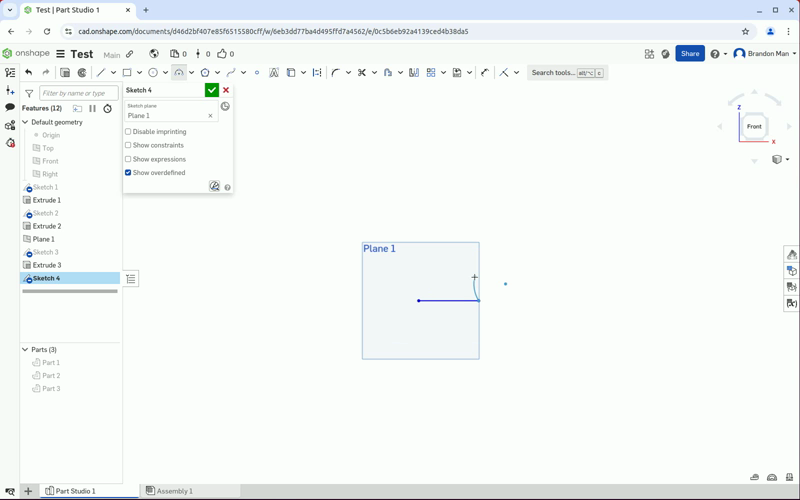
scroll(6)
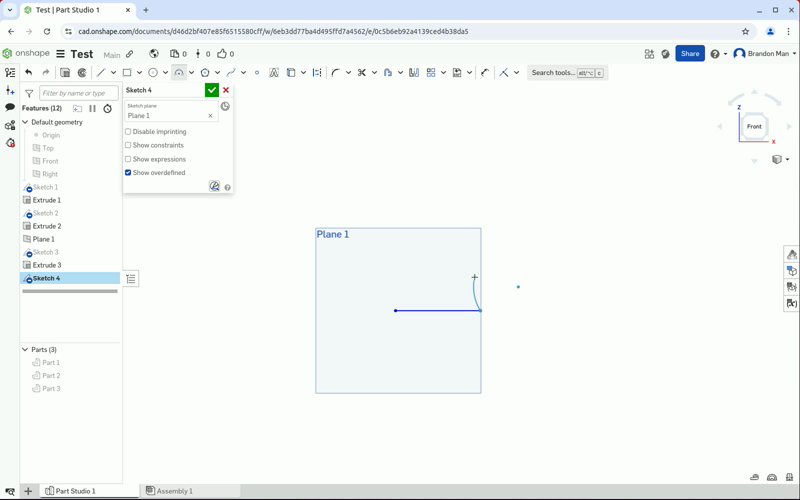
scroll(6)
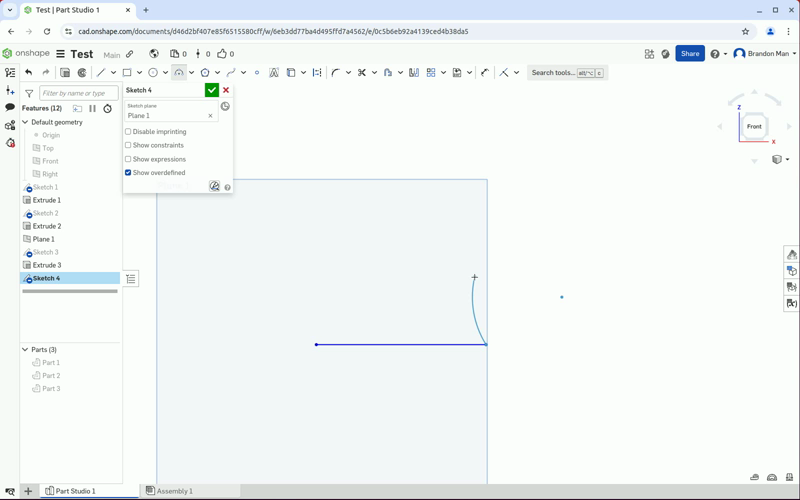
click(474, 276)
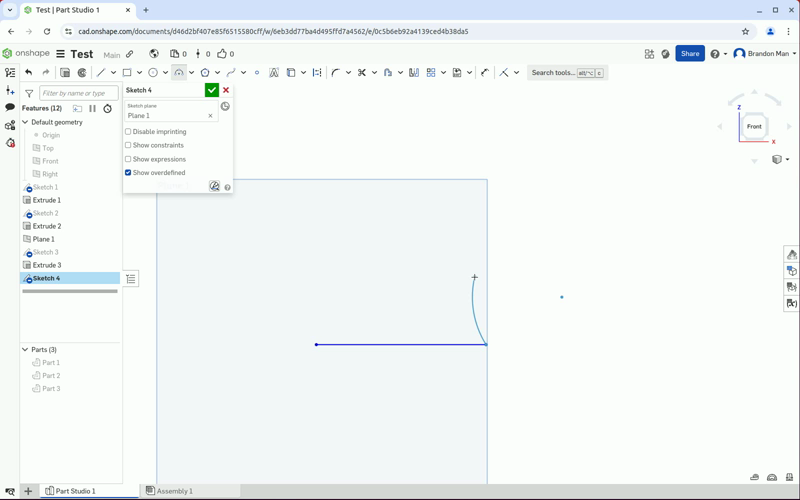
scroll(-6)
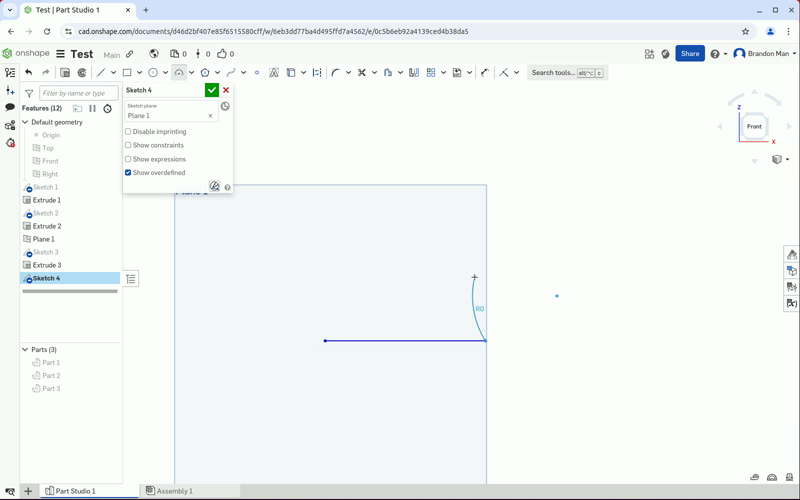
scroll(-6)
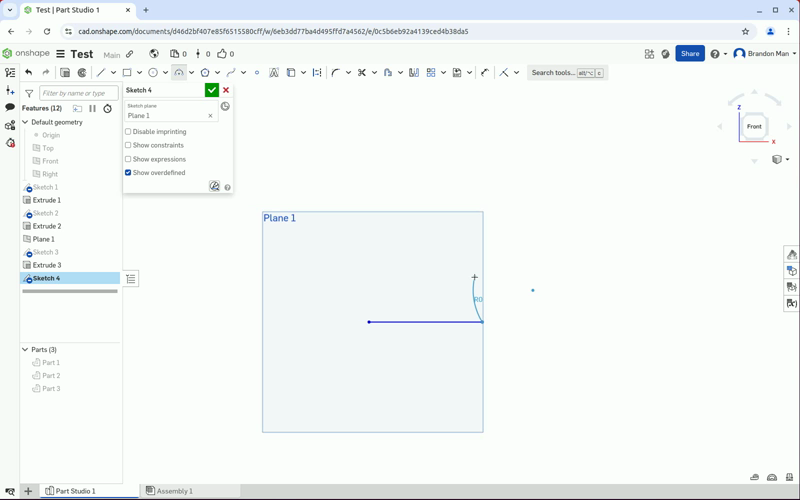
scroll(-6)
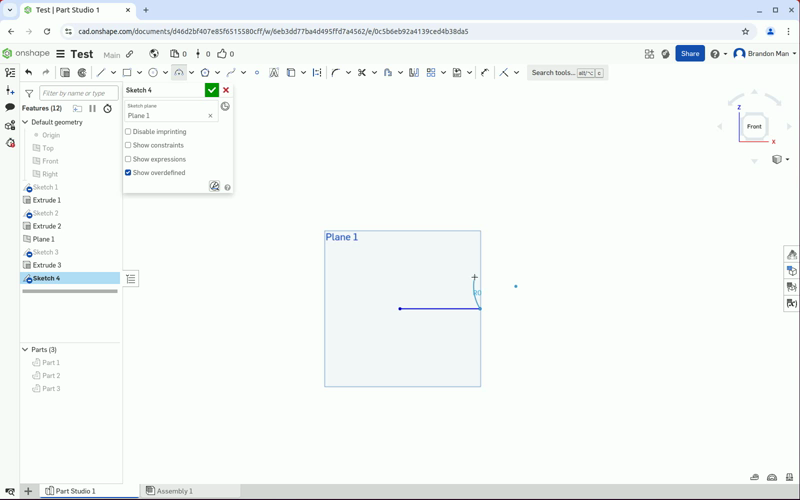
scroll(-6)
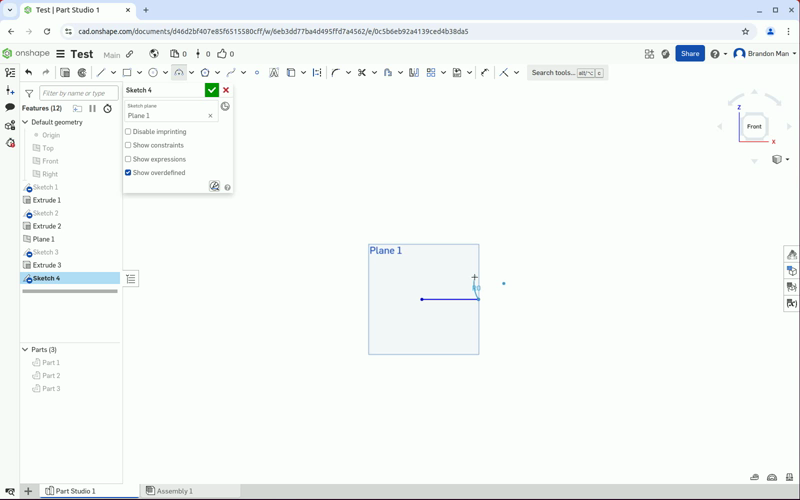
scroll(-6)
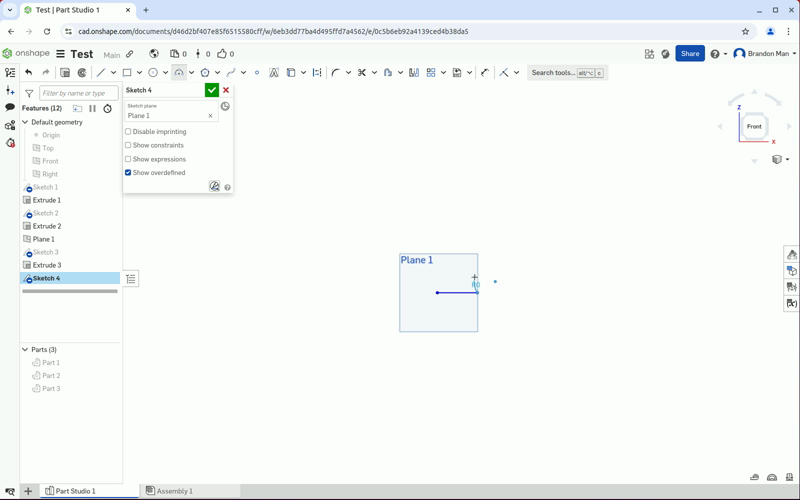
scroll(-6)
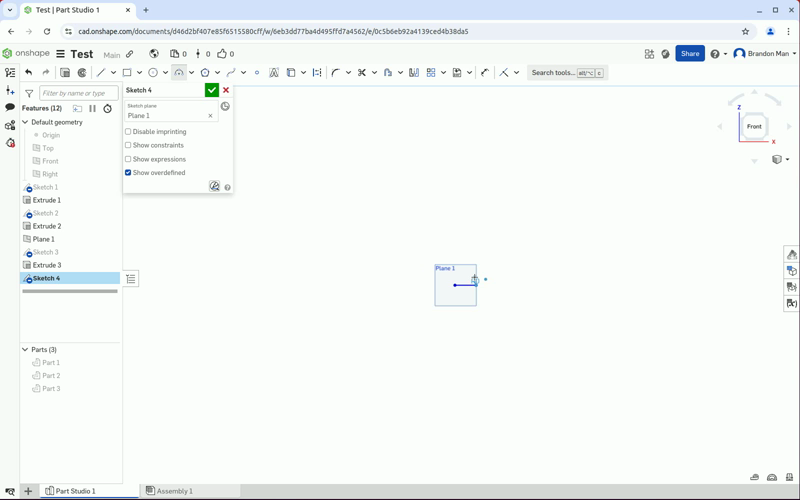
scroll(-6)
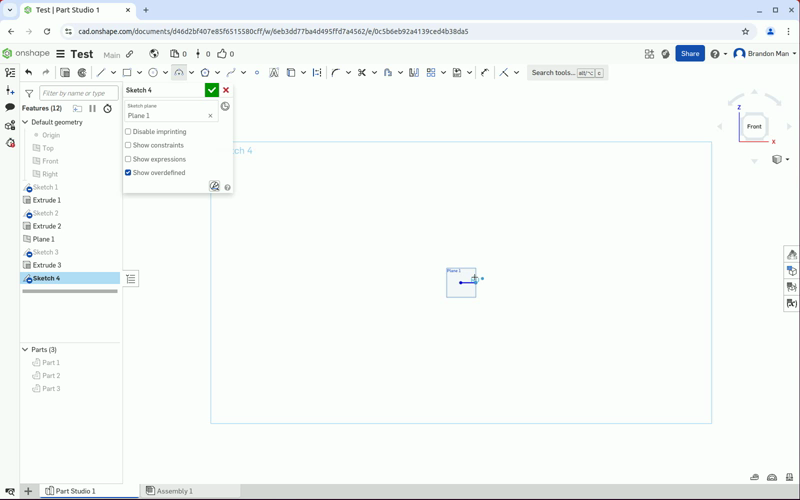
mouse_move(476, 279)
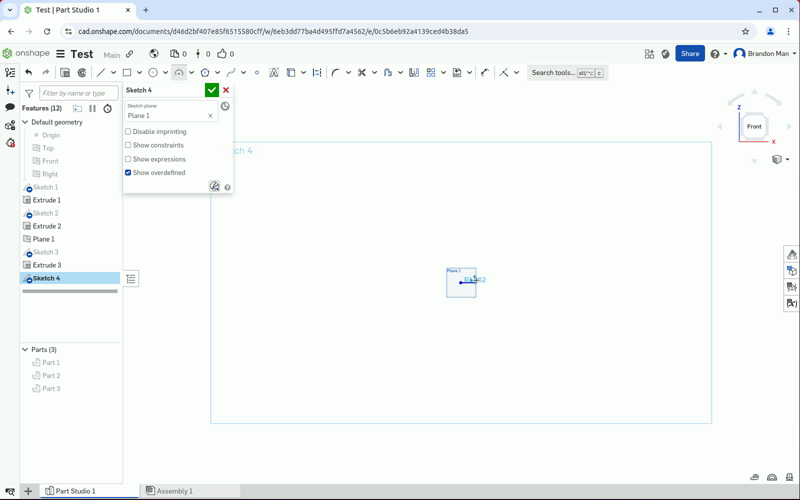
scroll(6)
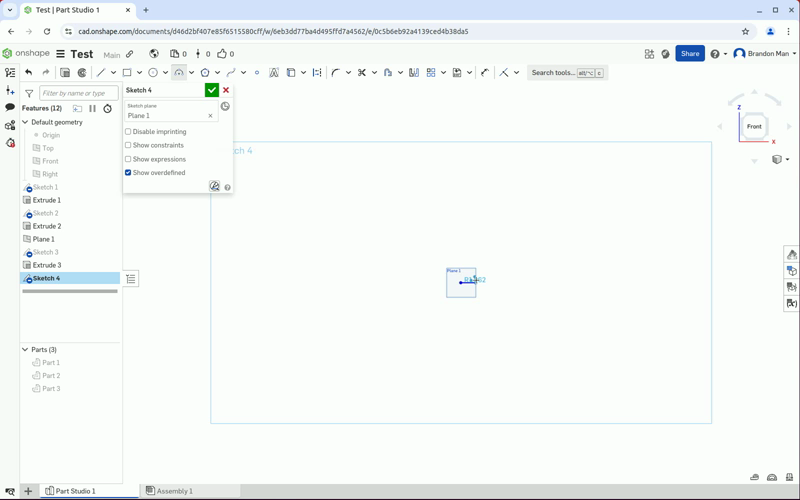
scroll(6)
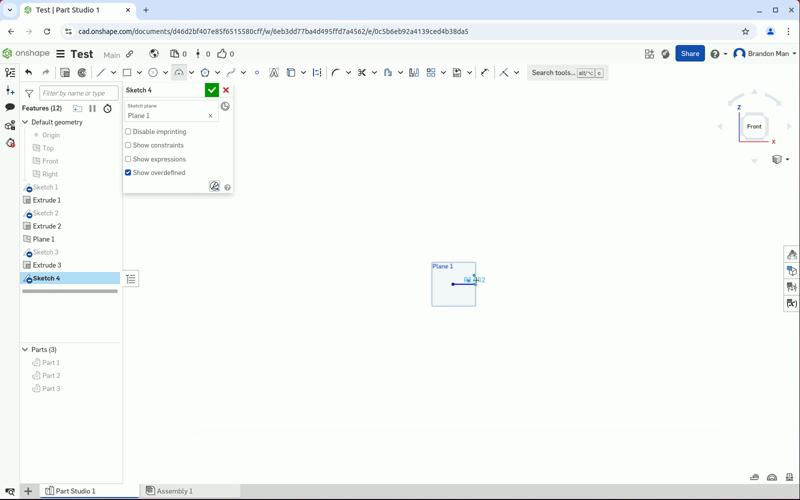
scroll(6)
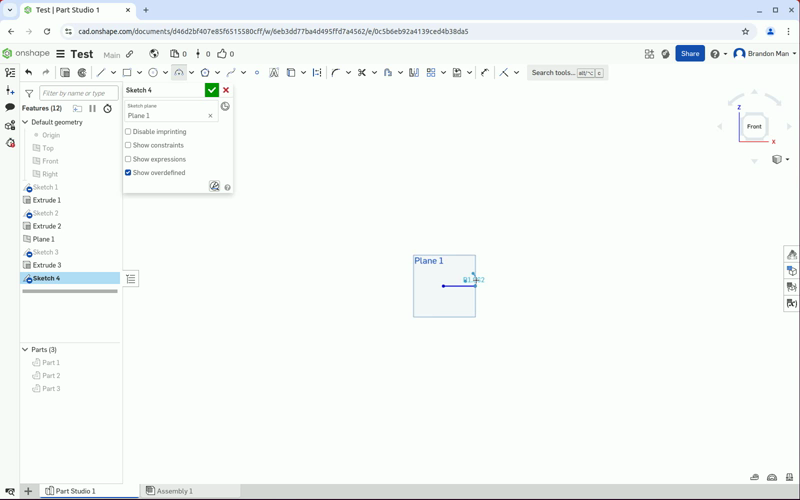
scroll(6)
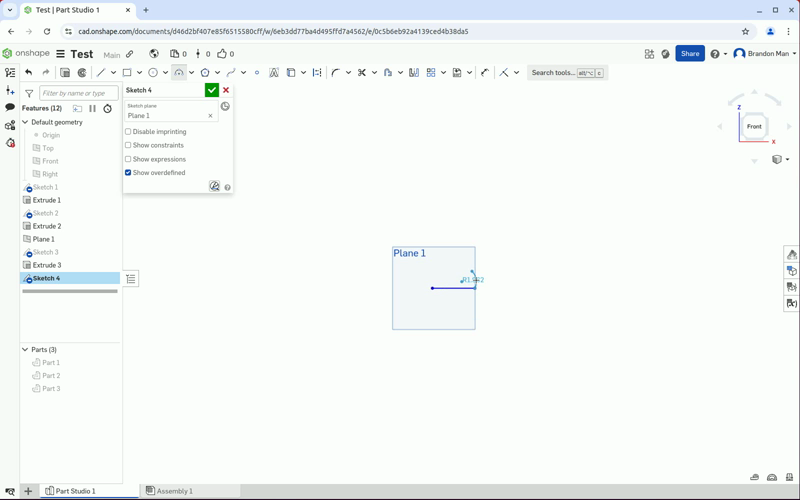
scroll(6)
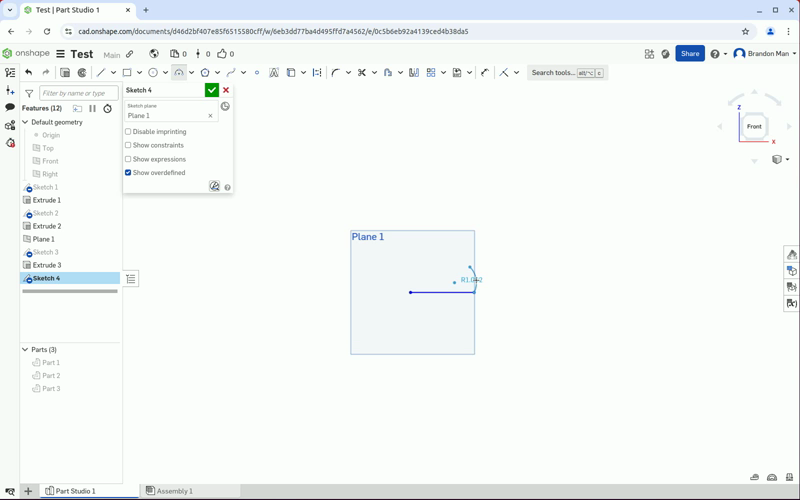
scroll(6)
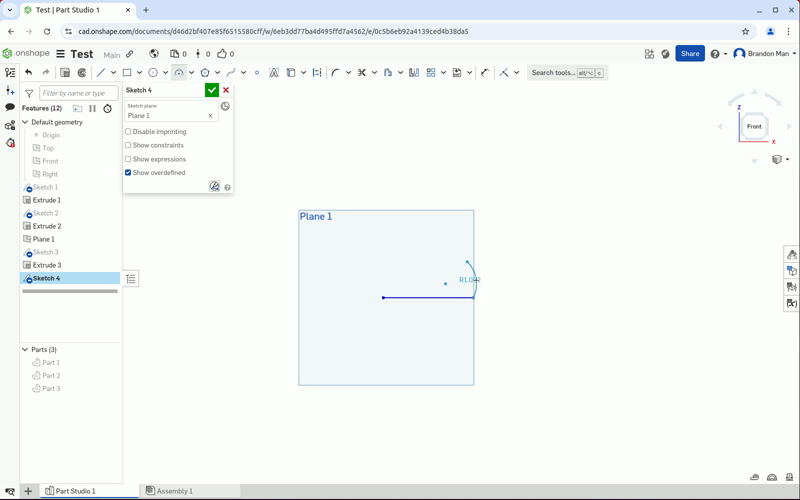
scroll(6)
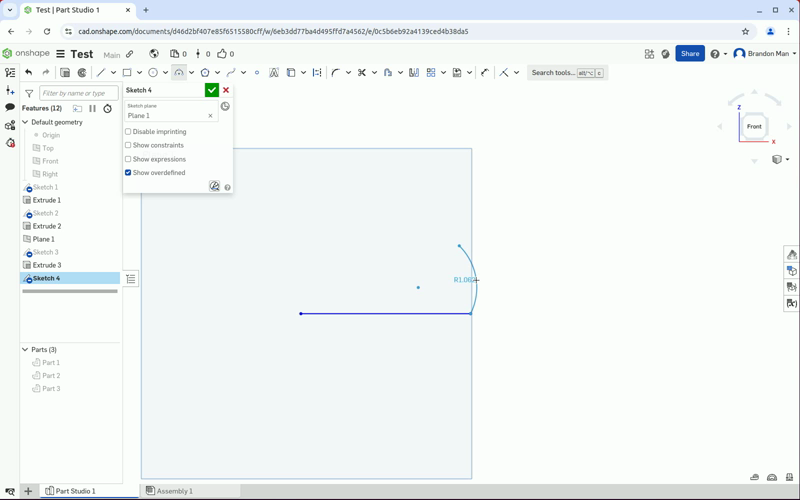
click(476, 279)
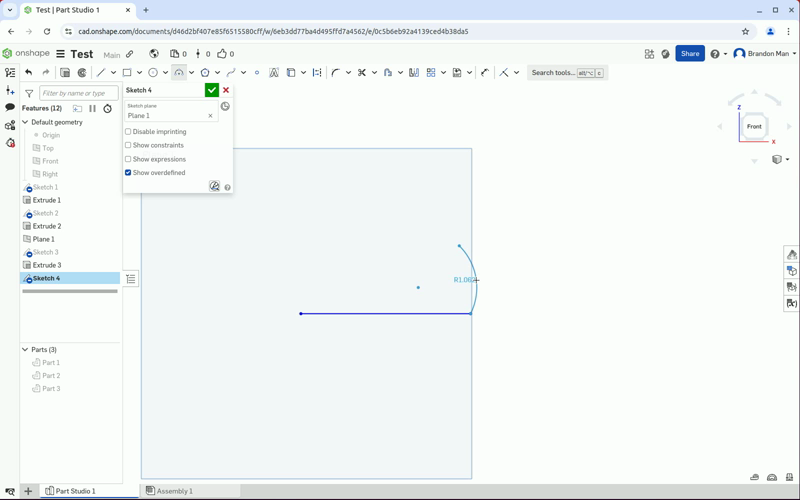
scroll(-6)
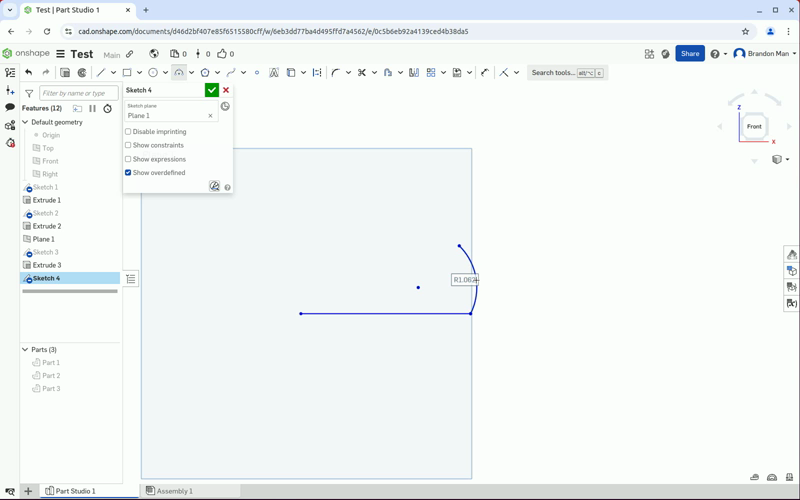
scroll(-6)
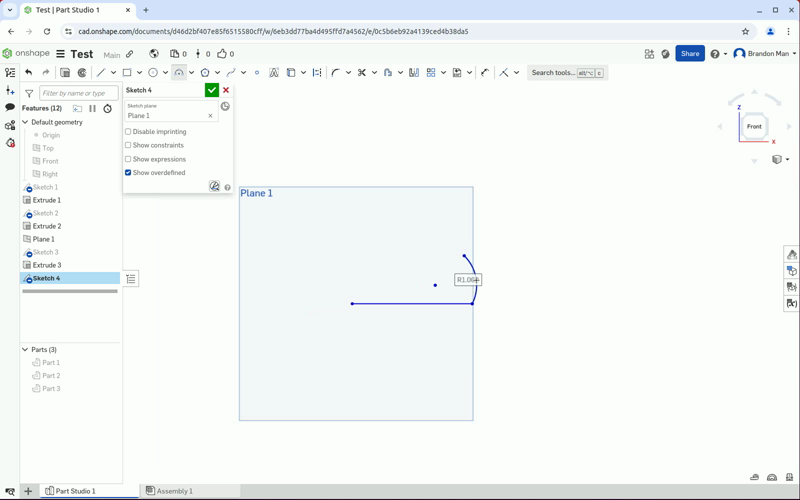
scroll(-6)
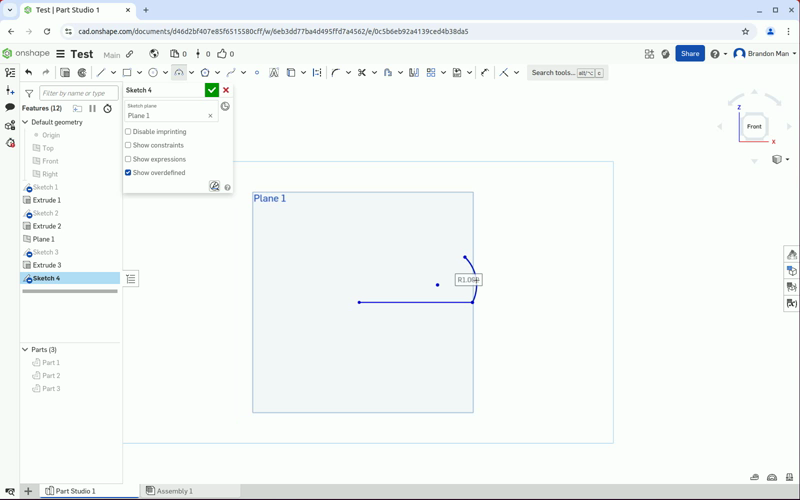
scroll(-6)
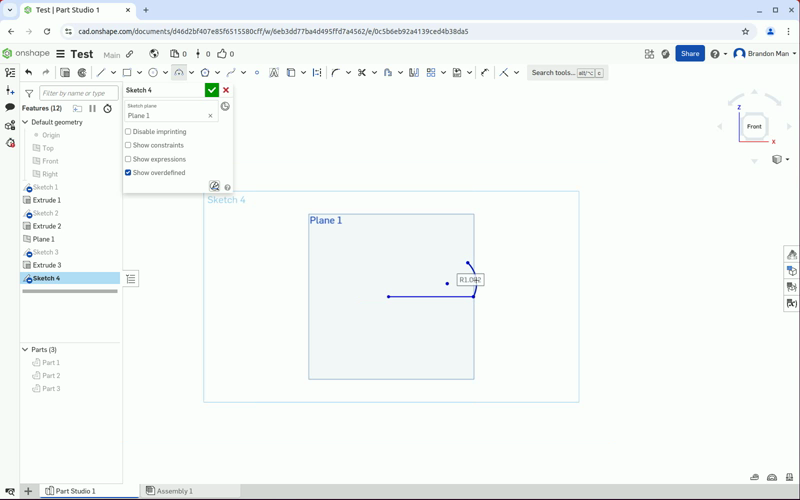
scroll(-6)
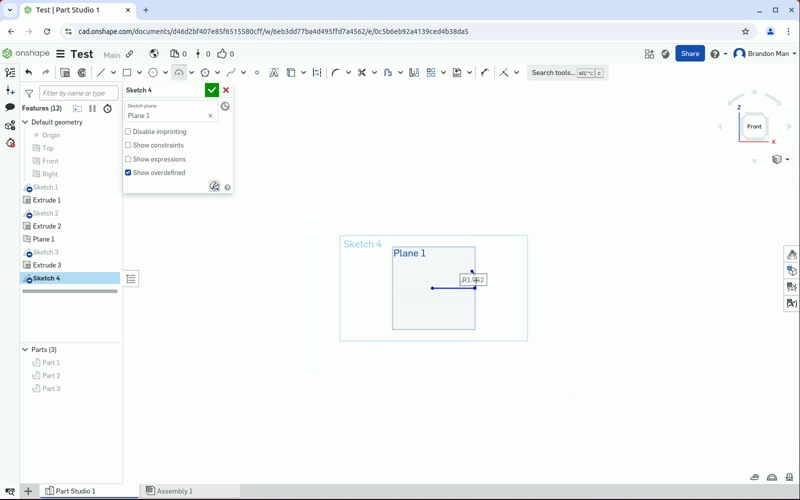
scroll(-6)
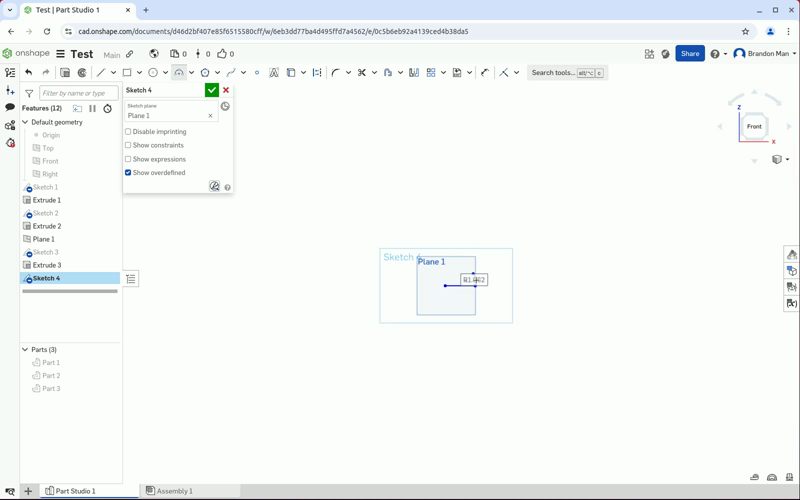
scroll(-6)
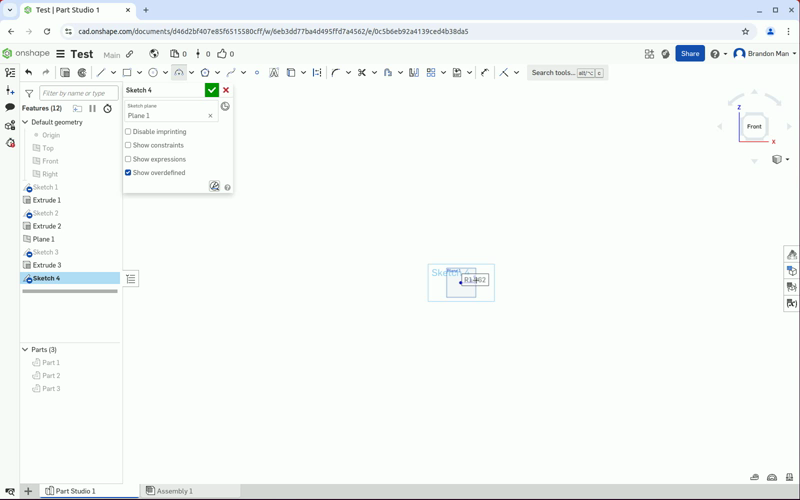
key_up(shift)
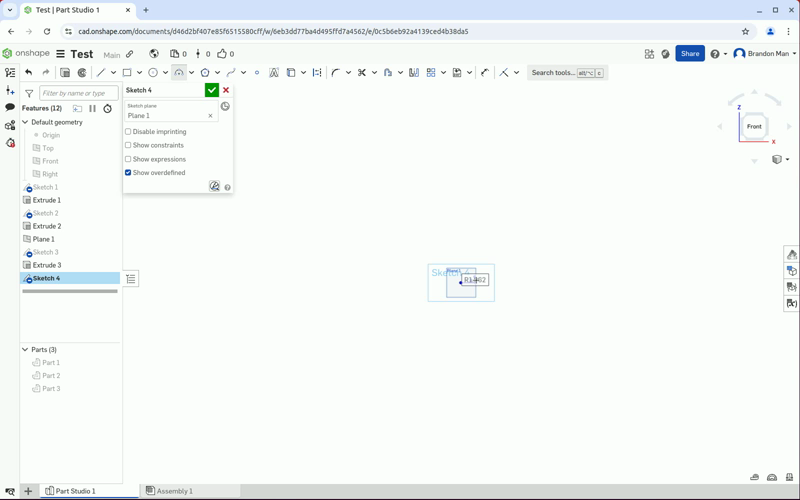
key(esc)
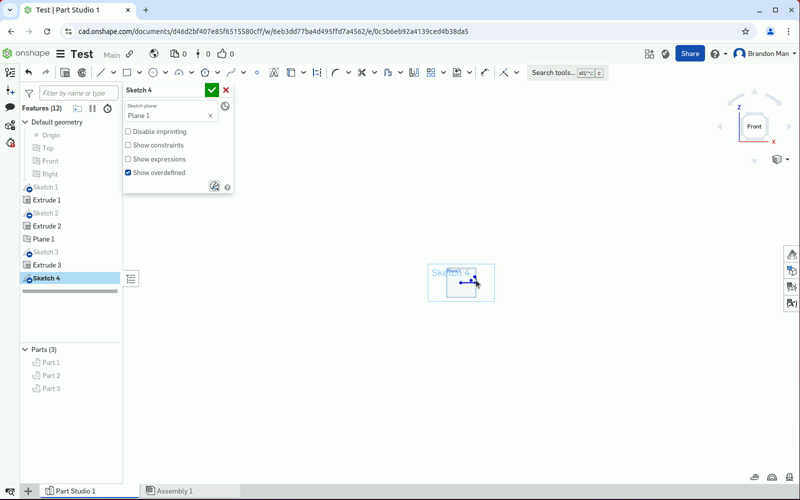
key(l)
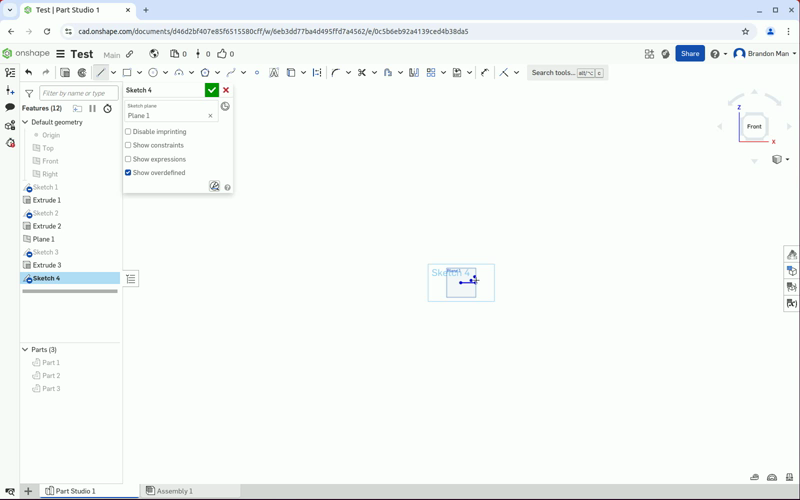
mouse_move(474, 276)
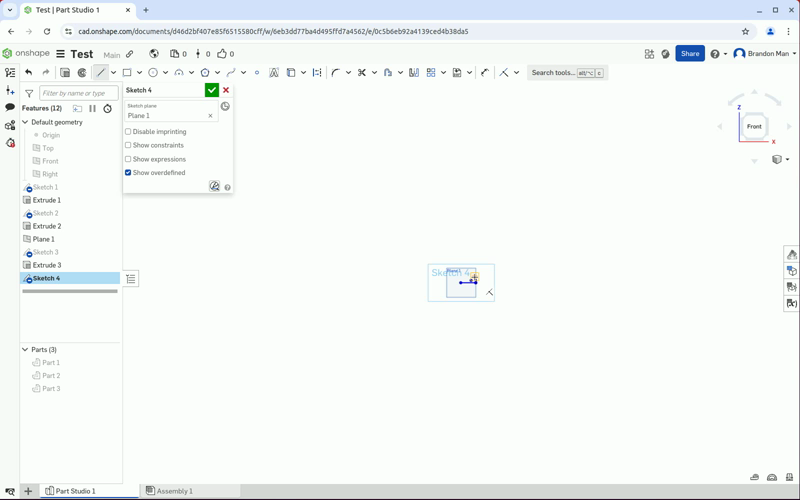
scroll(6)
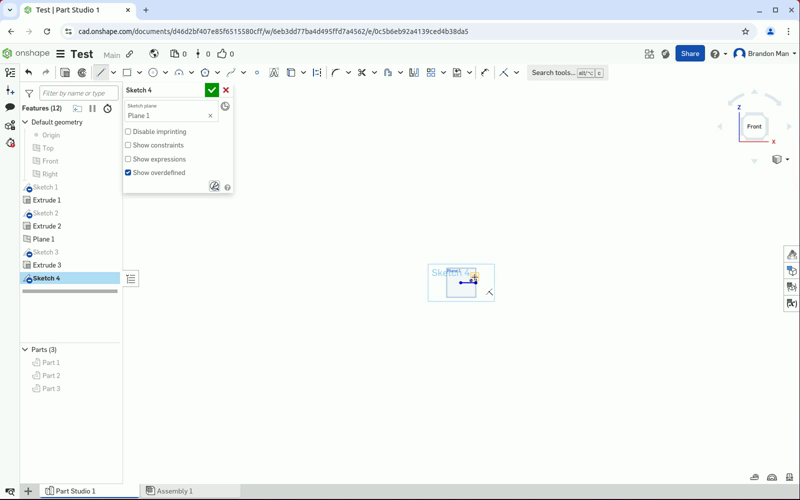
scroll(6)
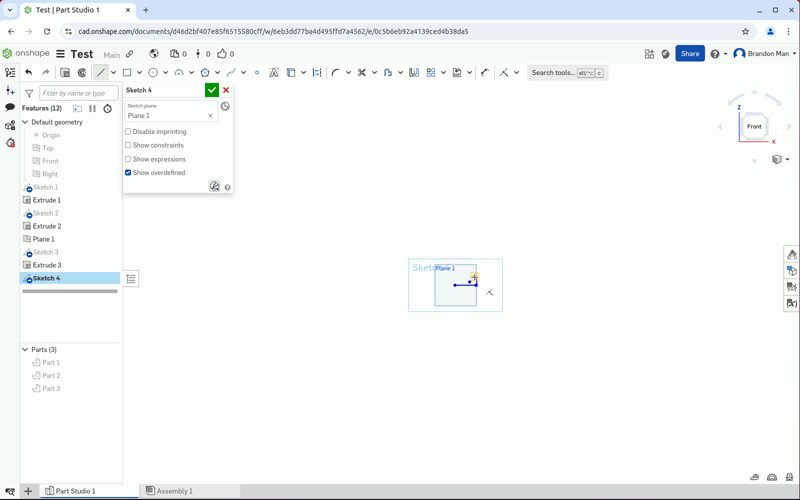
scroll(6)
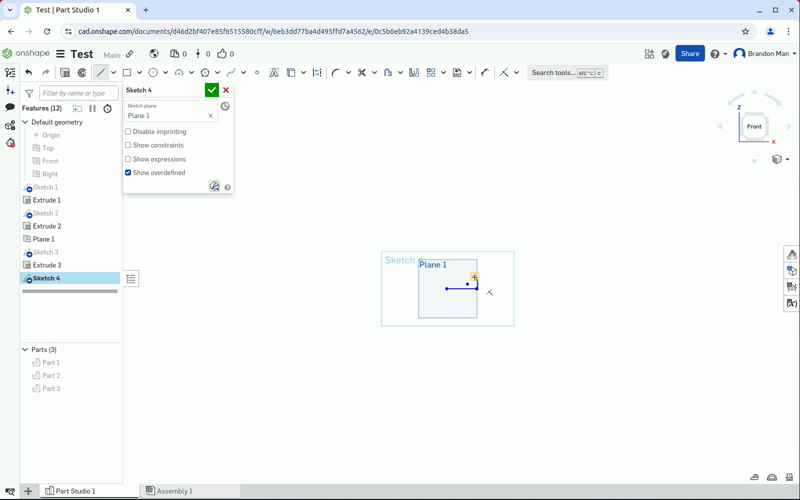
scroll(6)
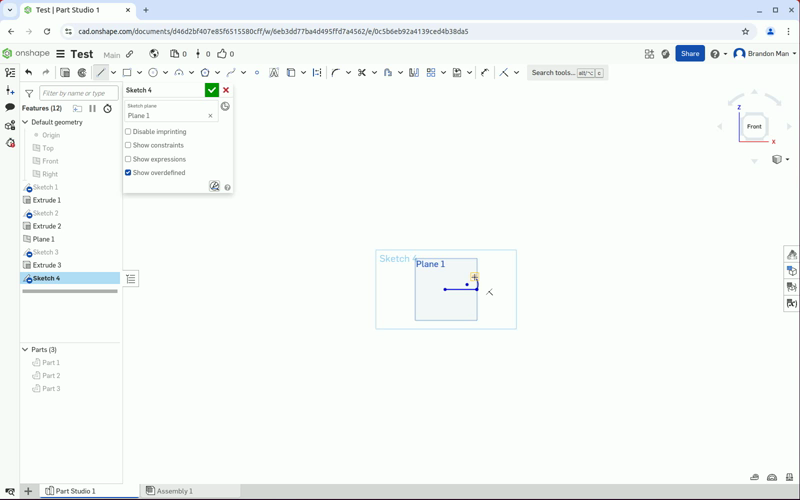
scroll(6)
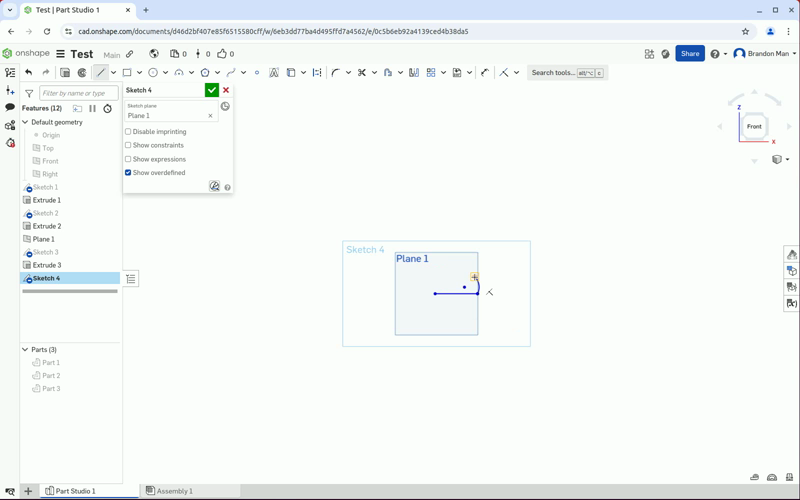
scroll(6)
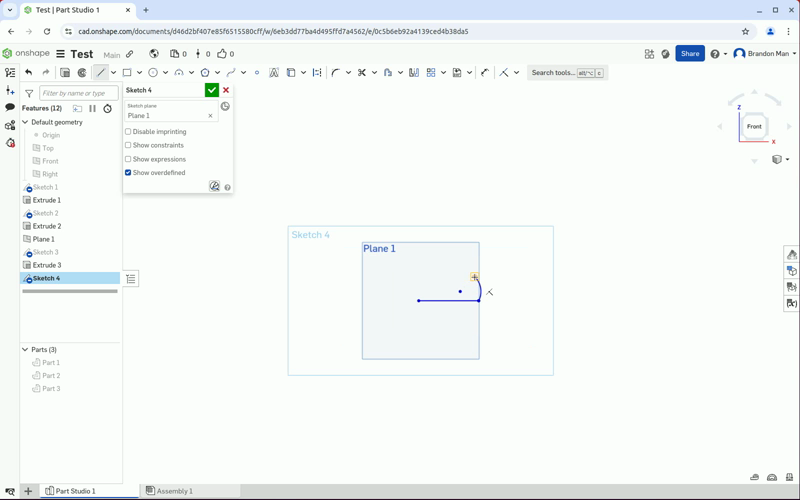
scroll(6)
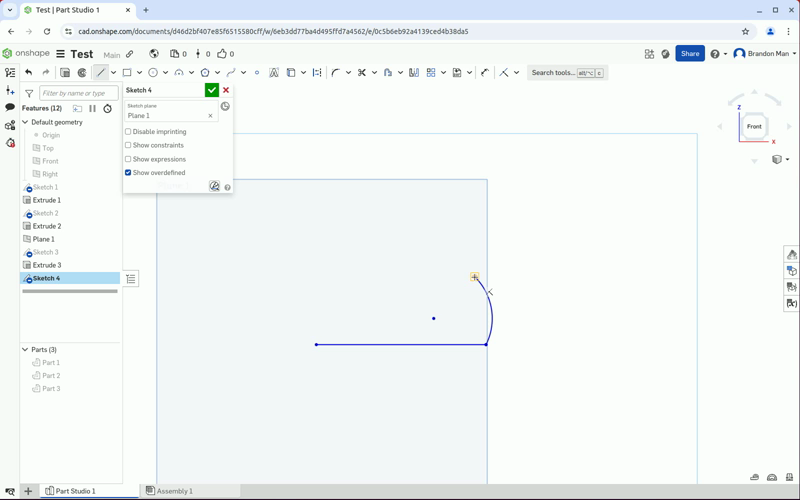
click(474, 276)
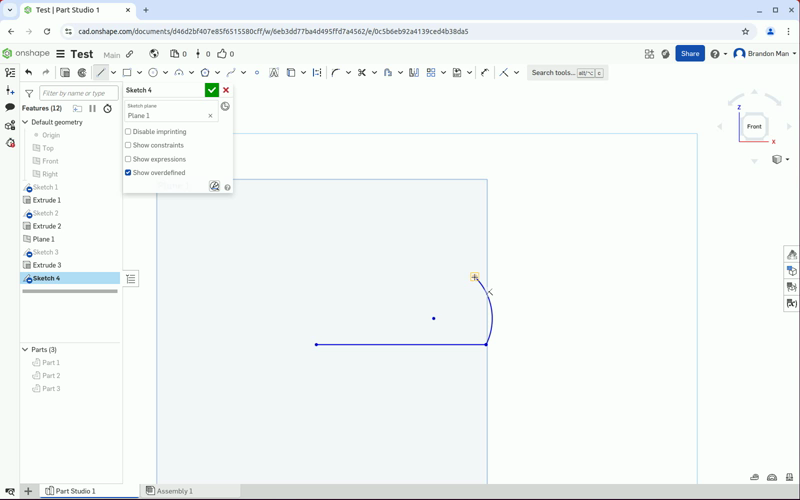
scroll(-6)
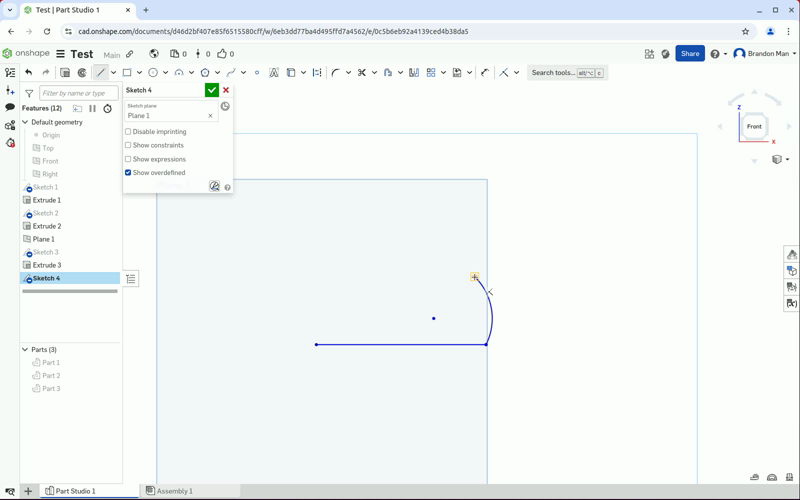
scroll(-6)
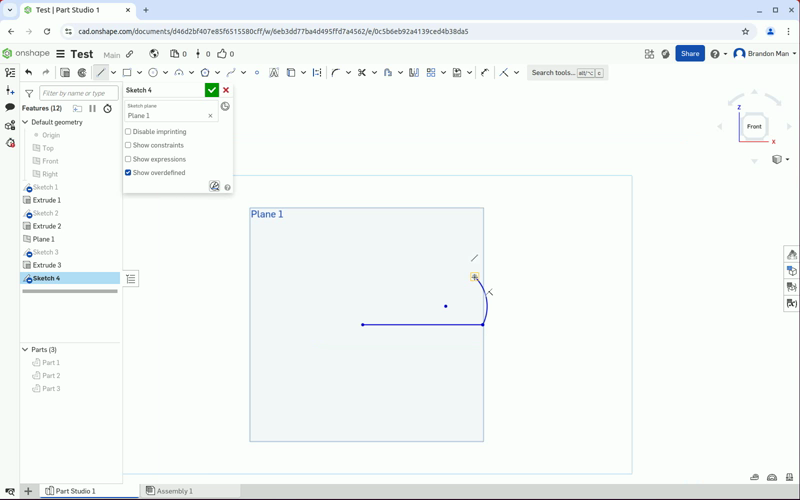
scroll(-6)
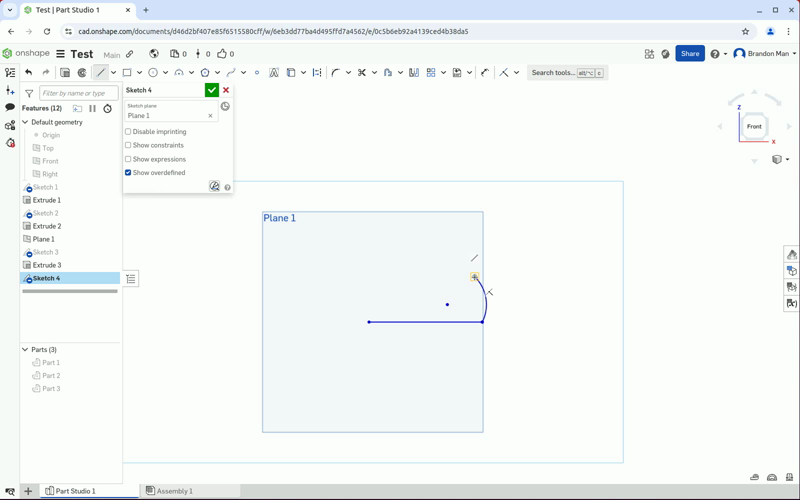
scroll(-6)
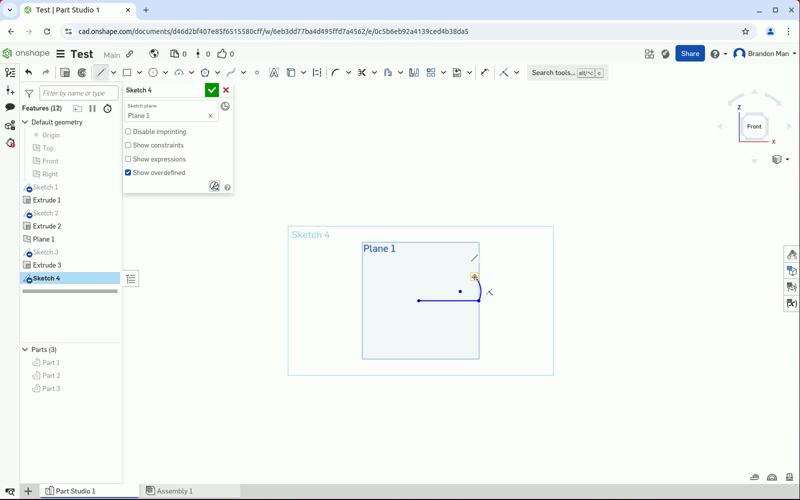
scroll(-6)
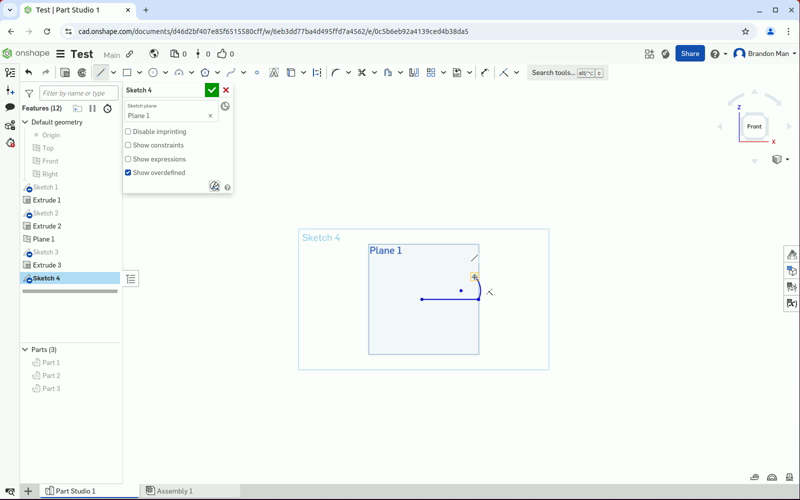
scroll(-6)
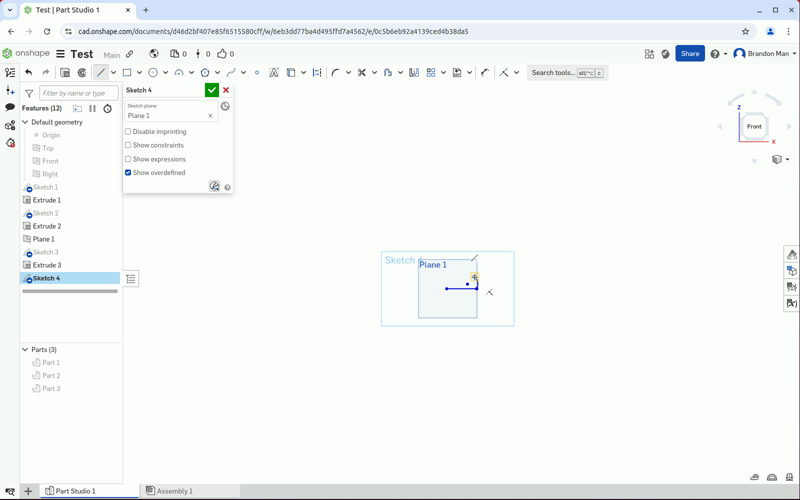
scroll(-6)
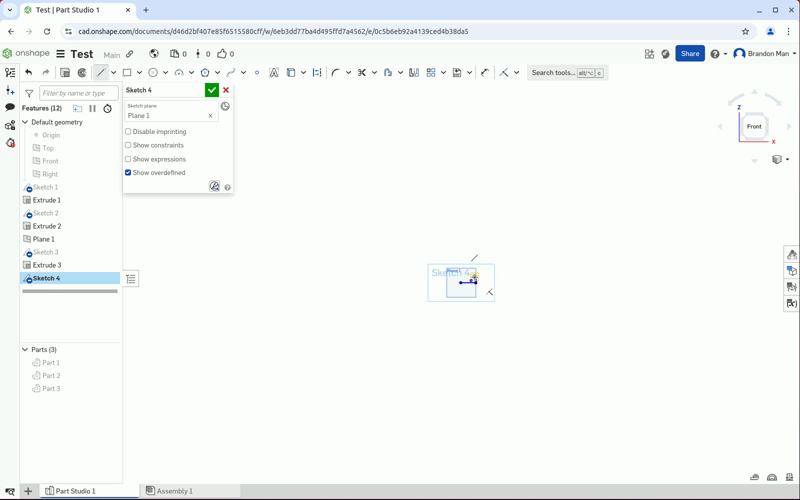
key_down(shift)
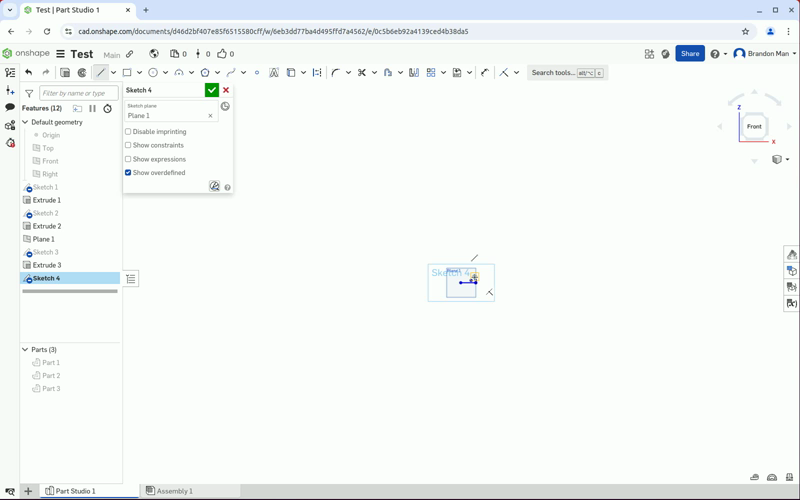
mouse_move(504, 276)
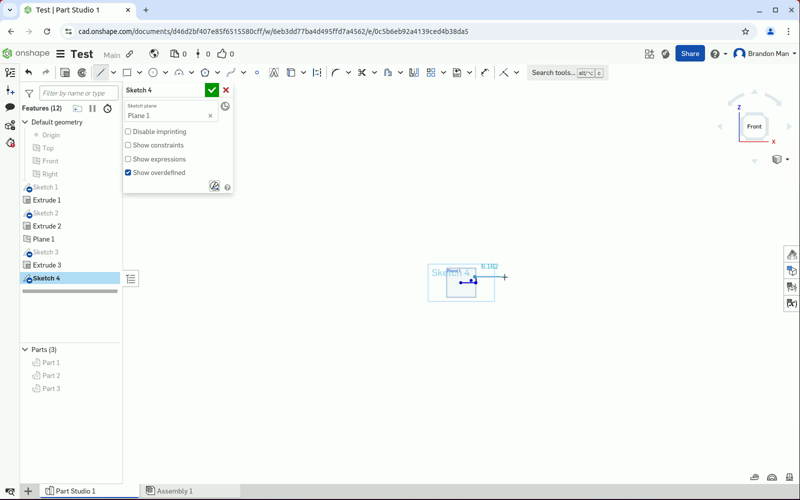
mouse_move(460, 276)
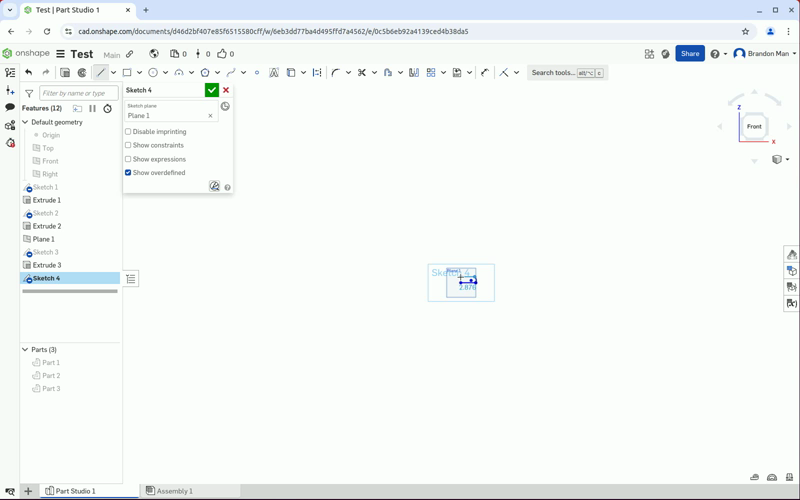
click(460, 276)
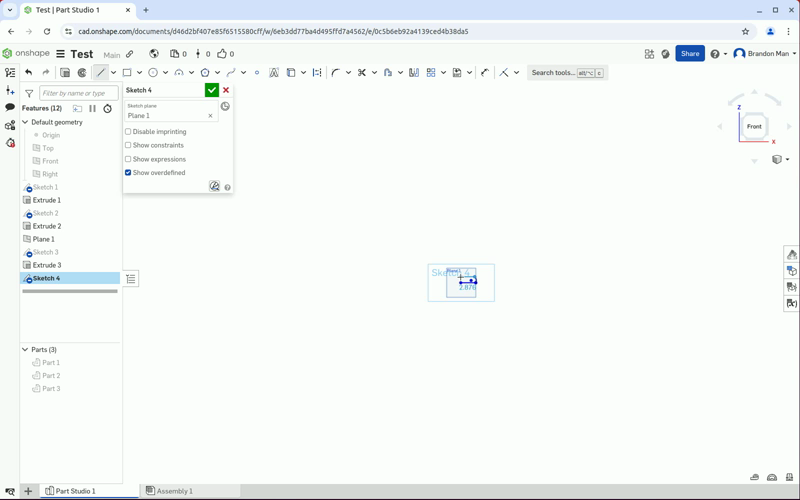
key_up(shift)
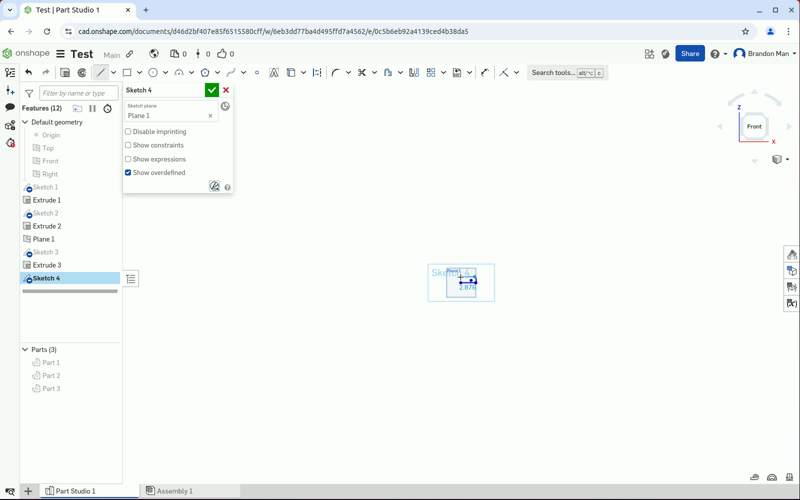
mouse_move(490, 276)
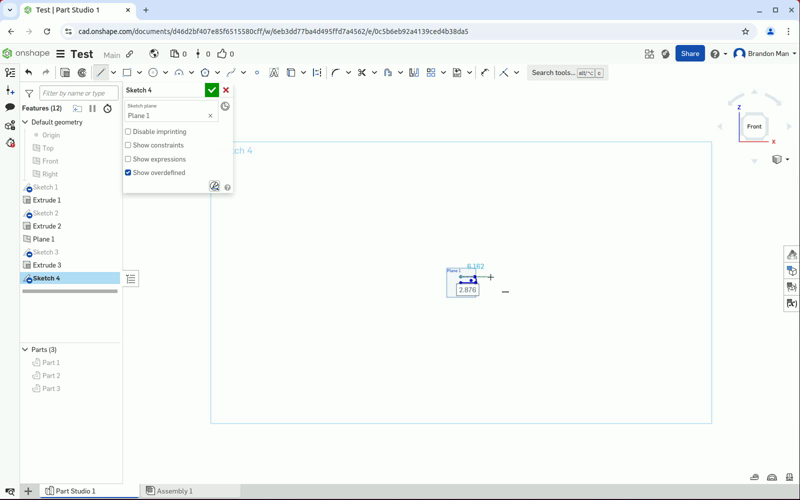
key_down(shift)
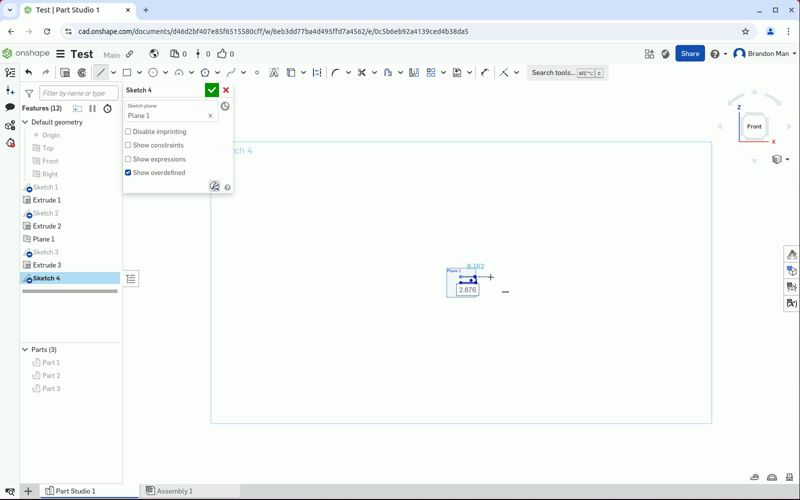
mouse_move(460, 282)
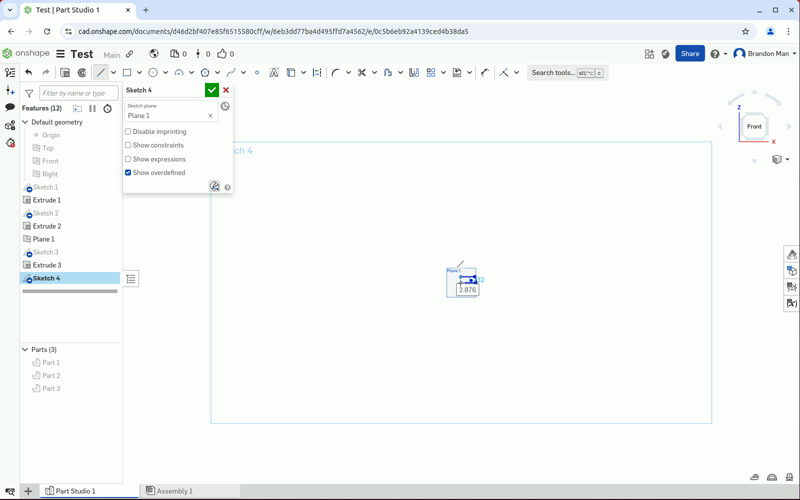
scroll(6)
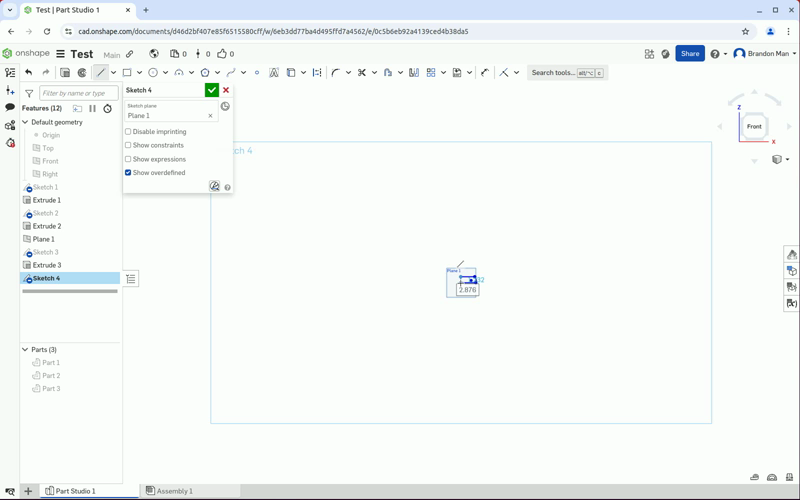
scroll(6)
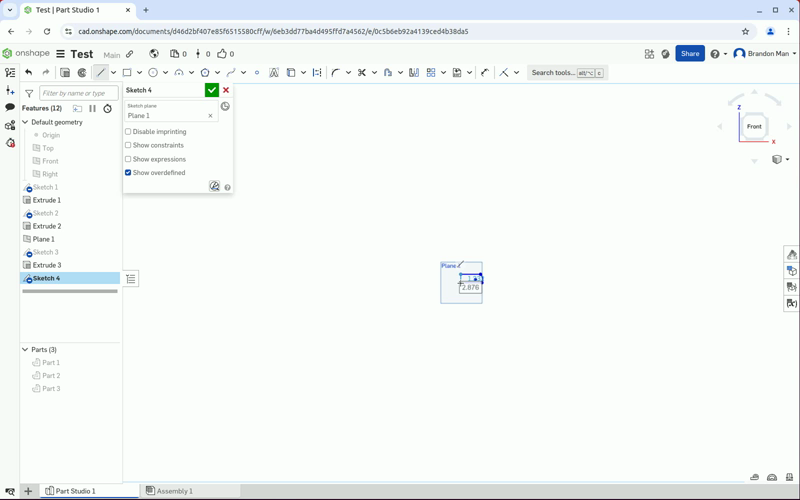
scroll(6)
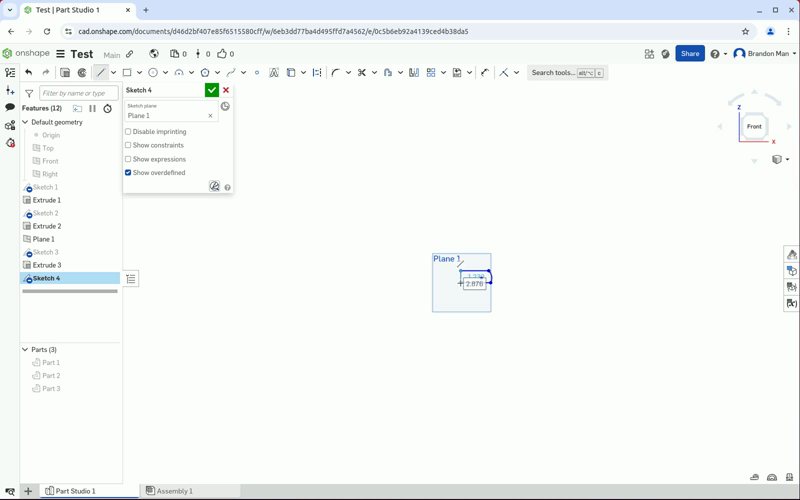
scroll(6)
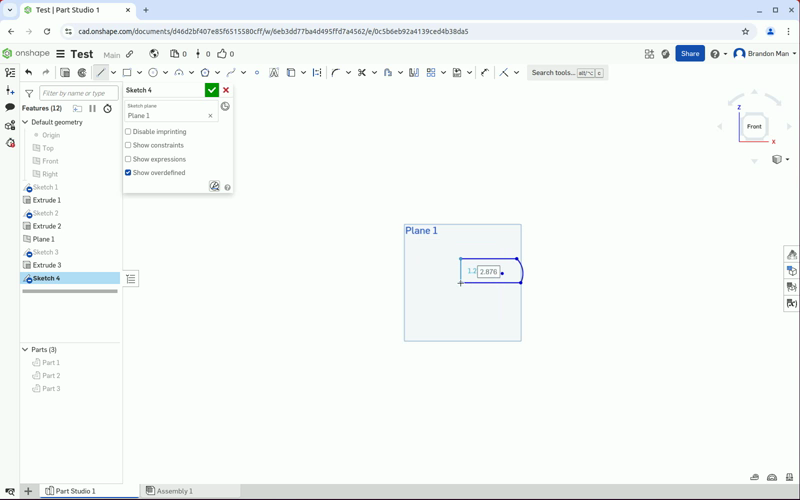
scroll(6)
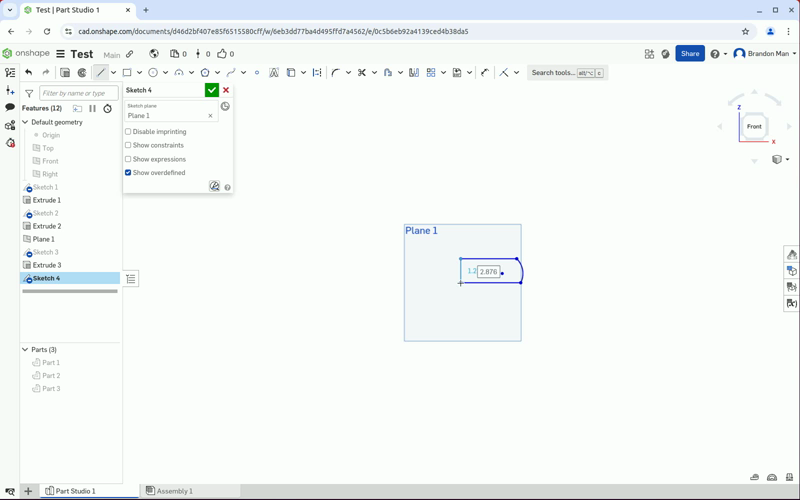
scroll(6)
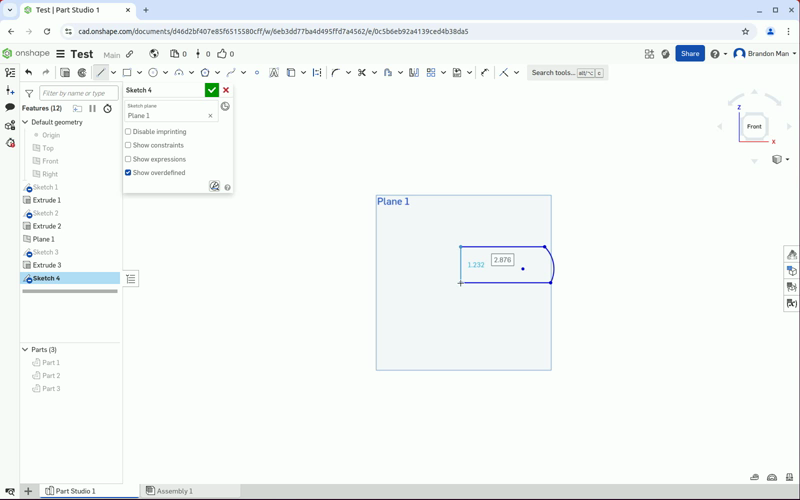
scroll(6)
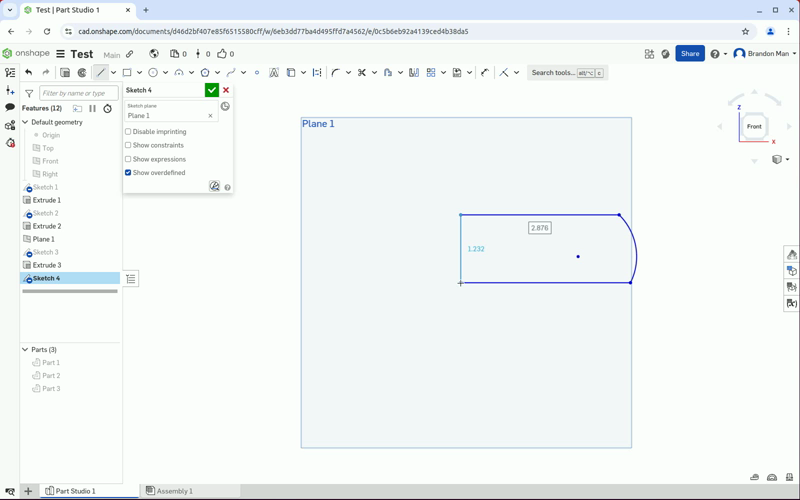
key_up(shift)
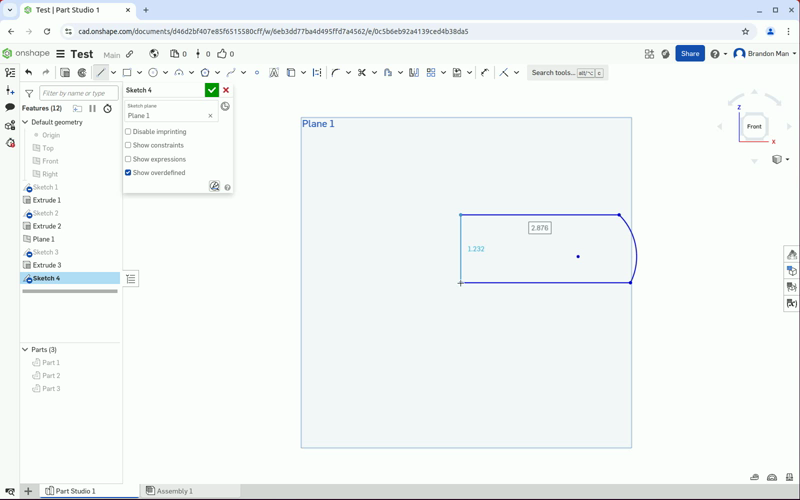
click(460, 282)
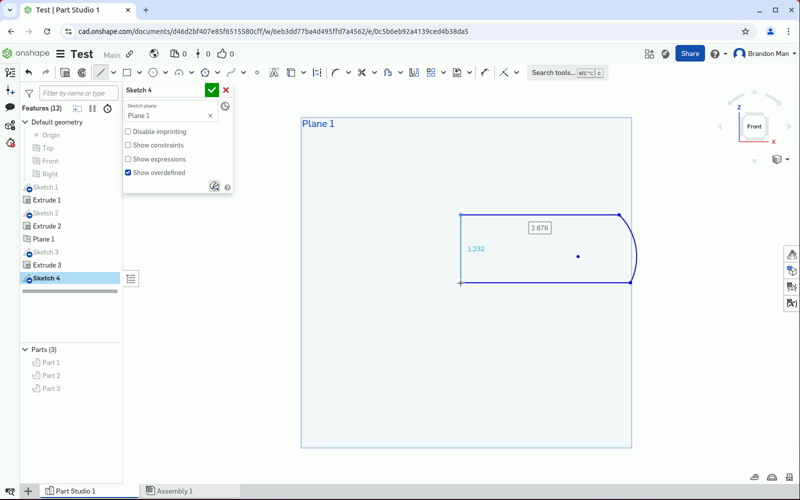
scroll(-6)
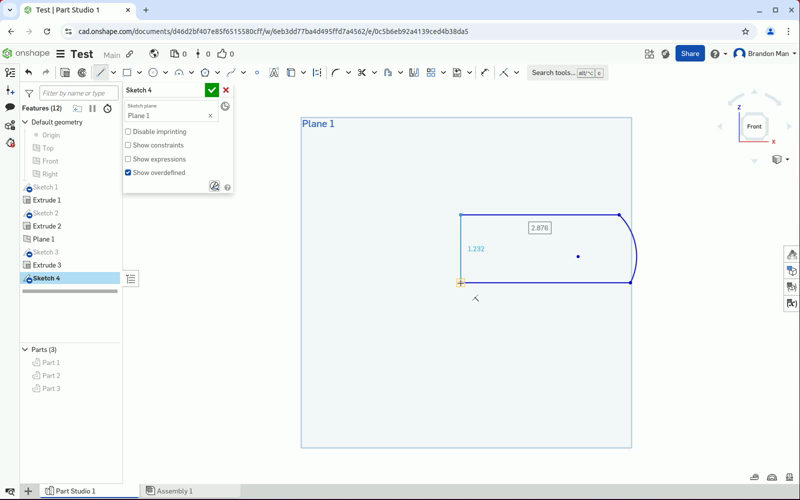
scroll(-6)
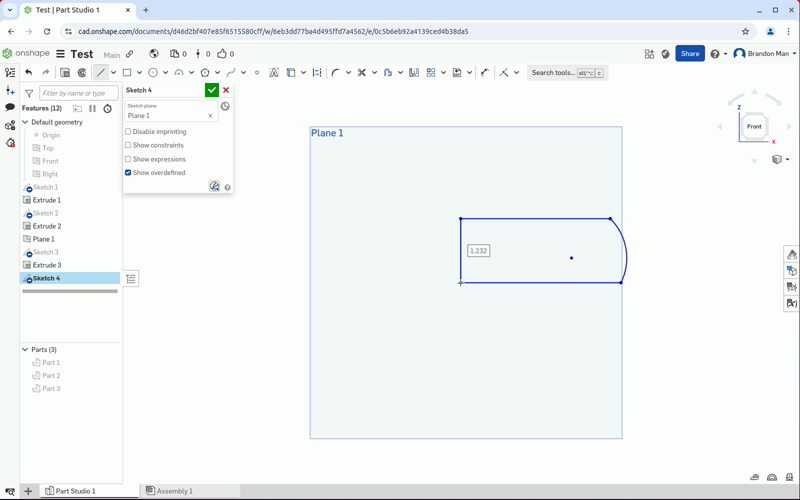
scroll(-6)
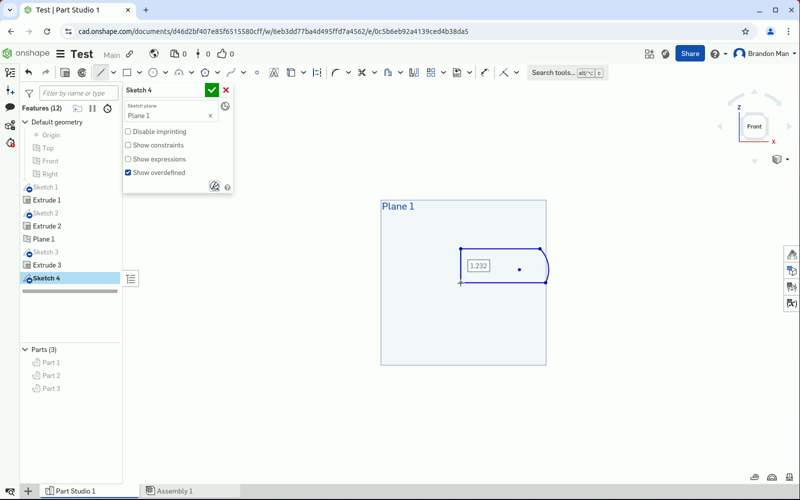
scroll(-6)
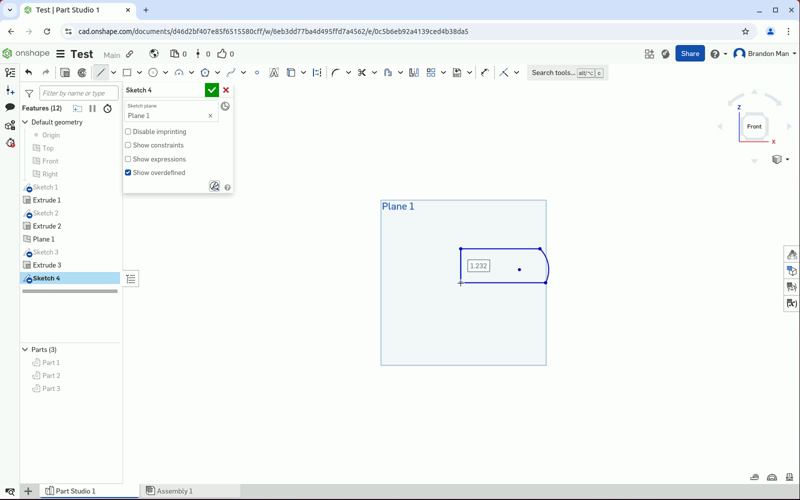
scroll(-6)
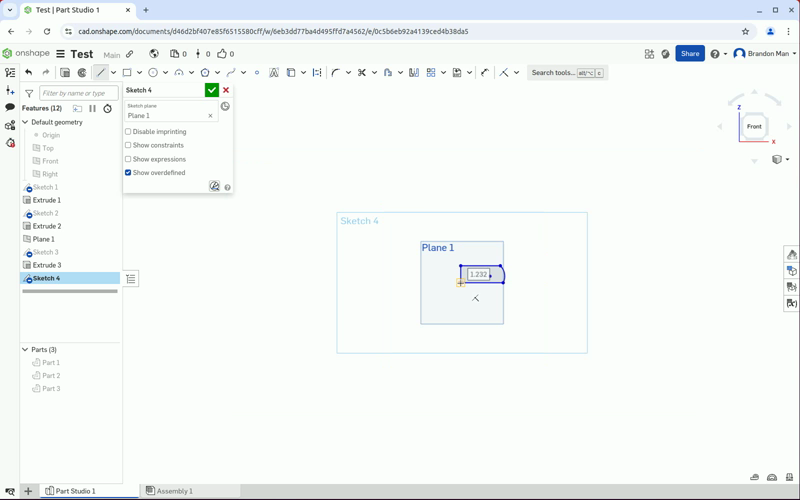
scroll(-6)
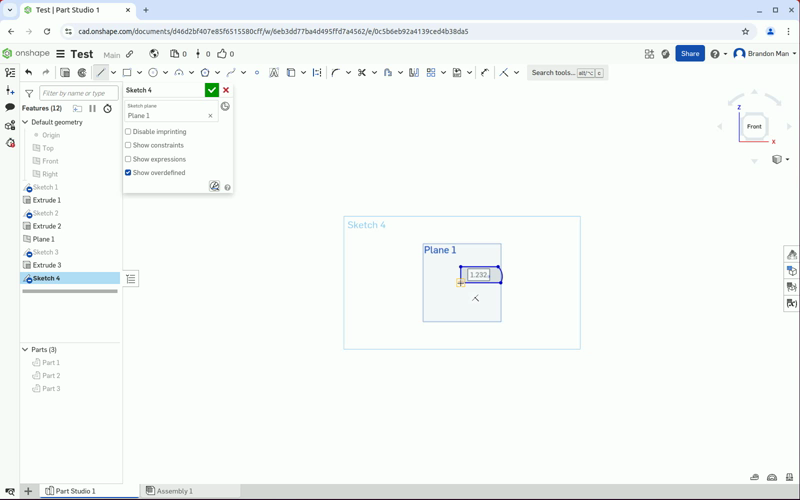
scroll(-6)
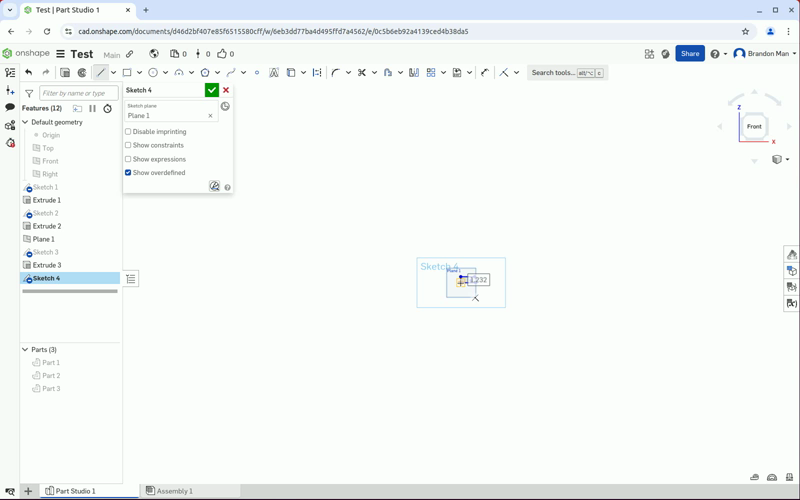
key(esc)
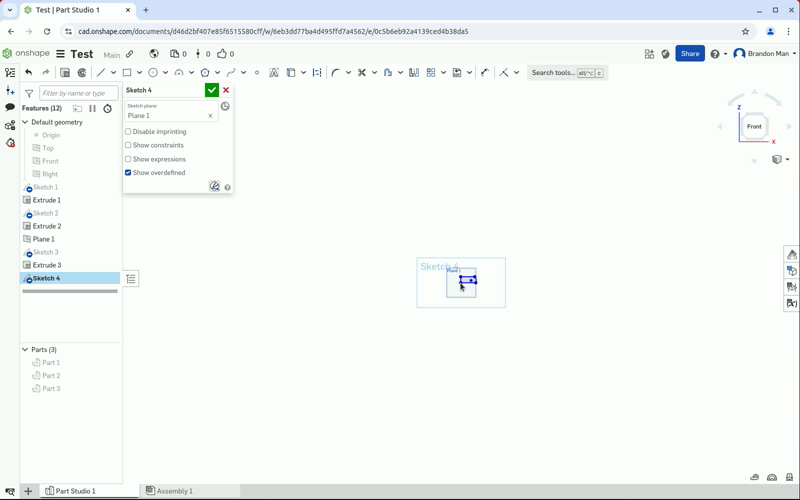
mouse_move(465, 278)
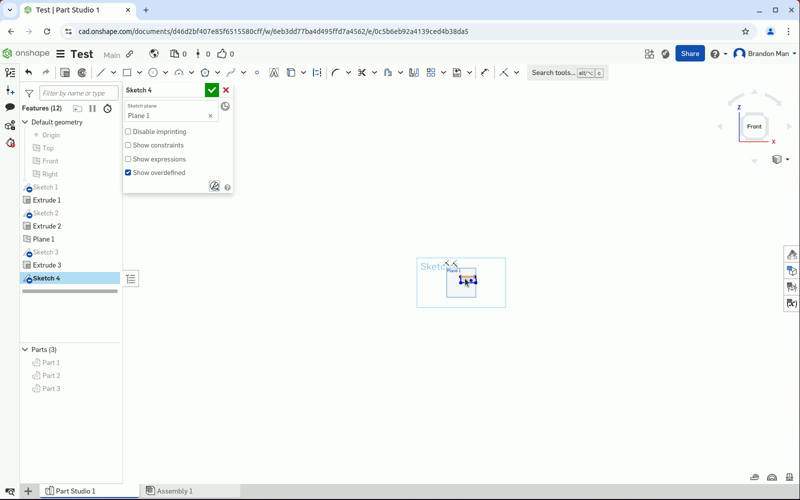
scroll(6)
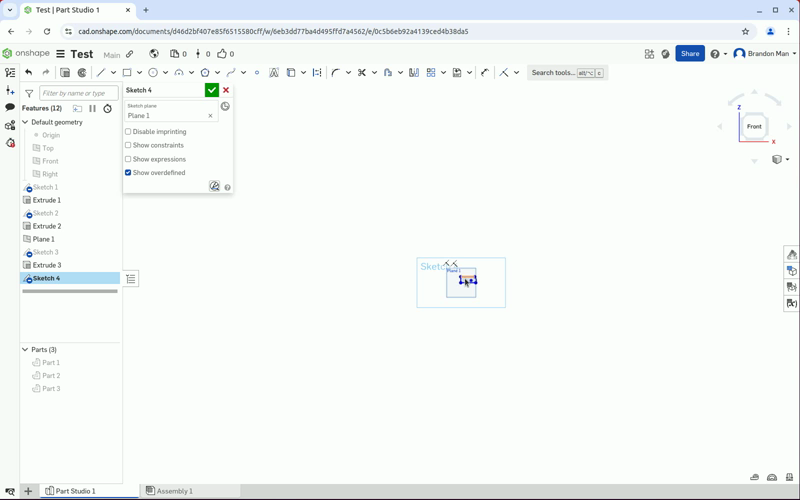
scroll(6)
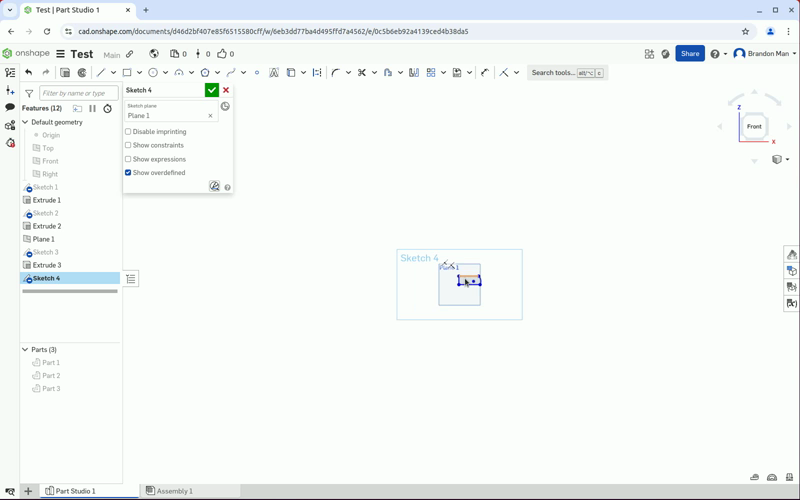
scroll(6)
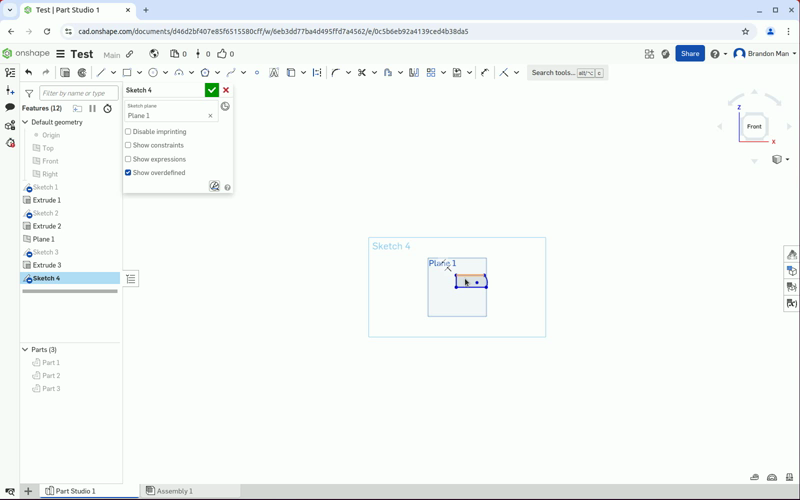
scroll(6)
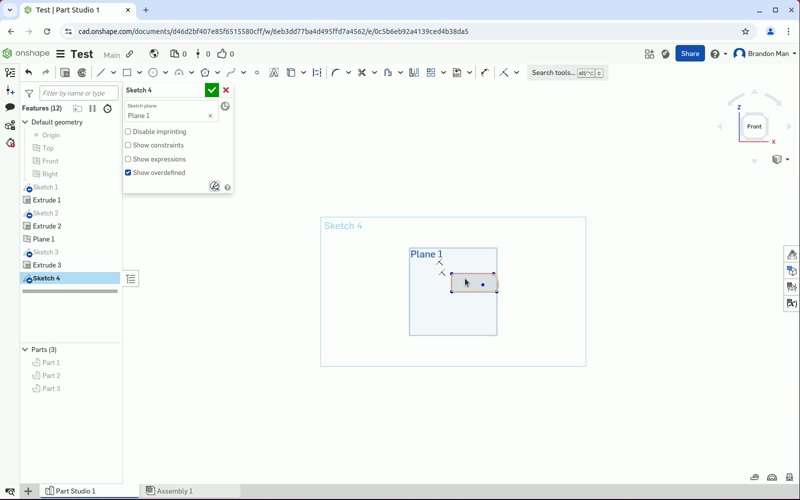
scroll(6)
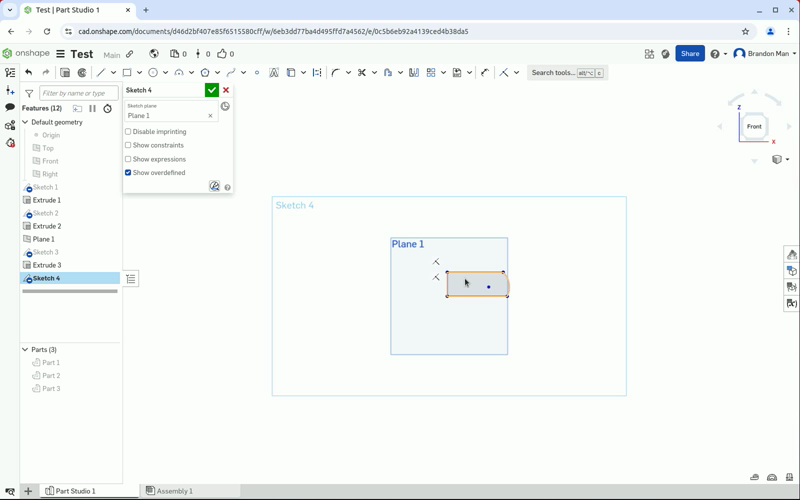
scroll(6)
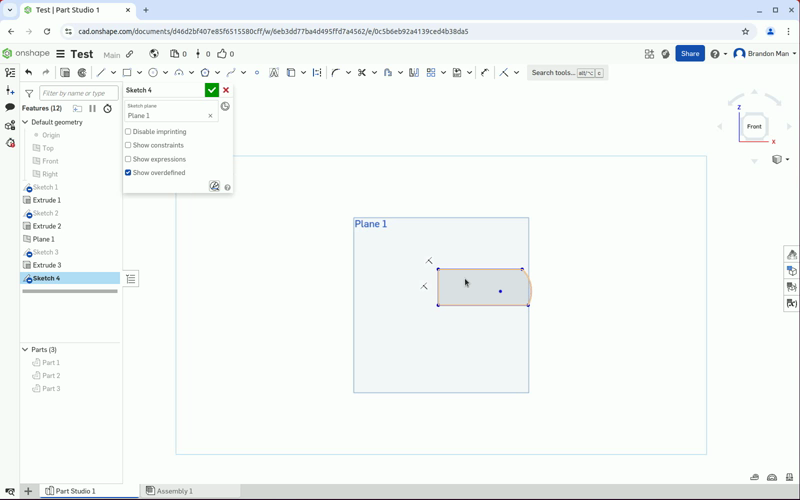
scroll(6)
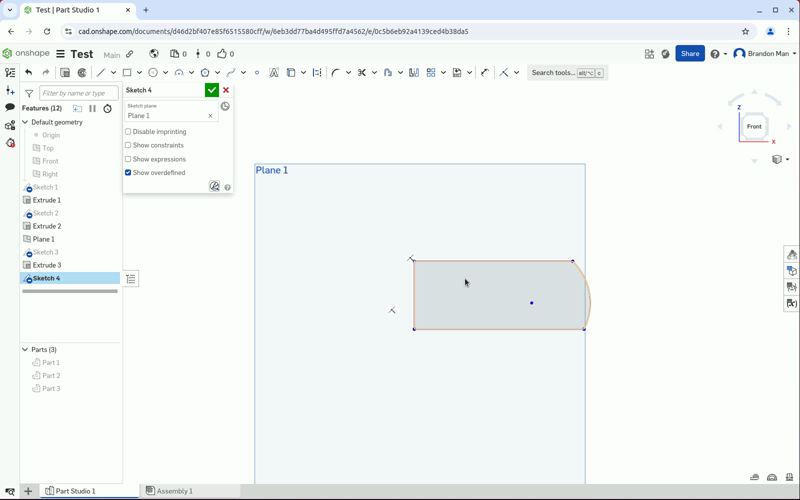
click(465, 278)
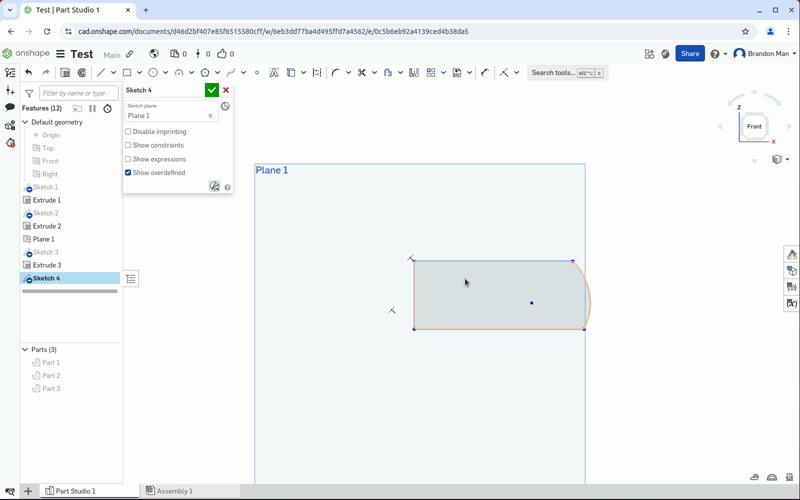
scroll(-6)
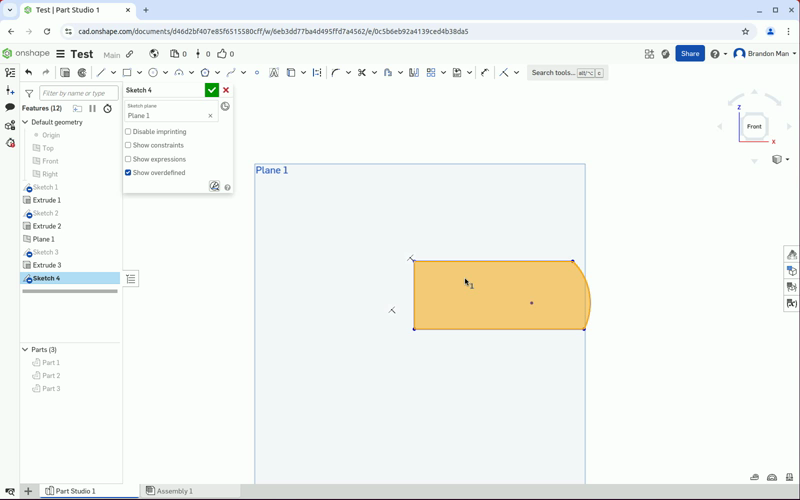
scroll(-6)
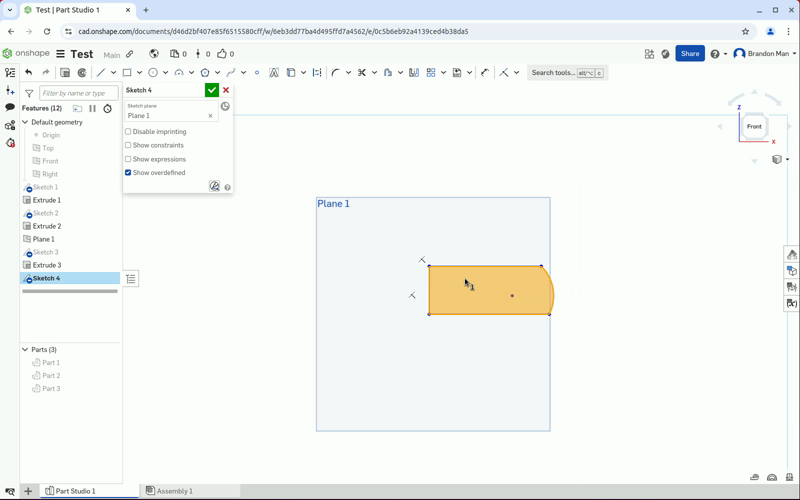
scroll(-6)
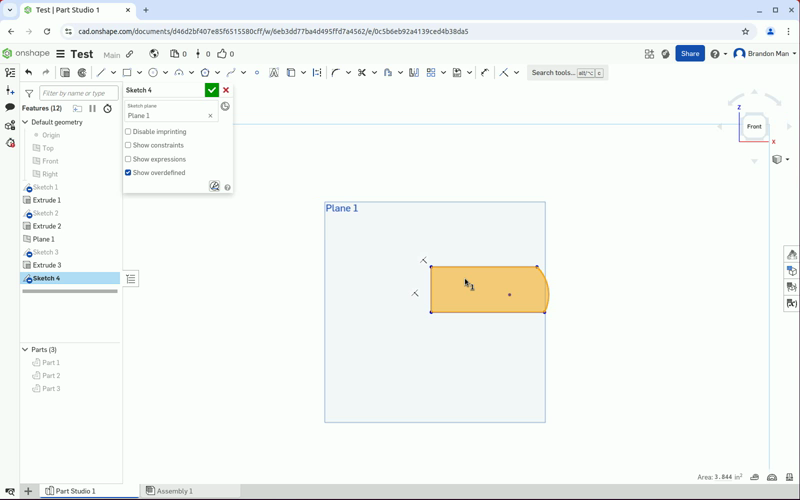
scroll(-6)
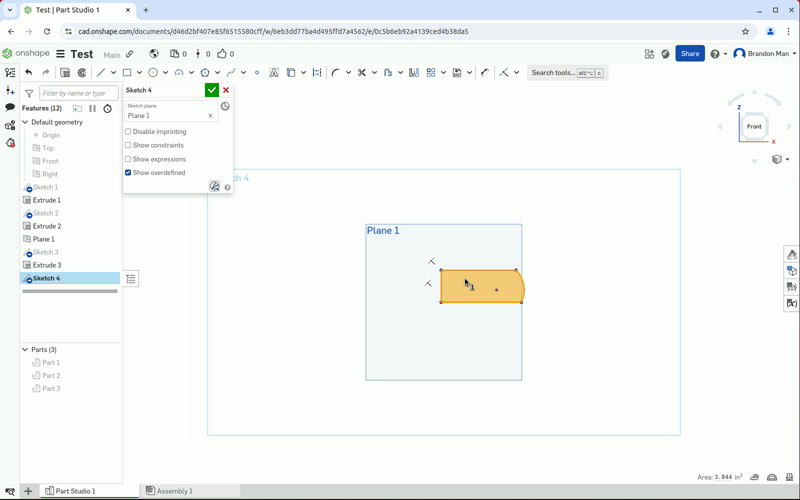
scroll(-6)
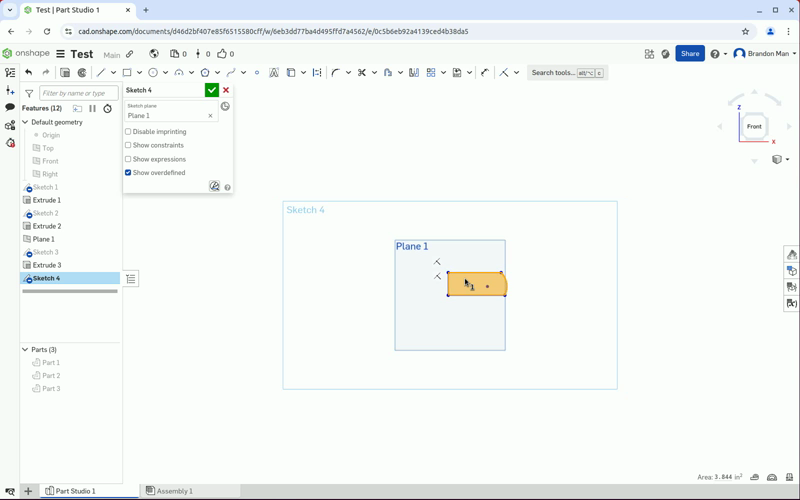
scroll(-6)
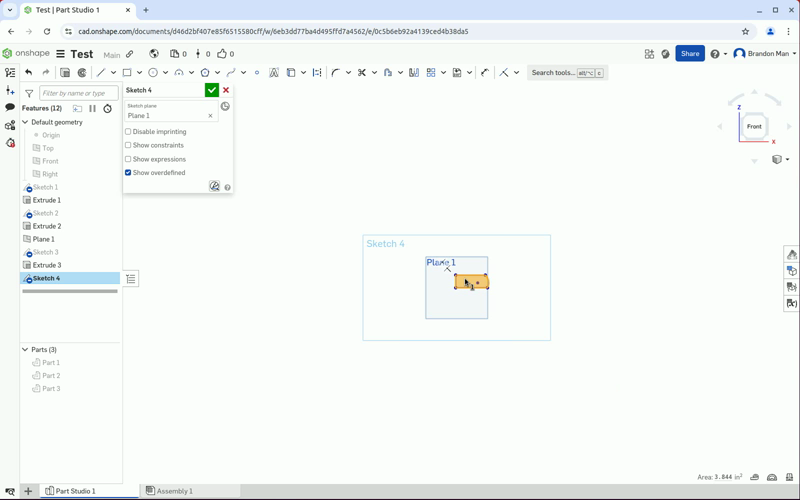
scroll(-6)
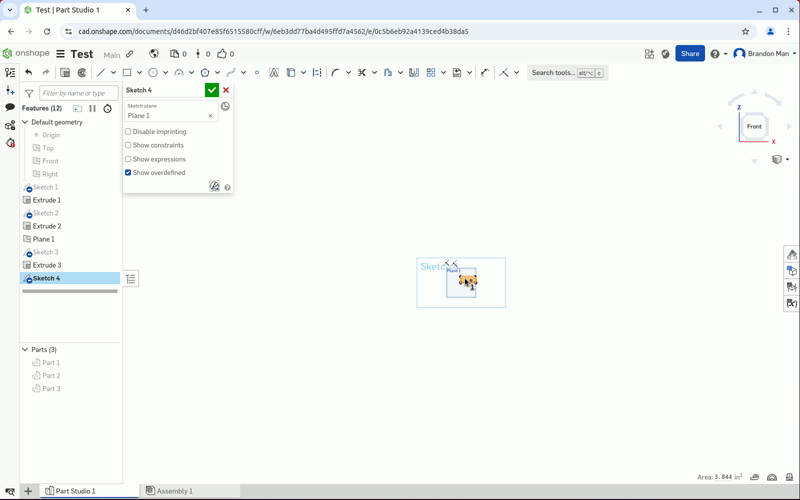
mouse_move(73, 352)
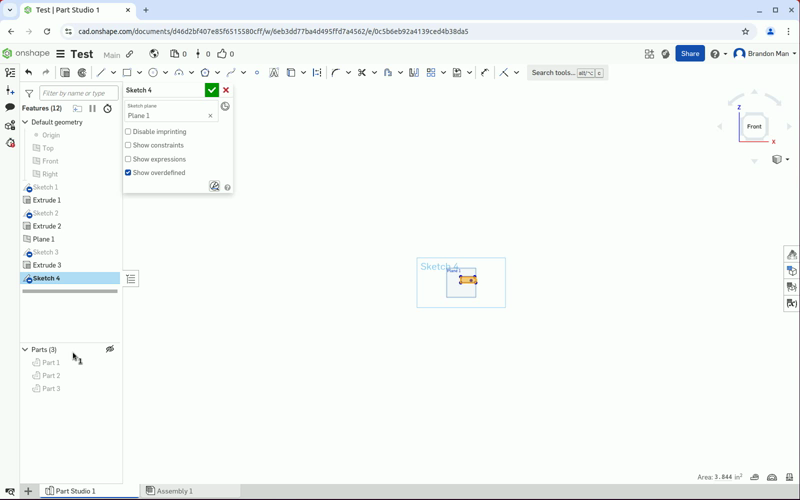
key(shift+y)
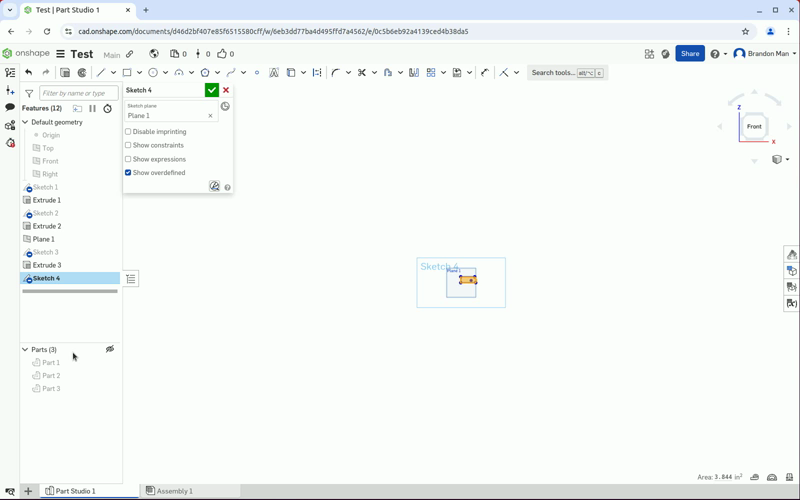
key(shift+e)
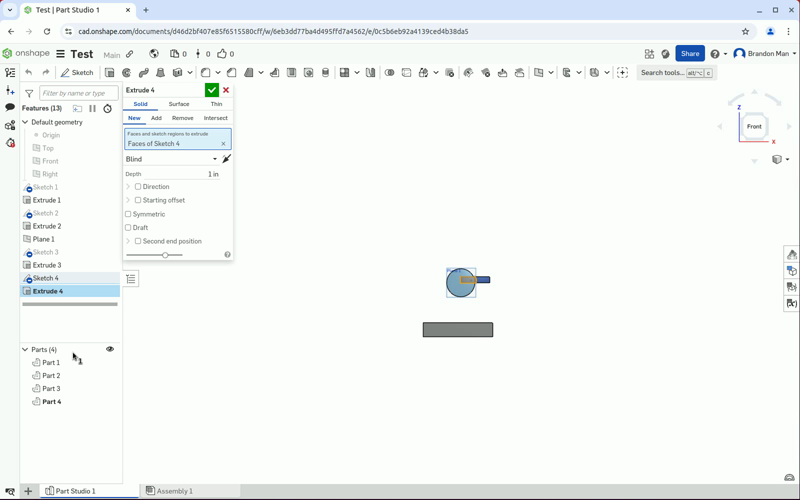
mouse_move(143, 106)
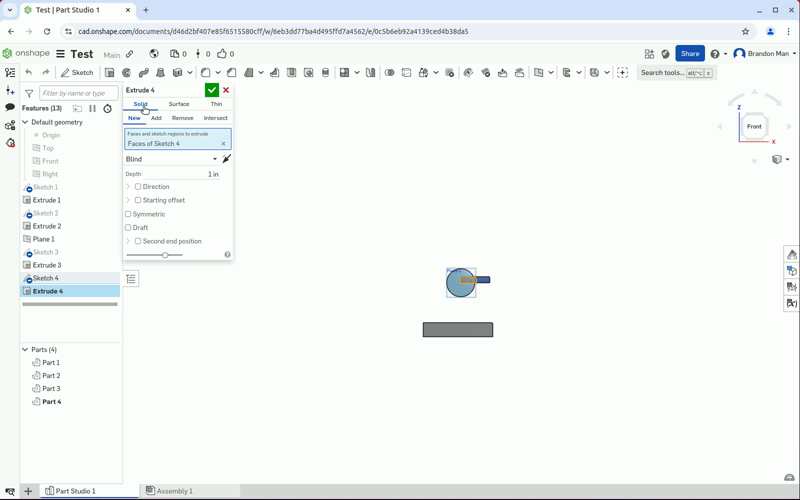
click(143, 106)
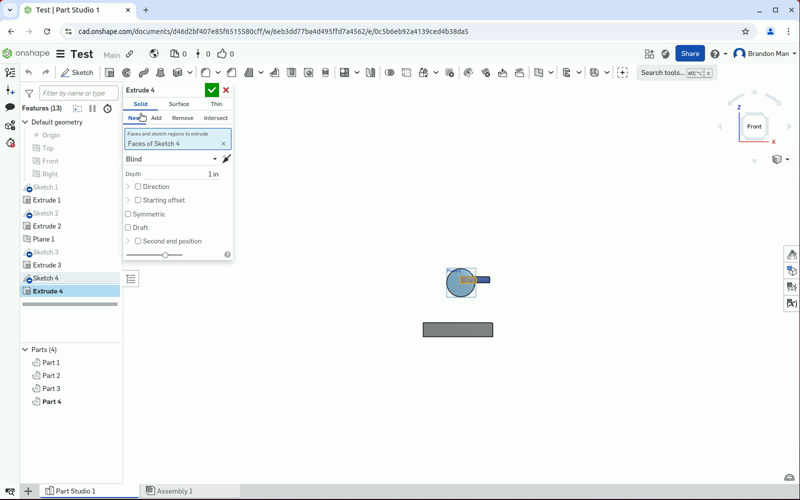
mouse_move(137, 120)
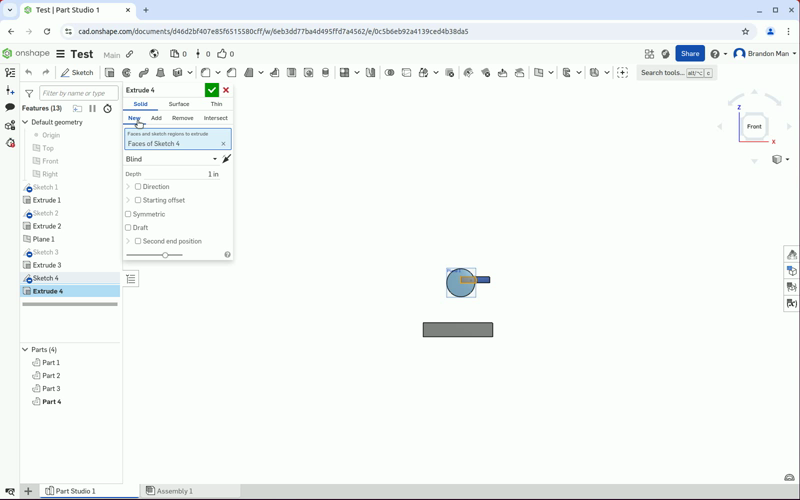
click(137, 120)
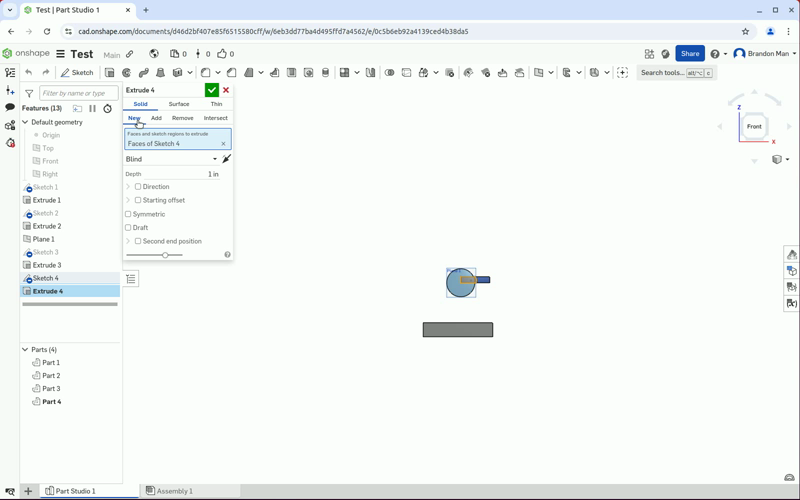
key(tab, 4)
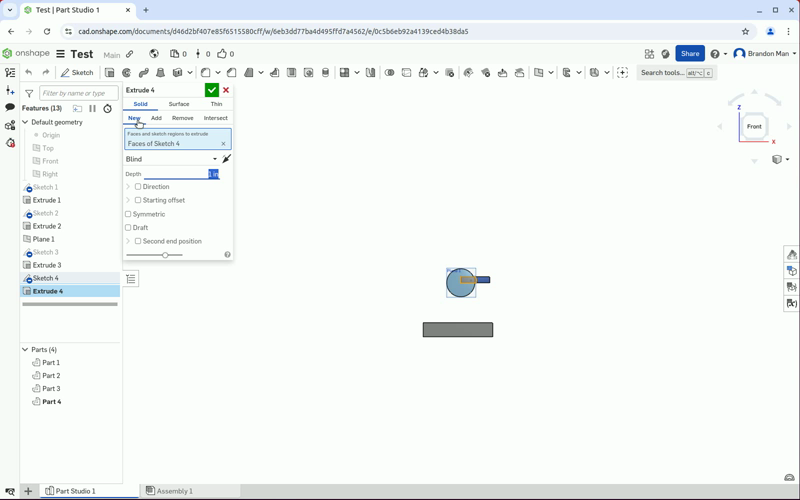
text(0.481)
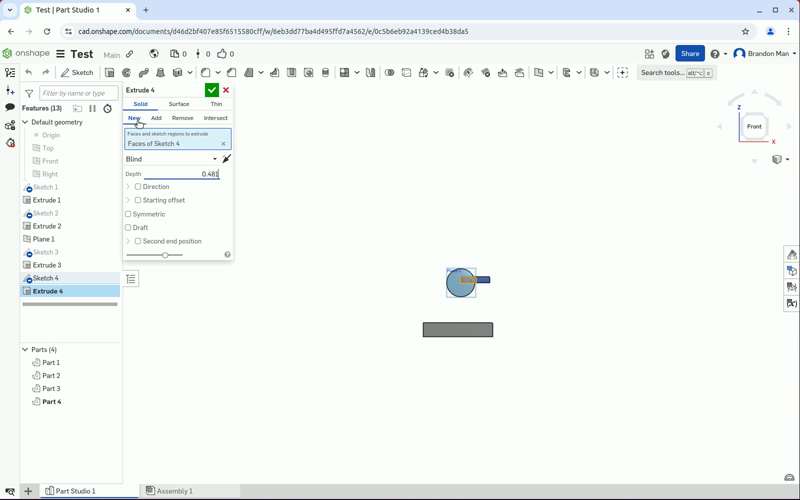
key(enter)
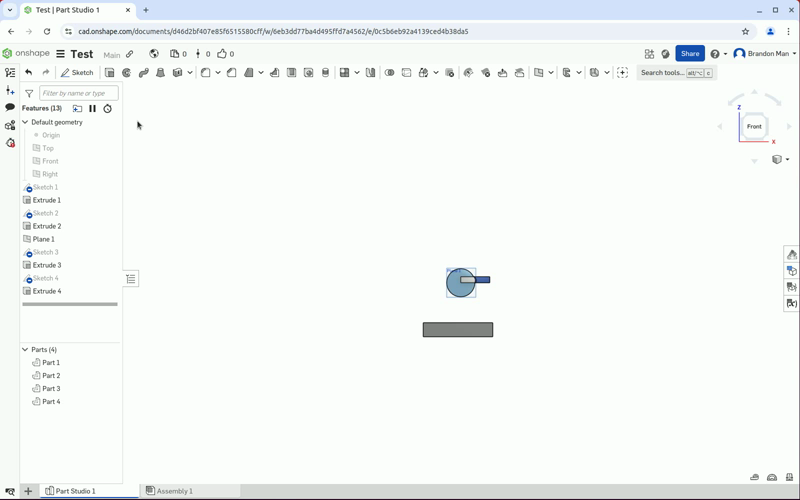
key(shift+h)
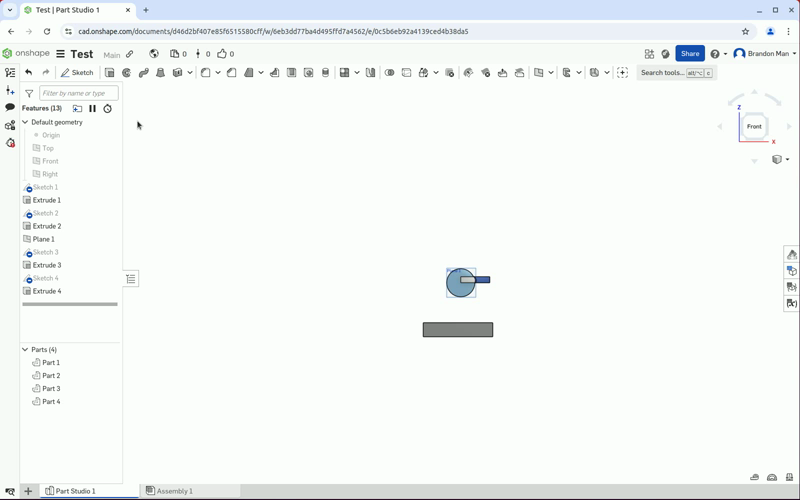
key(shift+h)
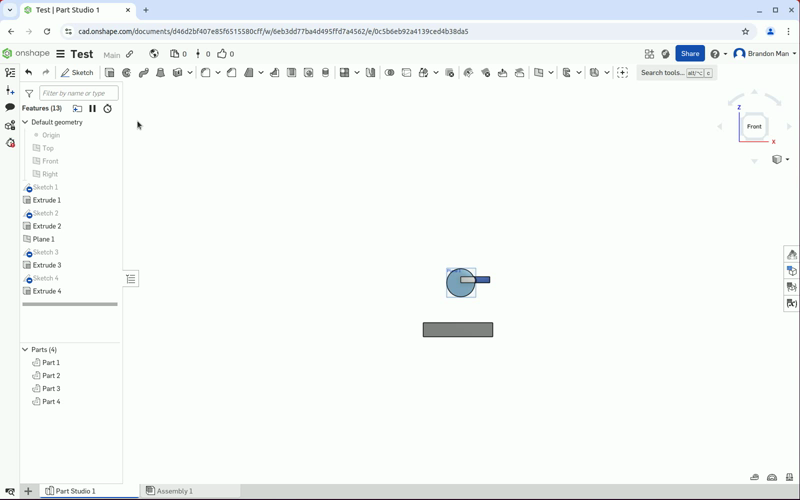
mouse_move(73, 189)
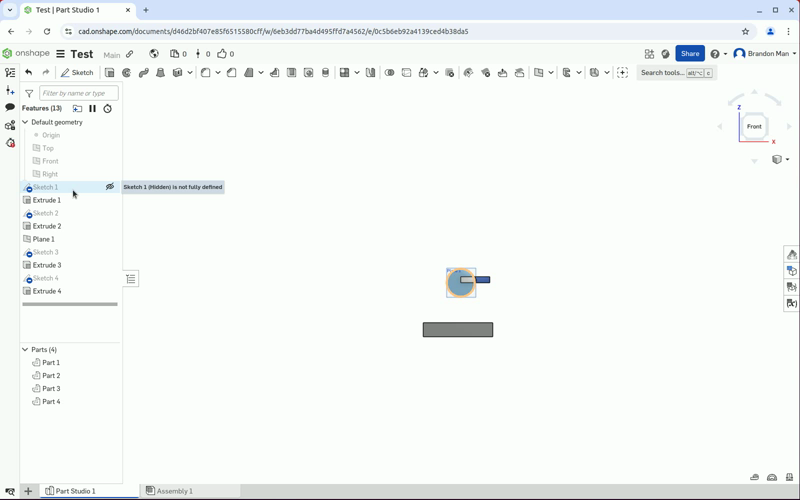
click(73, 189)
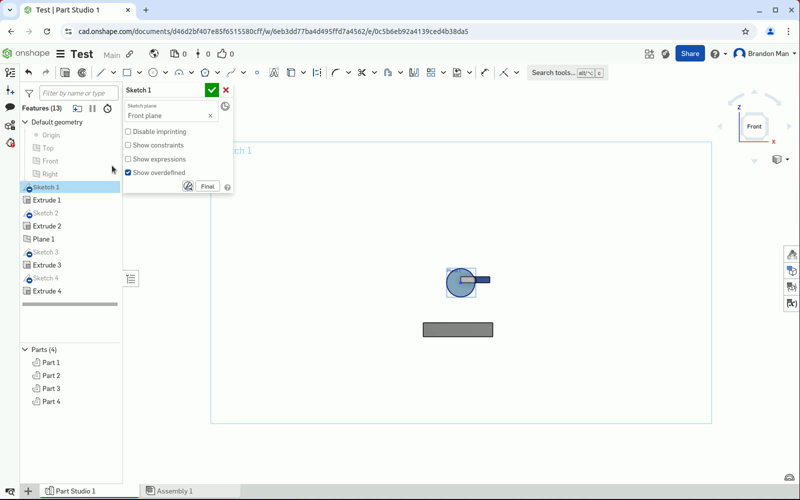
mouse_move(229, 92)
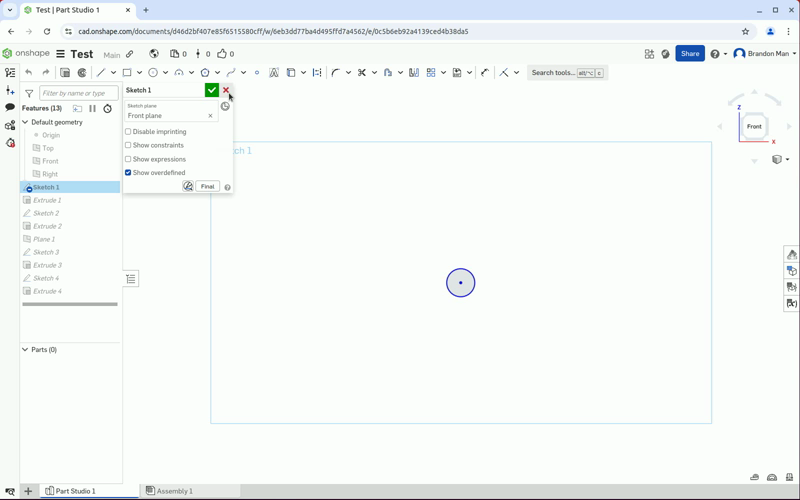
click(229, 92)
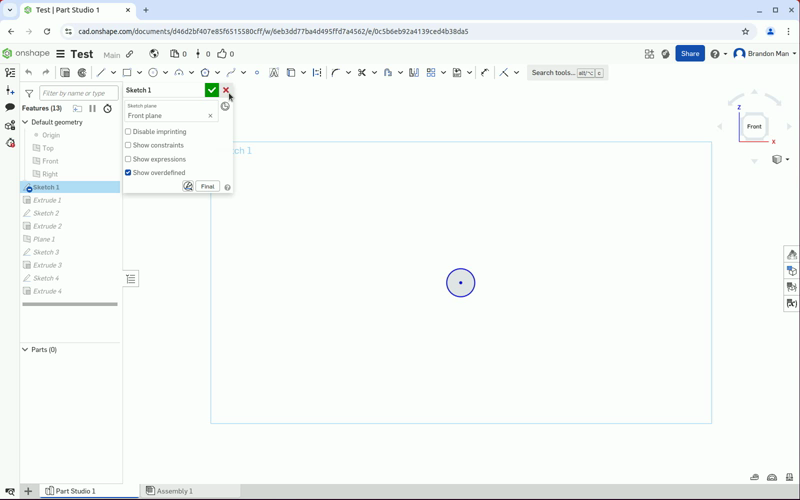
key(shift+s)
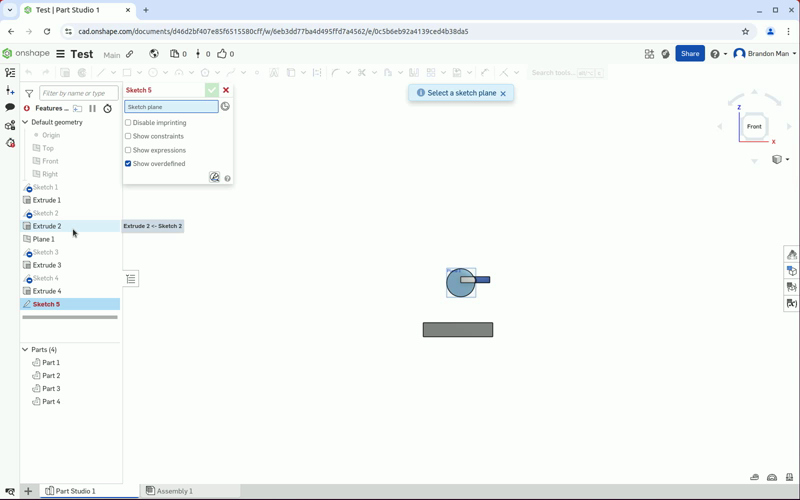
scroll(3)
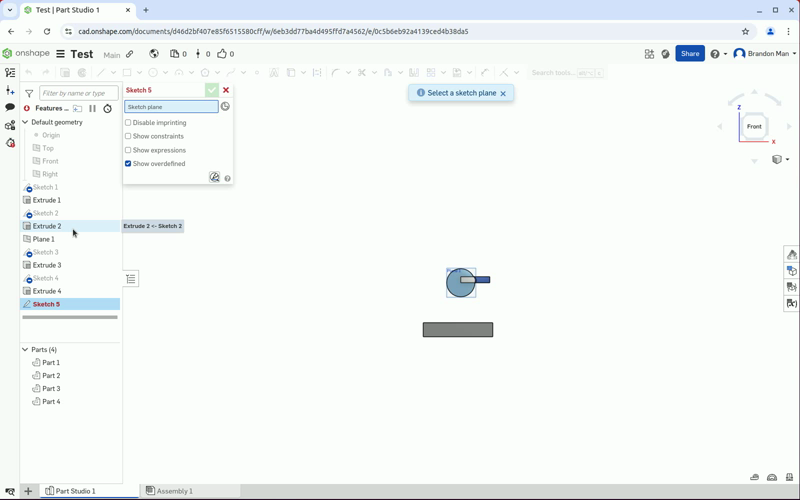
mouse_move(73, 163)
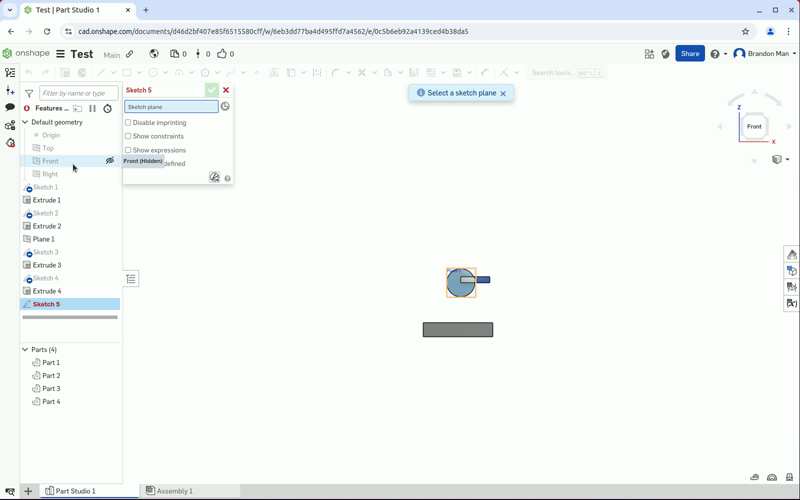
click(73, 163)
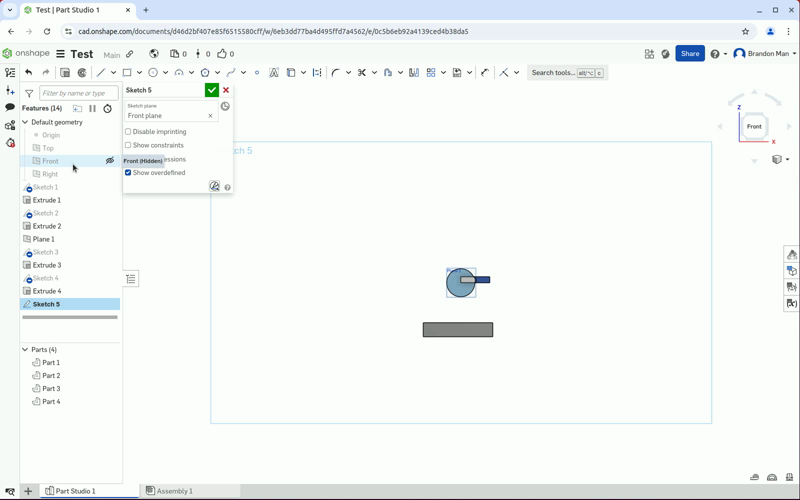
mouse_move(73, 352)
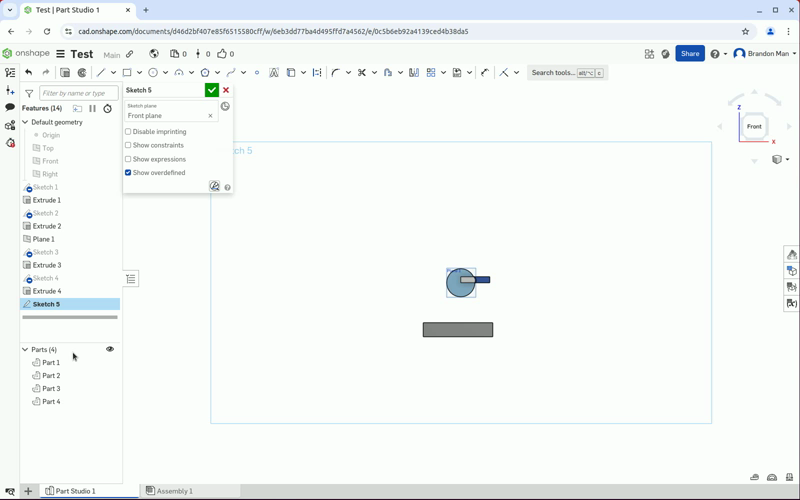
key(y)
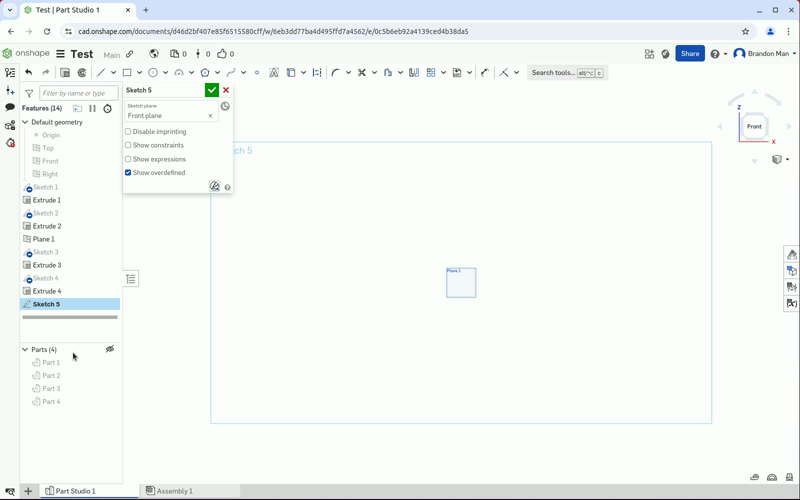
key(l)
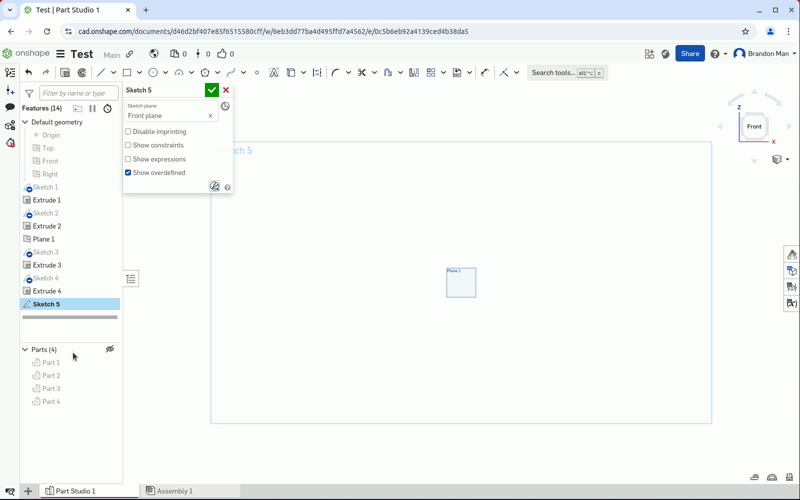
key_down(shift)
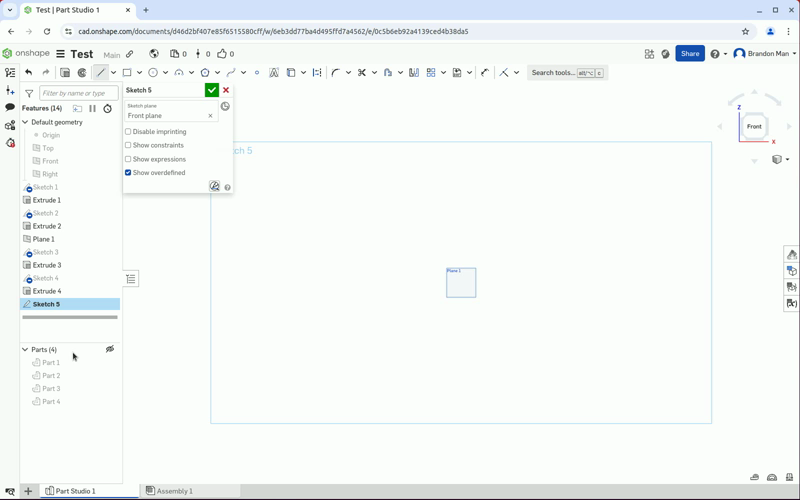
mouse_move(453, 259)
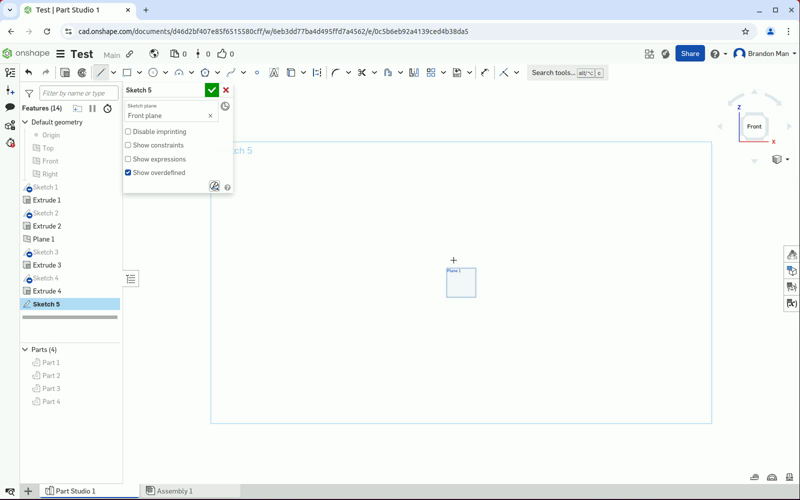
click(453, 259)
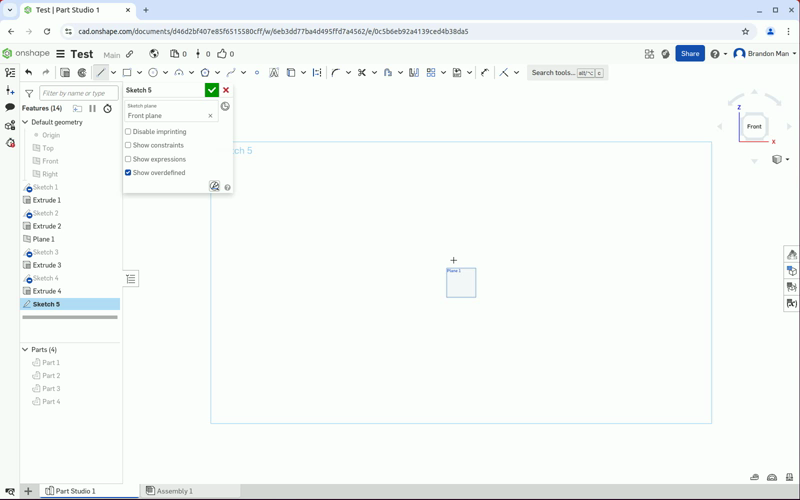
key_up(shift)
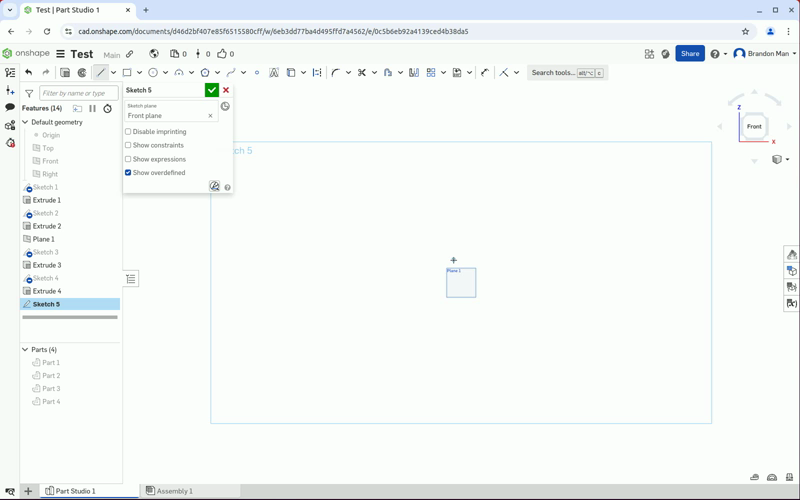
key_down(shift)
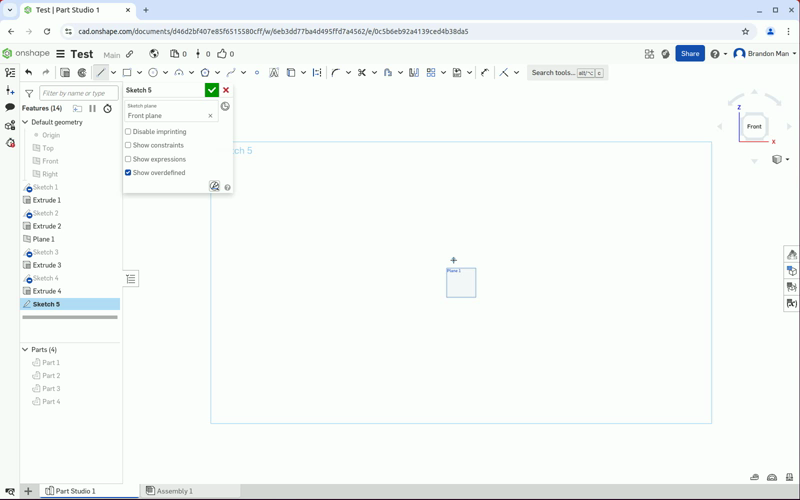
mouse_move(483, 259)
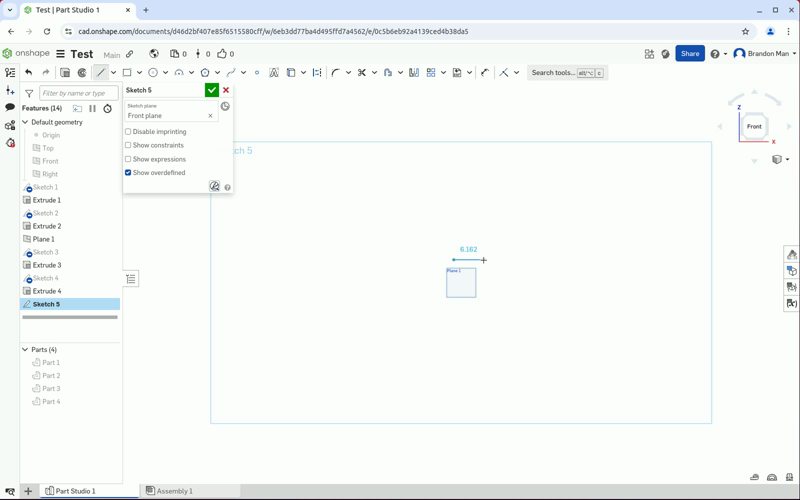
mouse_move(468, 259)
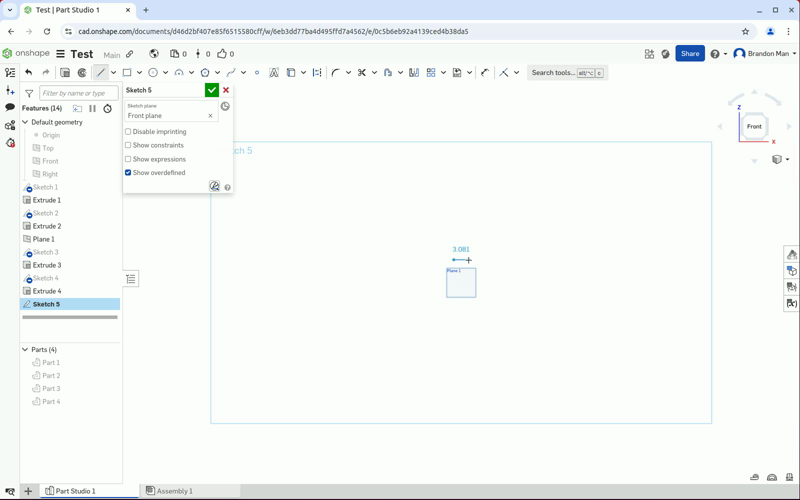
click(468, 259)
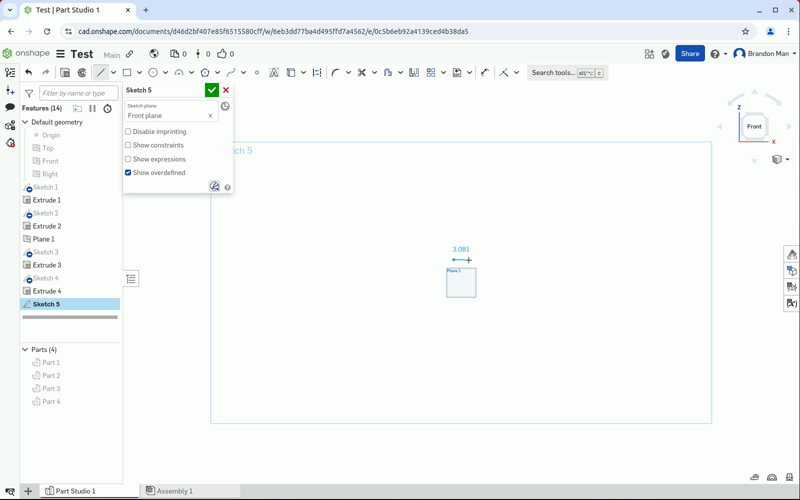
key_up(shift)
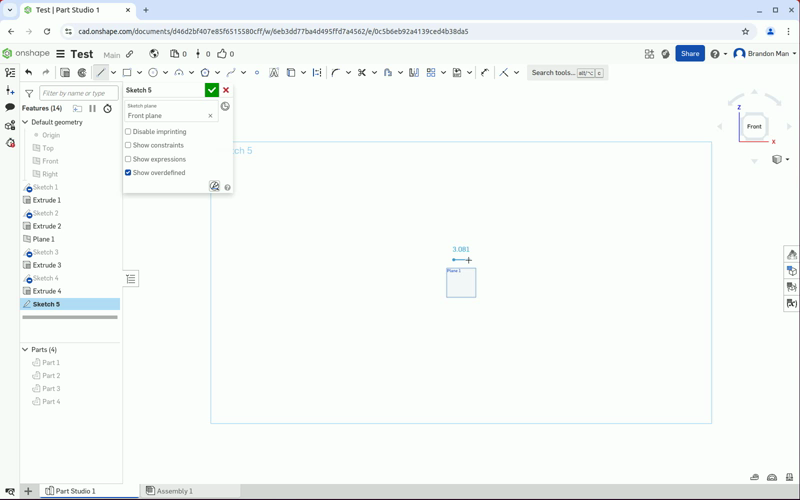
key_down(shift)
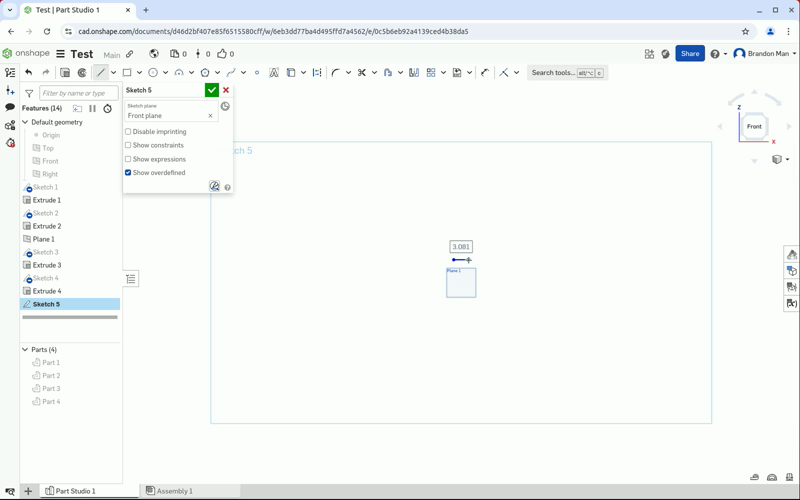
mouse_move(498, 259)
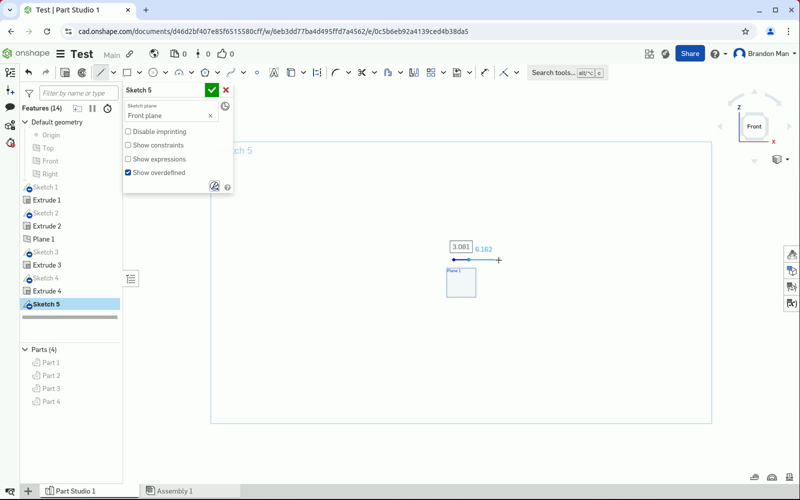
mouse_move(468, 244)
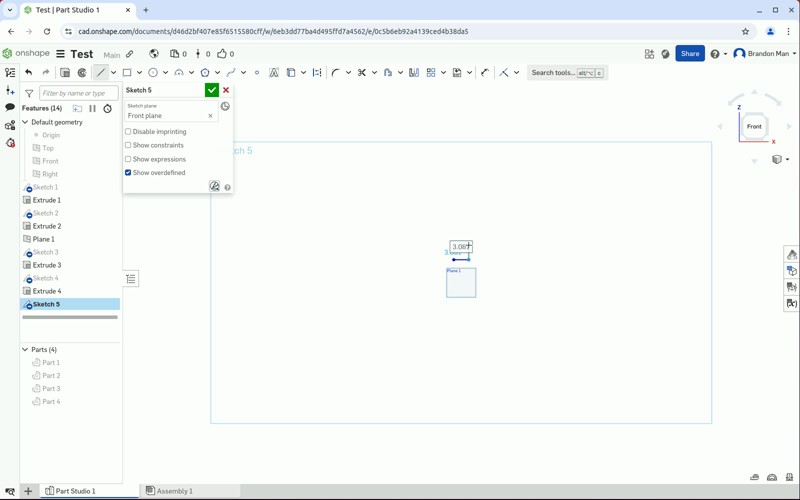
click(468, 244)
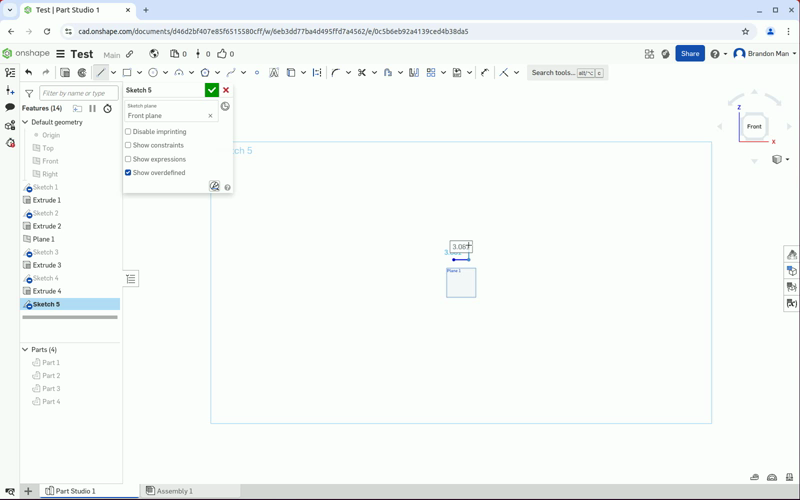
key_up(shift)
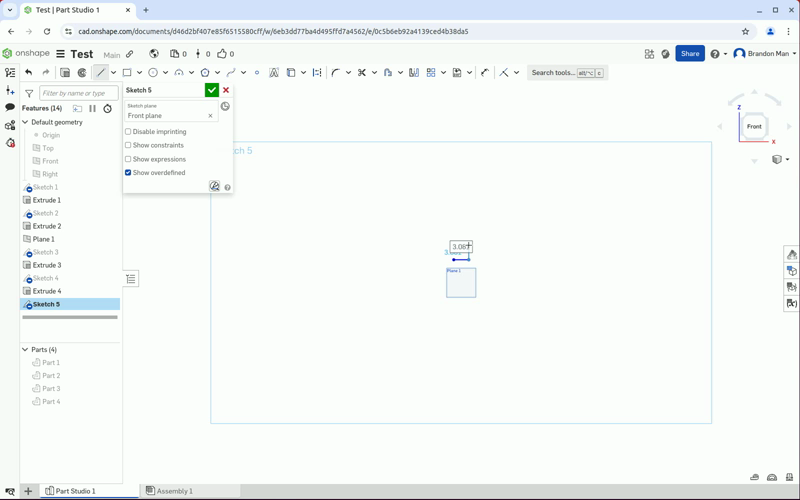
key_down(shift)
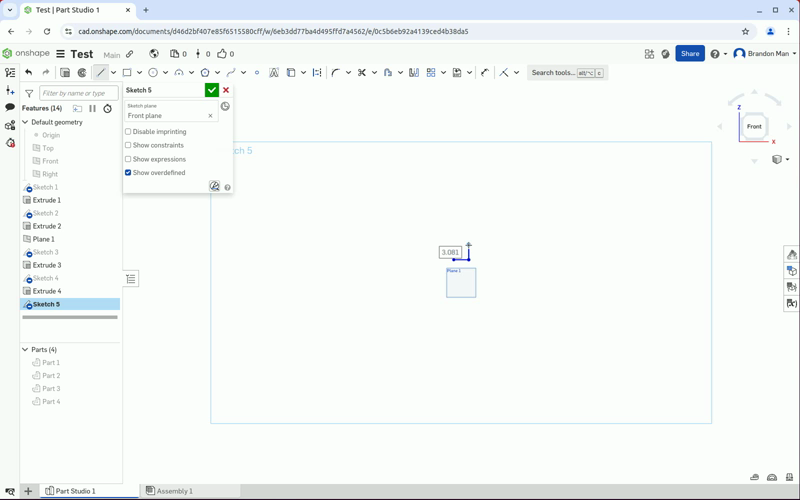
mouse_move(498, 244)
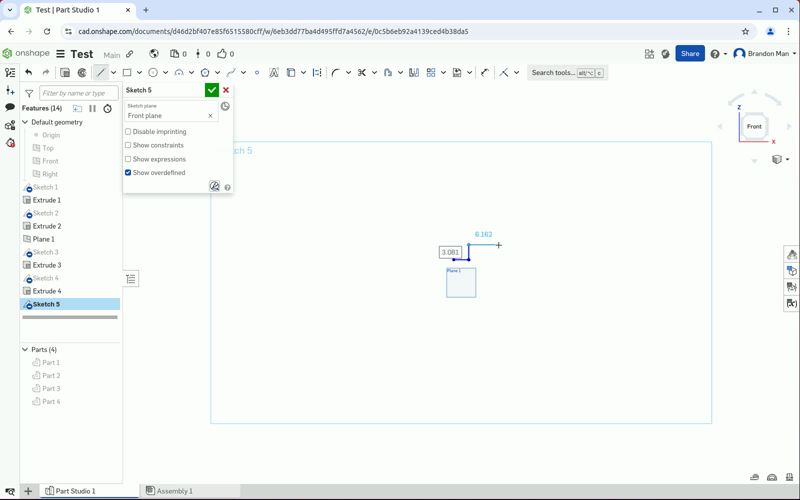
mouse_move(453, 244)
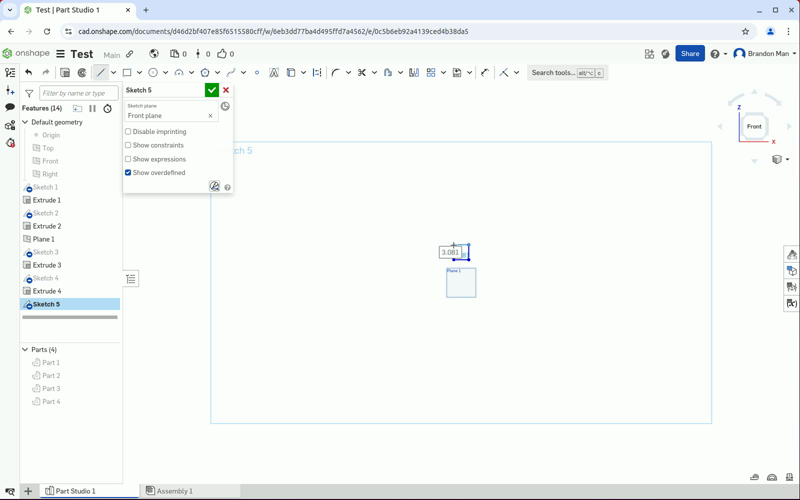
click(453, 244)
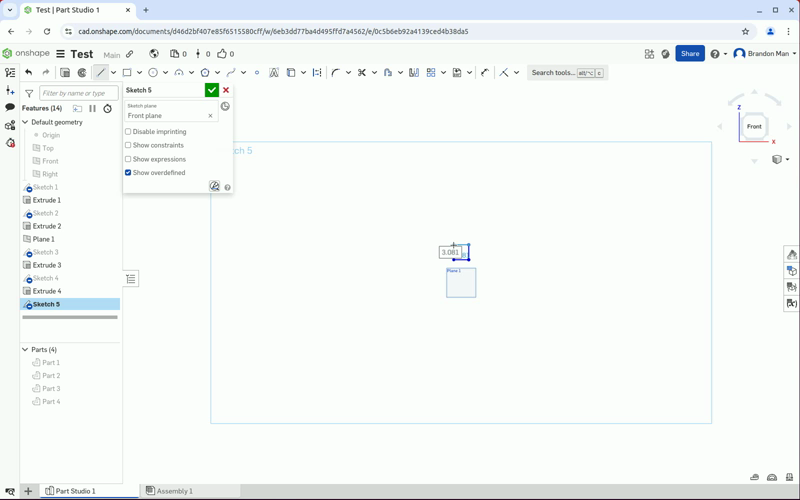
key_up(shift)
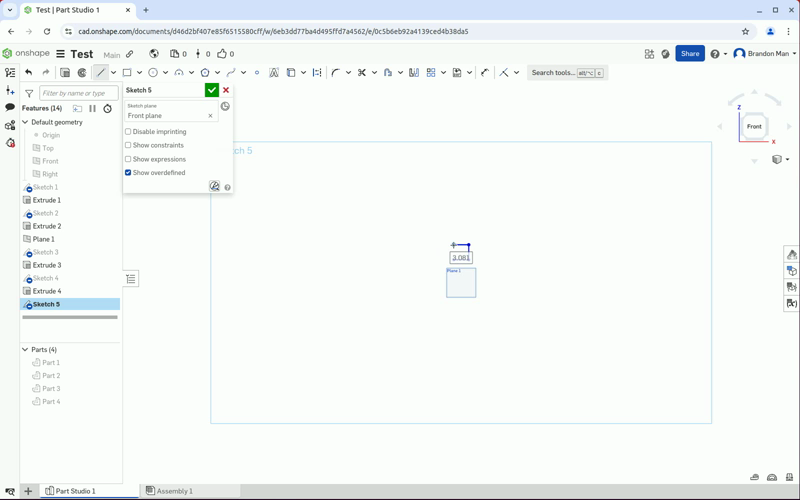
mouse_move(483, 244)
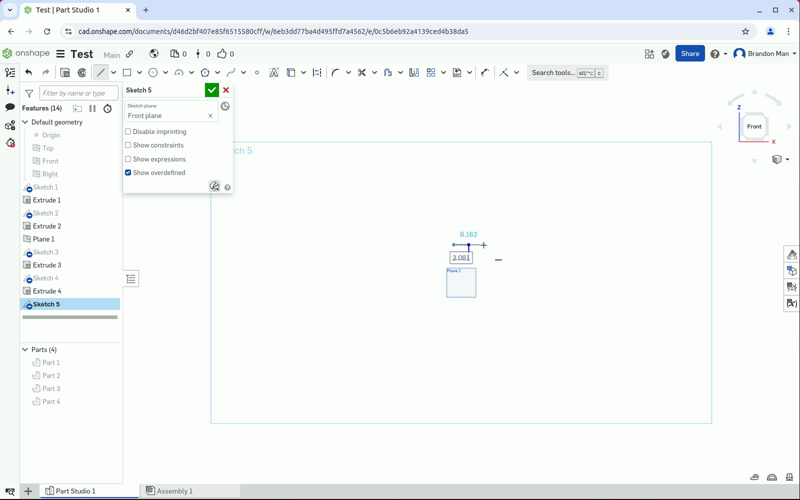
key_down(shift)
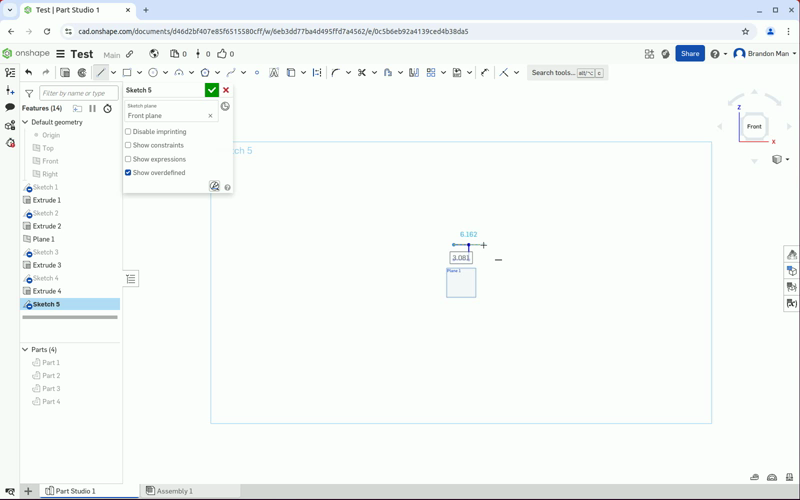
mouse_move(453, 259)
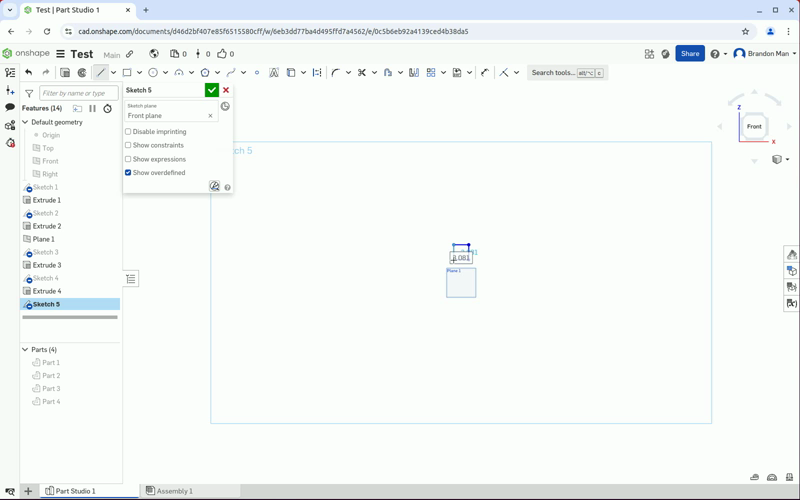
key_up(shift)
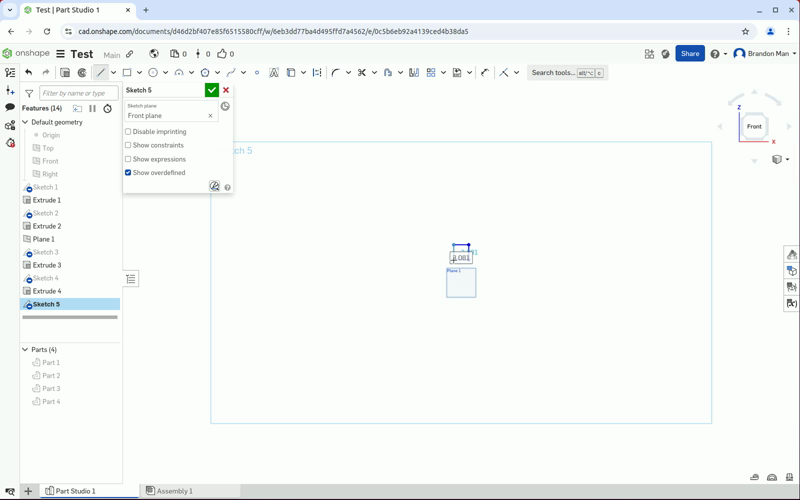
click(453, 259)
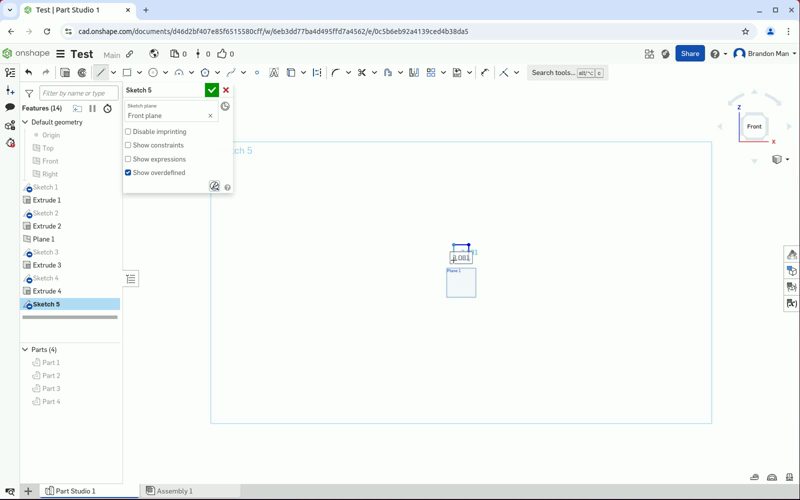
key(esc)
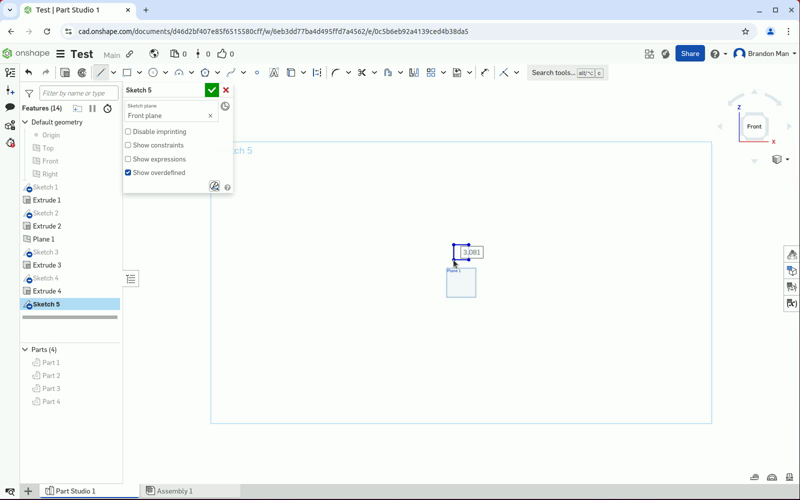
mouse_move(454, 258)
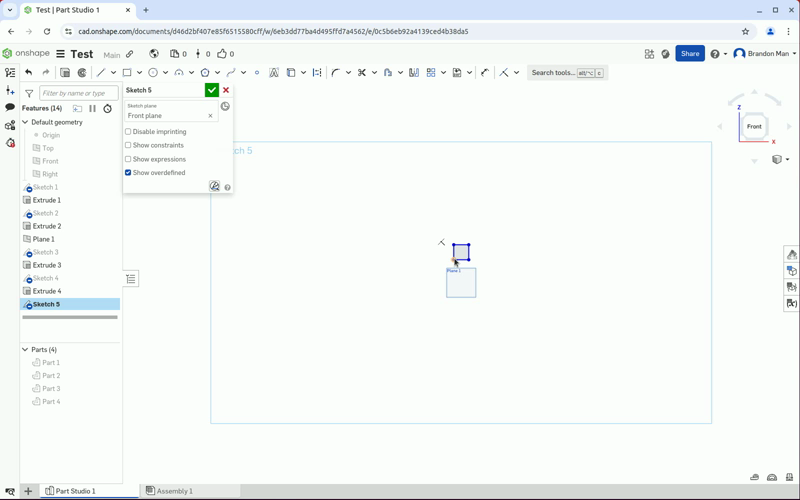
scroll(6)
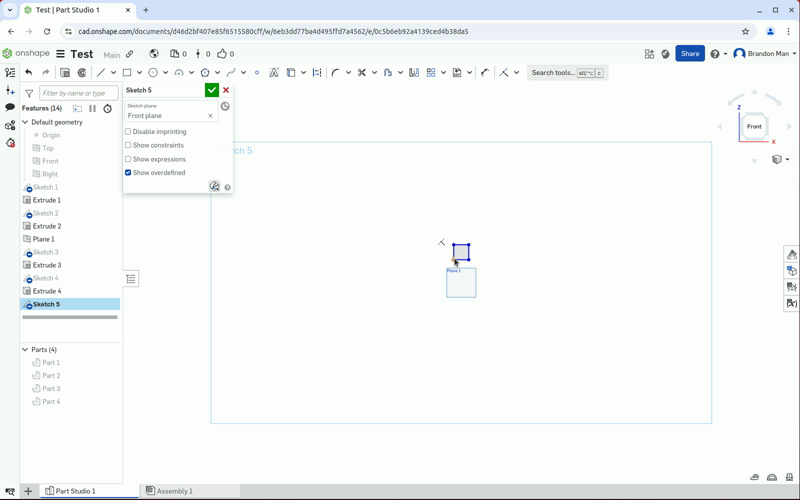
scroll(6)
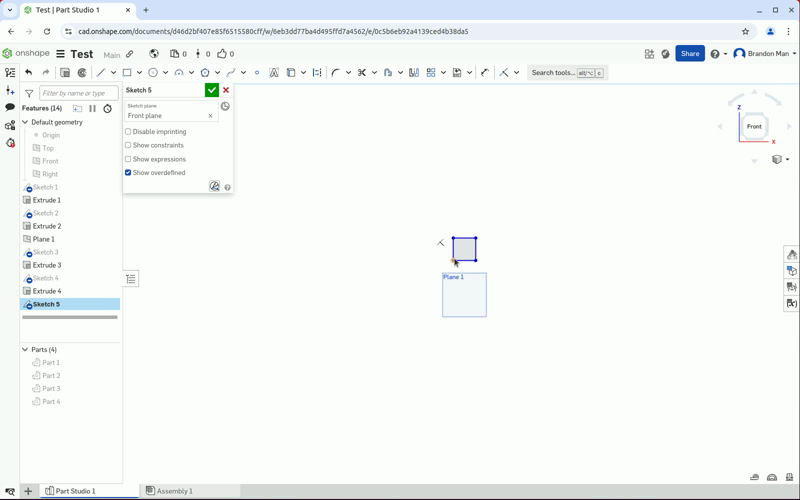
scroll(6)
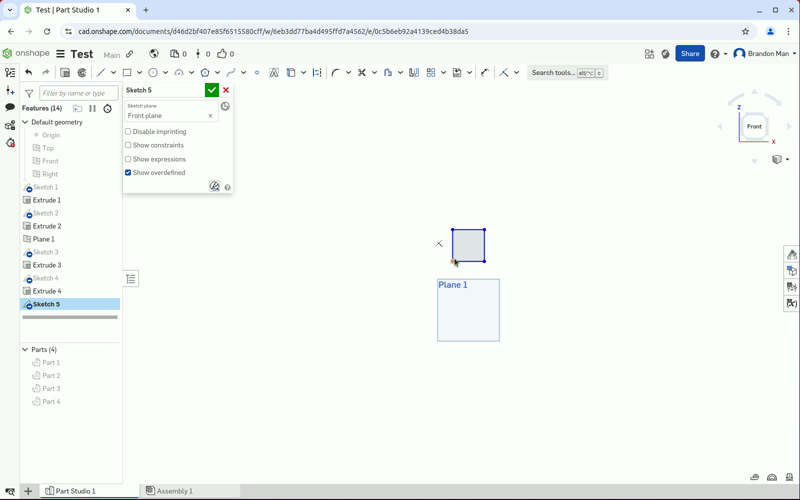
scroll(6)
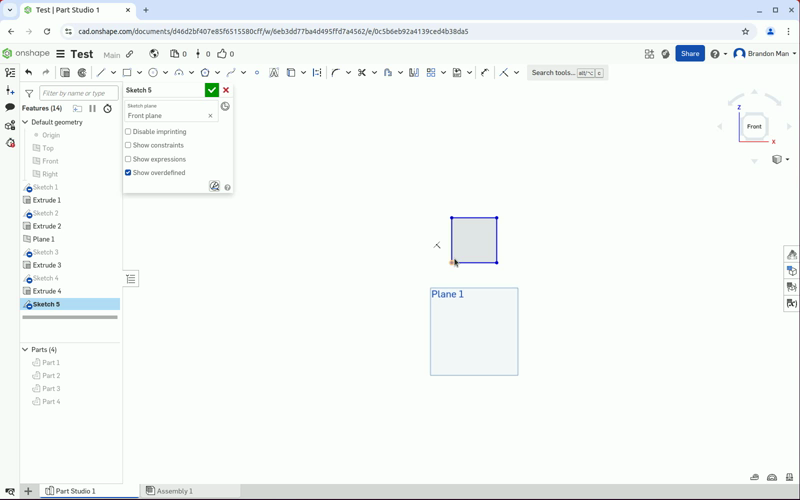
scroll(6)
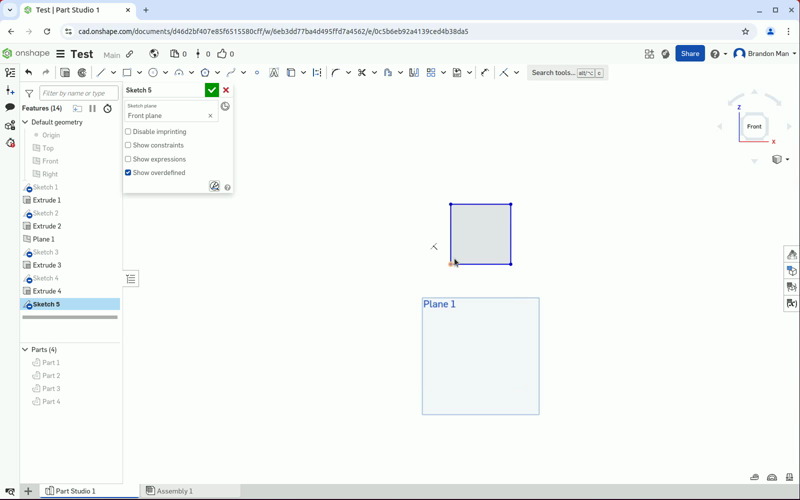
scroll(6)
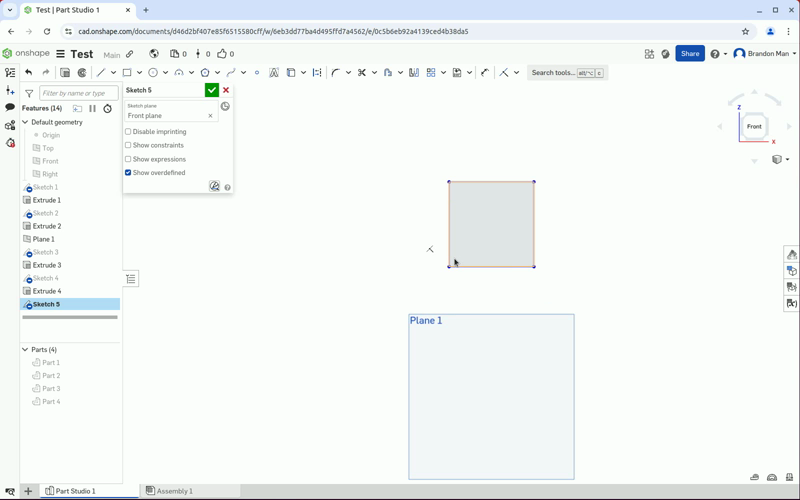
scroll(6)
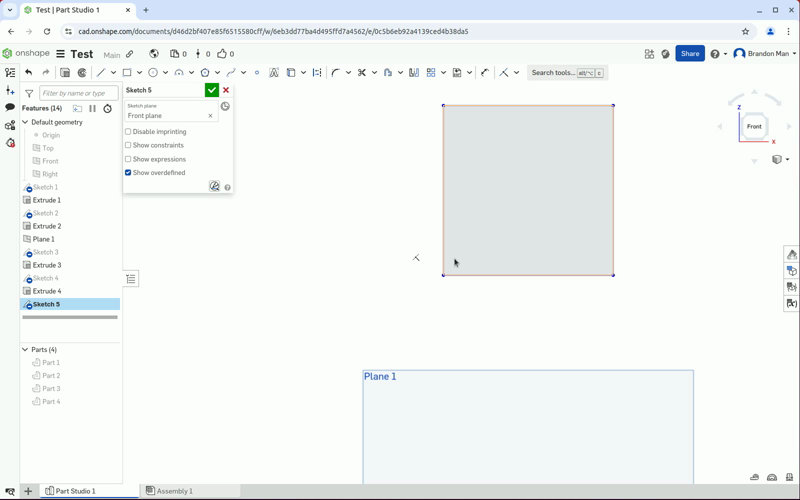
click(454, 258)
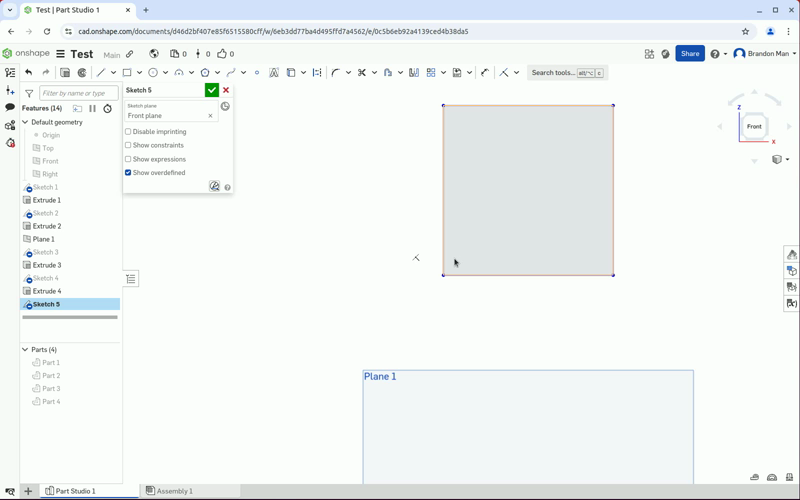
scroll(-6)
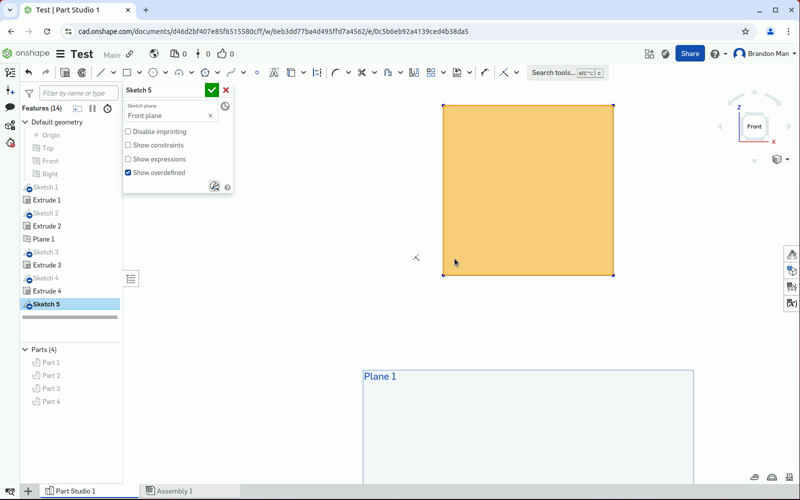
scroll(-6)
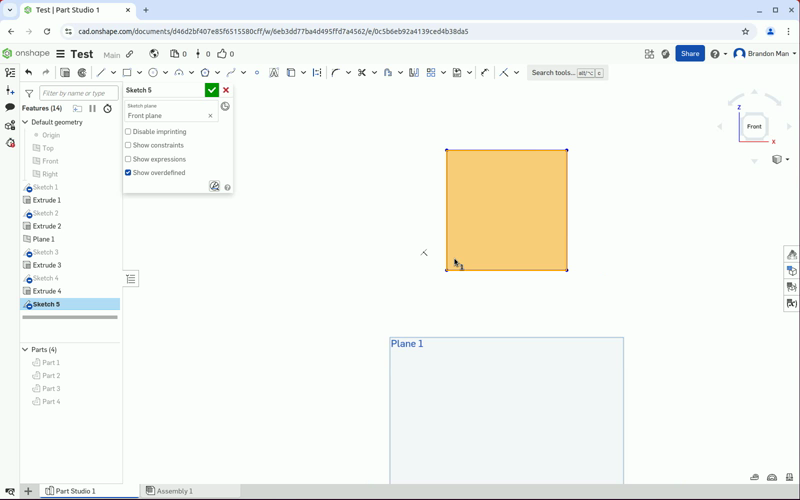
scroll(-6)
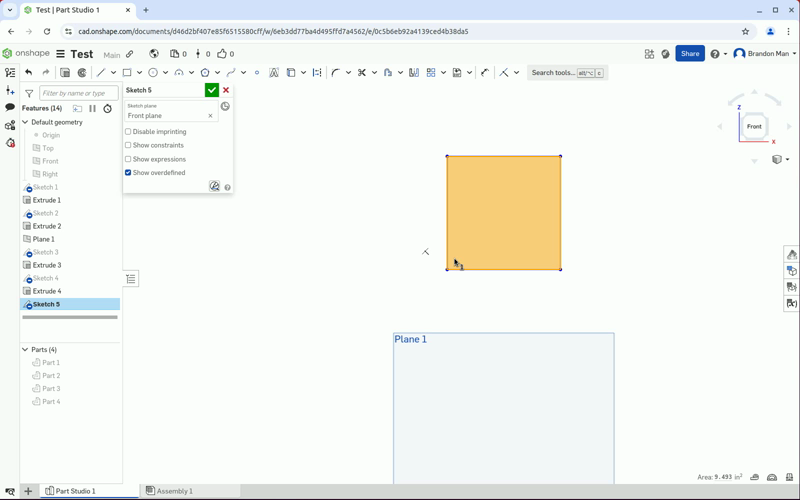
scroll(-6)
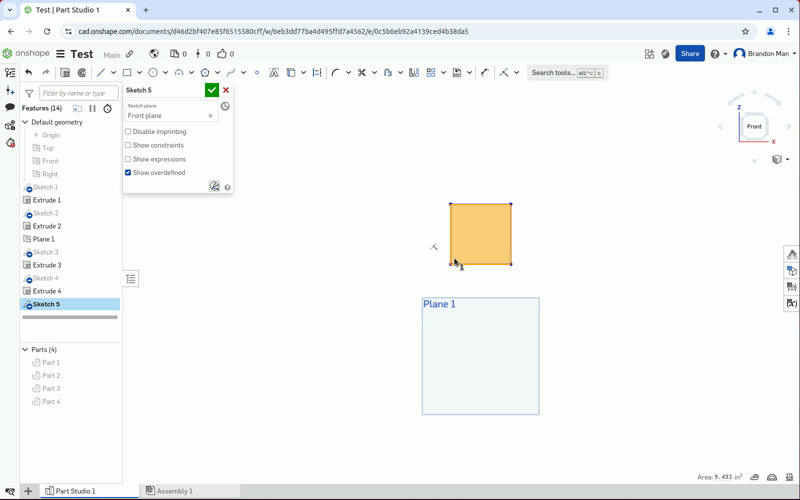
scroll(-6)
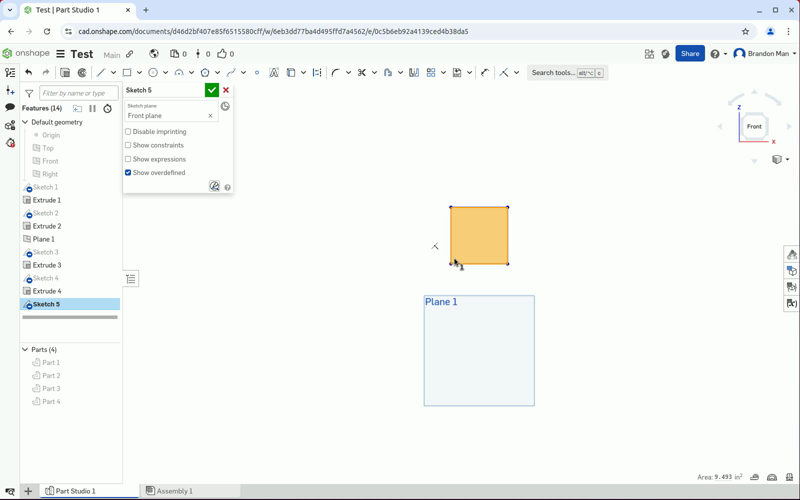
scroll(-6)
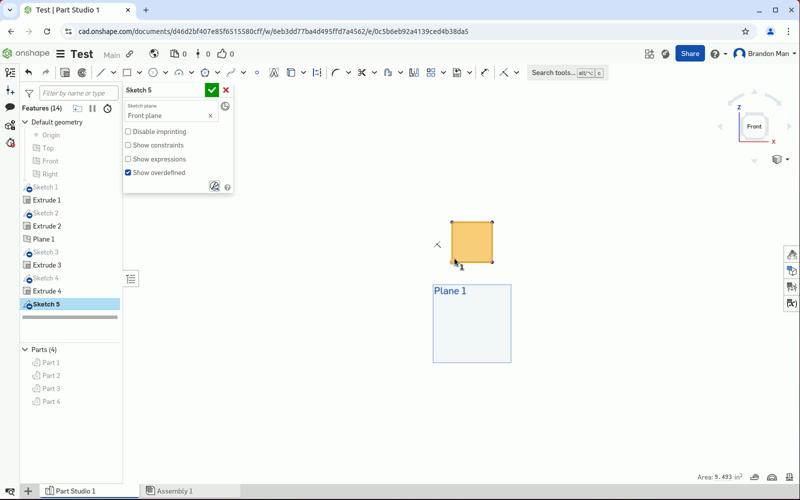
scroll(-6)
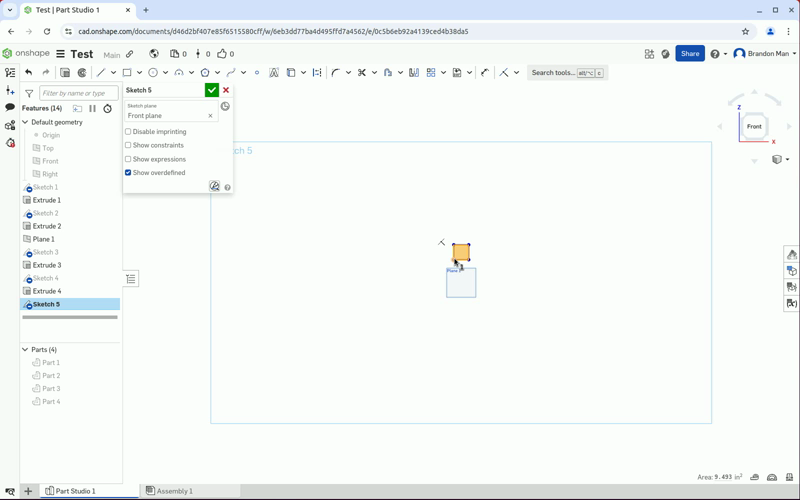
mouse_move(73, 352)
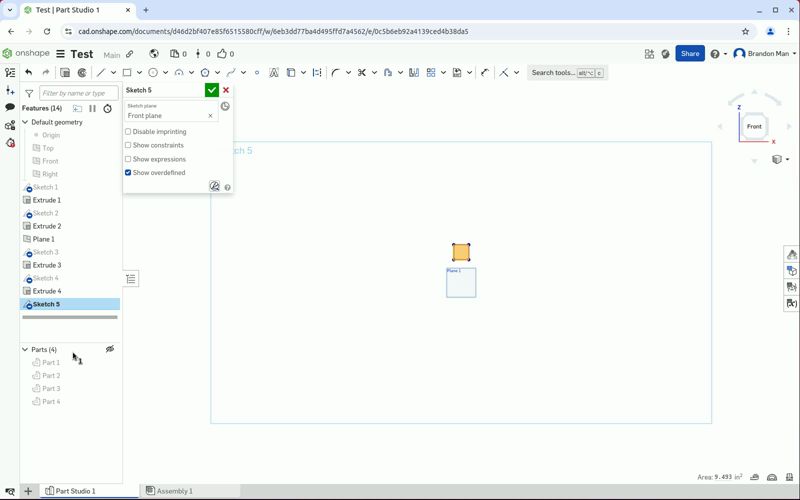
key(shift+y)
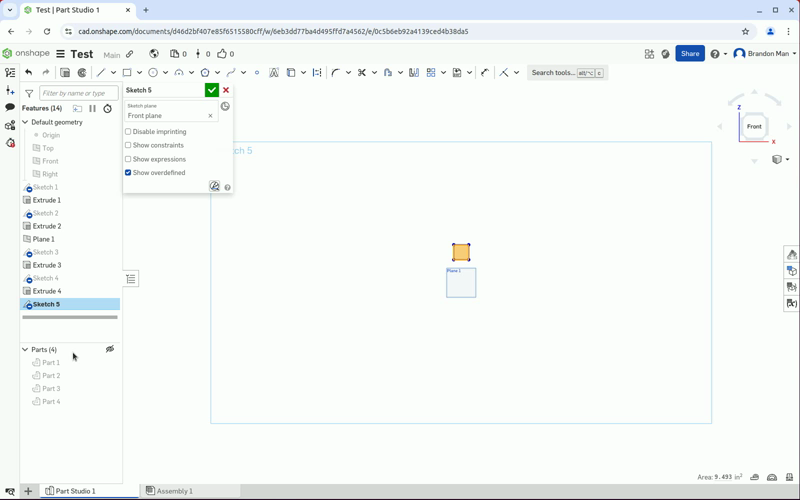
key(shift+e)
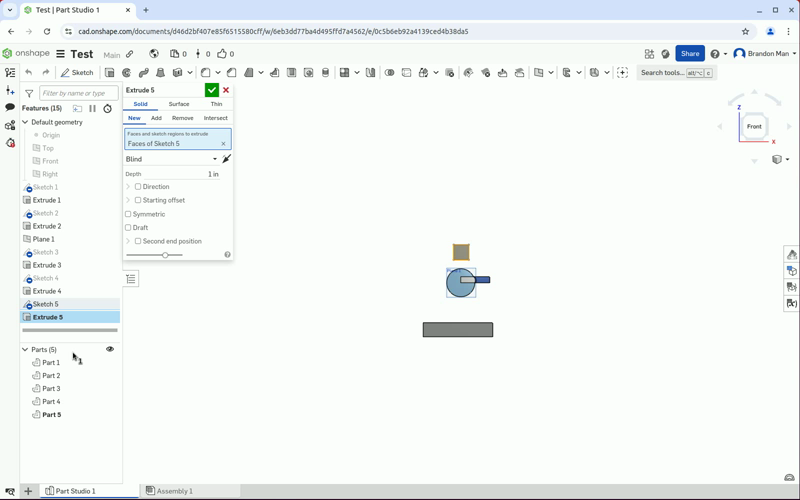
mouse_move(143, 106)
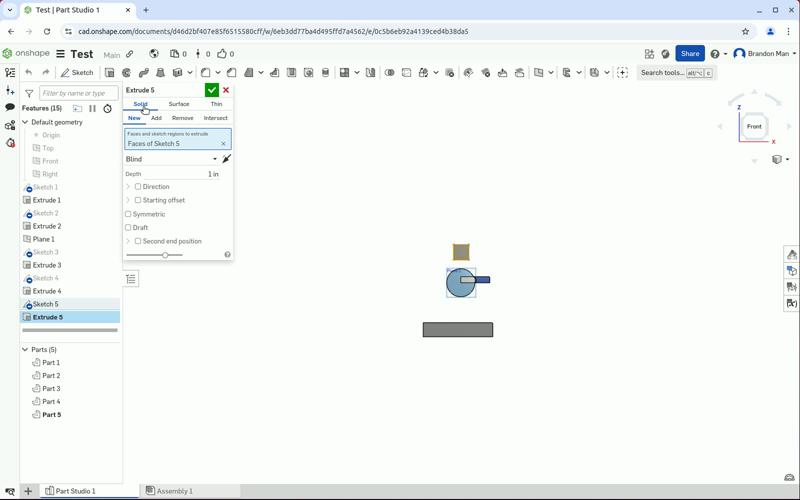
click(143, 106)
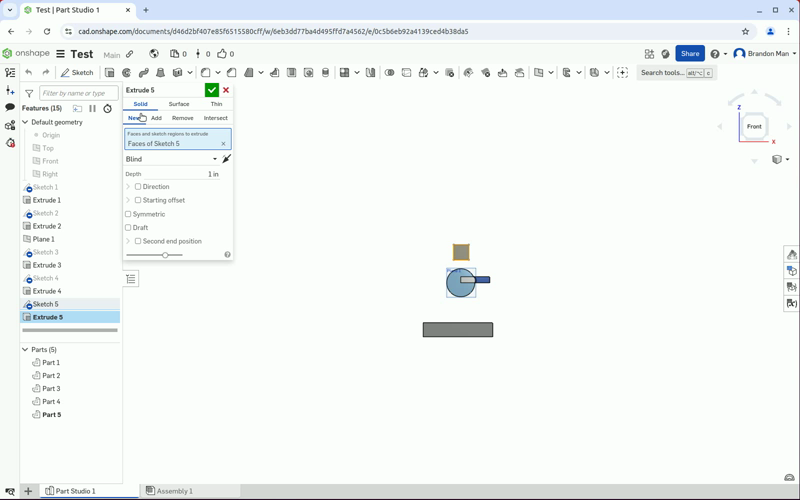
mouse_move(137, 120)
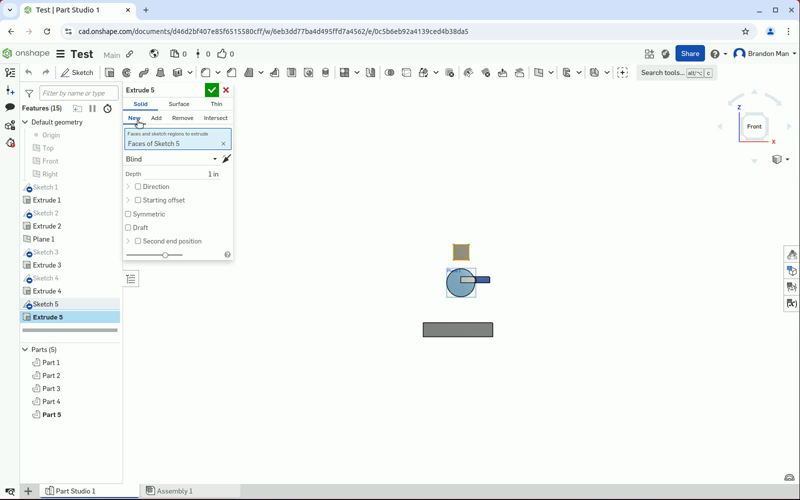
click(137, 120)
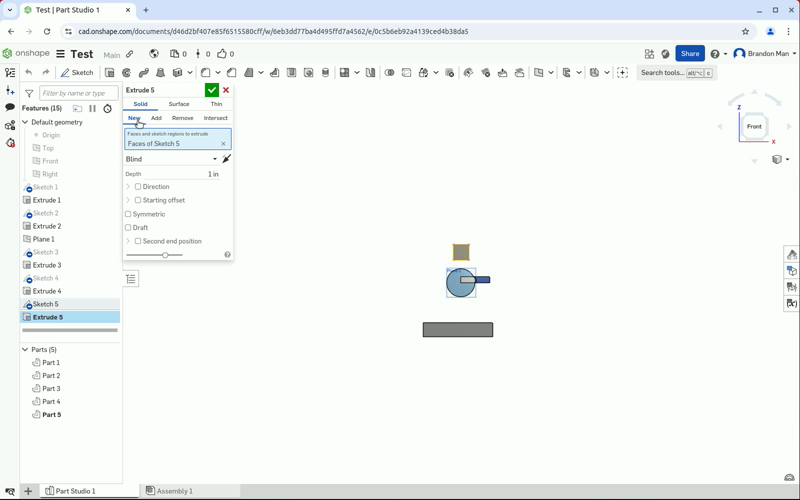
key(tab, 4)
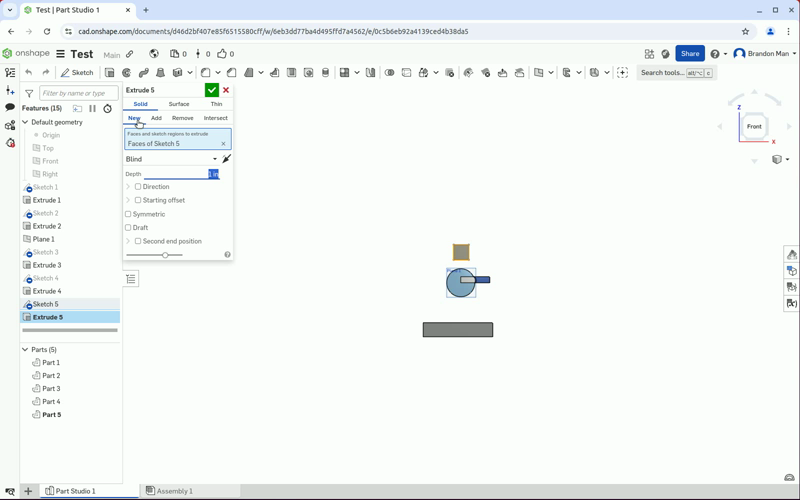
text(2.889)
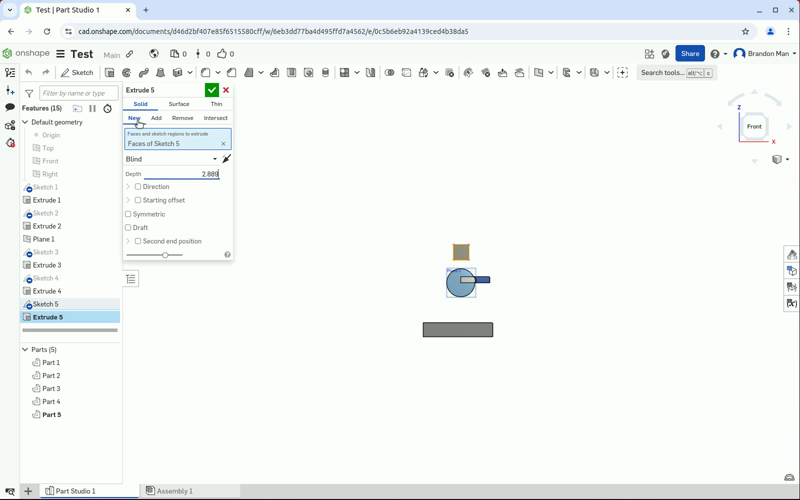
key(enter)
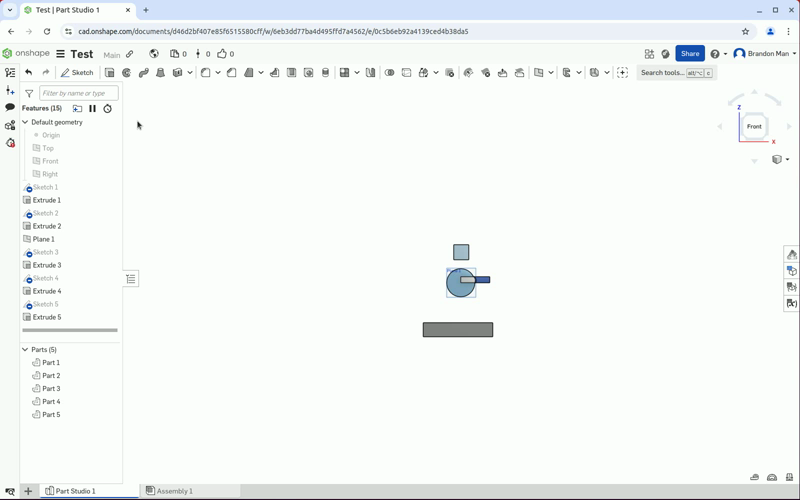
key(shift+h)
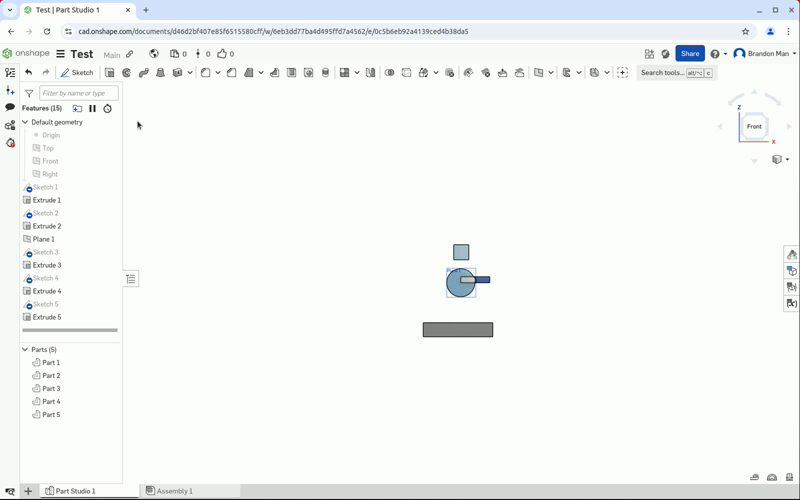
key(shift+h)
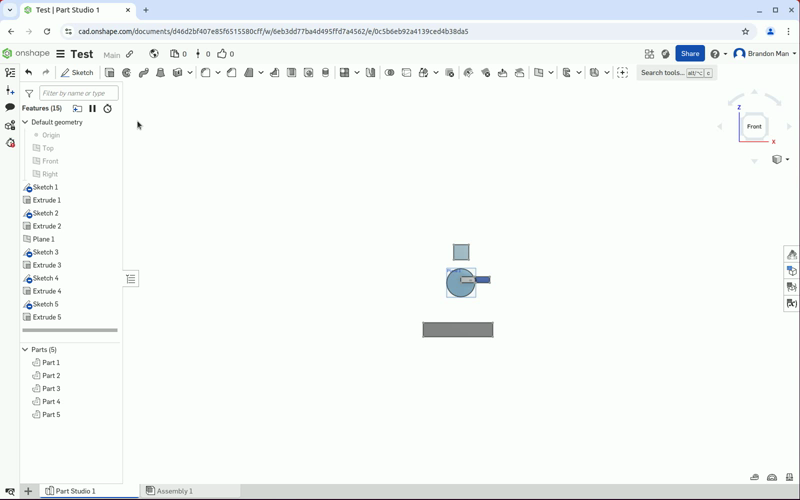
key(shift+7)
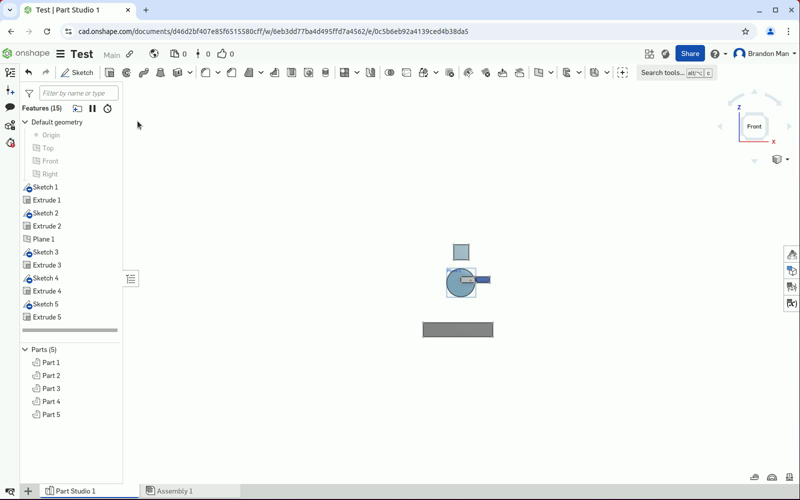
key(left, 2)
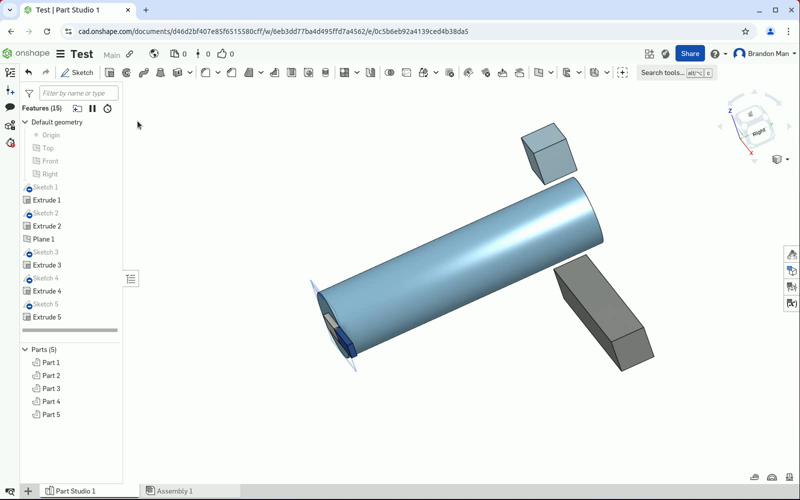
key(down, 2)
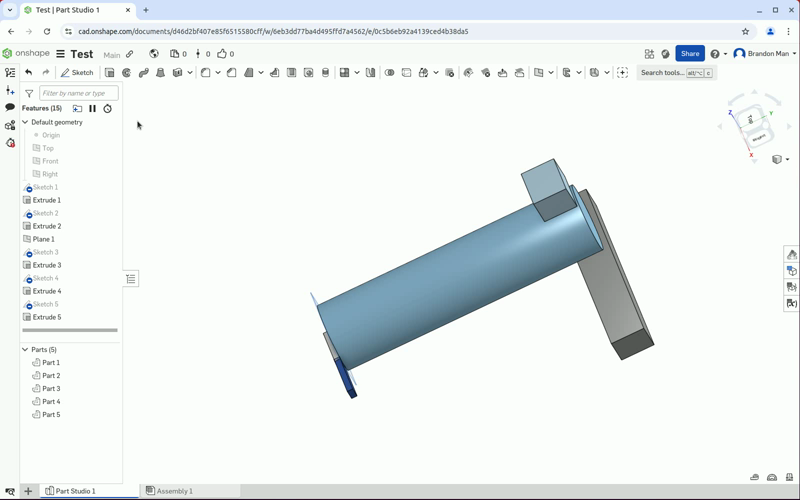
key(up, 2)
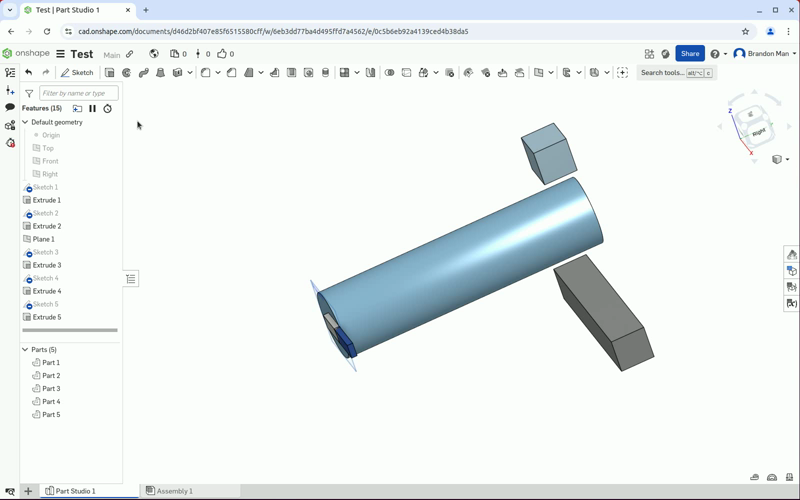
key(right, 2)
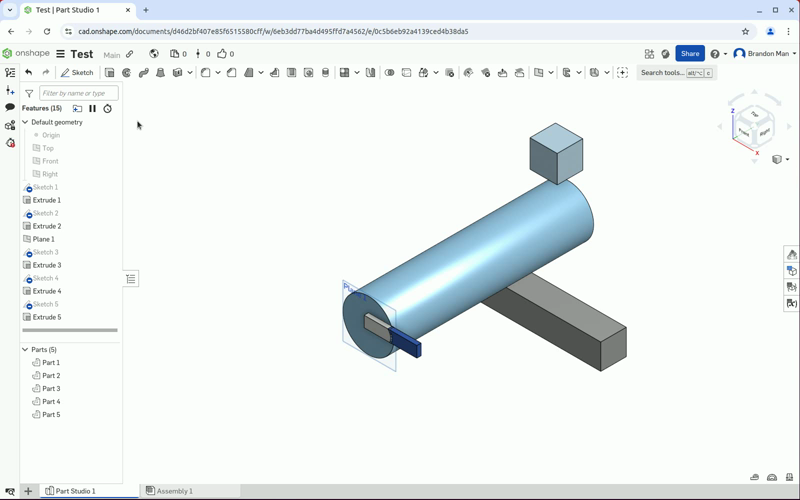
mouse_move(73, 189)
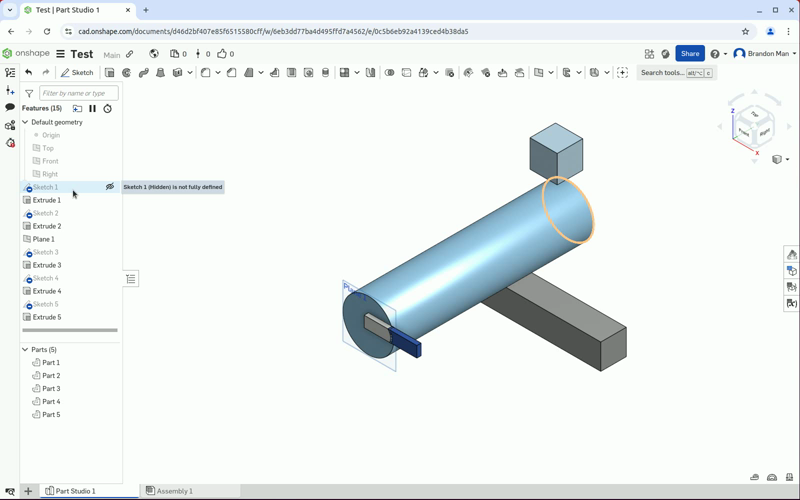
click(73, 189)